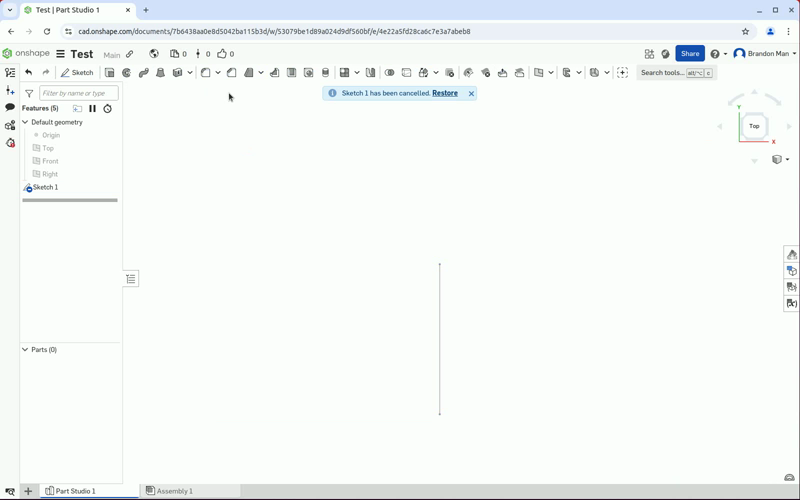
key(shift+h)
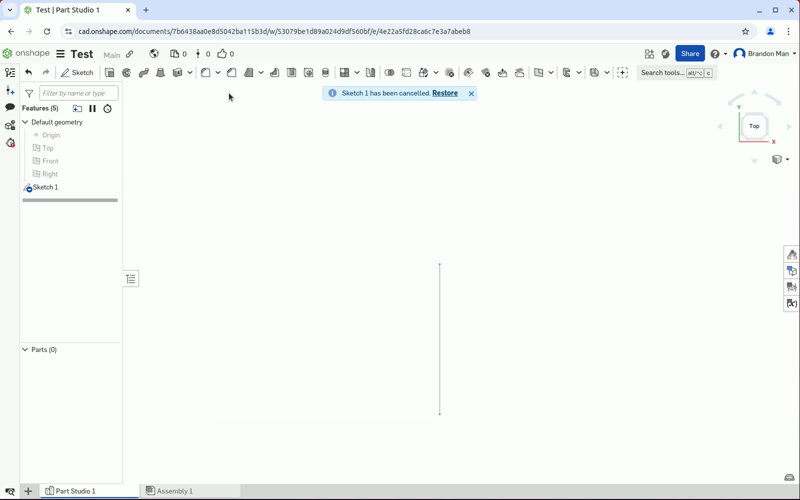
key(shift+s)
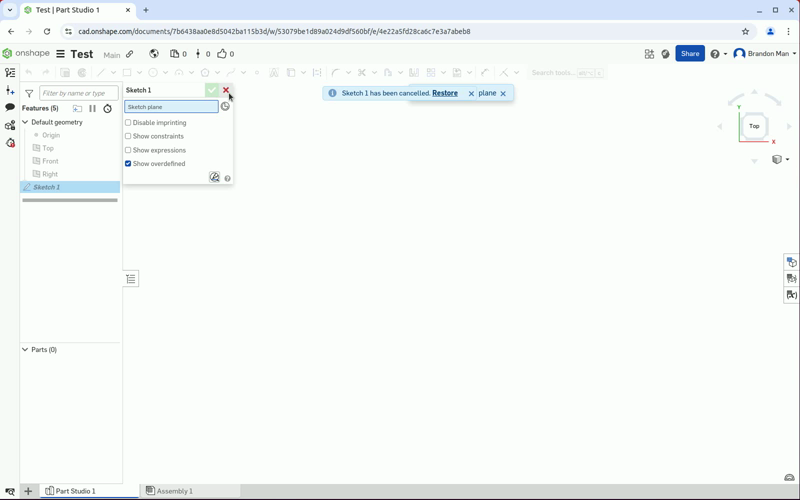
mouse_move(73, 150)
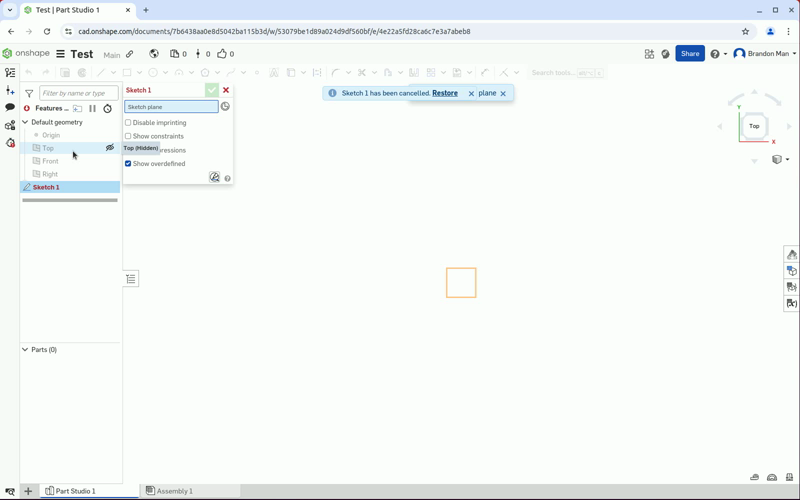
click(73, 150)
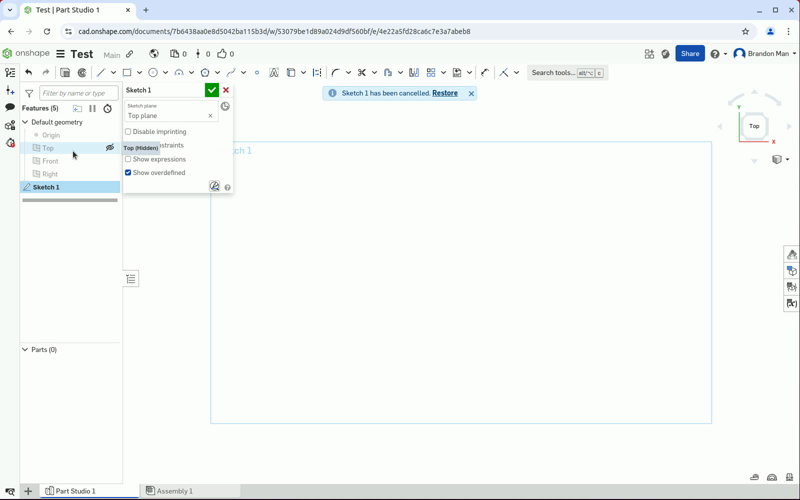
mouse_move(73, 352)
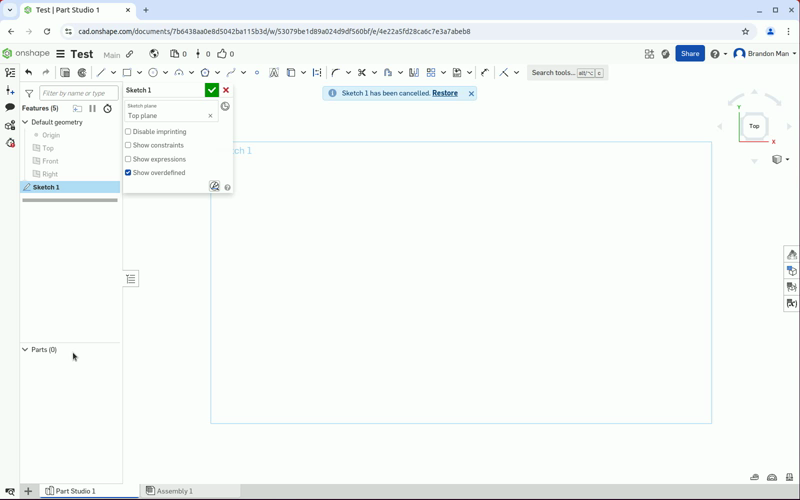
key(y)
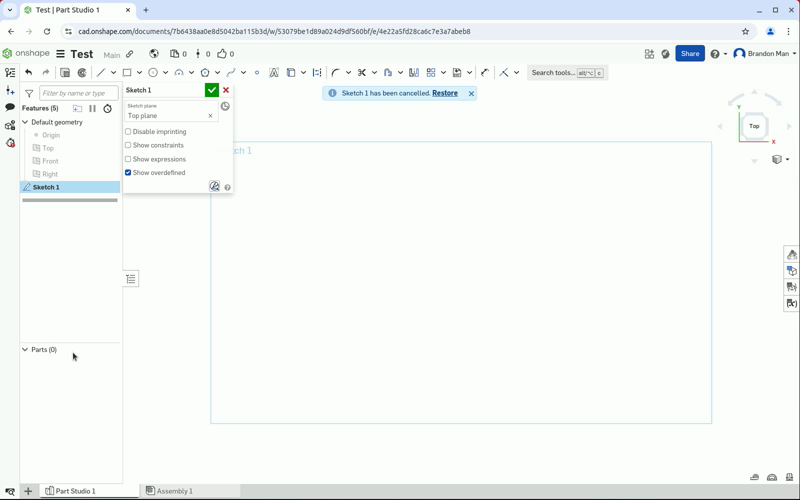
key(l)
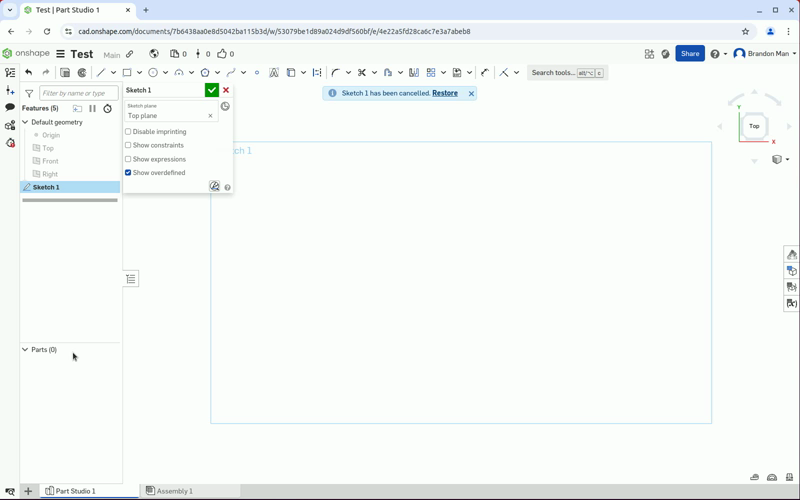
key_down(shift)
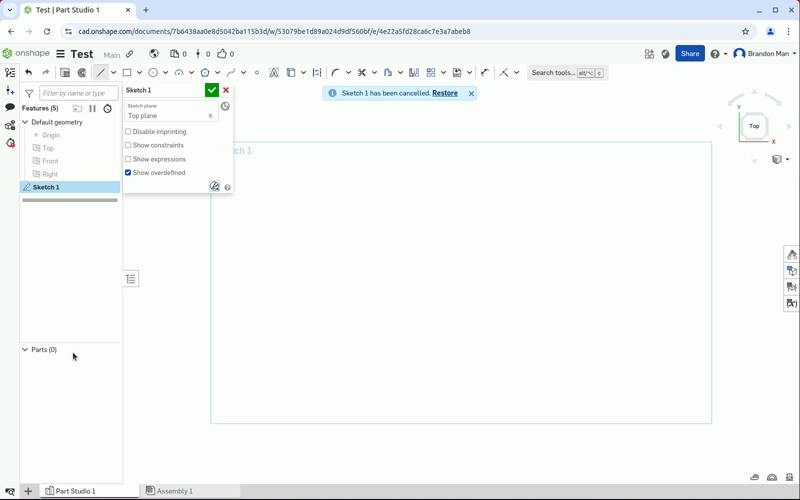
mouse_move(404, 339)
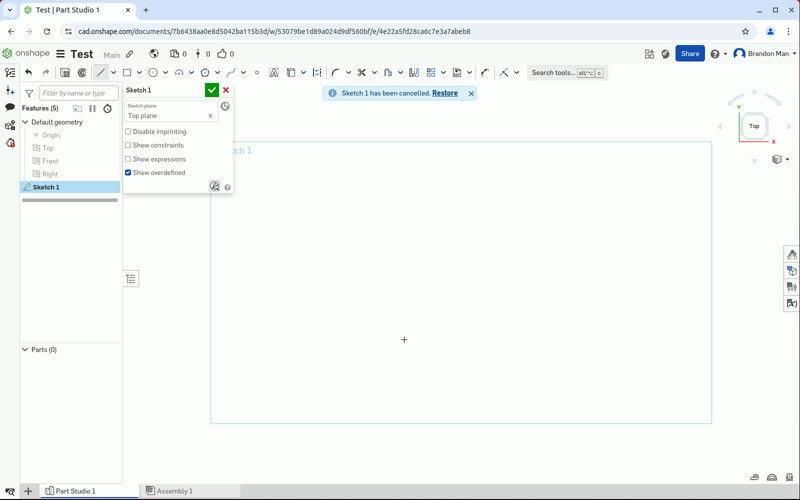
click(404, 339)
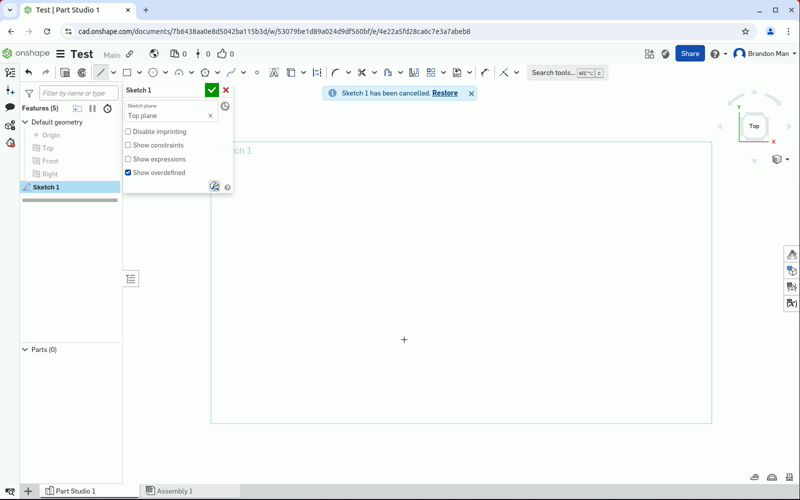
key_up(shift)
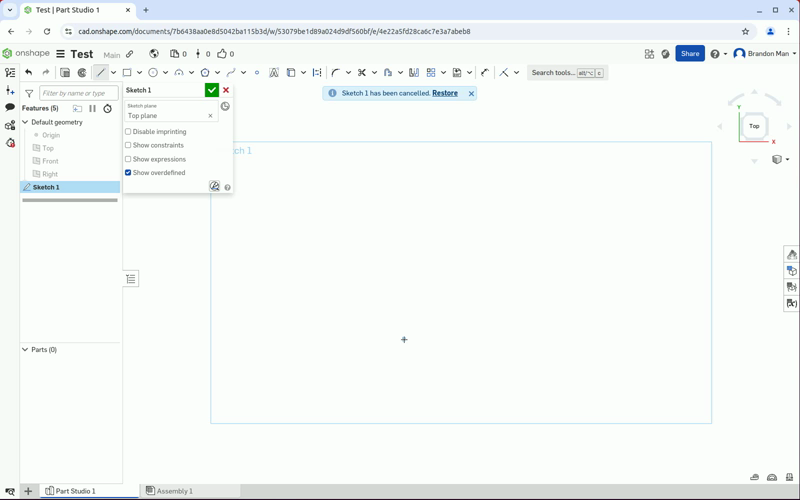
key_down(shift)
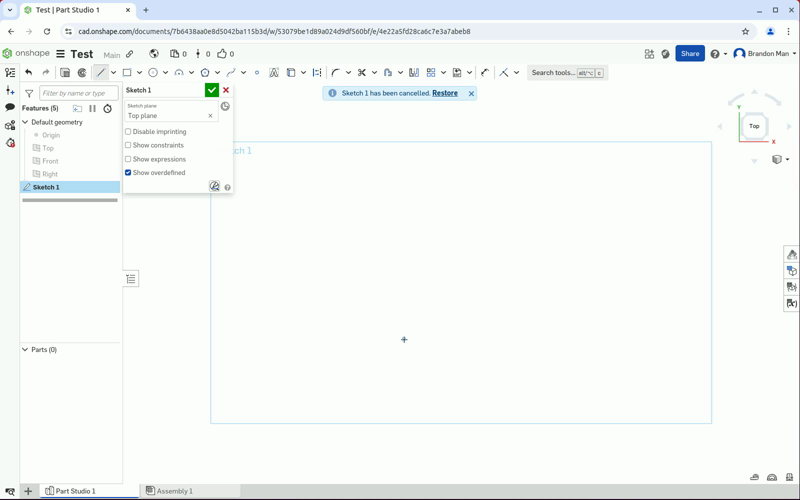
mouse_move(516, 339)
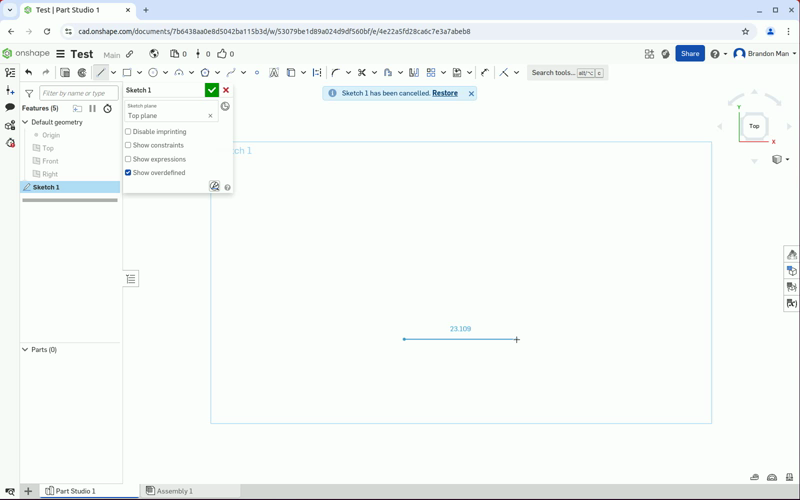
click(516, 339)
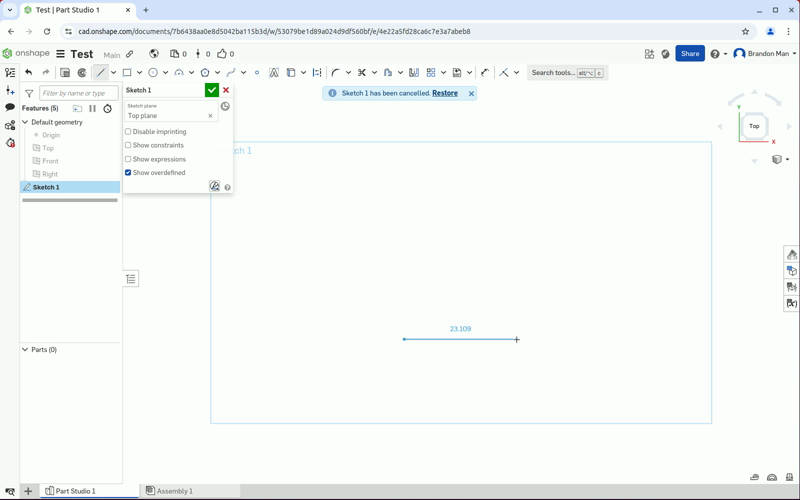
key_up(shift)
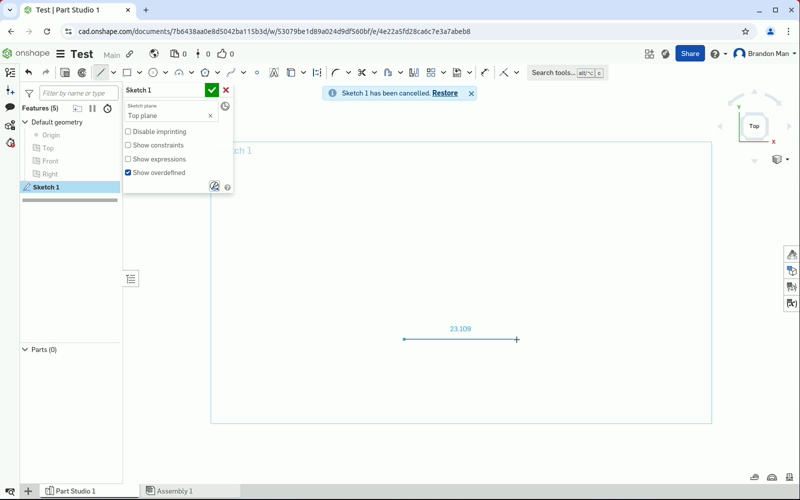
key_down(shift)
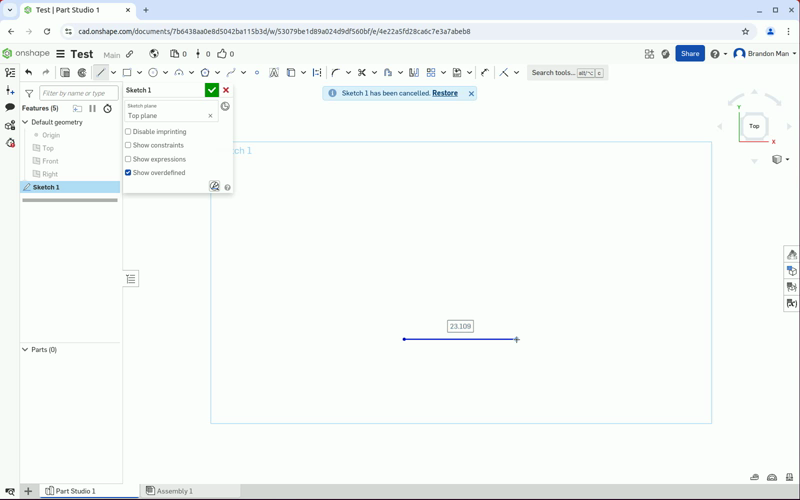
mouse_move(516, 226)
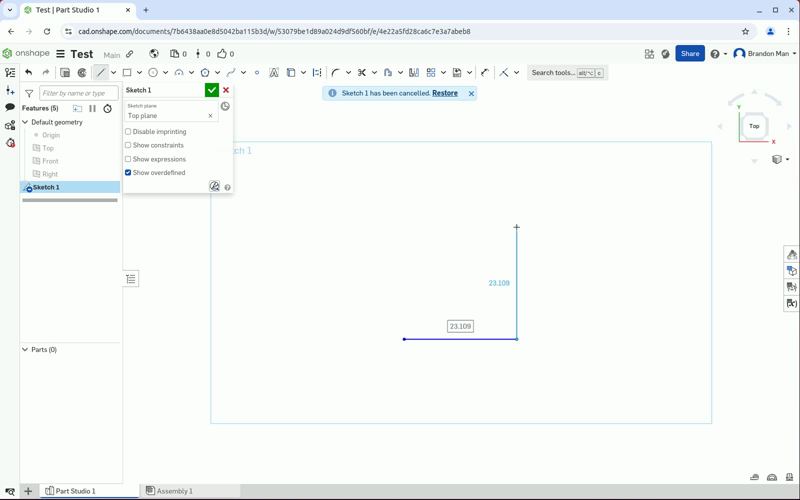
click(516, 226)
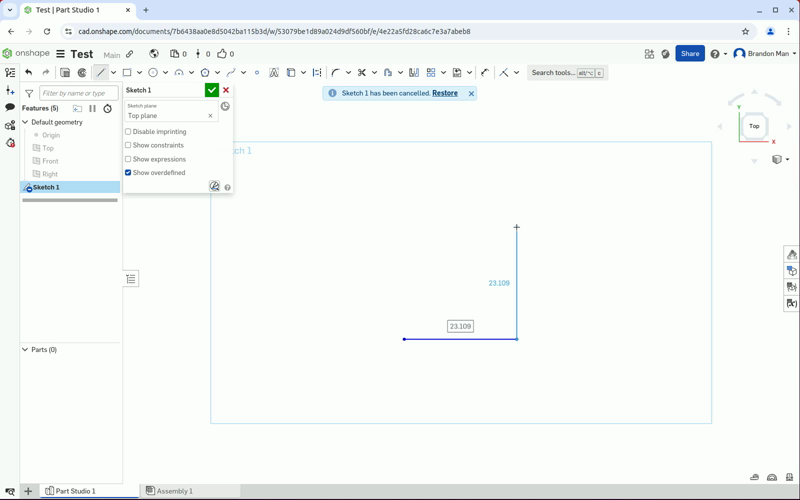
key_up(shift)
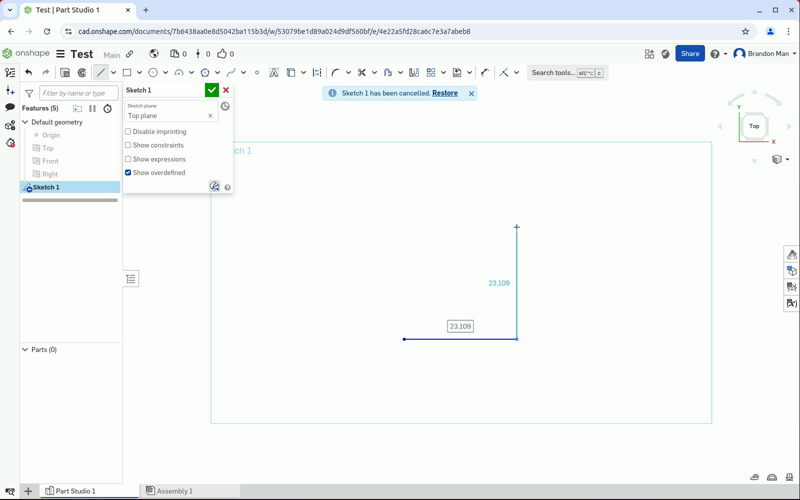
key_down(shift)
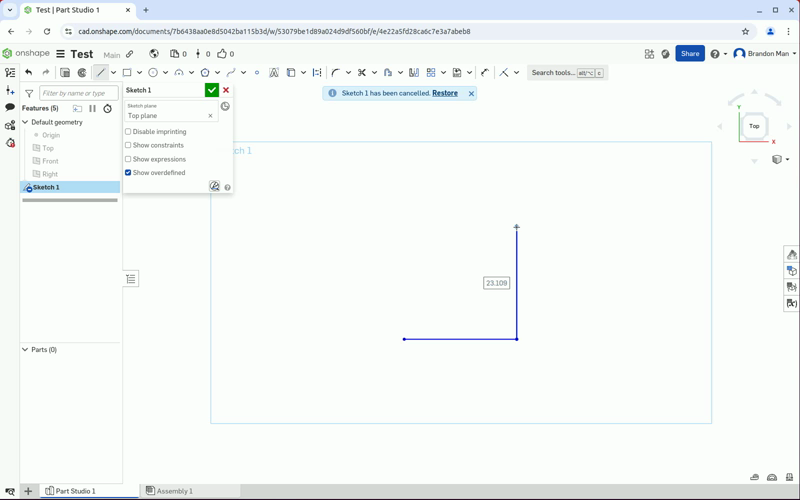
mouse_move(404, 226)
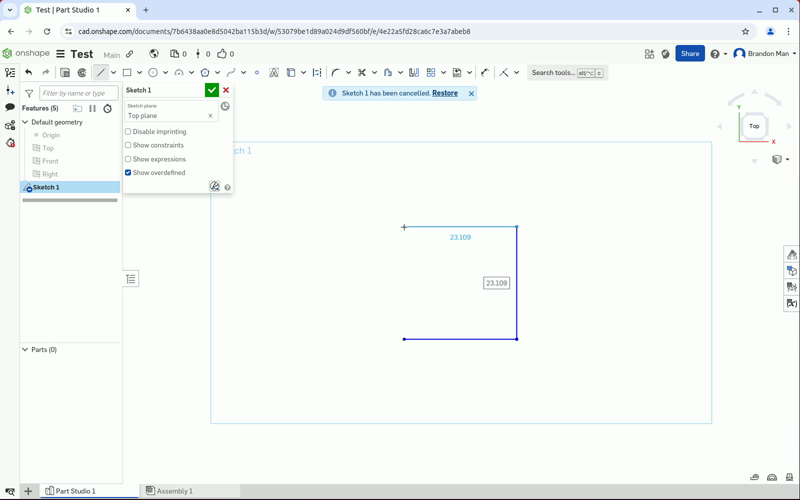
click(404, 226)
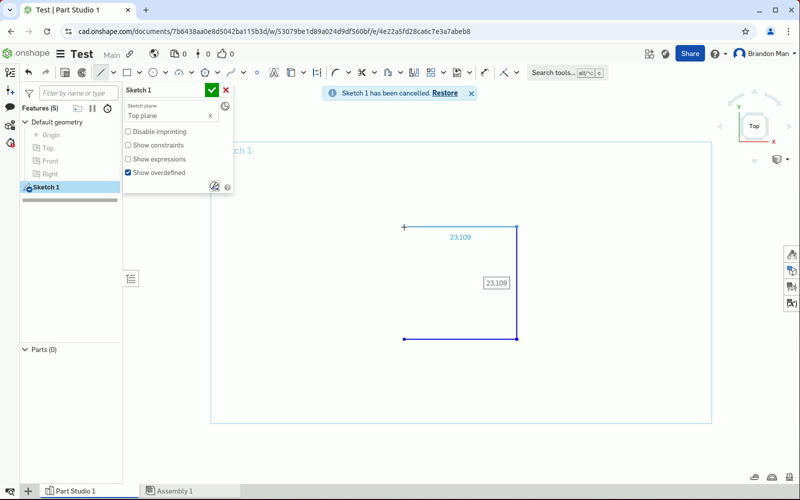
key_up(shift)
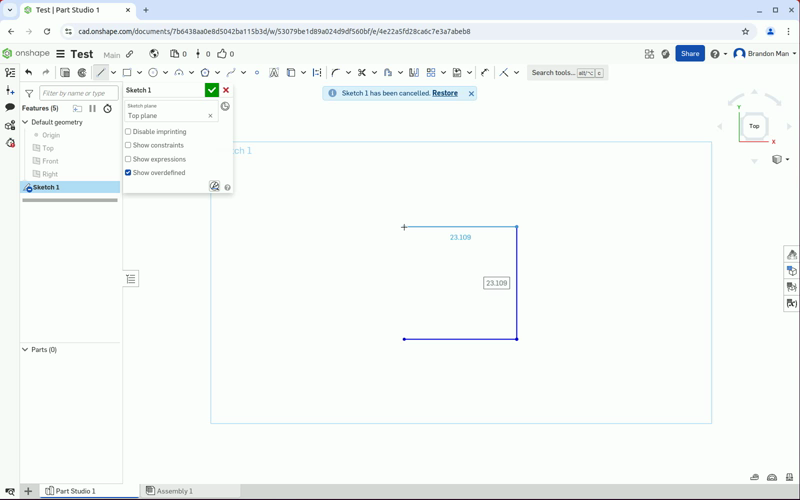
key_down(shift)
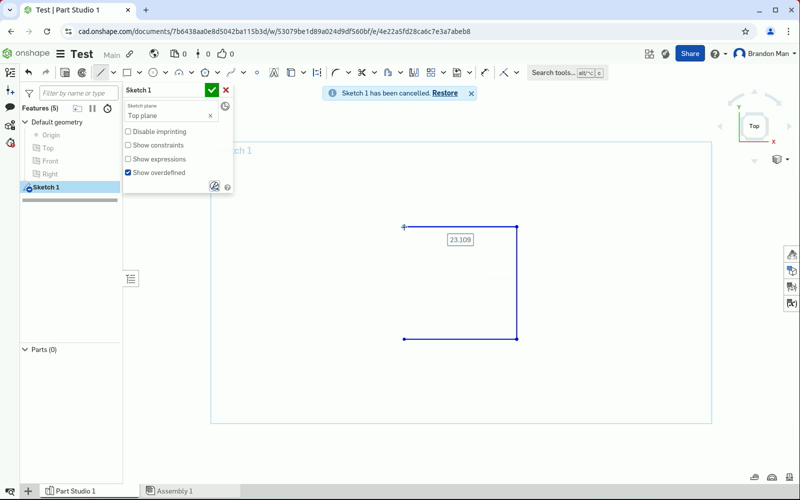
mouse_move(404, 339)
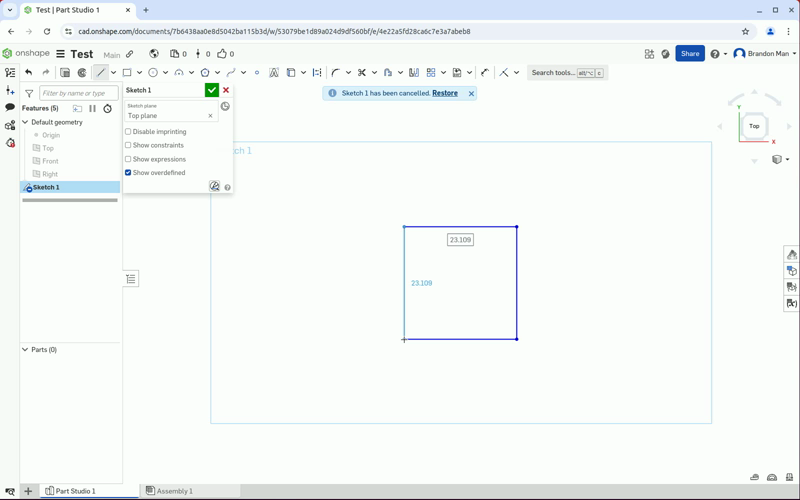
key_up(shift)
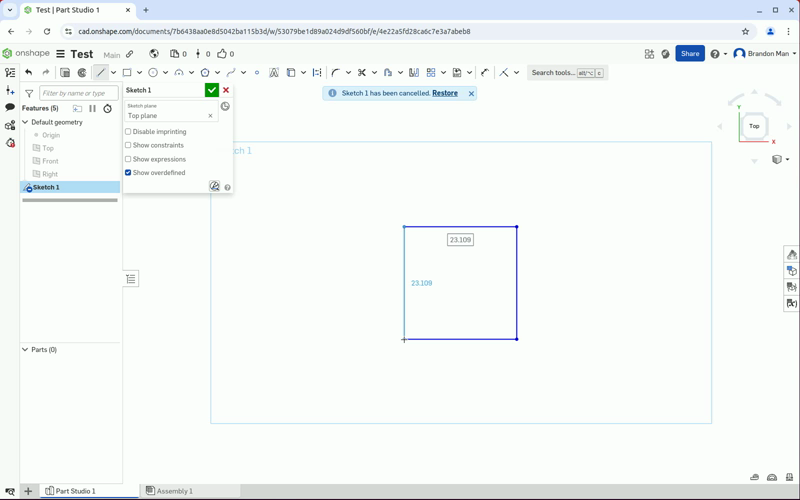
click(404, 339)
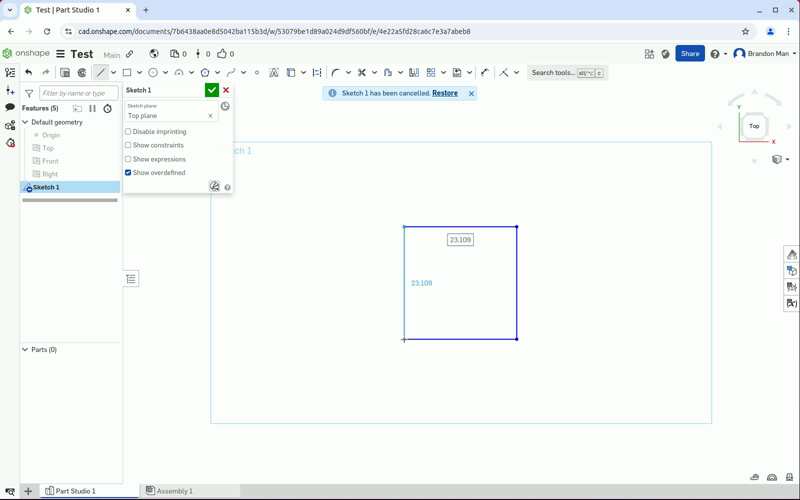
key(esc)
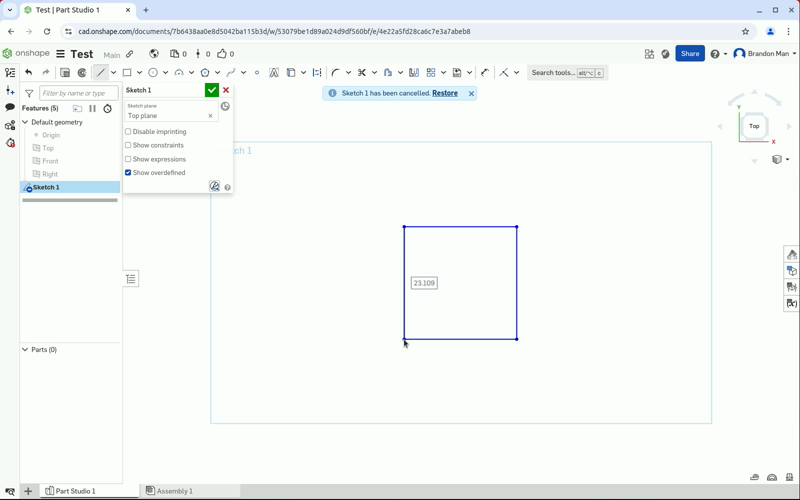
mouse_move(426, 289)
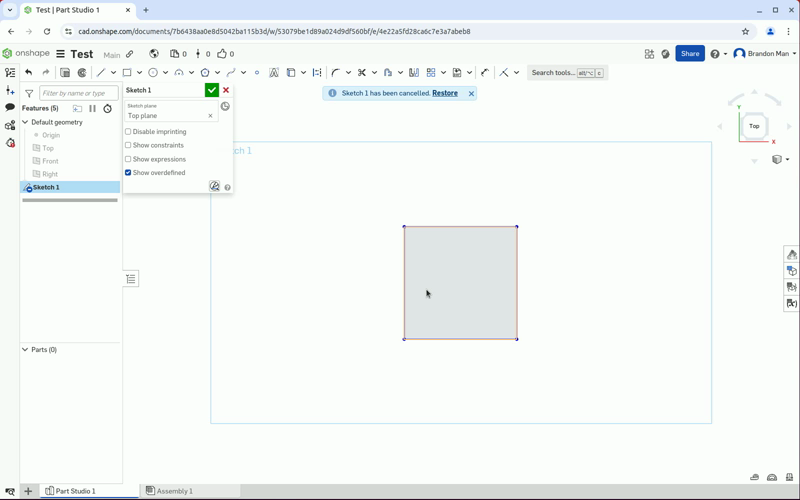
click(426, 289)
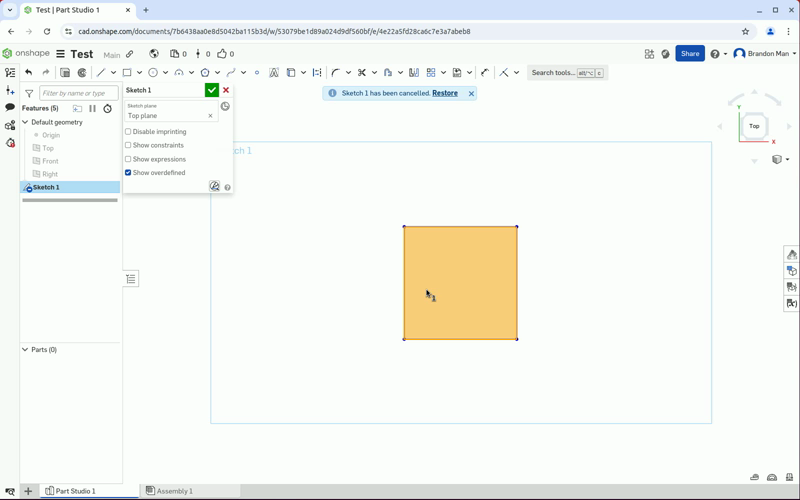
mouse_move(73, 352)
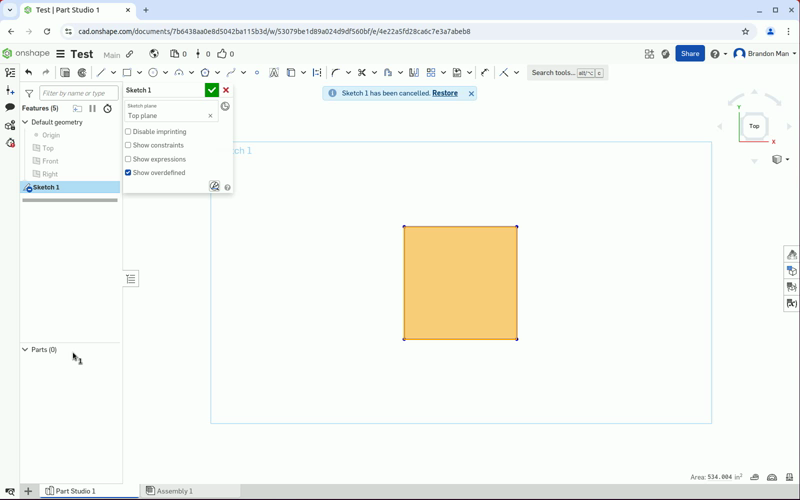
key(shift+y)
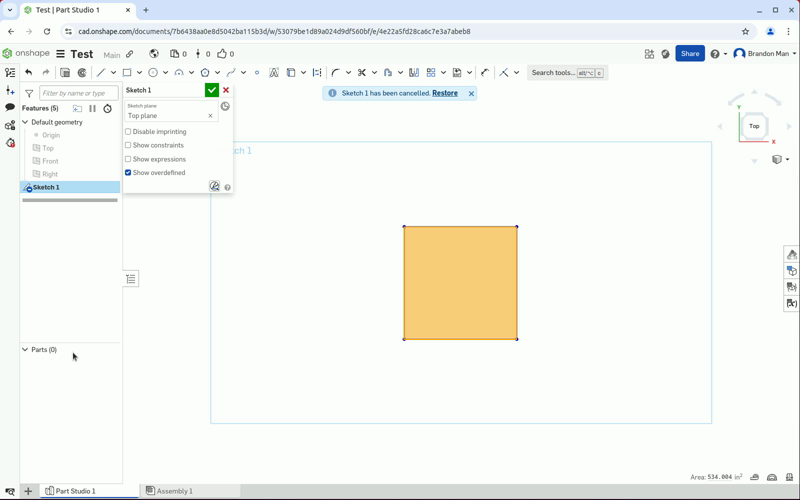
key(shift+e)
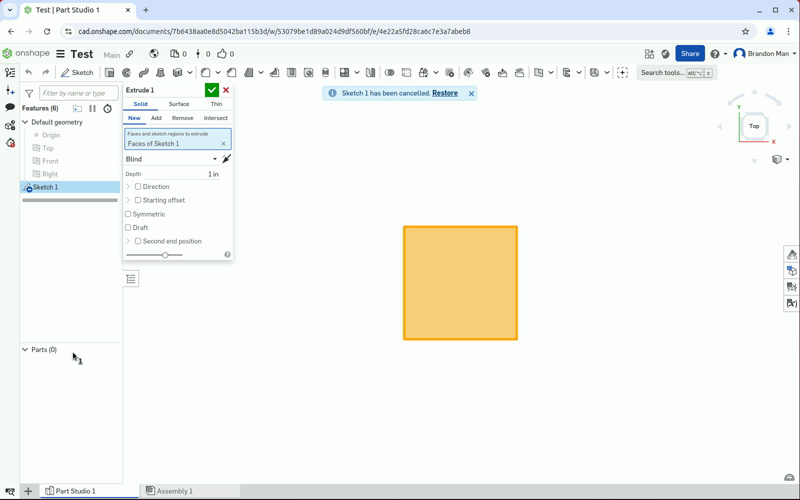
mouse_move(143, 106)
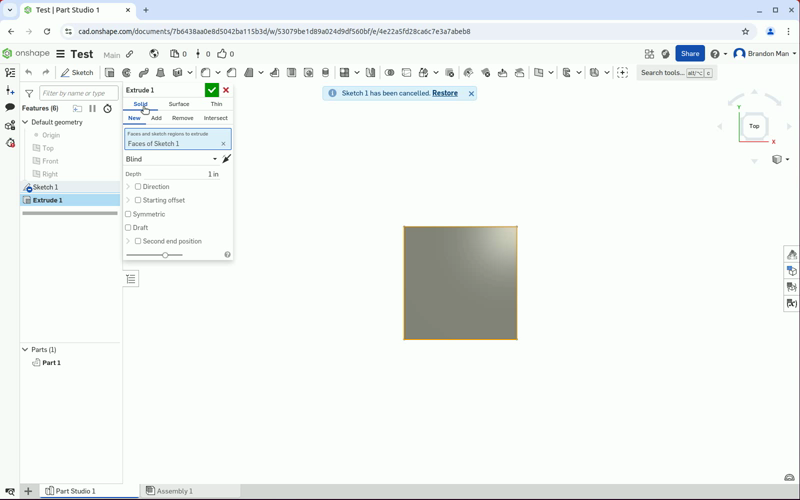
click(143, 106)
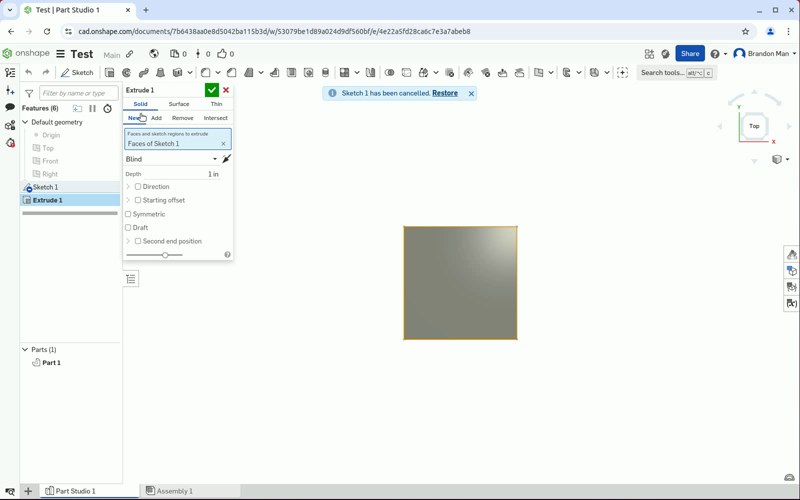
mouse_move(137, 120)
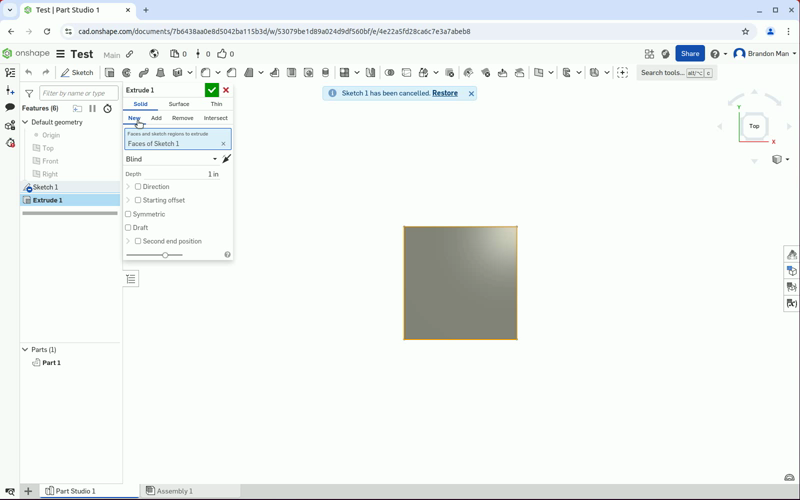
click(137, 120)
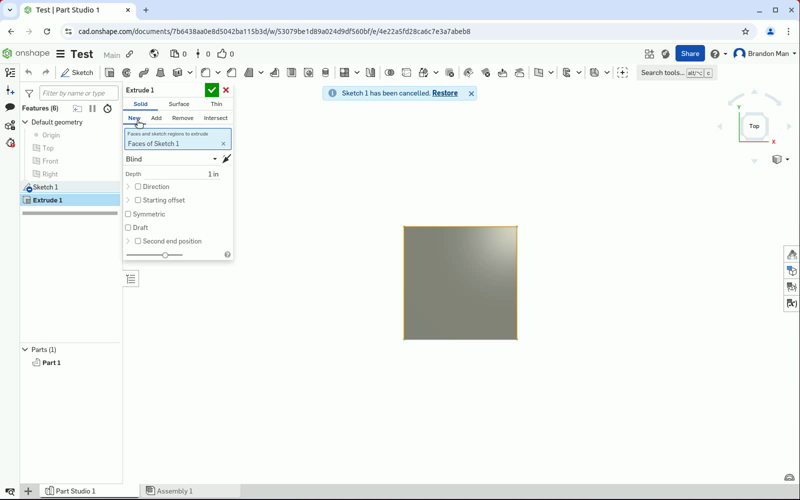
key(tab, 4)
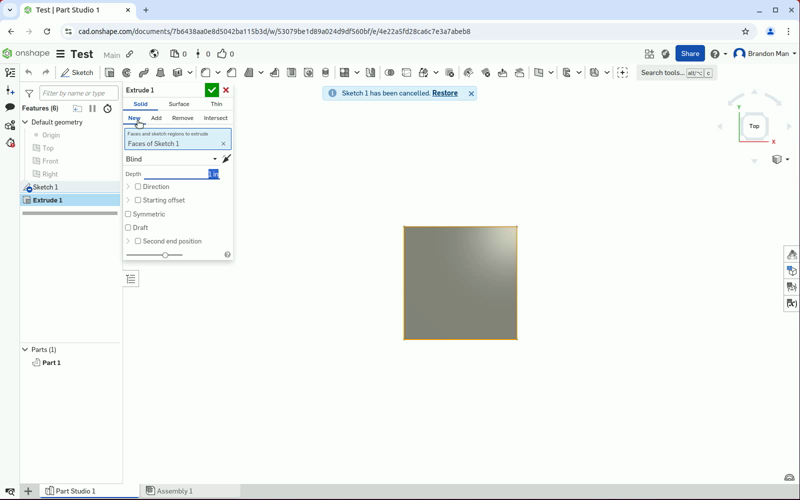
text(23.108)
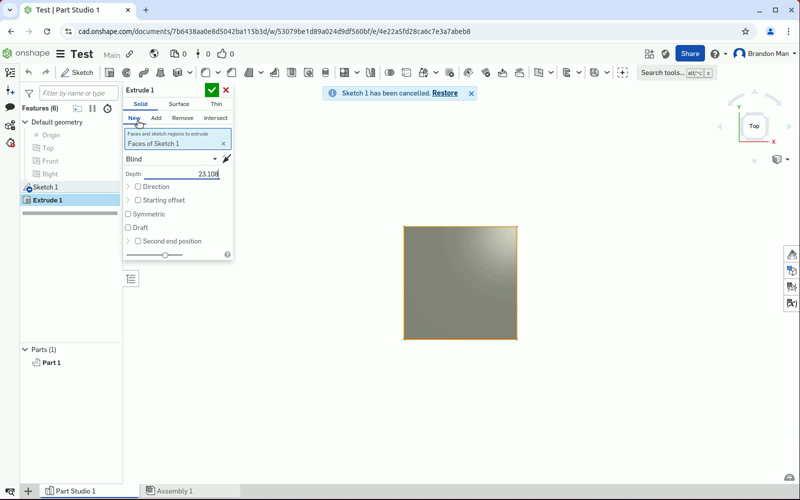
key(enter)
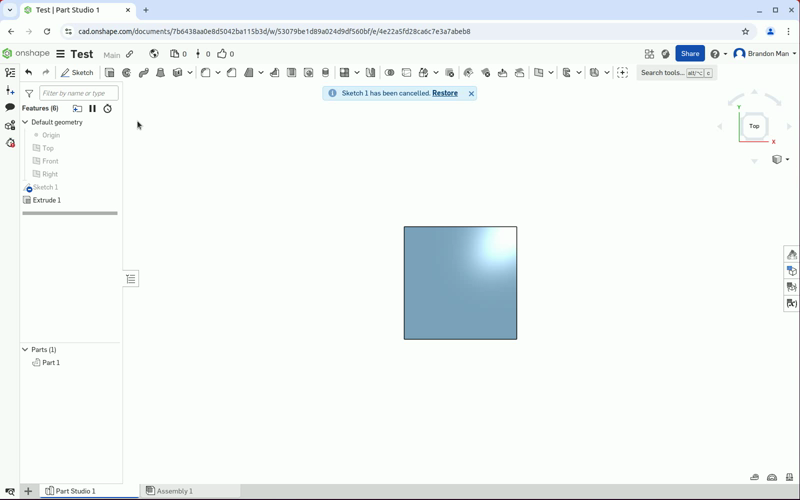
key(shift+h)
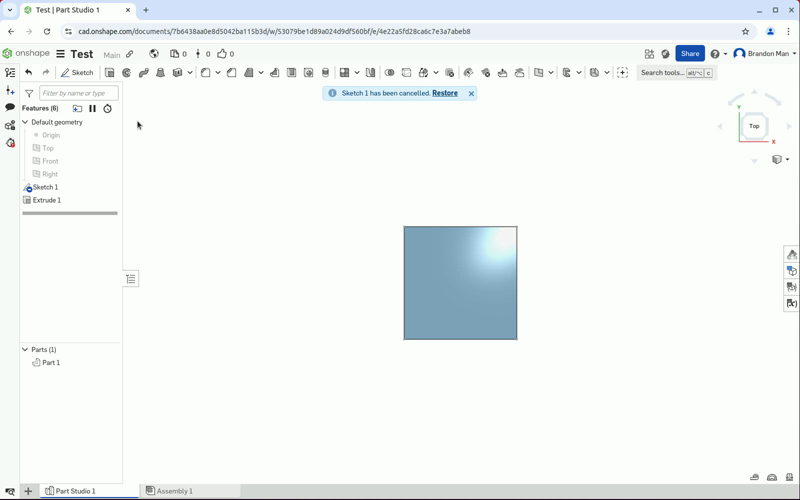
key(shift+h)
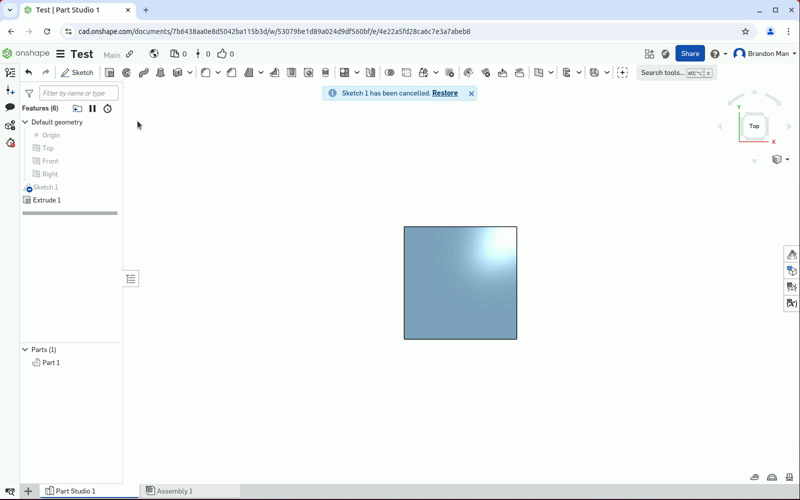
mouse_move(73, 189)
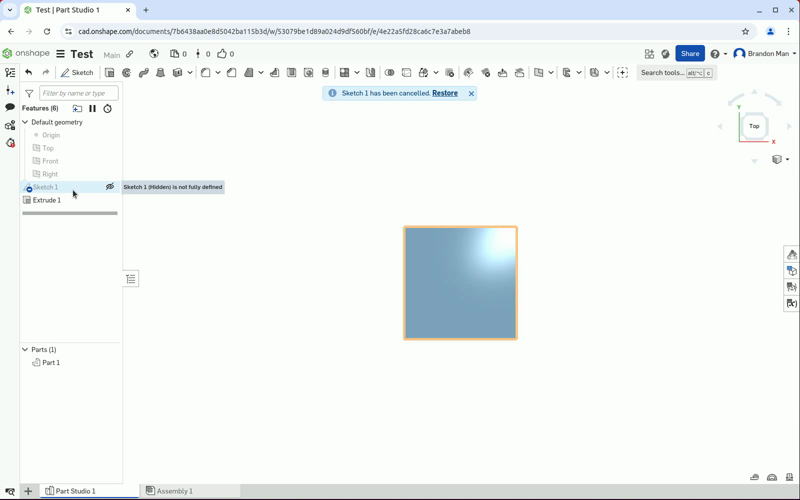
click(73, 189)
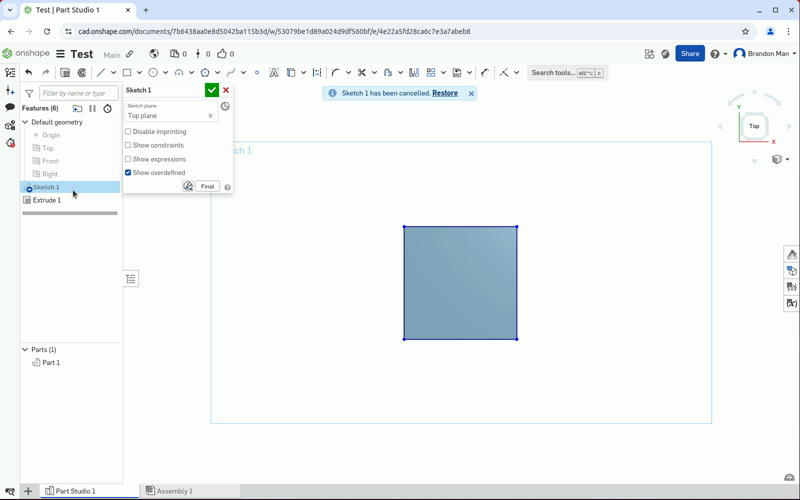
mouse_move(229, 92)
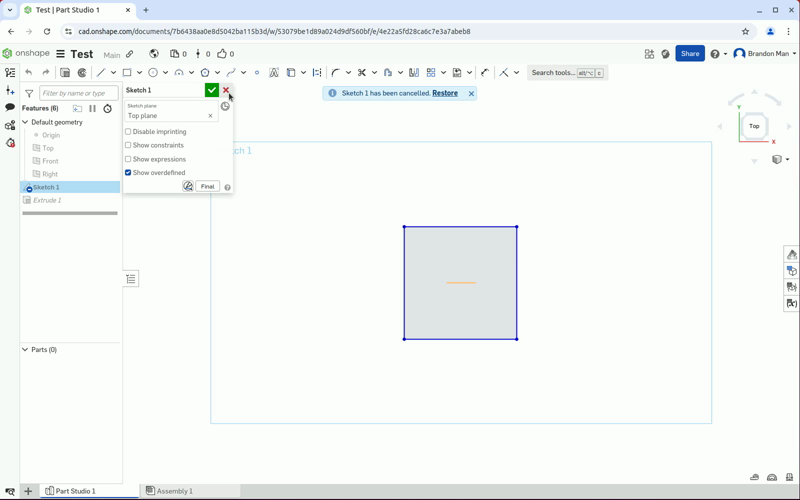
click(229, 92)
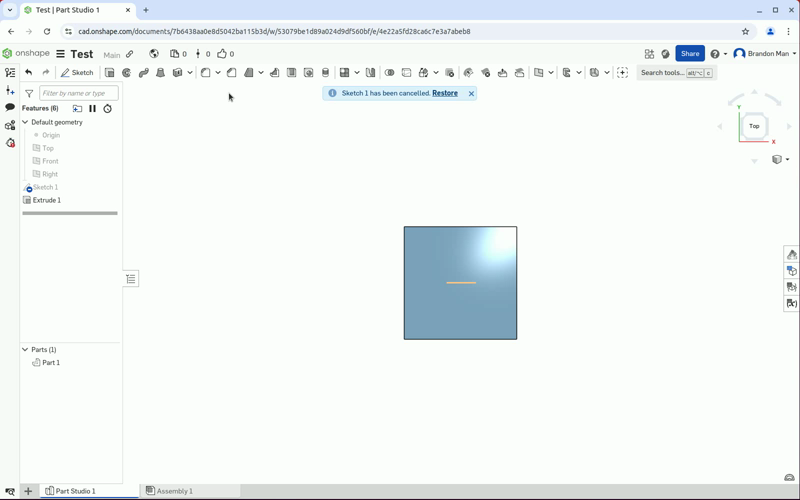
mouse_move(541, 75)
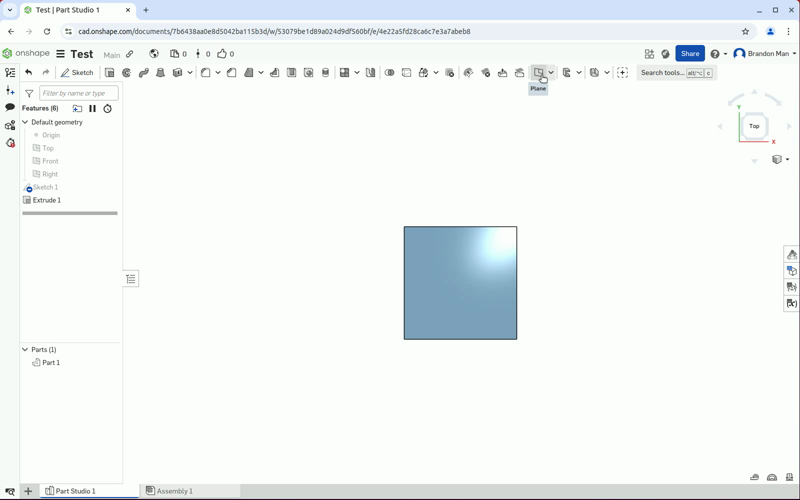
click(541, 75)
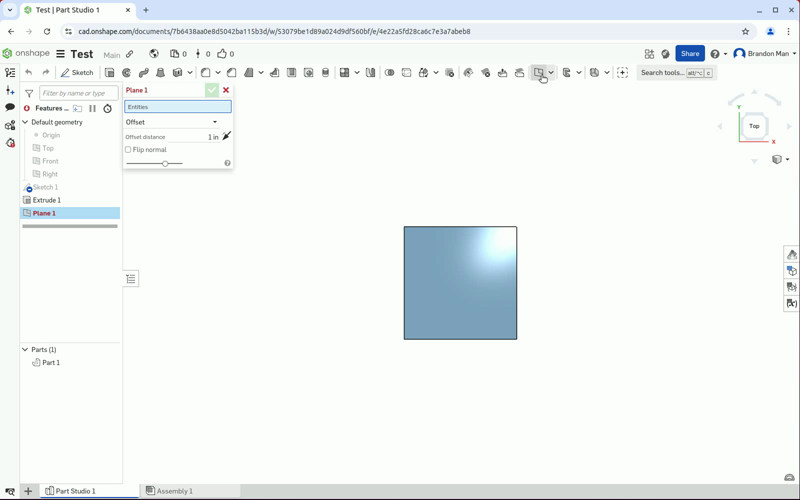
mouse_move(73, 150)
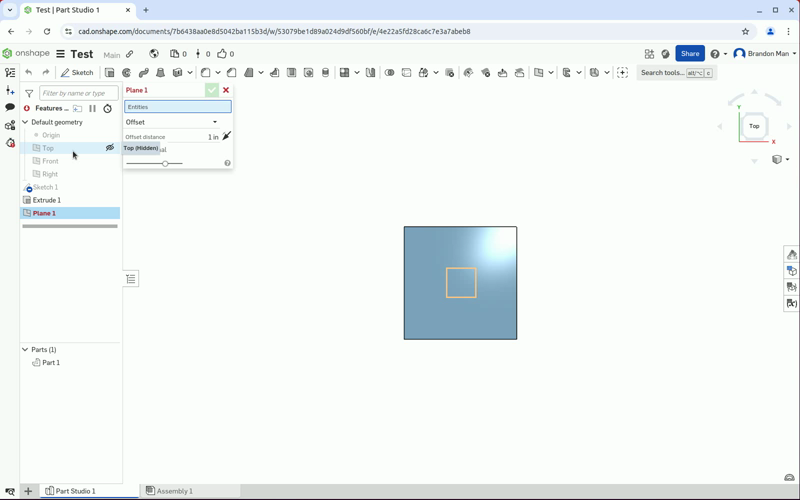
click(73, 150)
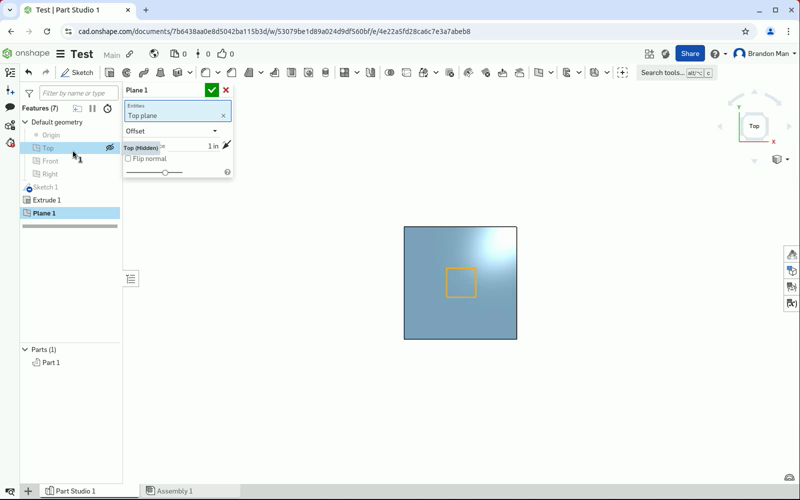
key(tab, 2)
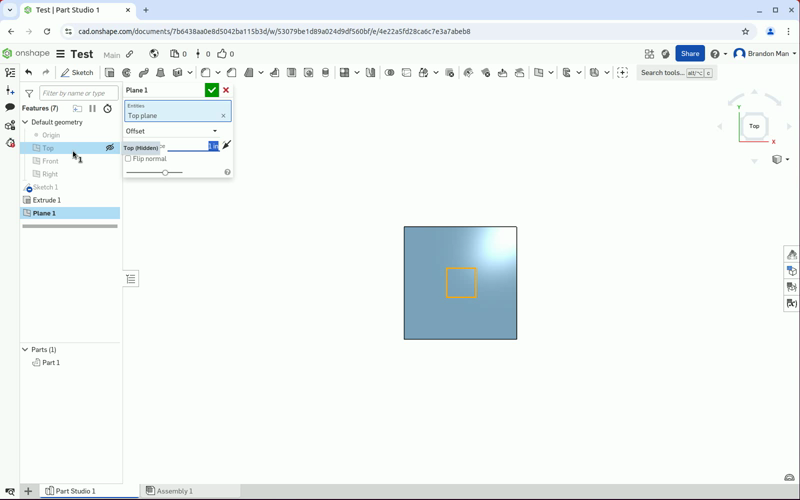
text(23.108)
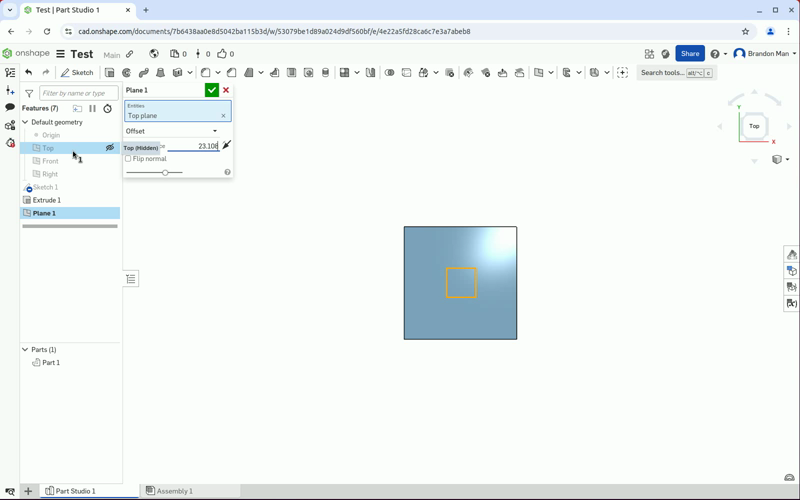
key(enter, 2)
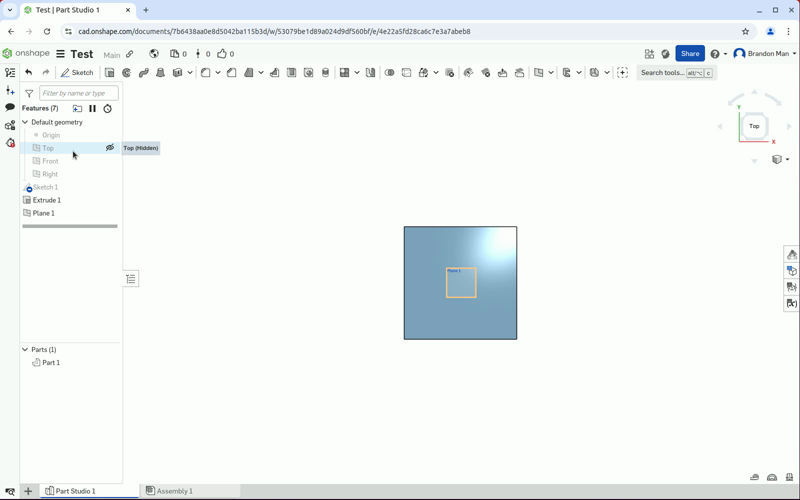
key(shift+s)
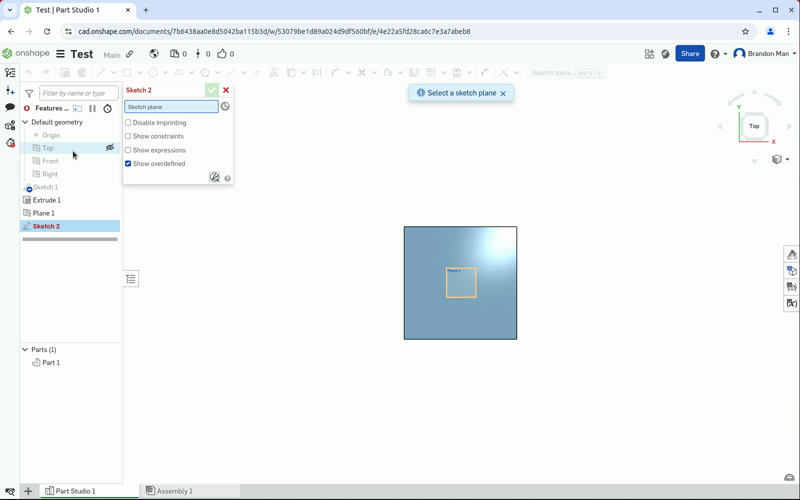
mouse_move(73, 215)
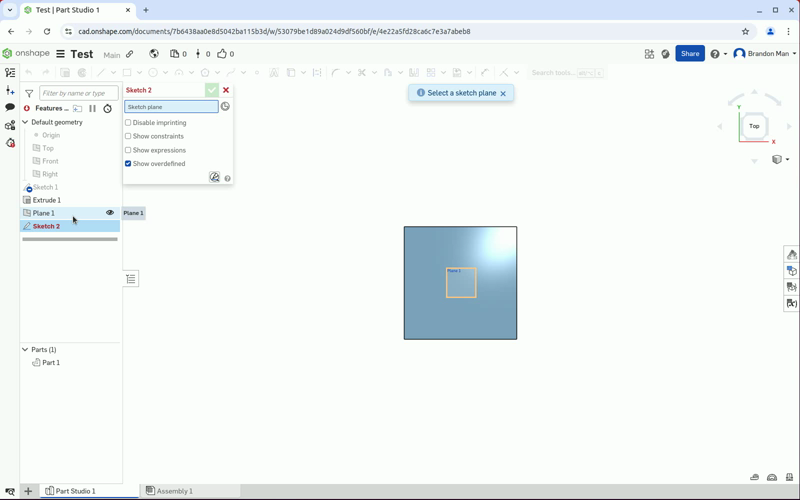
click(73, 215)
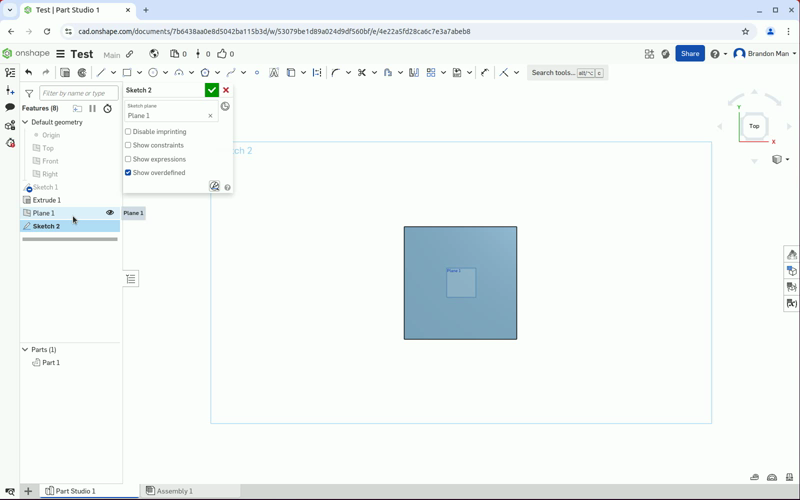
mouse_move(73, 352)
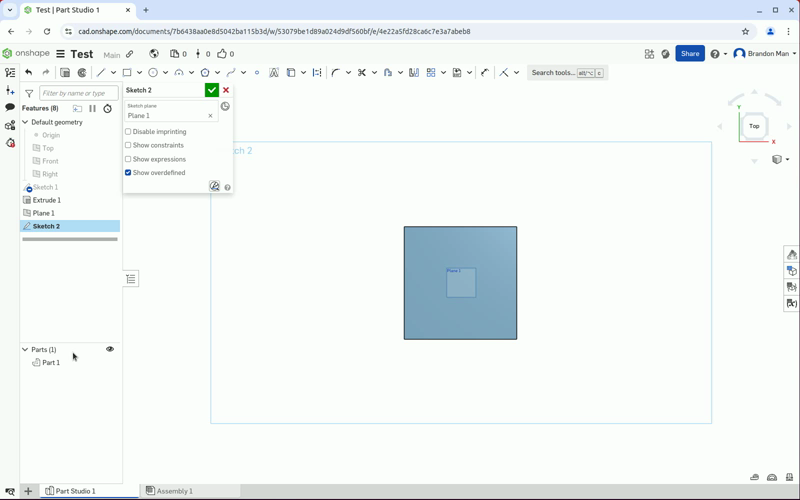
key(y)
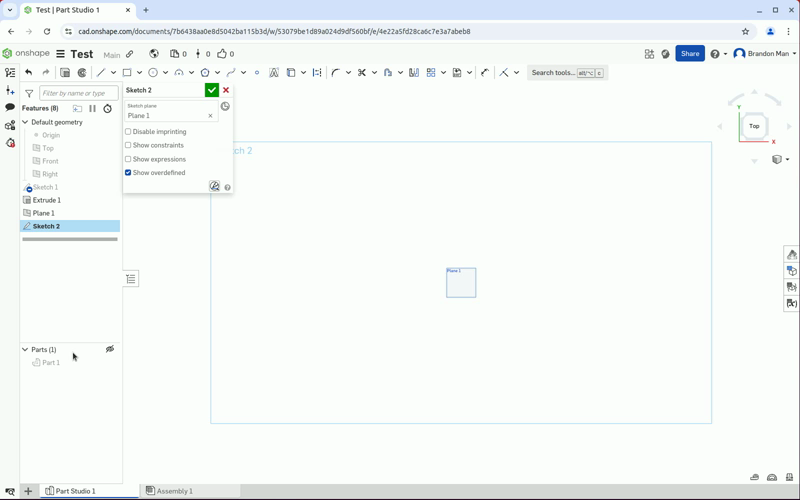
key(l)
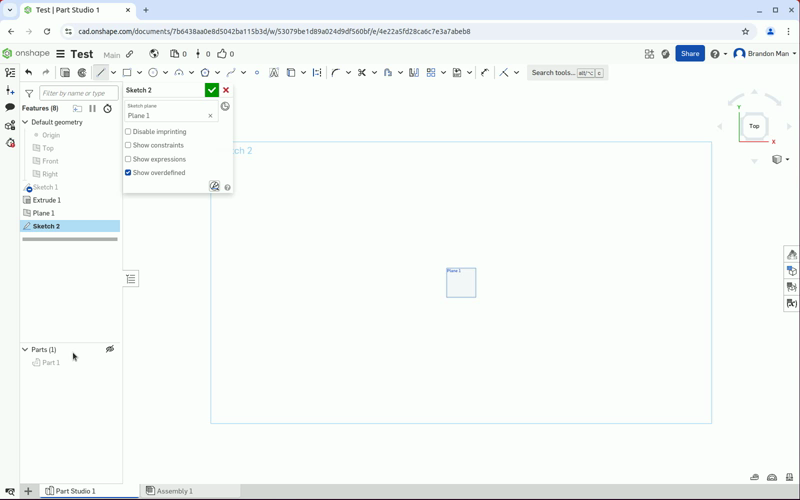
key_down(shift)
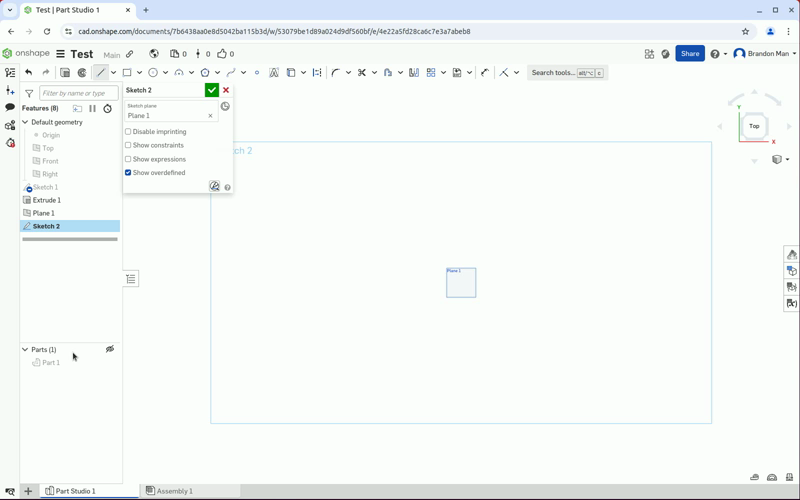
mouse_move(404, 339)
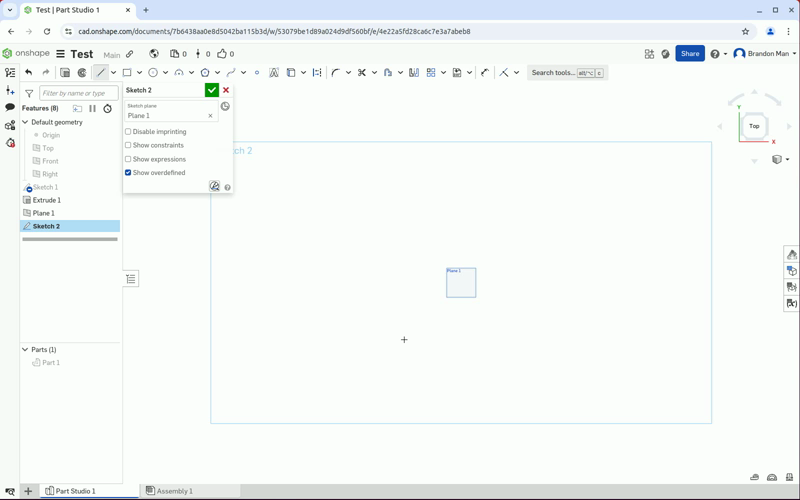
click(404, 339)
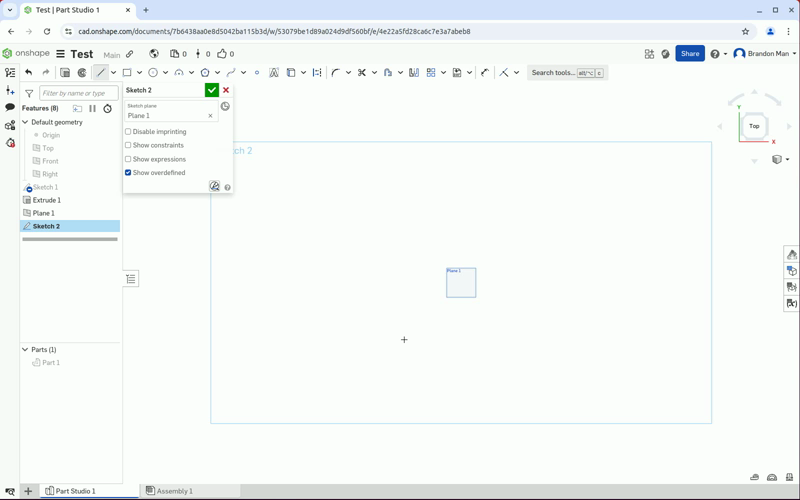
key_up(shift)
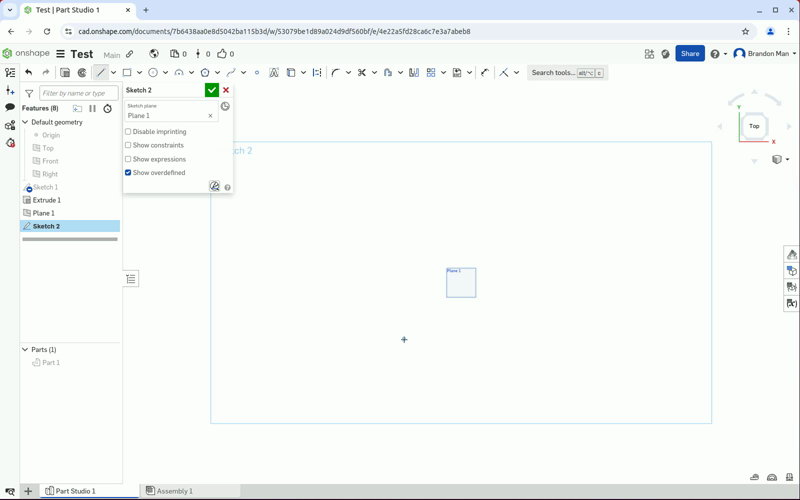
key_down(shift)
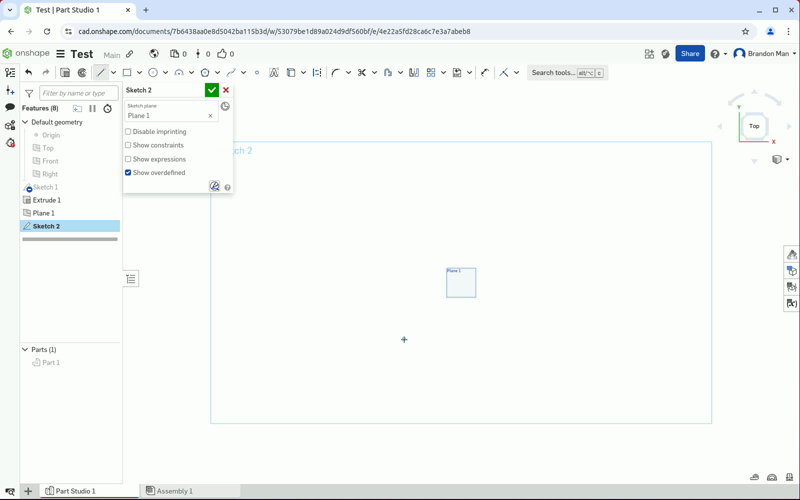
mouse_move(516, 339)
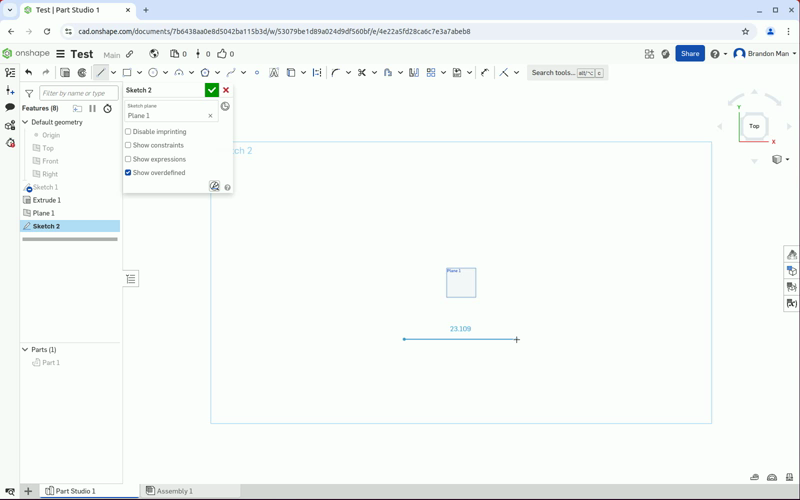
click(516, 339)
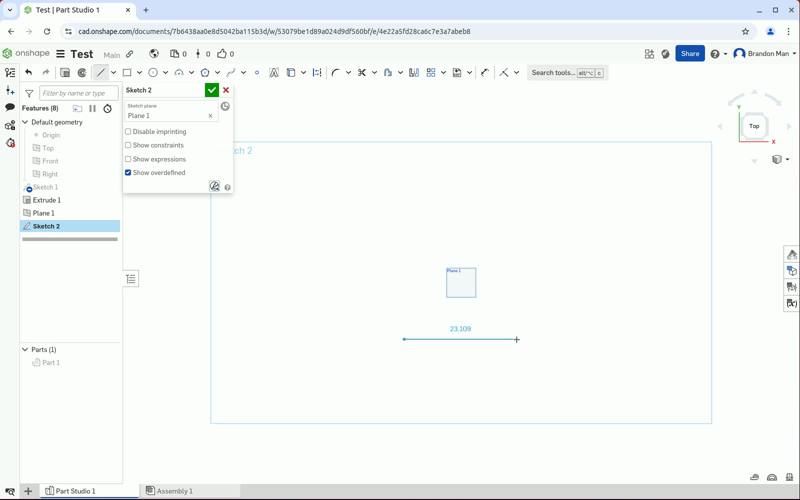
key_up(shift)
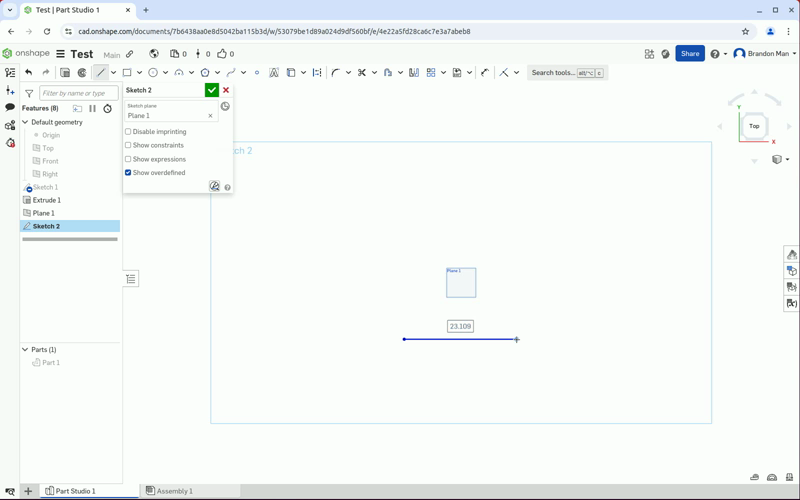
key_down(shift)
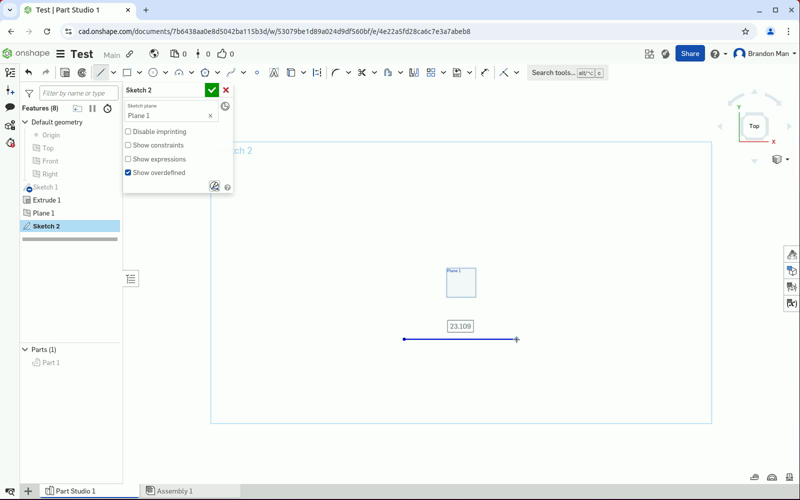
mouse_move(516, 230)
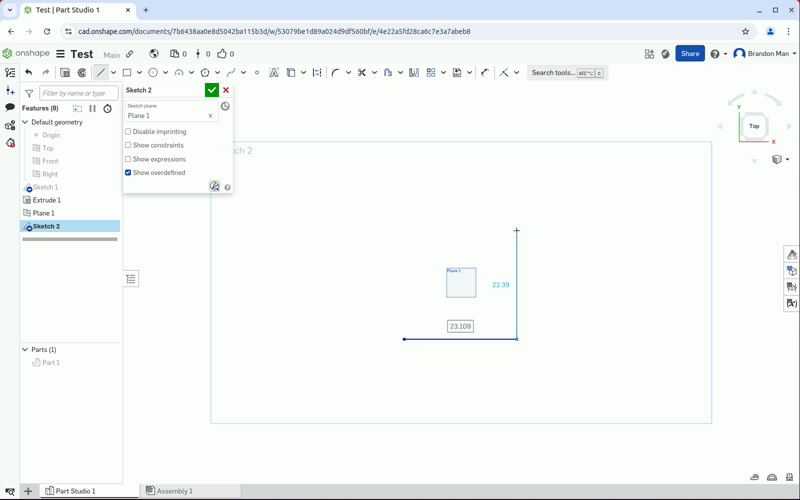
click(516, 230)
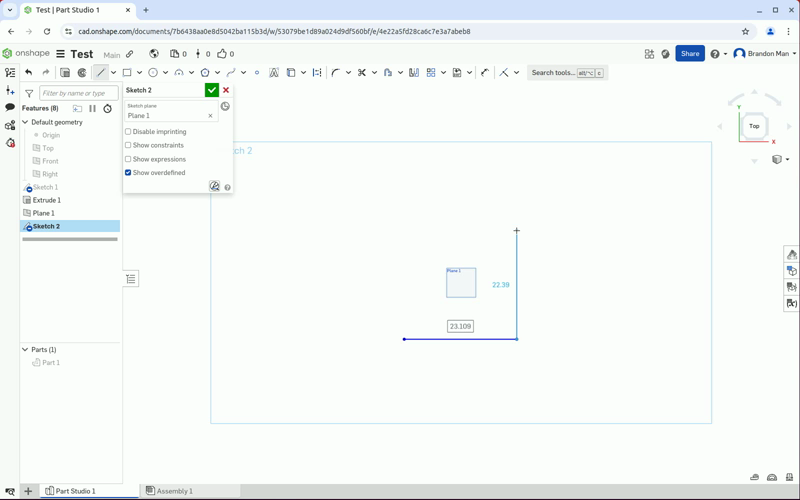
key_up(shift)
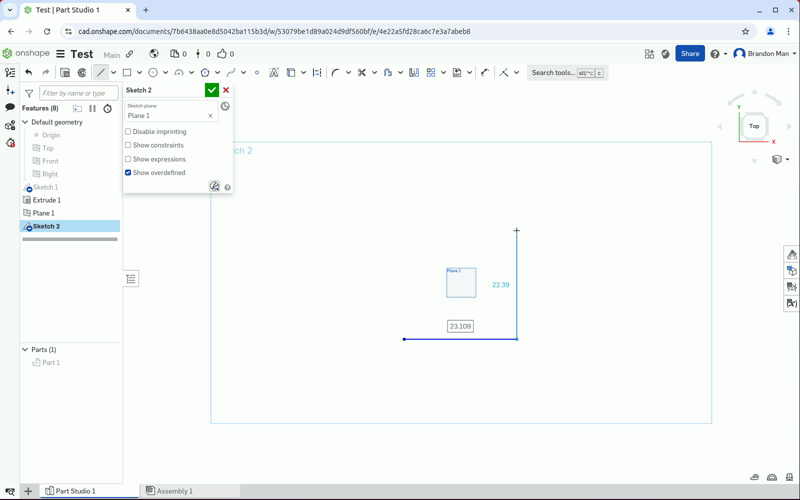
key_down(shift)
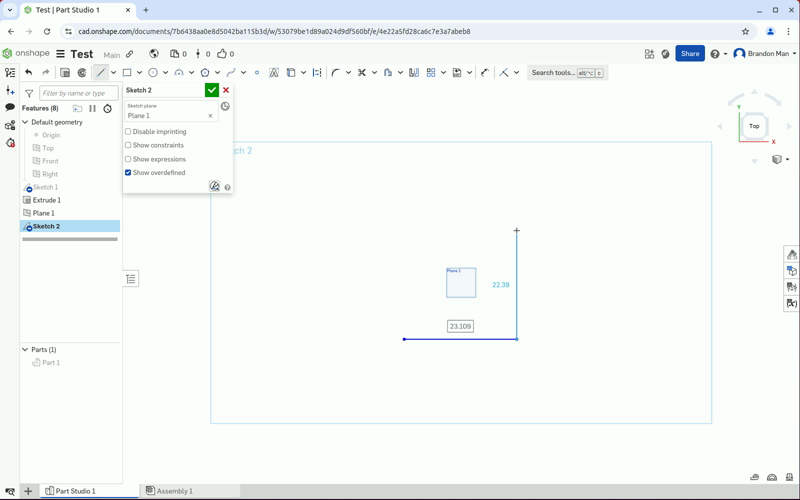
mouse_move(404, 230)
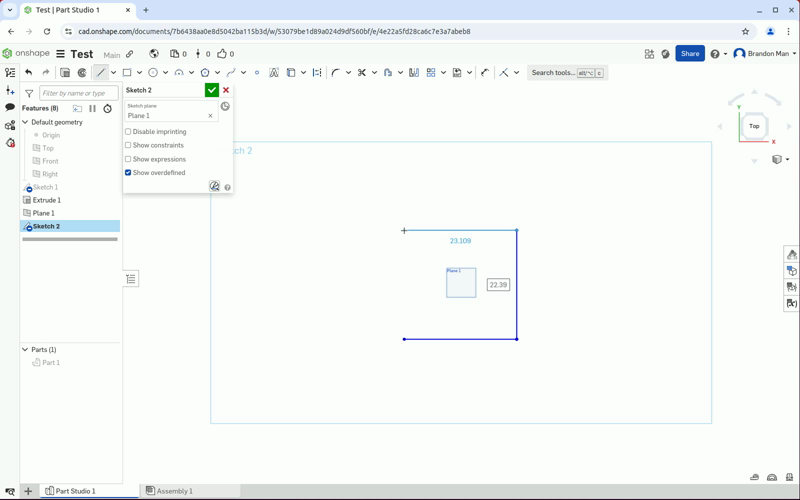
click(404, 230)
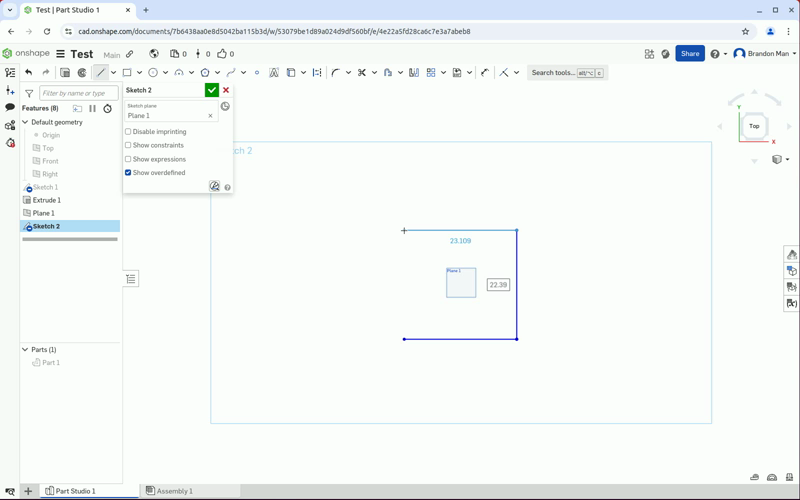
key_up(shift)
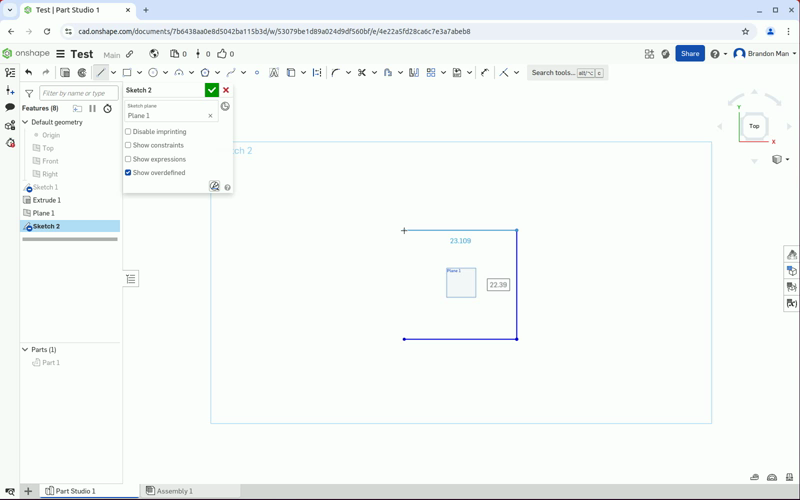
key_down(shift)
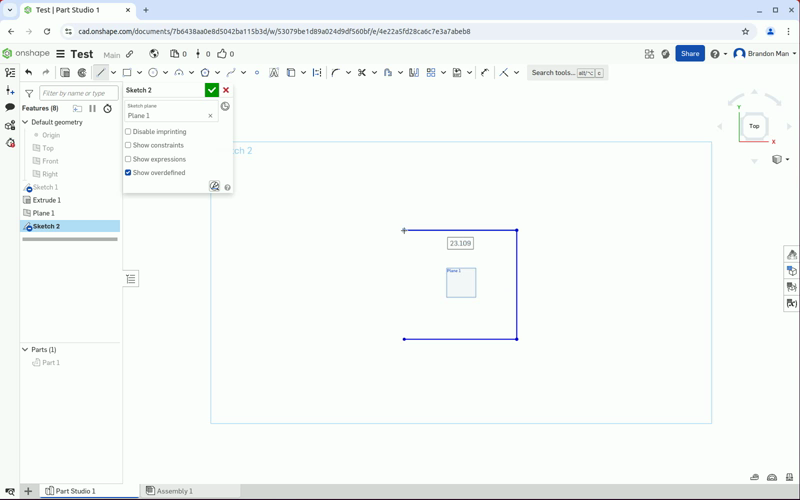
mouse_move(404, 339)
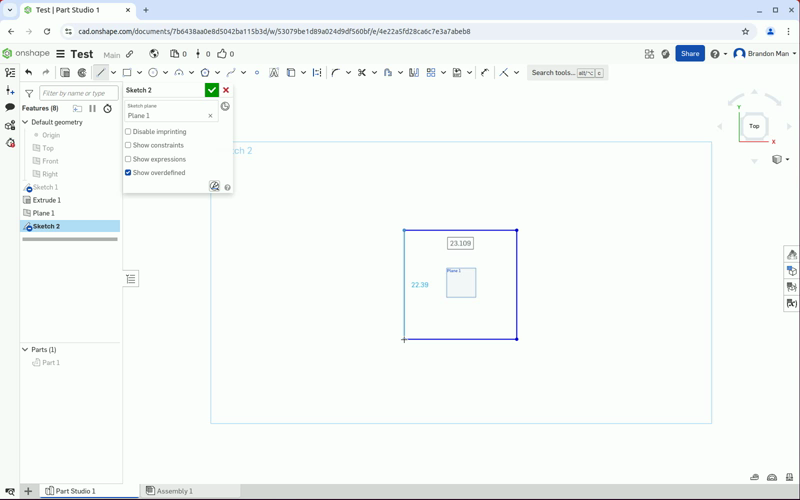
key_up(shift)
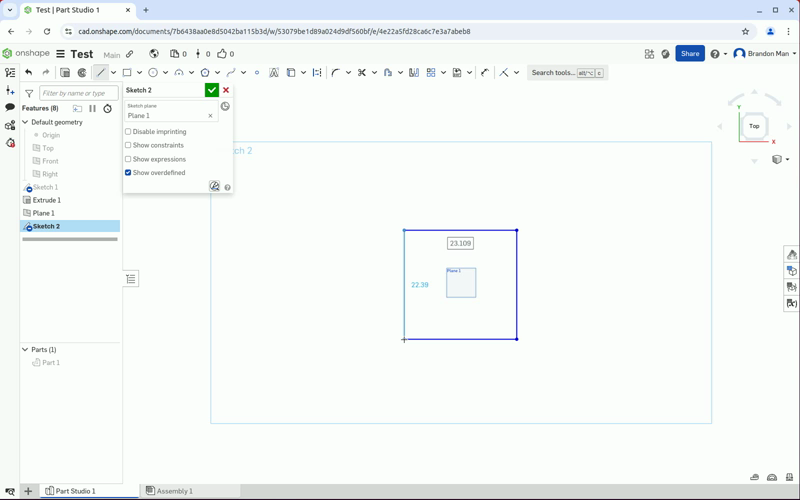
click(404, 339)
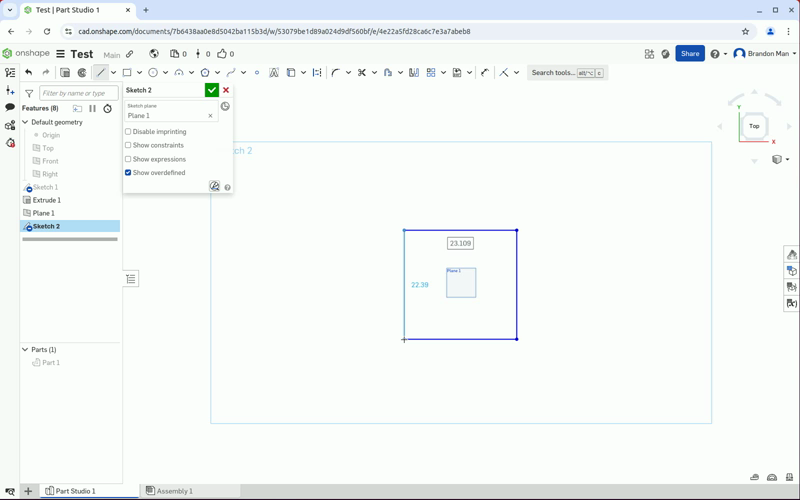
key(esc)
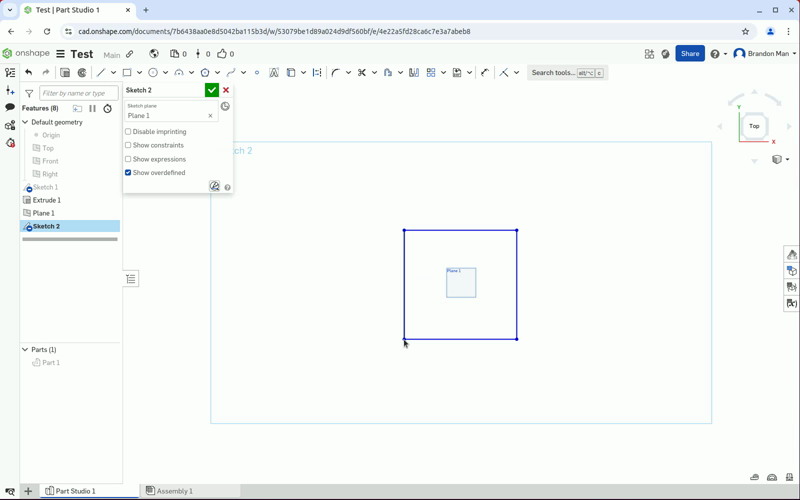
mouse_move(493, 307)
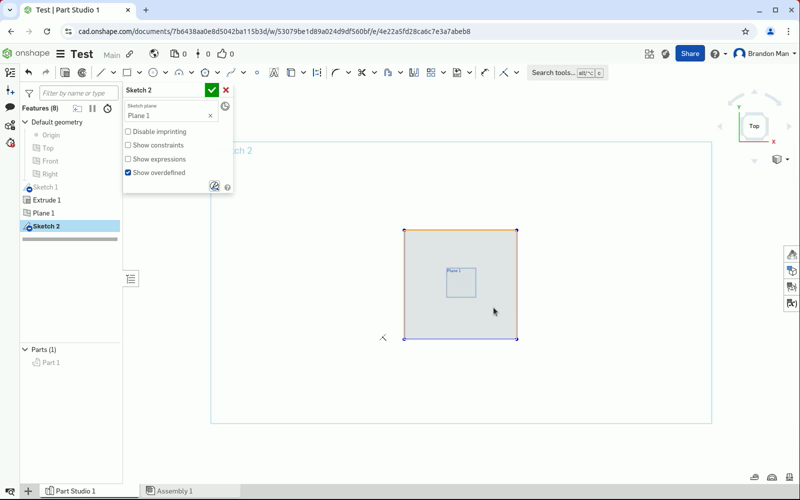
click(493, 307)
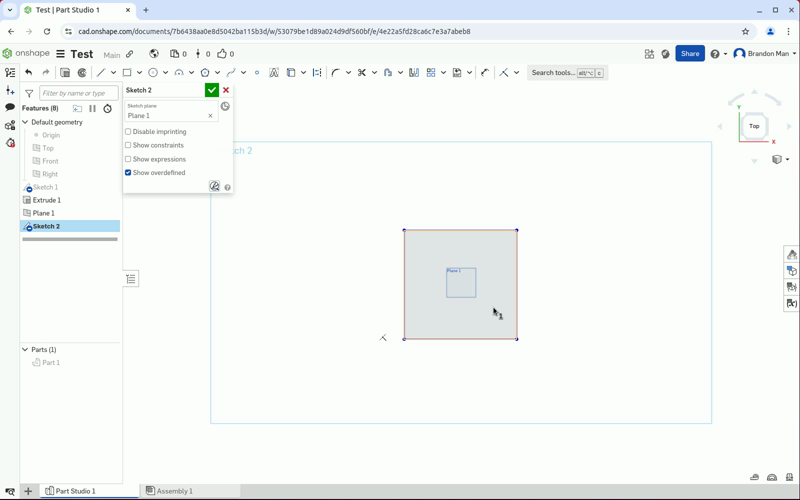
mouse_move(73, 352)
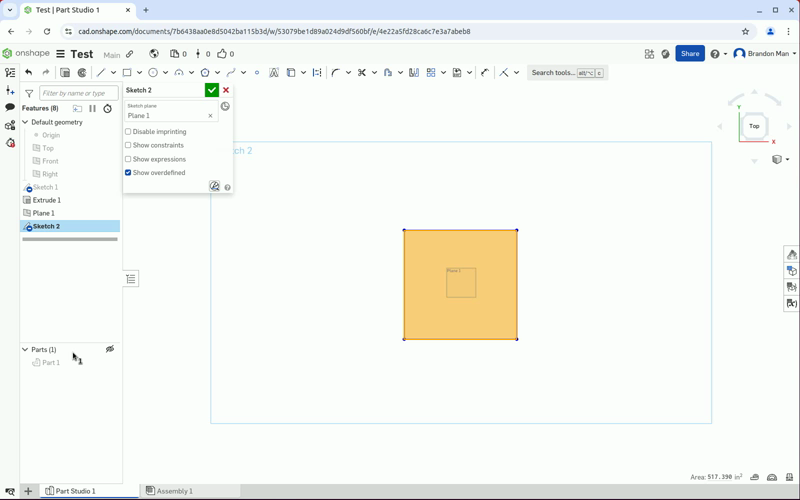
key(shift+y)
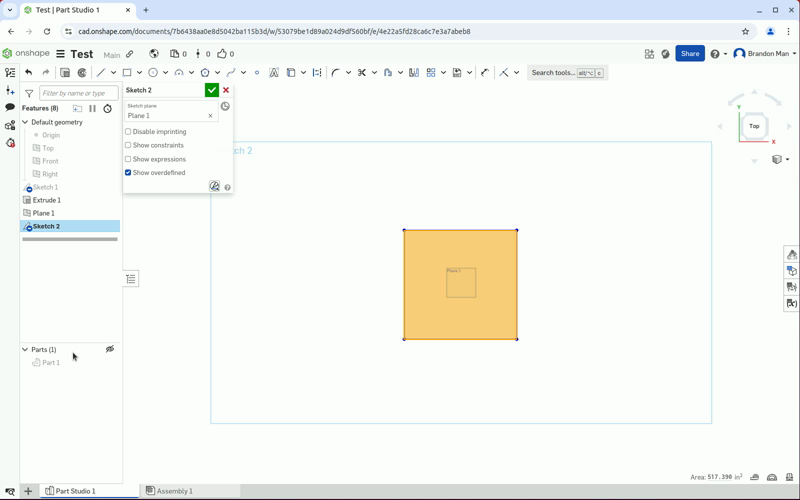
key(shift+e)
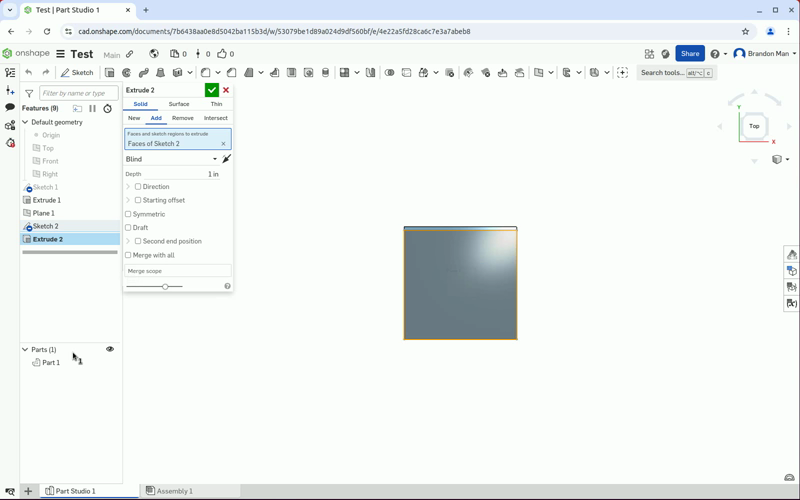
mouse_move(143, 106)
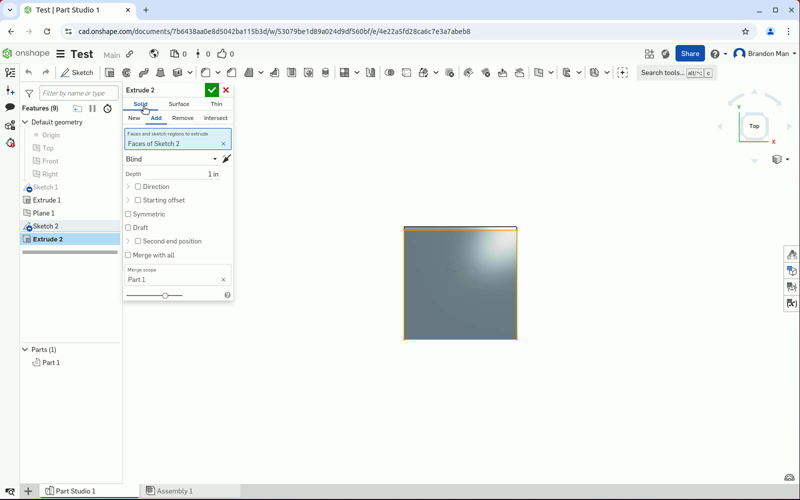
click(143, 106)
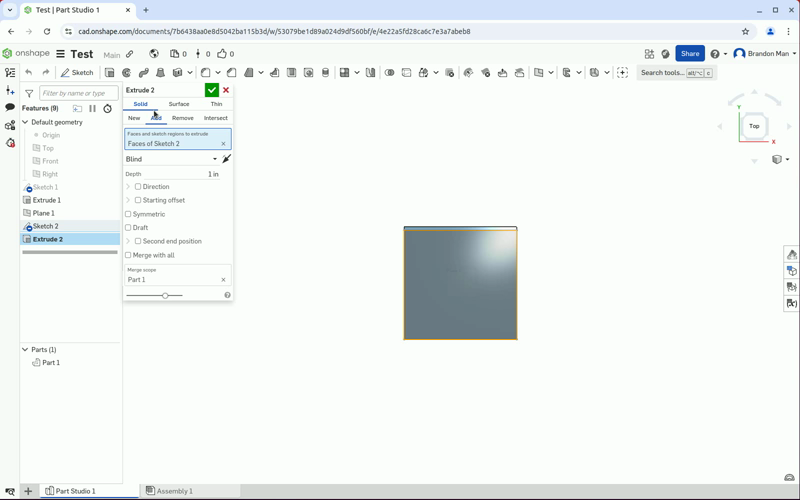
mouse_move(186, 120)
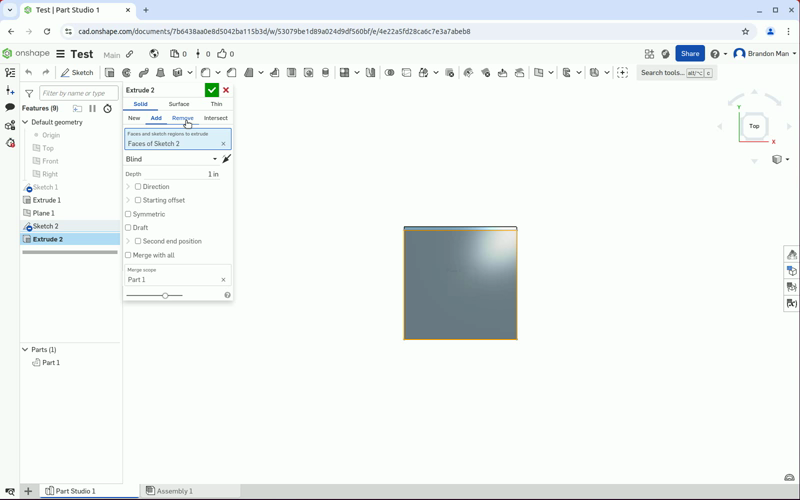
click(186, 120)
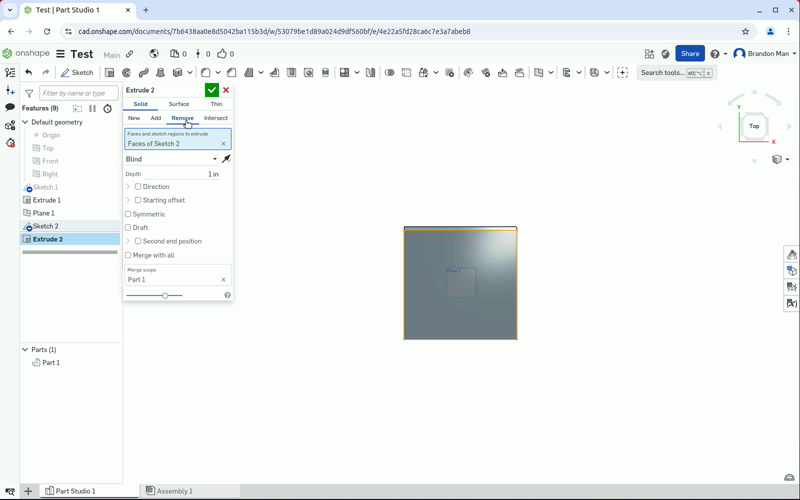
key(tab, 4)
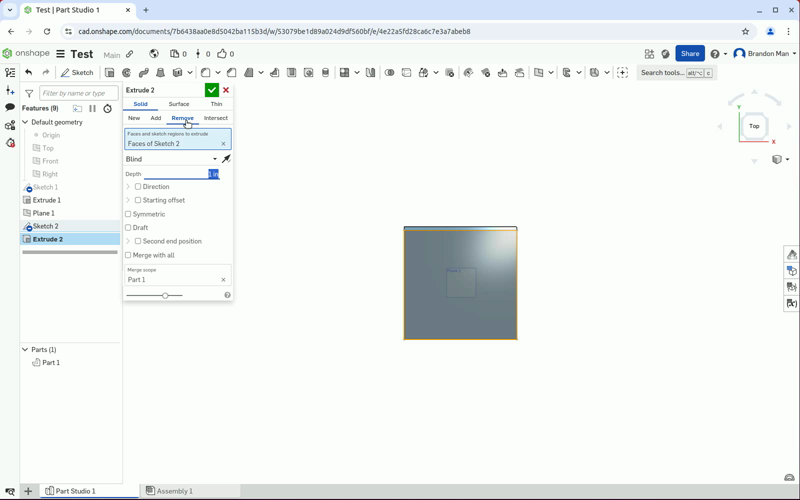
text(22.386)
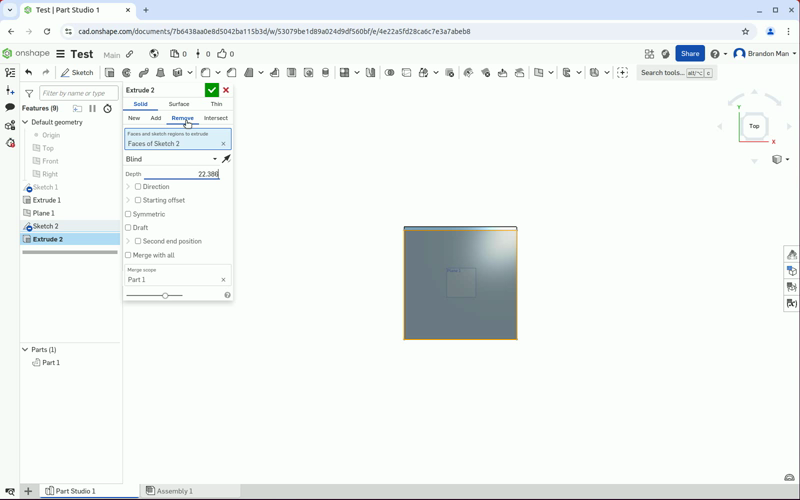
key(tab, 6)
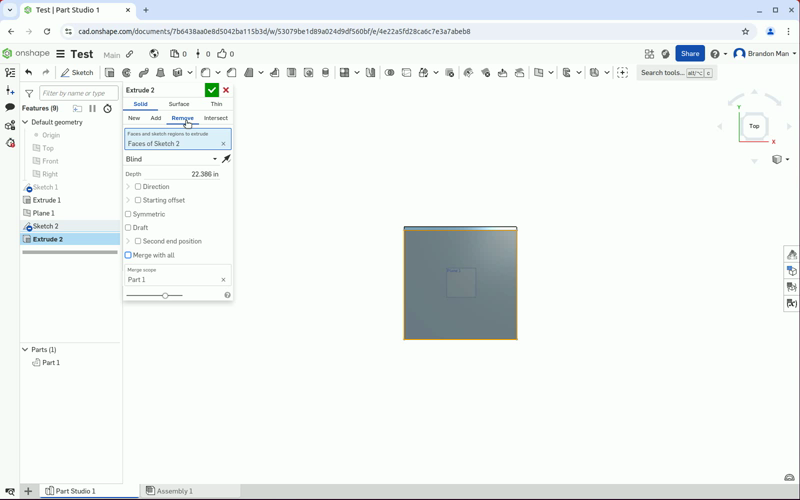
key(space)
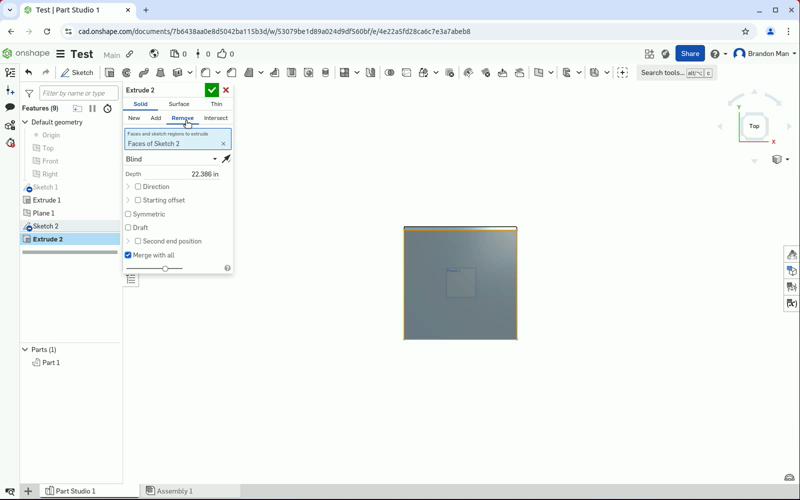
key(enter)
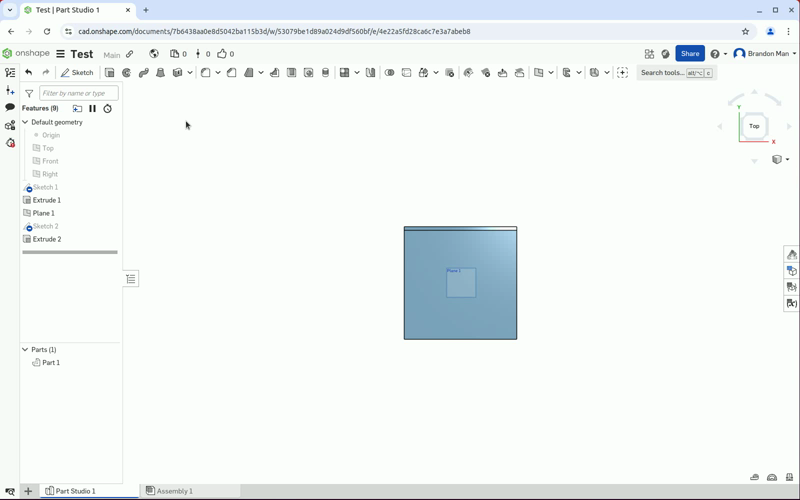
key(shift+h)
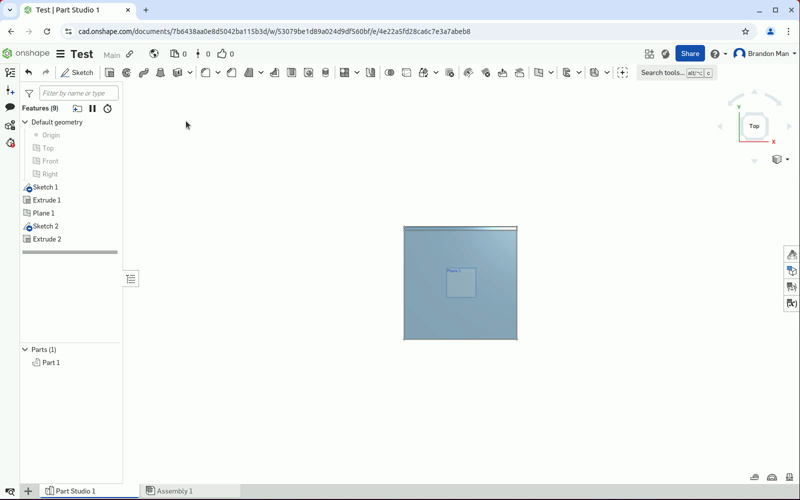
key(shift+h)
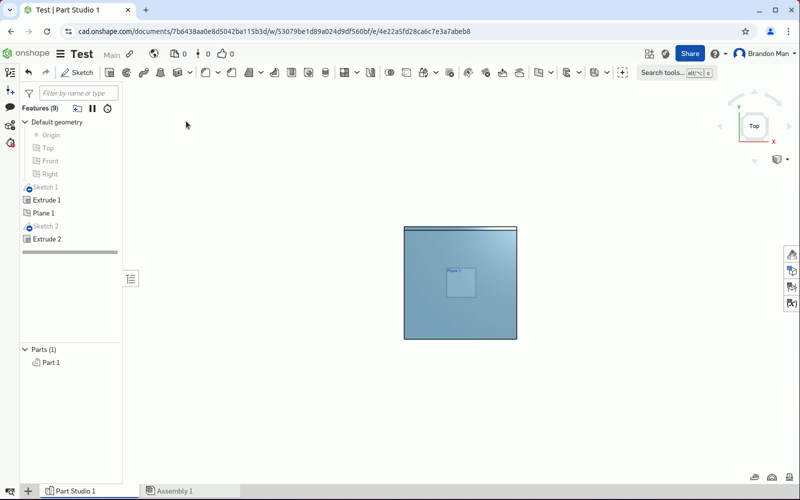
mouse_move(73, 189)
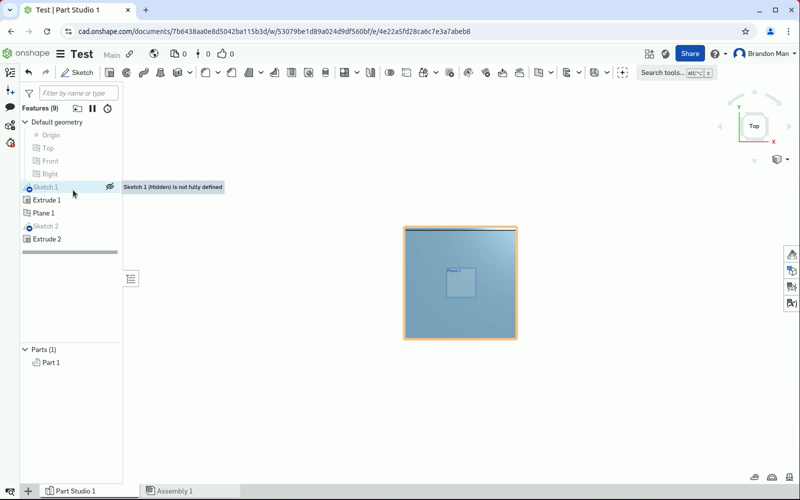
click(73, 189)
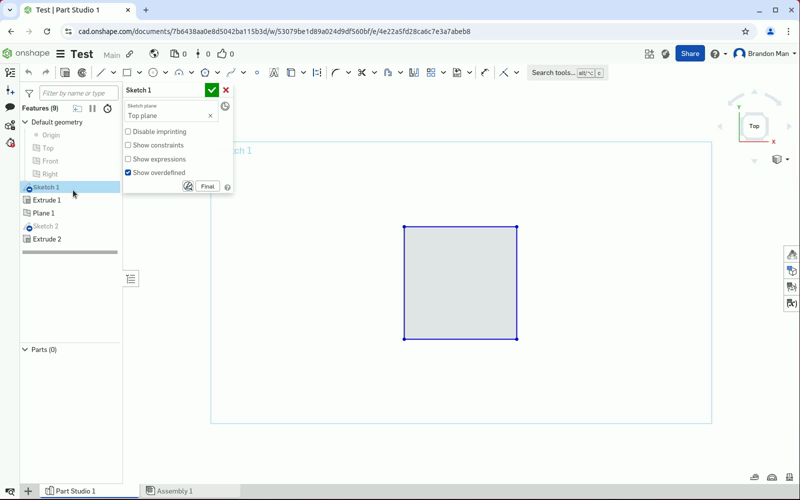
mouse_move(229, 92)
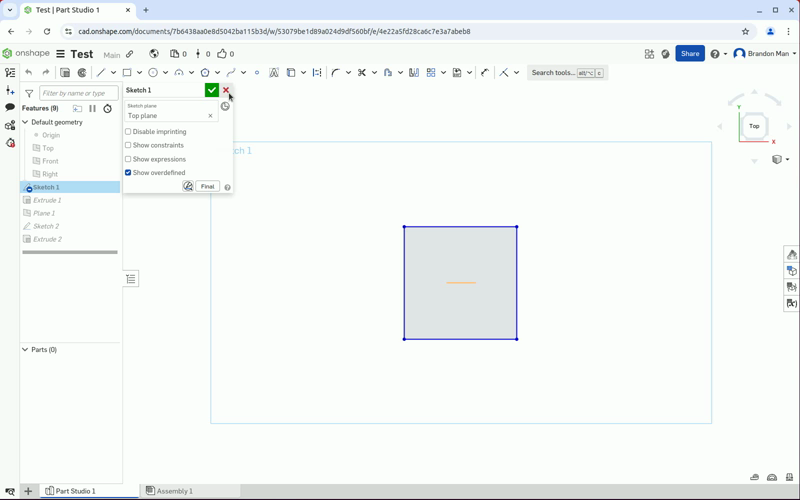
click(229, 92)
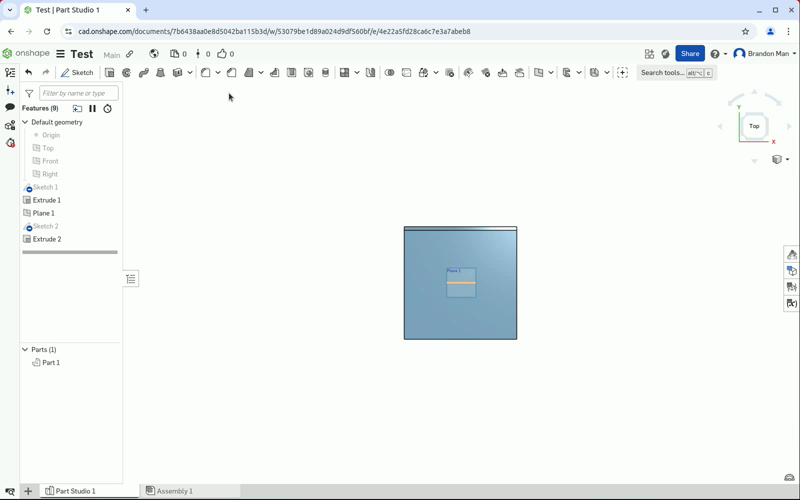
mouse_move(73, 352)
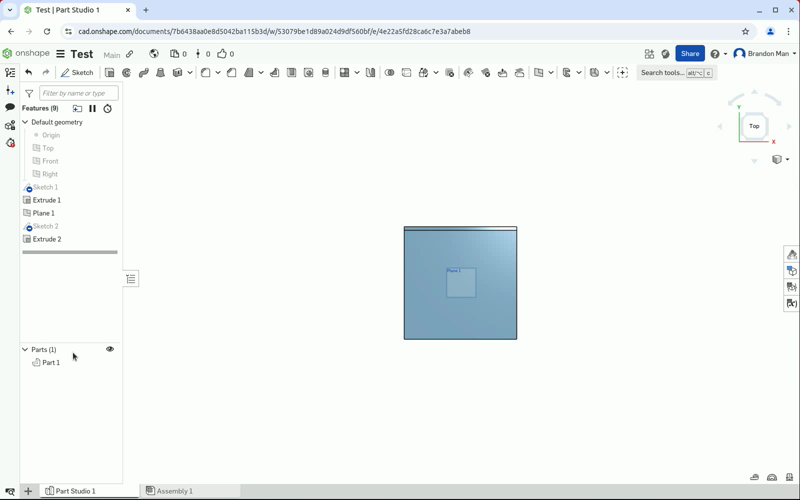
key(y)
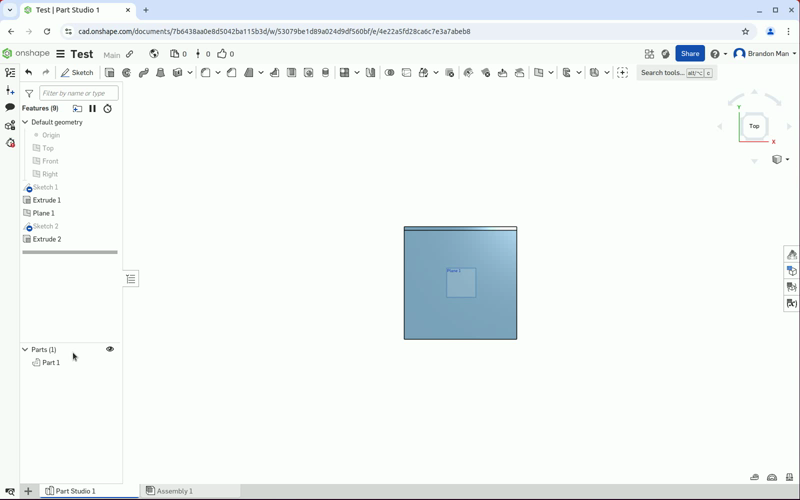
key(shift+p)
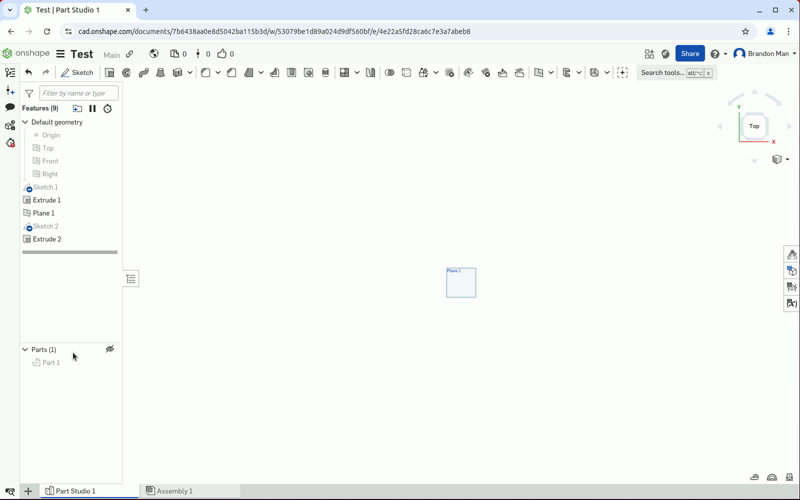
key(space)
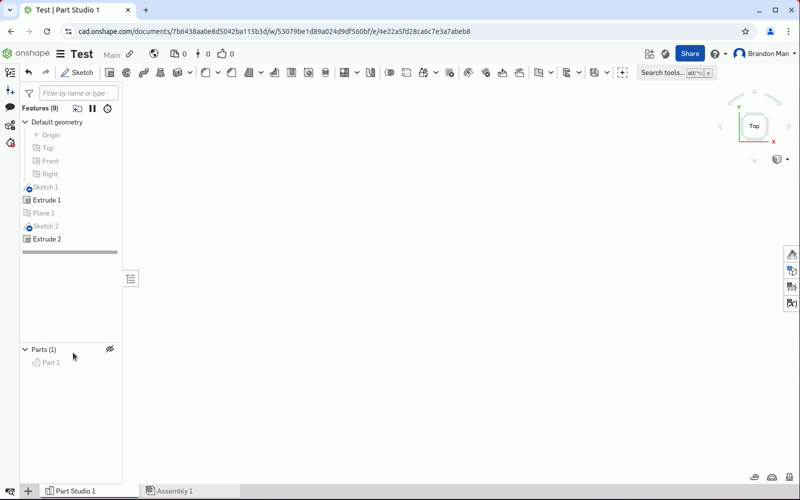
key_down(shift)
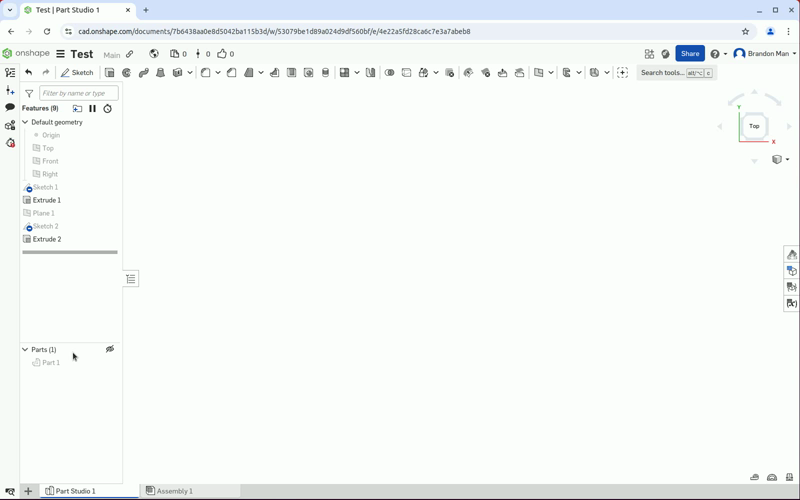
key(up)
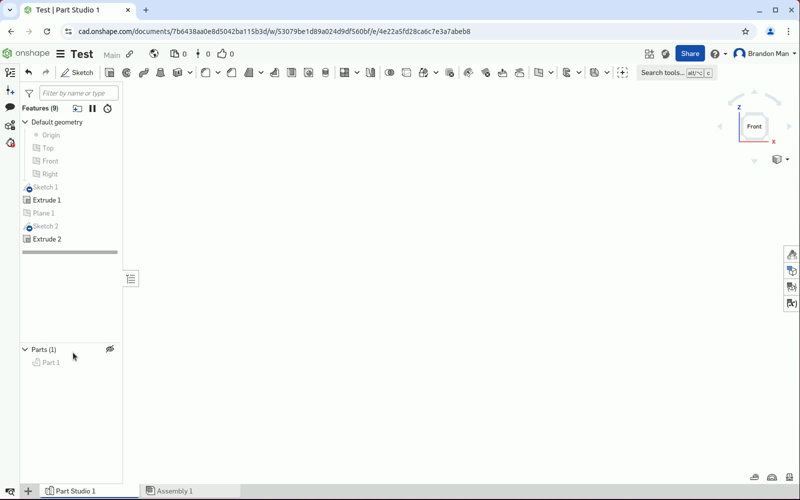
key_up(shift)
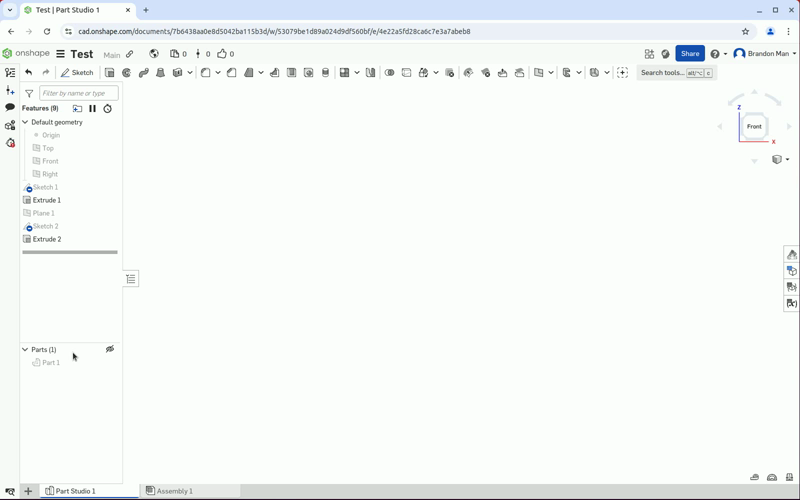
mouse_move(73, 352)
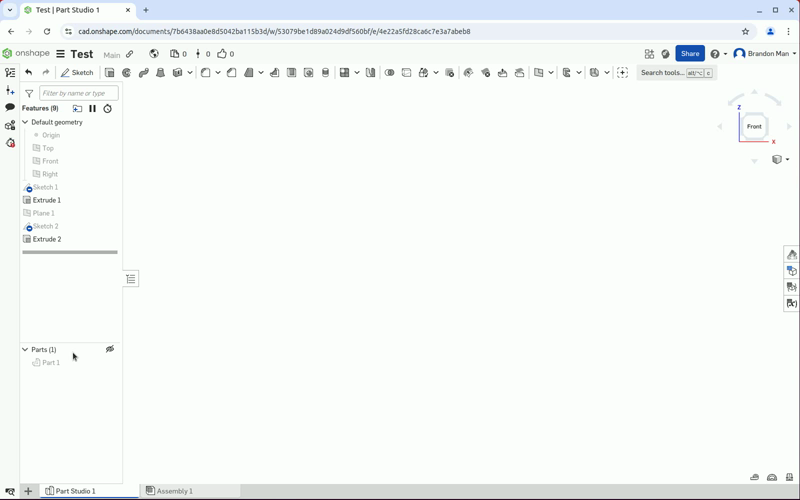
key(shift+y)
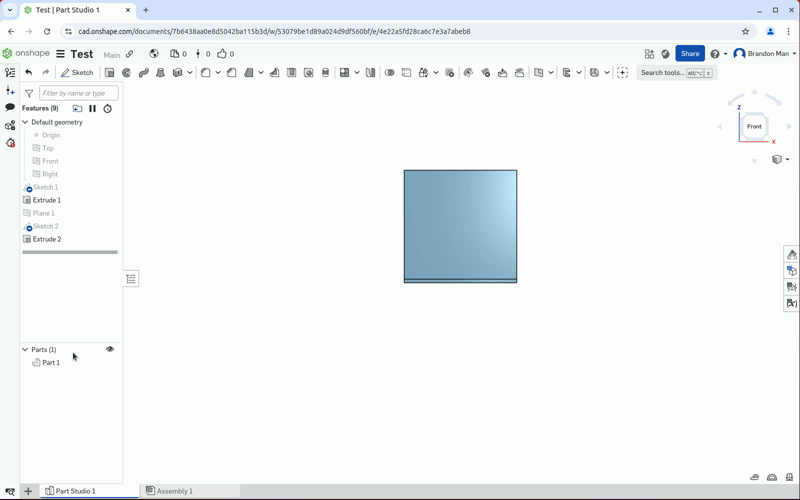
mouse_move(541, 75)
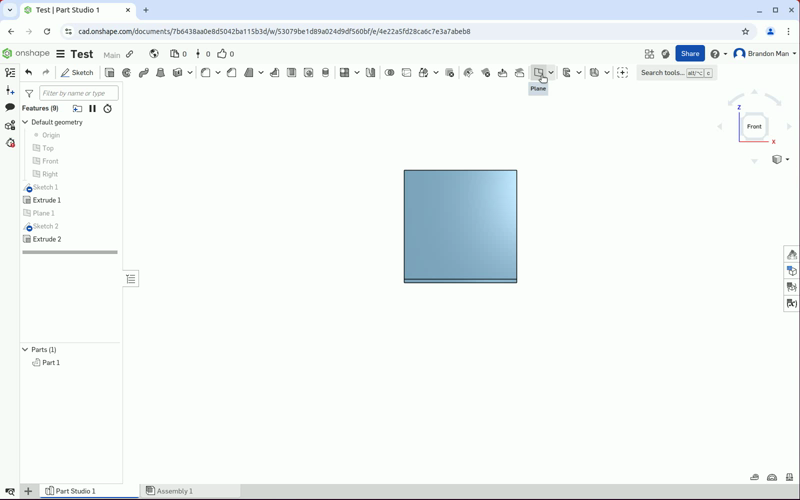
click(541, 75)
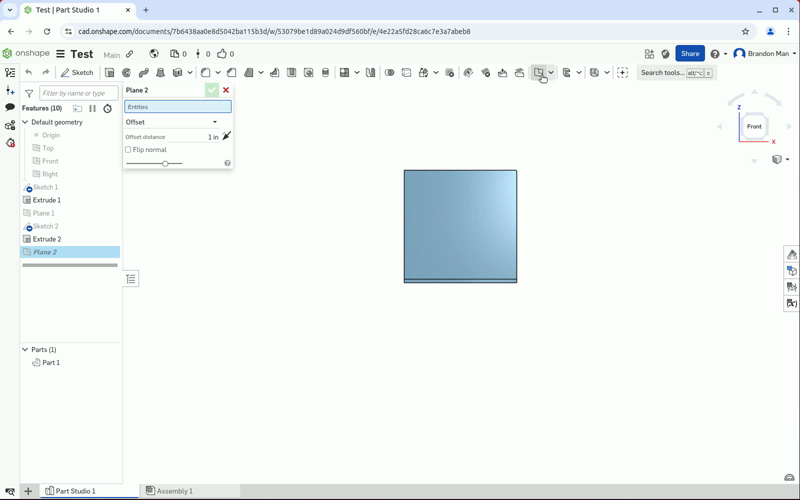
mouse_move(73, 163)
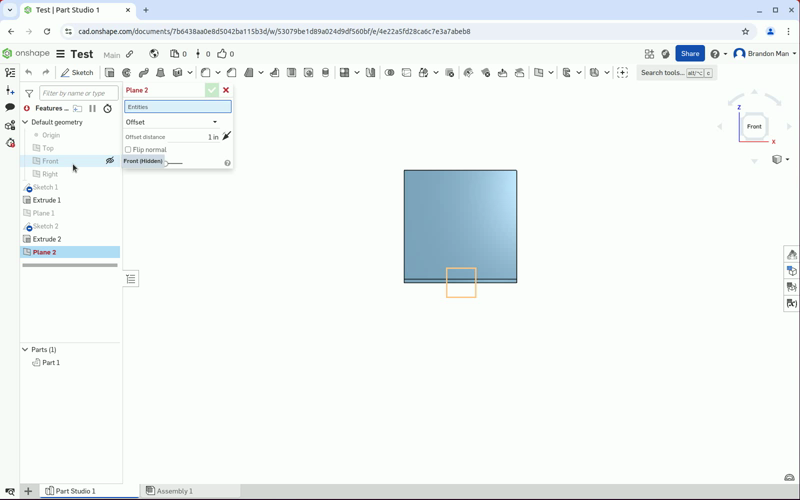
click(73, 163)
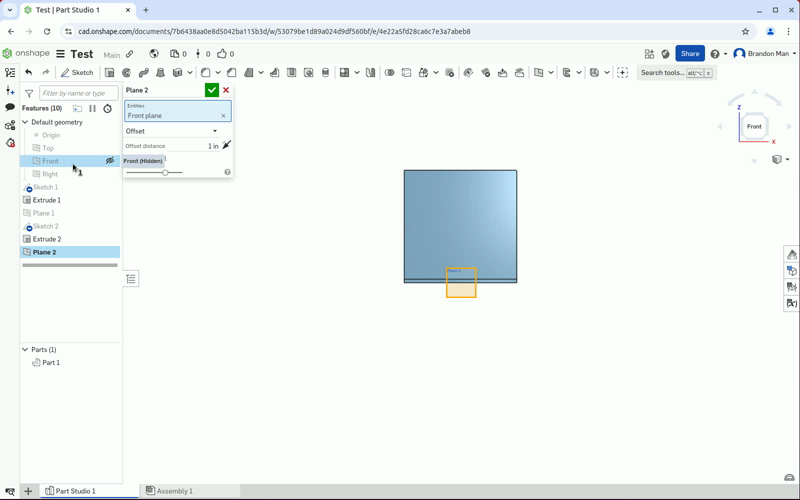
key(tab, 2)
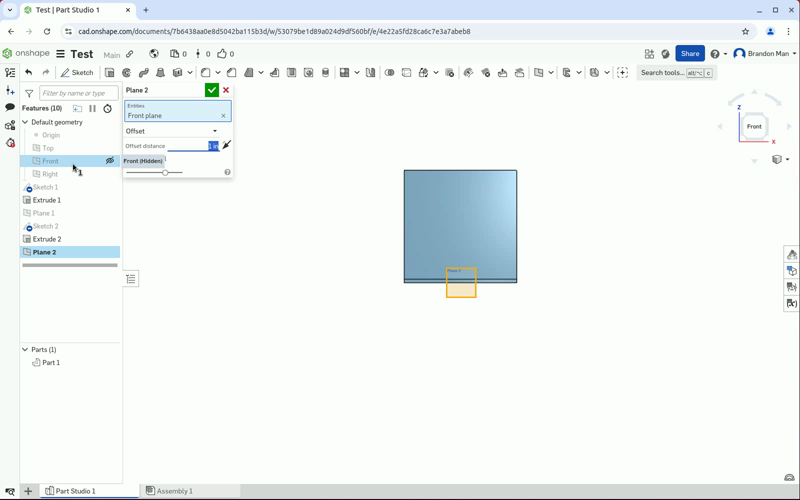
text(10.845)
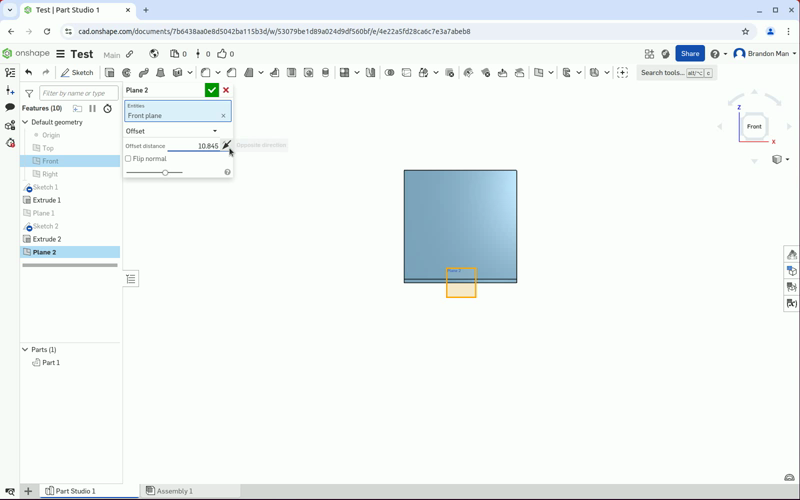
mouse_move(229, 147)
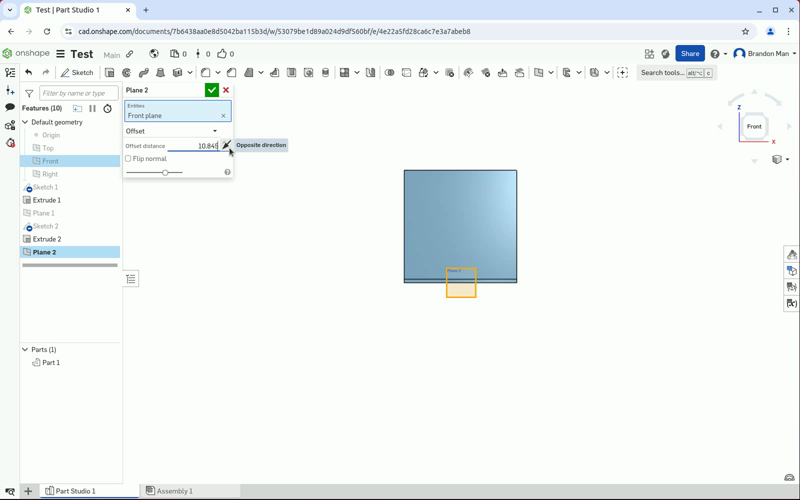
click(229, 147)
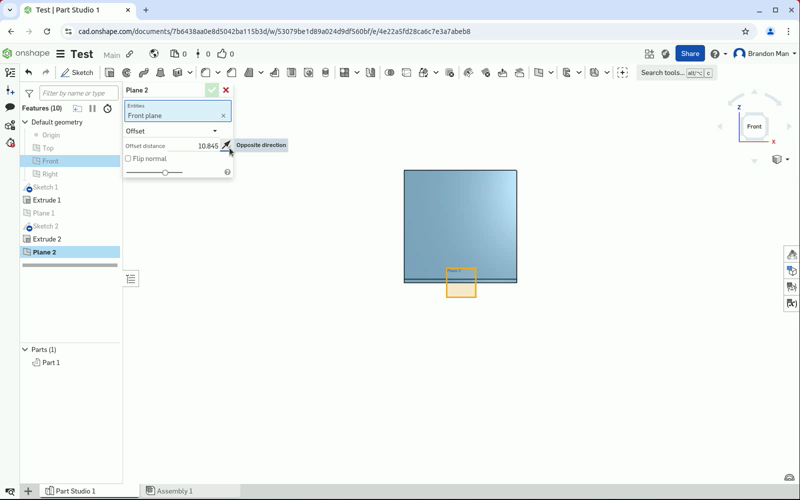
key(enter, 2)
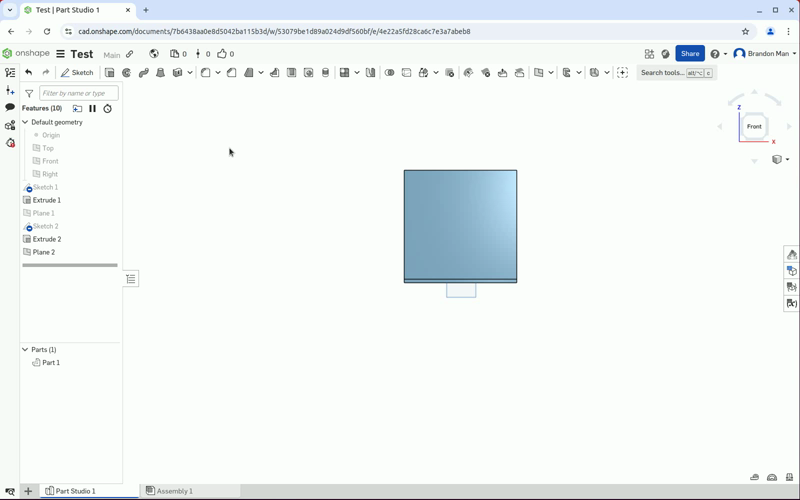
key(shift+s)
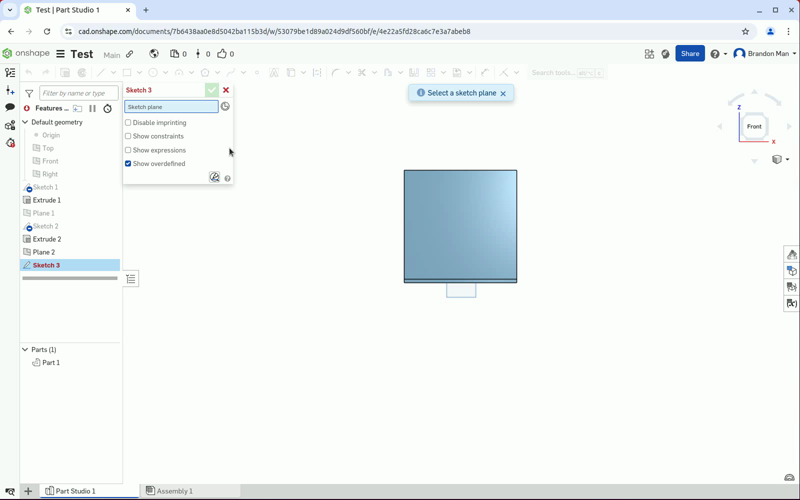
mouse_move(73, 254)
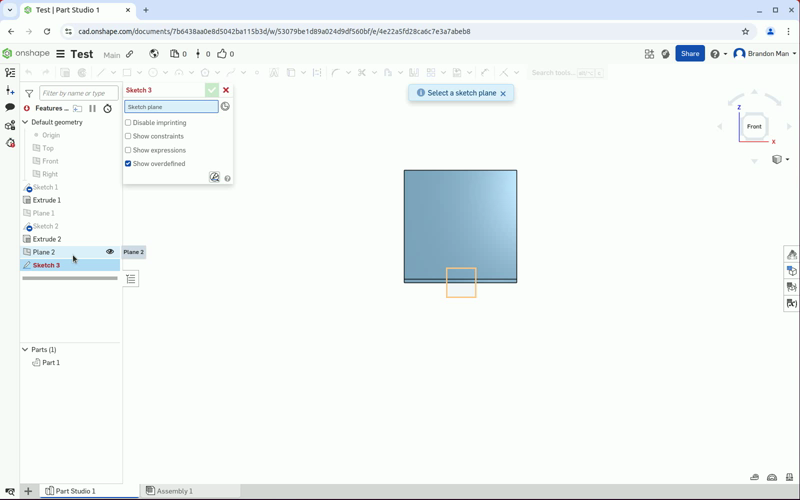
click(73, 254)
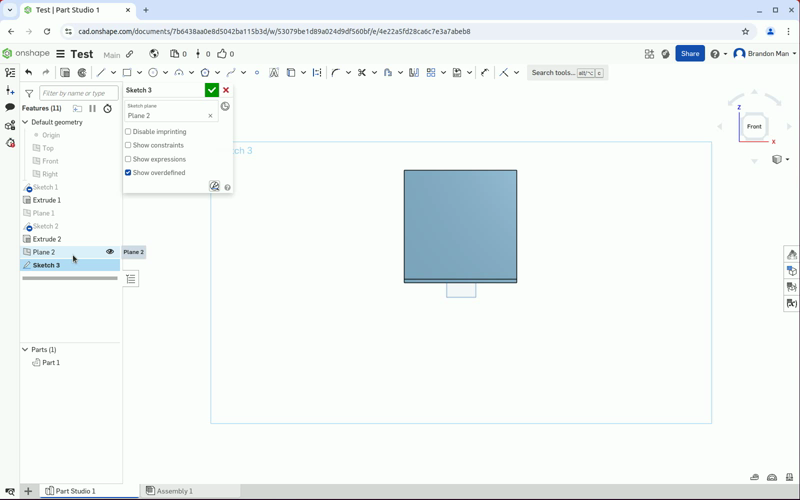
mouse_move(73, 352)
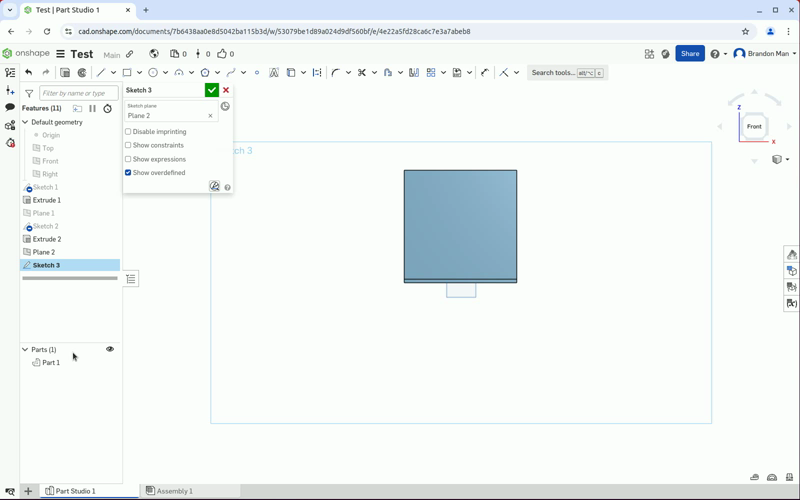
key(y)
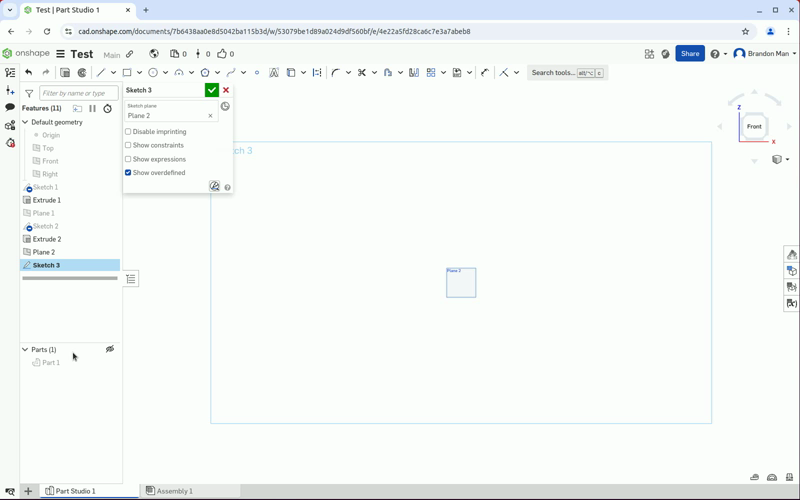
key(l)
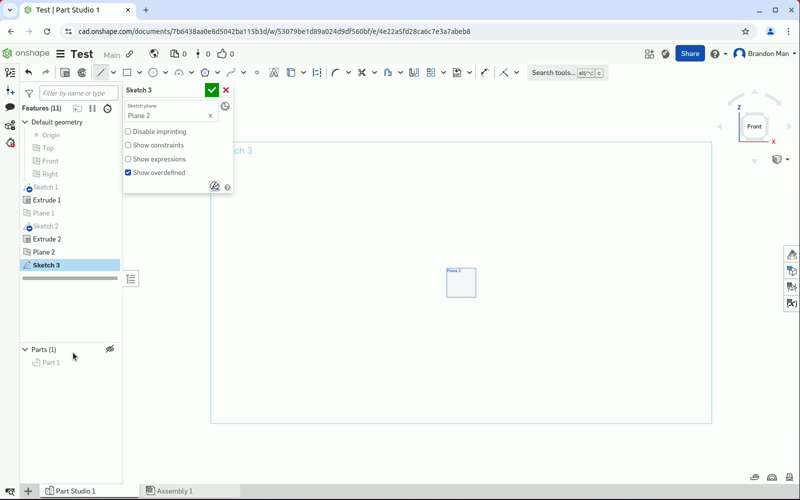
key_down(shift)
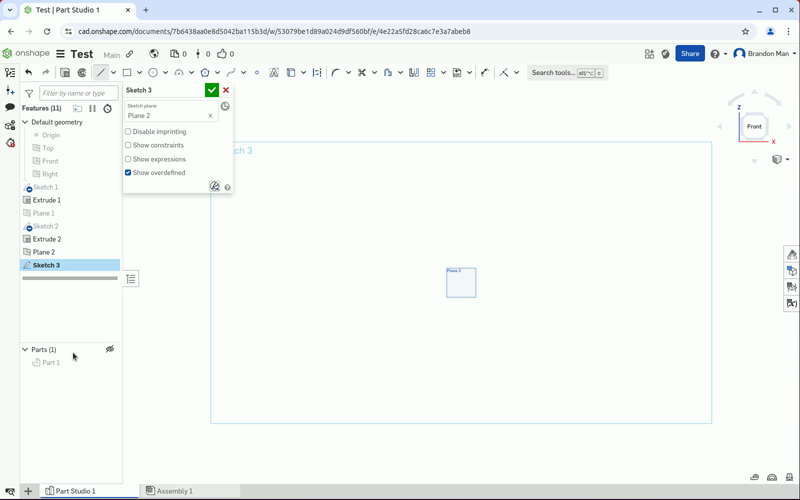
mouse_move(460, 236)
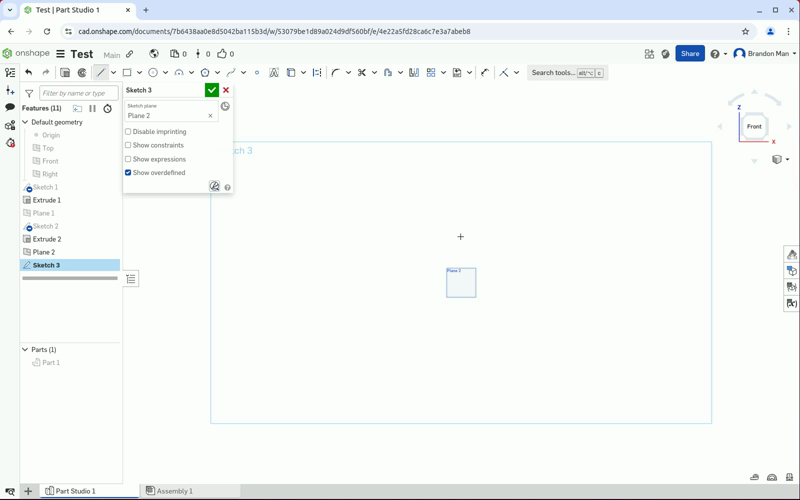
click(460, 236)
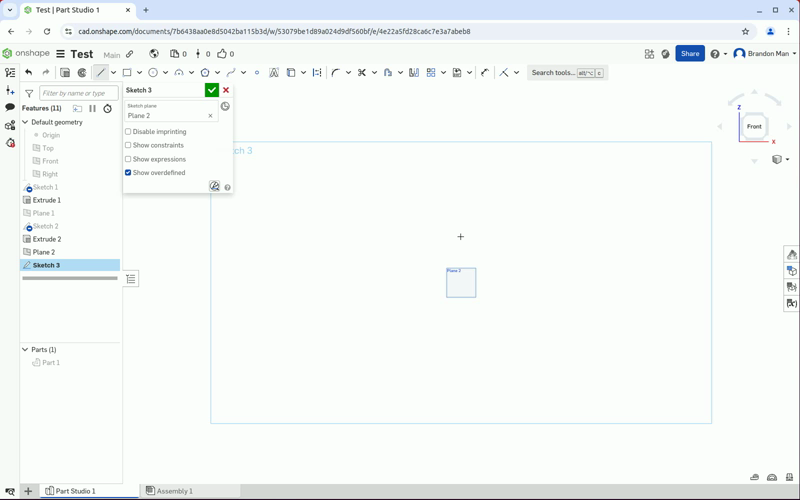
key_up(shift)
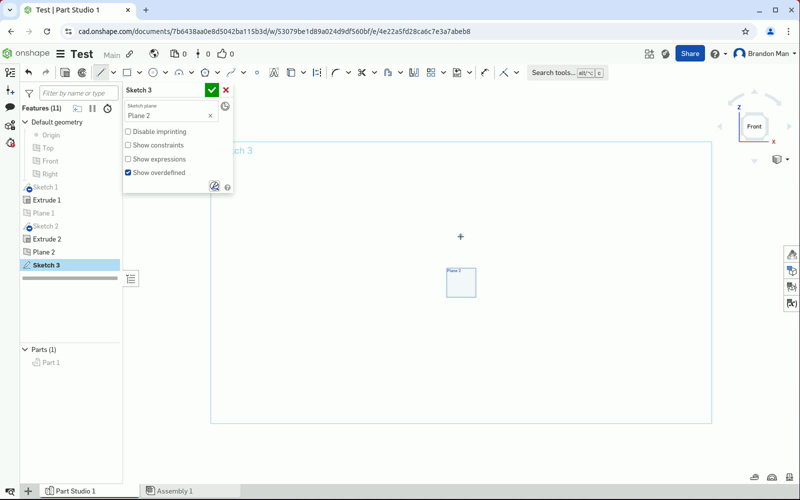
key_down(shift)
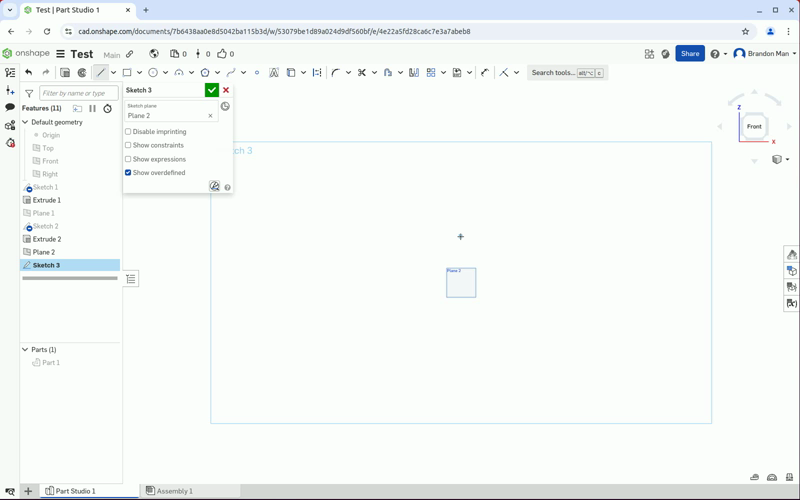
mouse_move(490, 236)
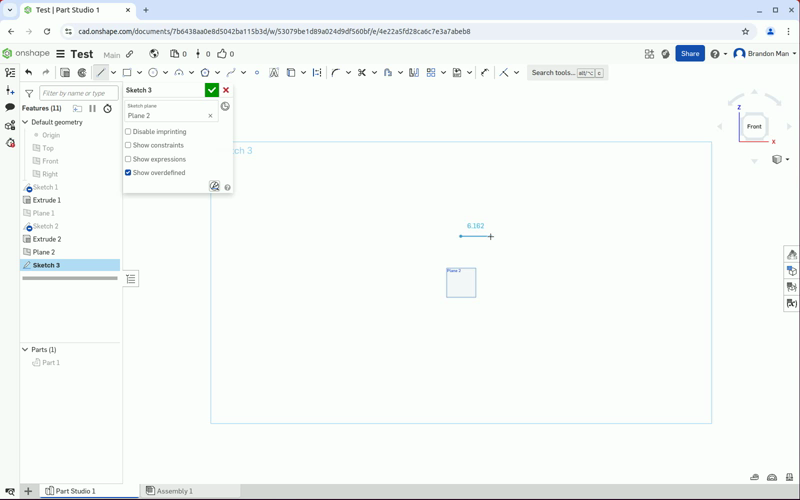
mouse_move(460, 211)
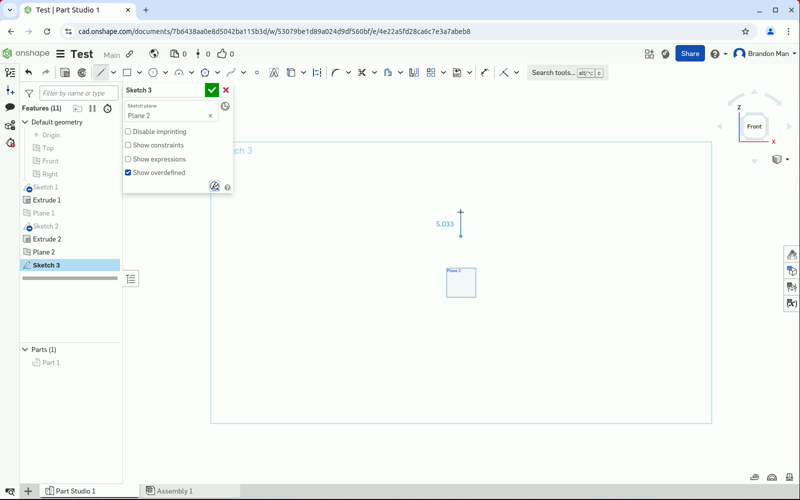
click(460, 211)
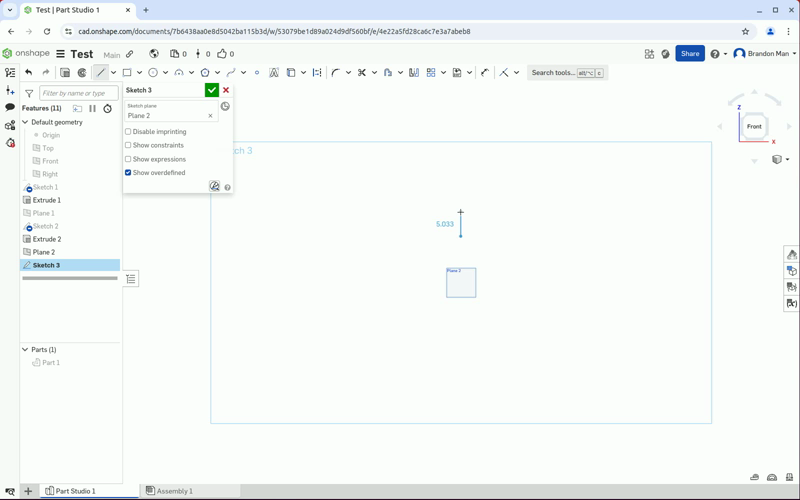
key_up(shift)
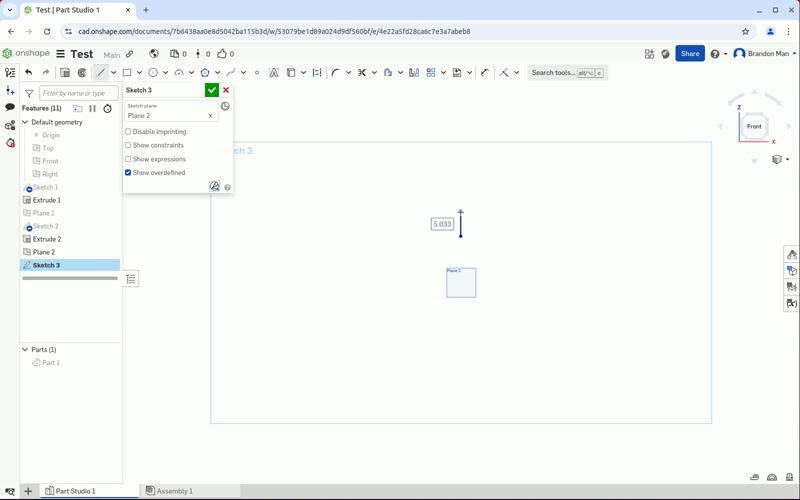
key(esc)
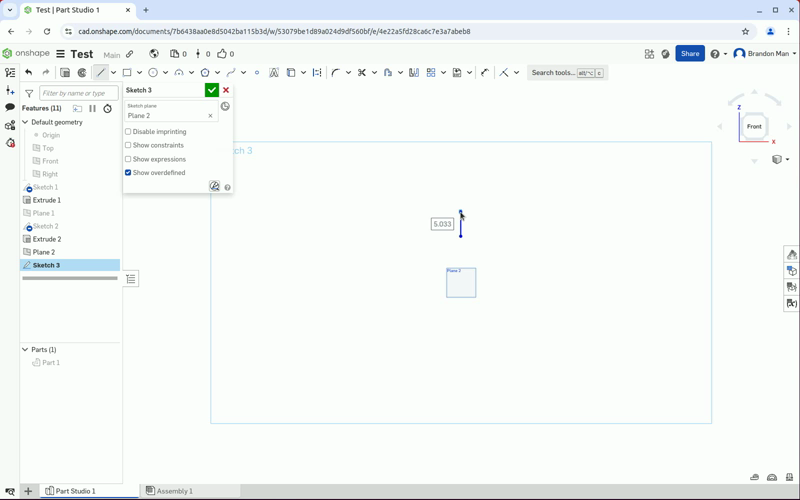
key(a)
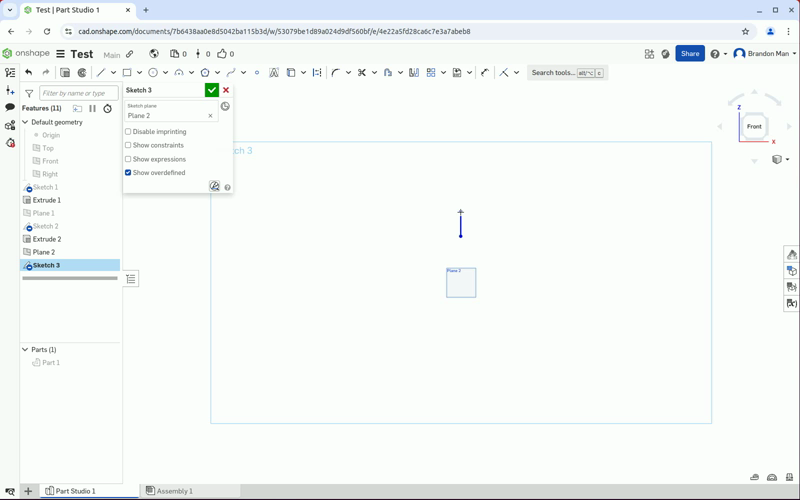
mouse_move(460, 211)
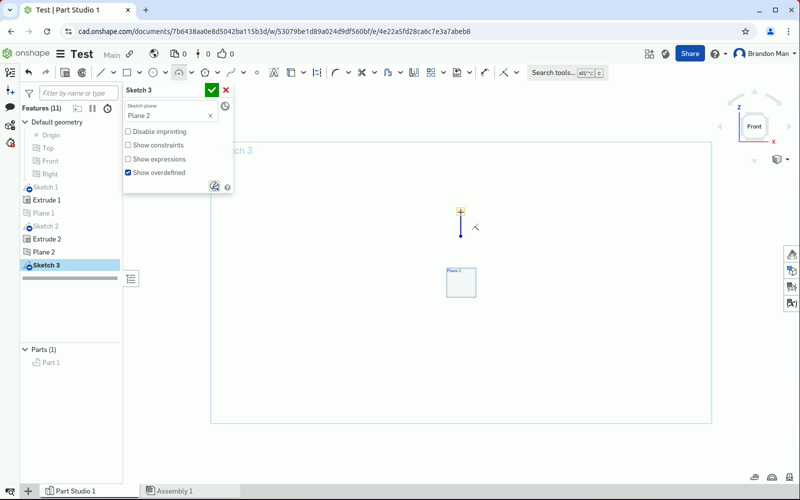
click(460, 211)
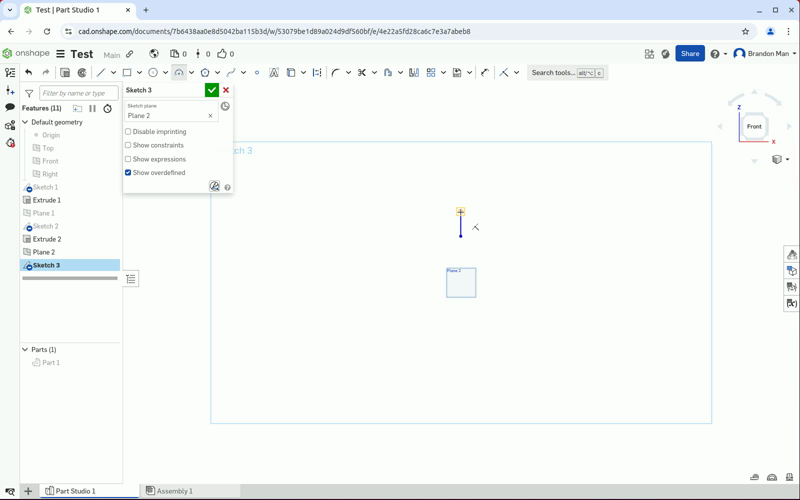
mouse_move(460, 236)
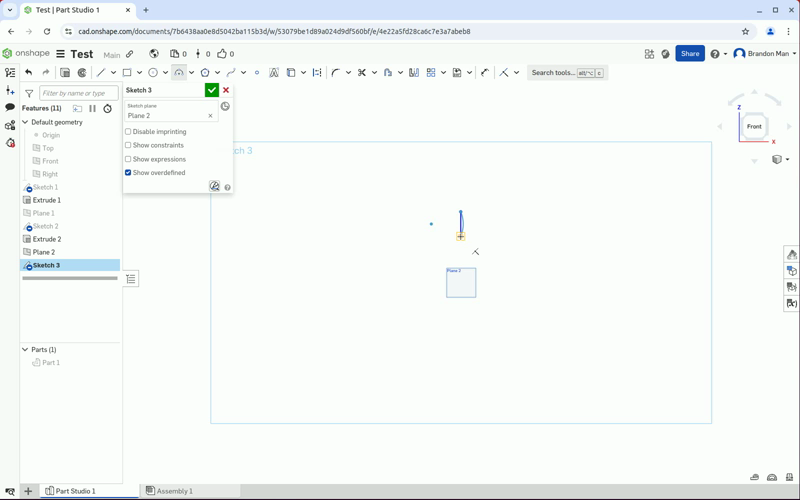
click(460, 236)
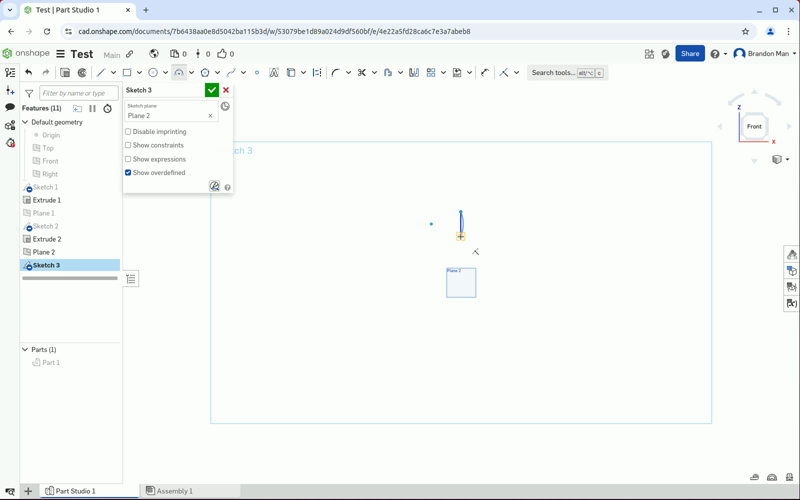
key_down(shift)
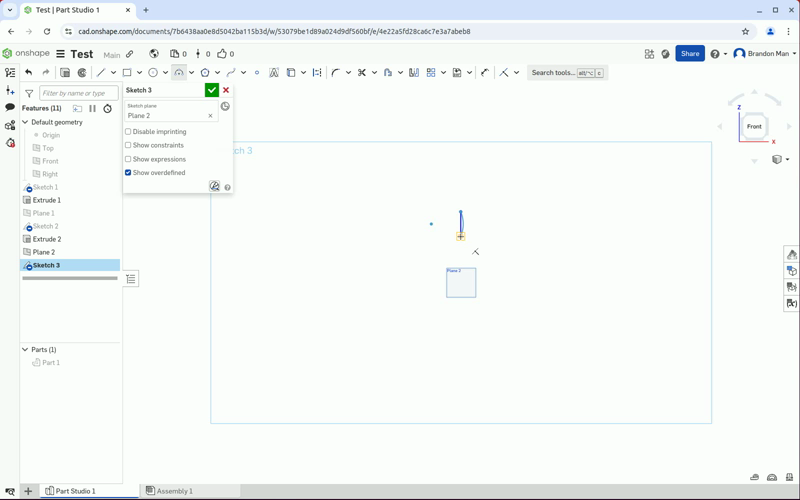
mouse_move(448, 223)
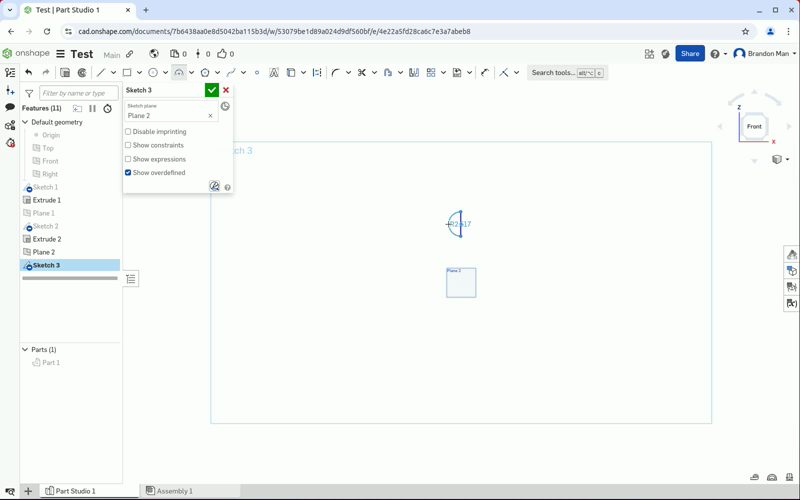
click(448, 223)
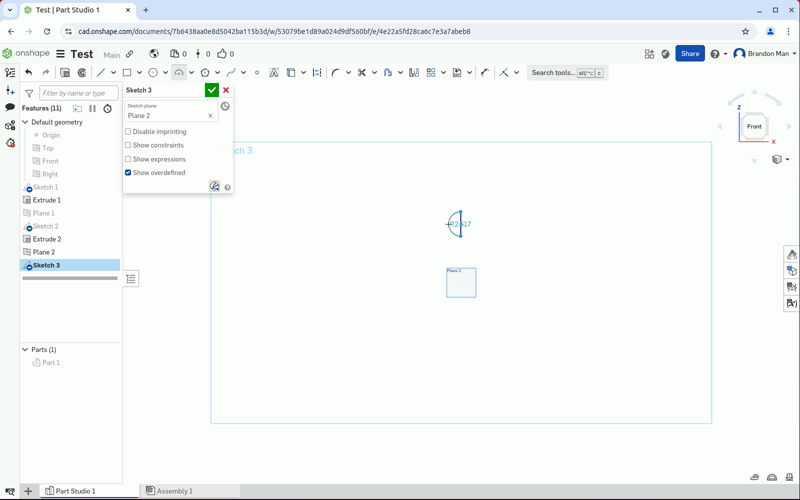
key_up(shift)
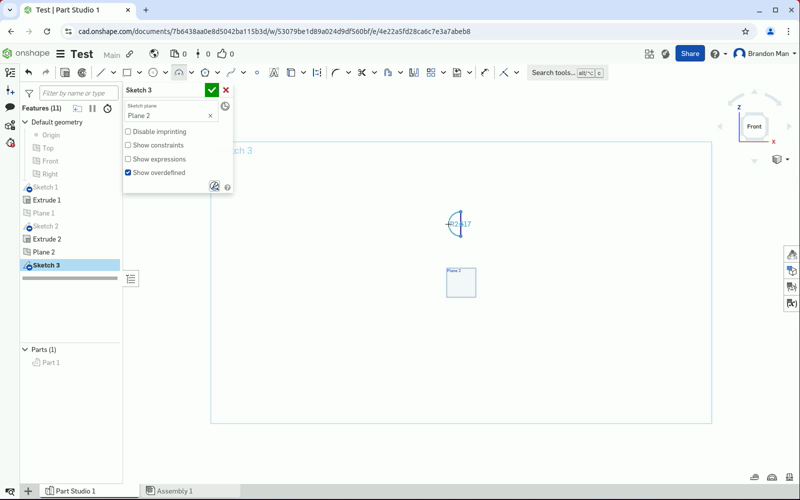
key(esc)
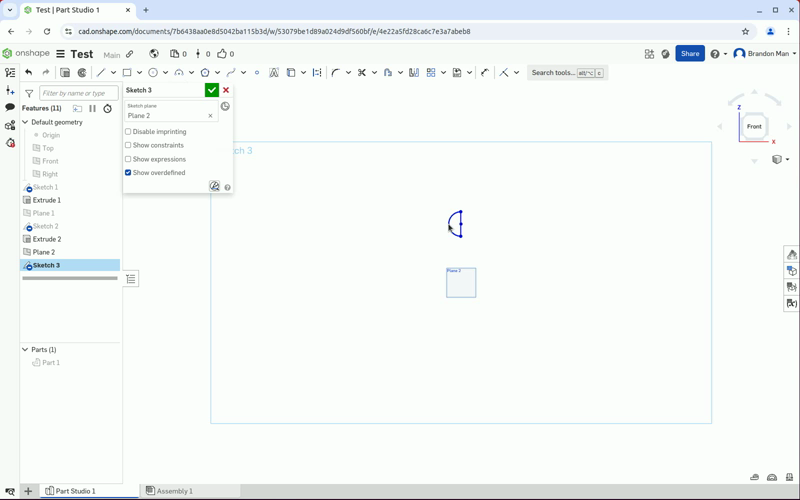
mouse_move(453, 215)
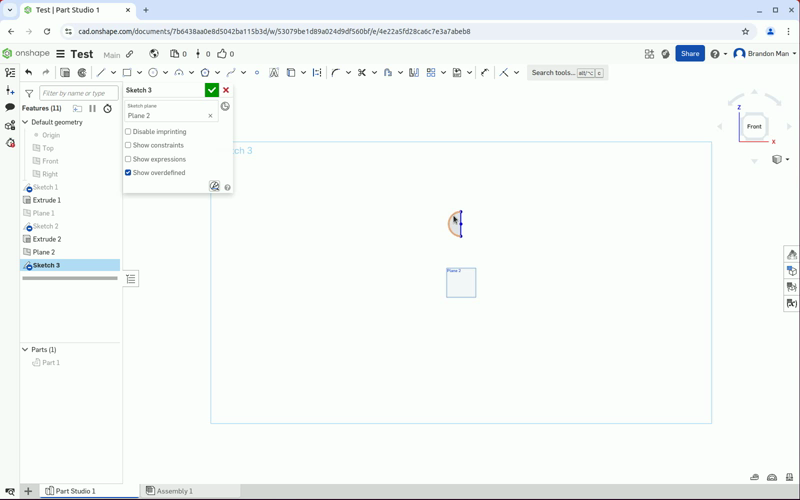
scroll(6)
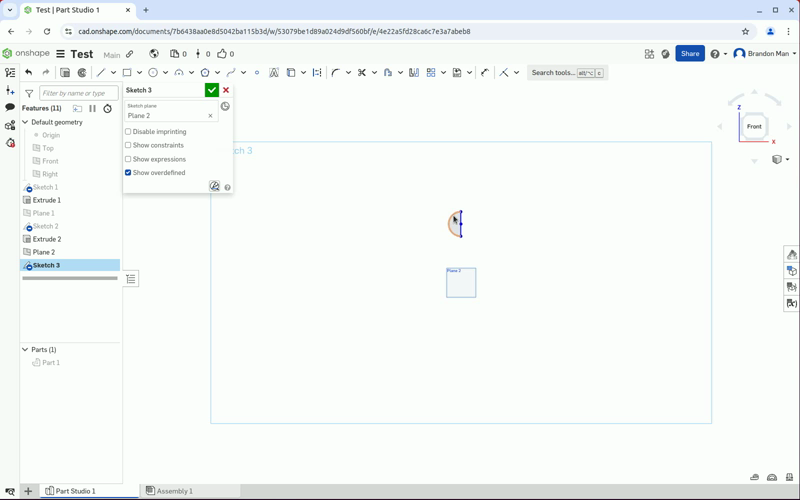
scroll(6)
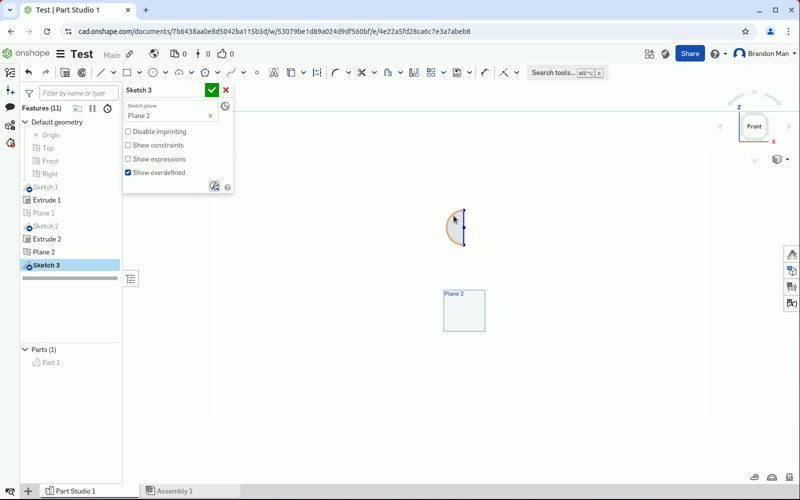
scroll(6)
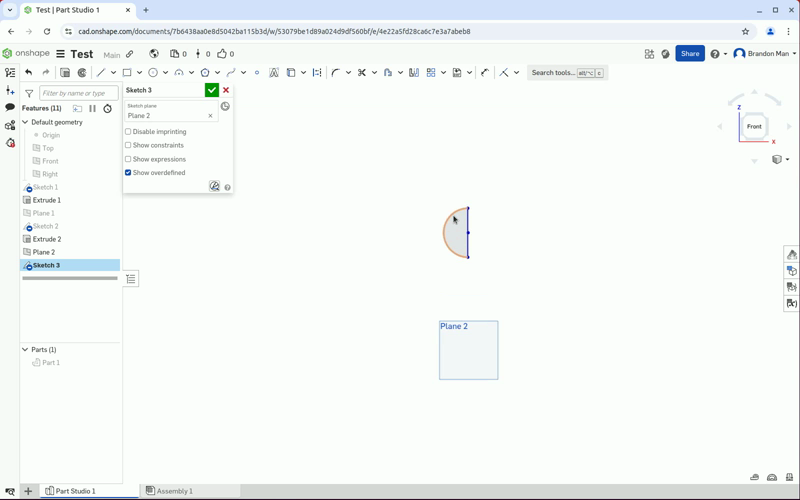
scroll(6)
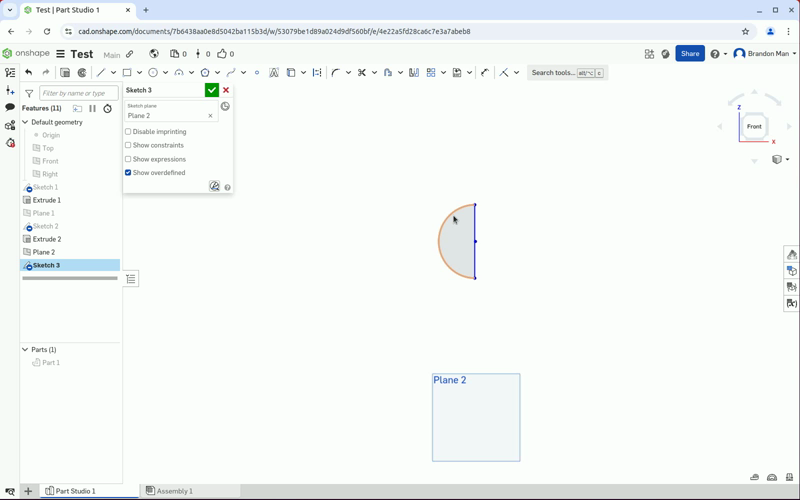
scroll(6)
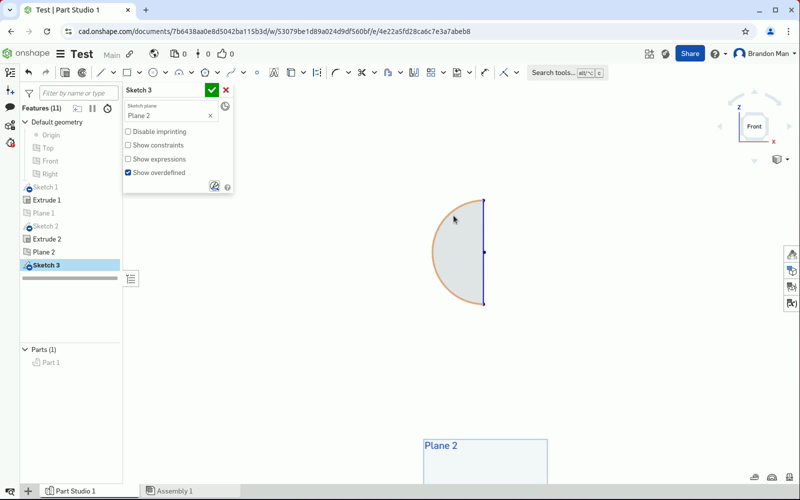
scroll(6)
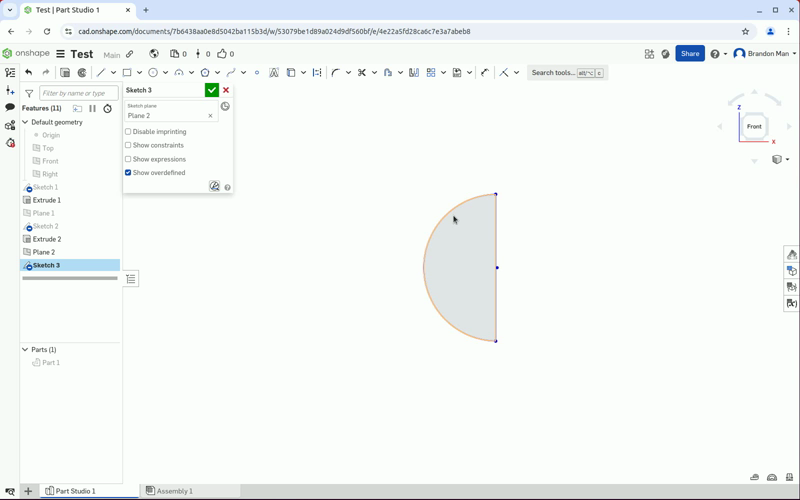
scroll(6)
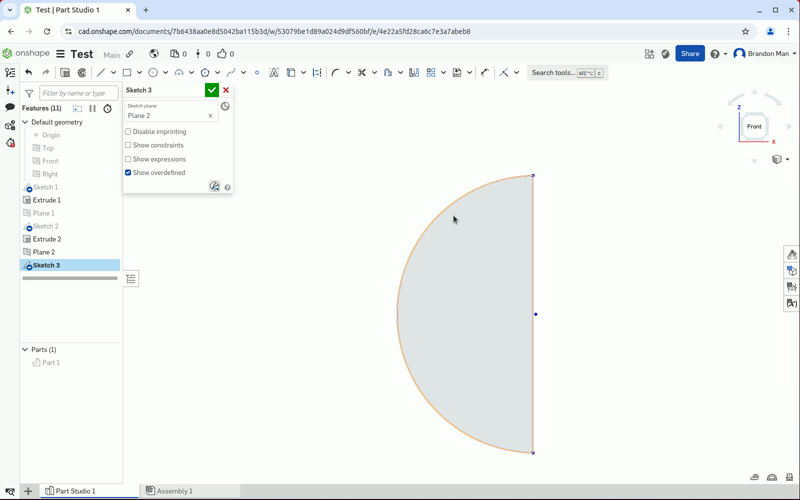
click(453, 215)
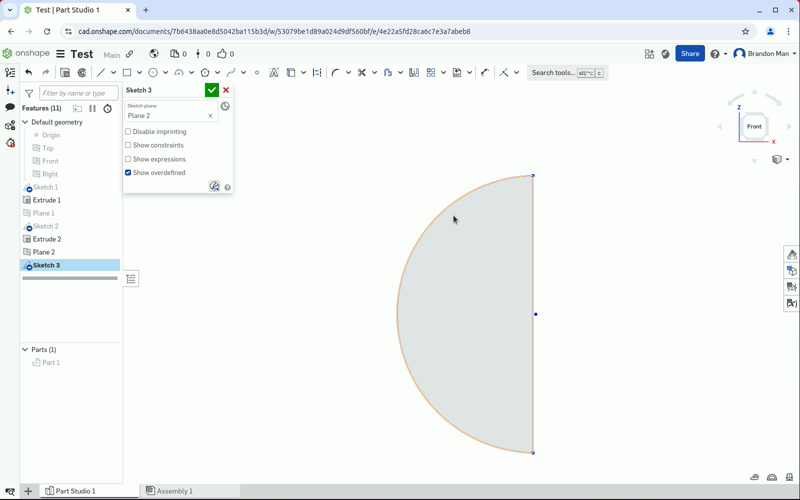
scroll(-6)
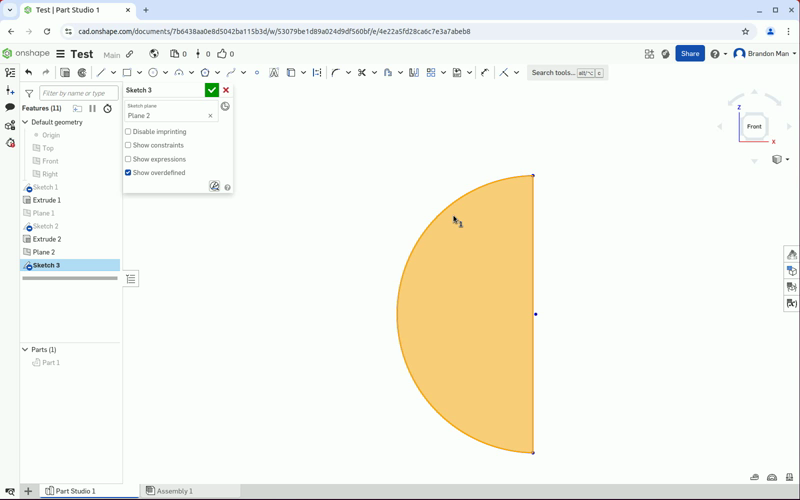
scroll(-6)
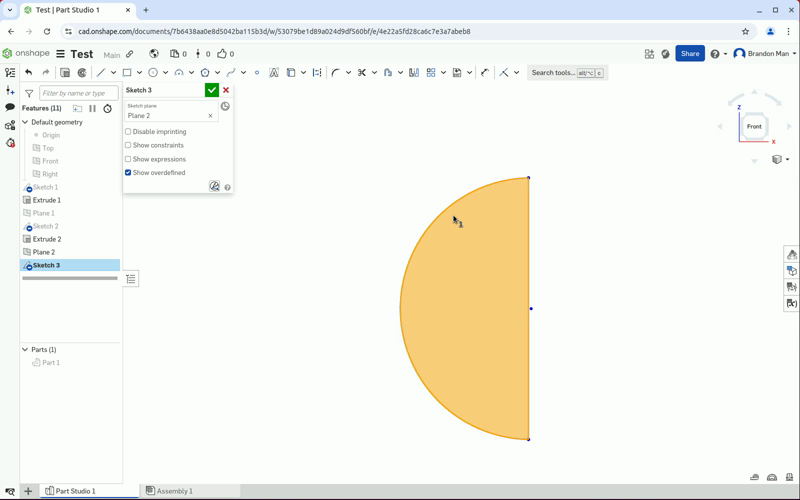
scroll(-6)
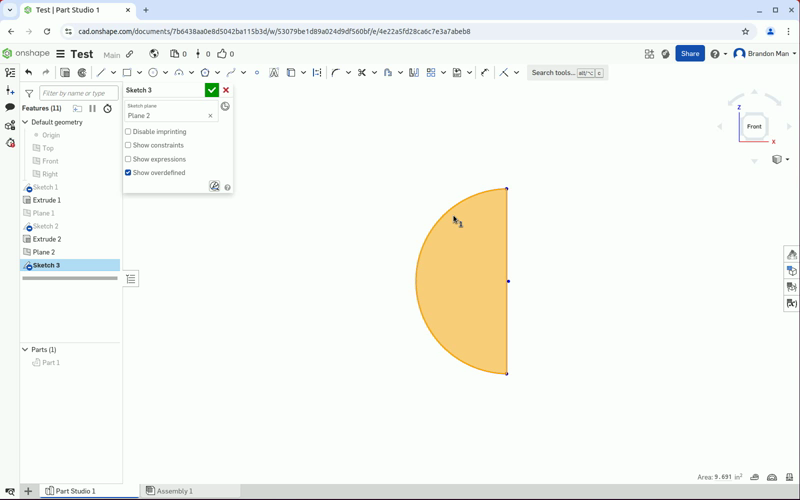
scroll(-6)
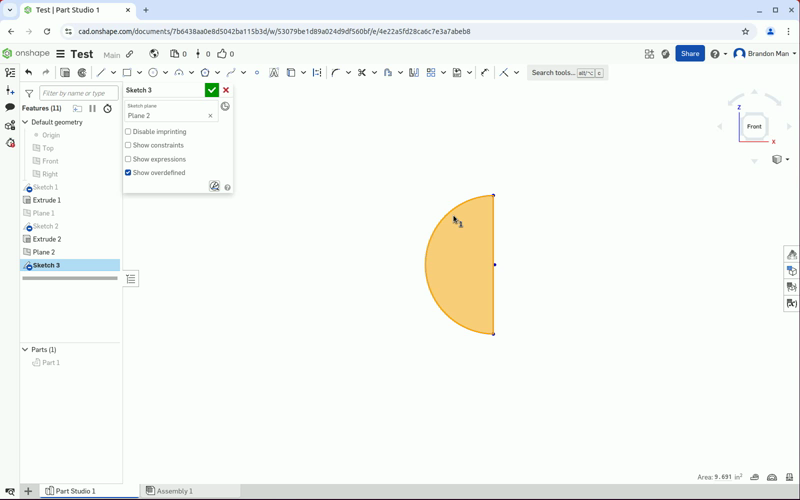
scroll(-6)
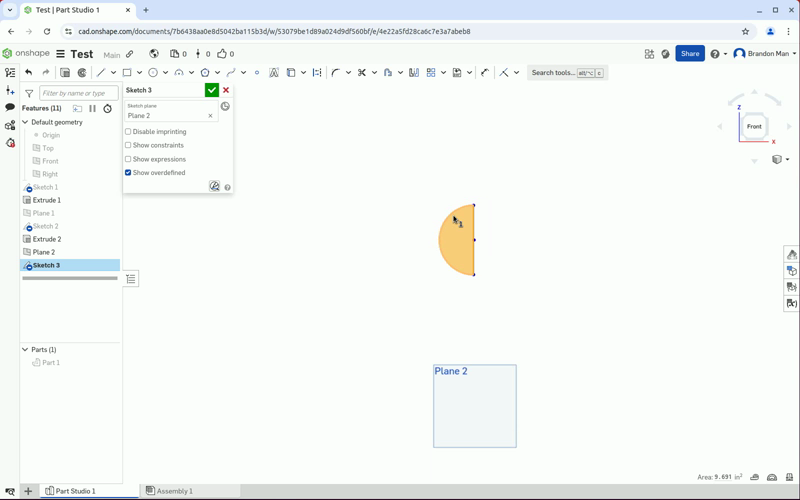
scroll(-6)
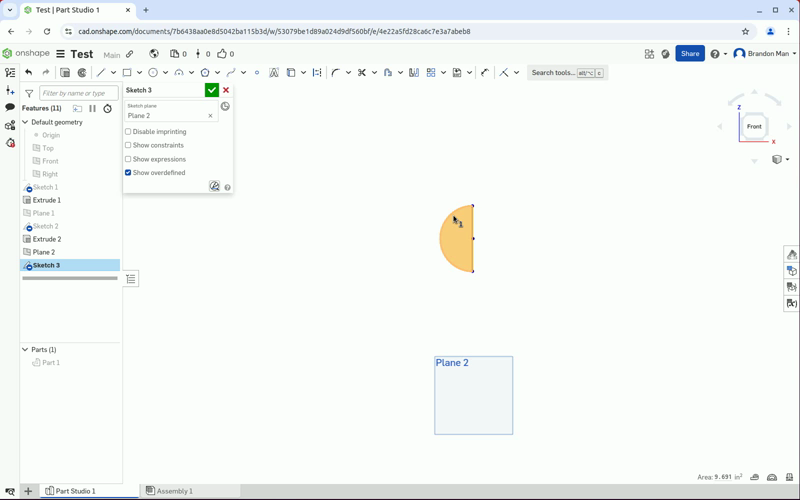
scroll(-6)
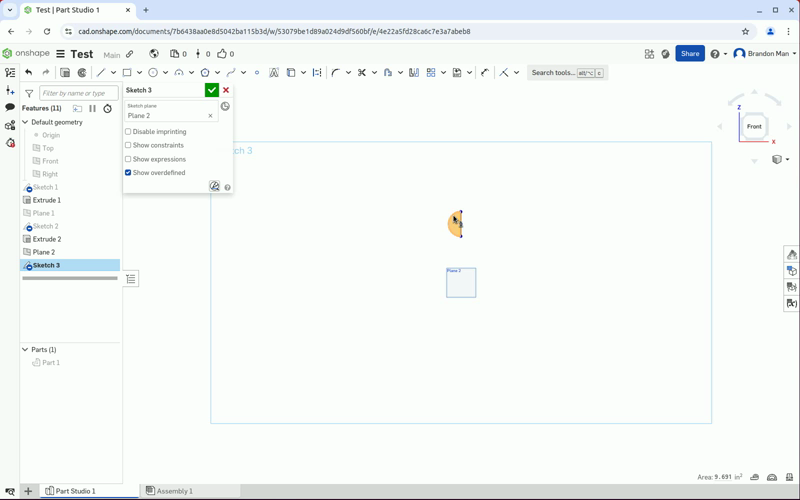
mouse_move(73, 352)
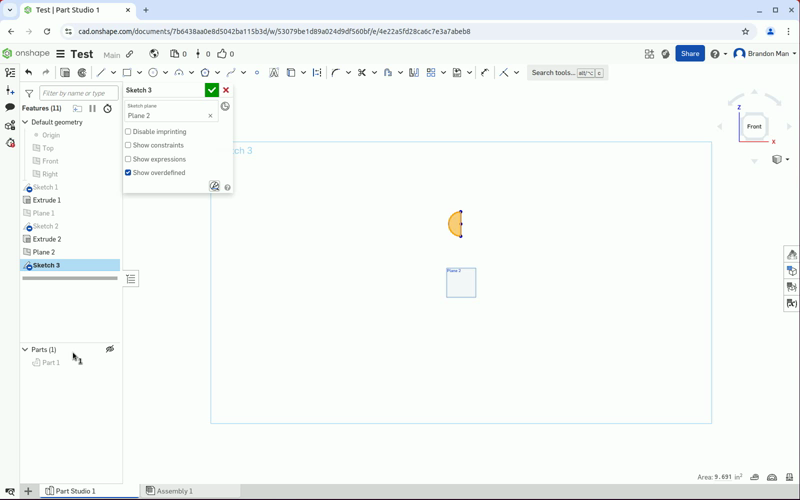
key(shift+y)
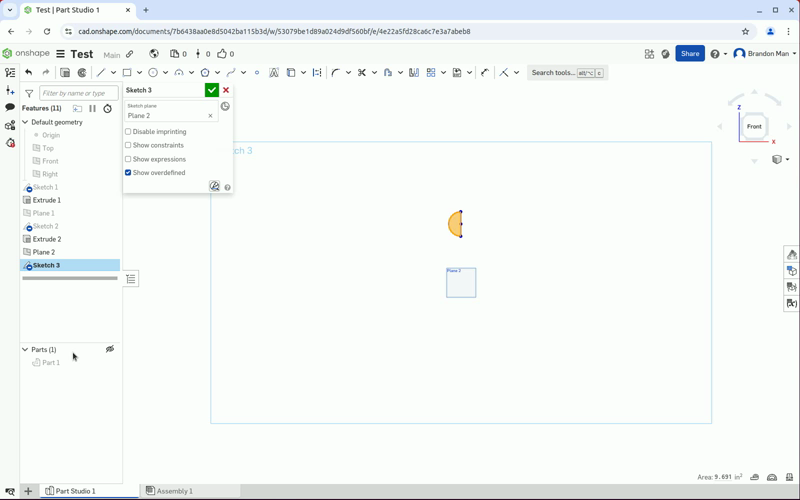
key(shift+e)
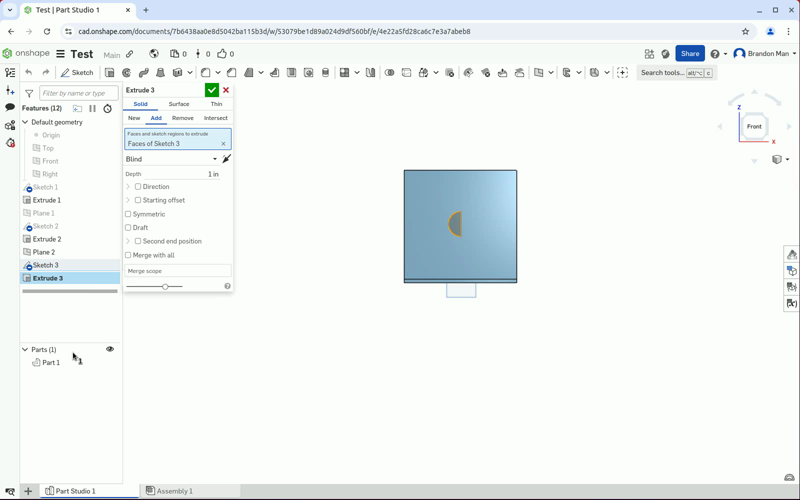
mouse_move(143, 106)
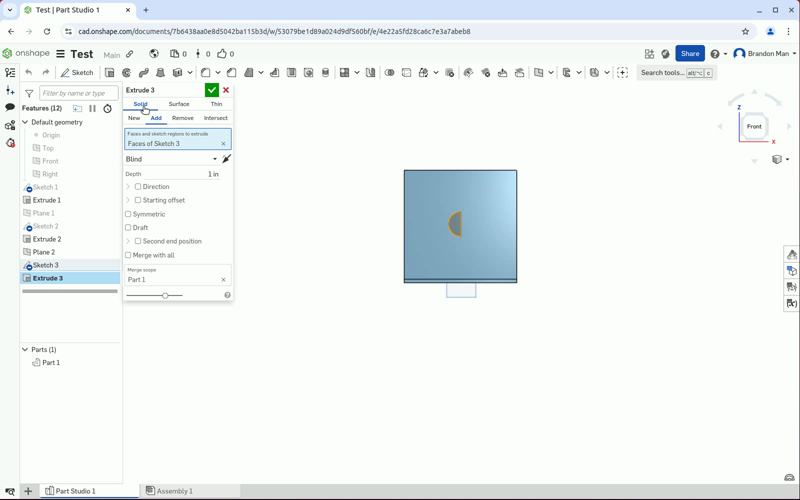
click(143, 106)
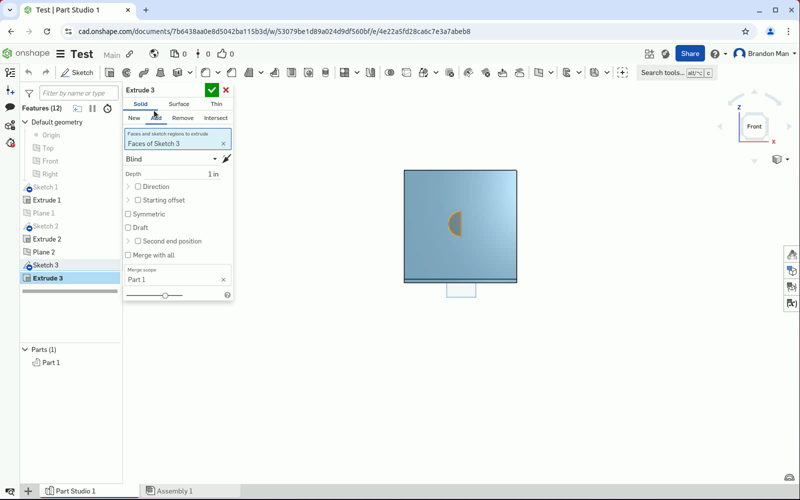
mouse_move(186, 120)
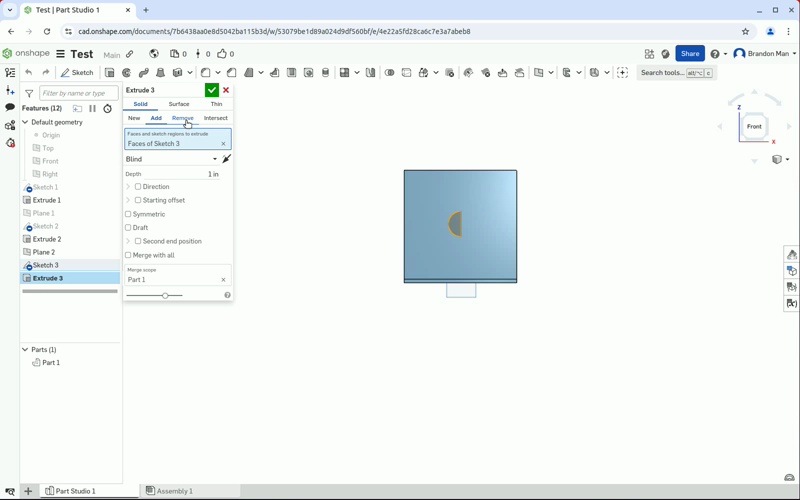
click(186, 120)
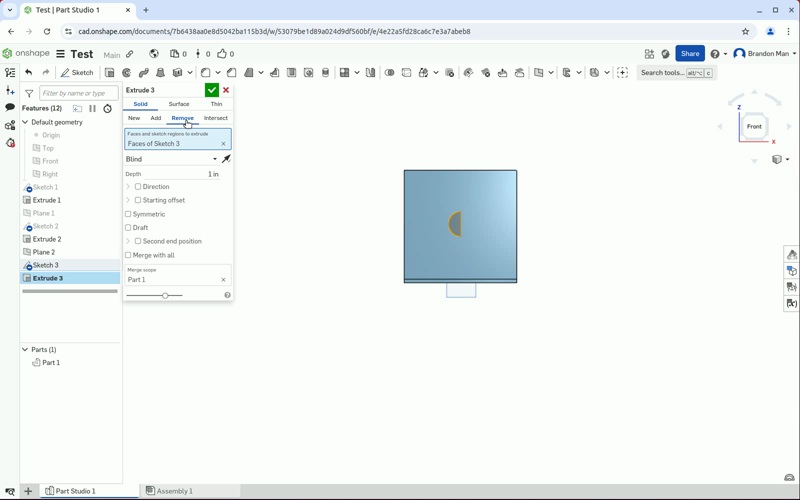
key(tab, 4)
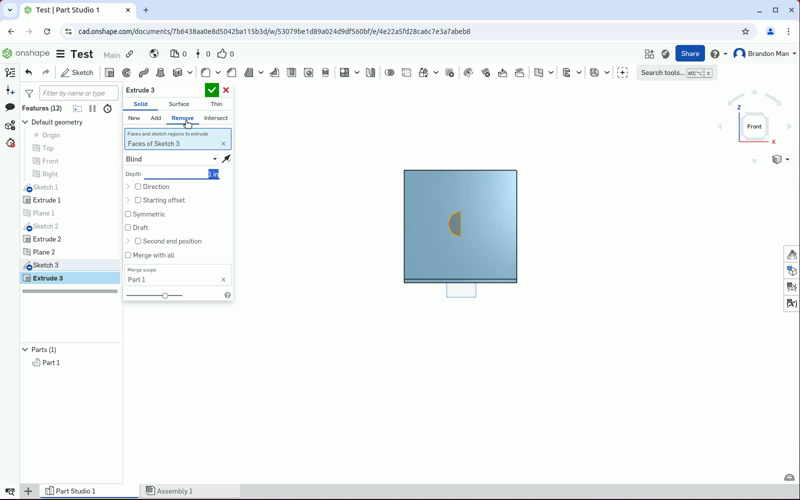
text(2.407)
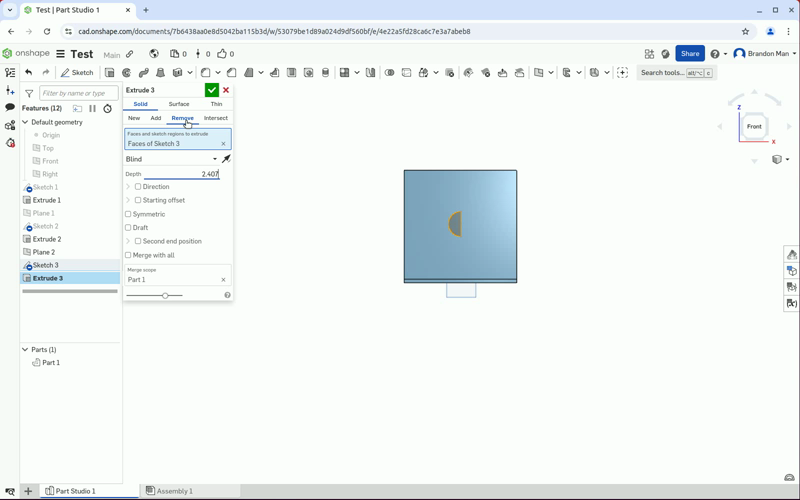
key(tab, 6)
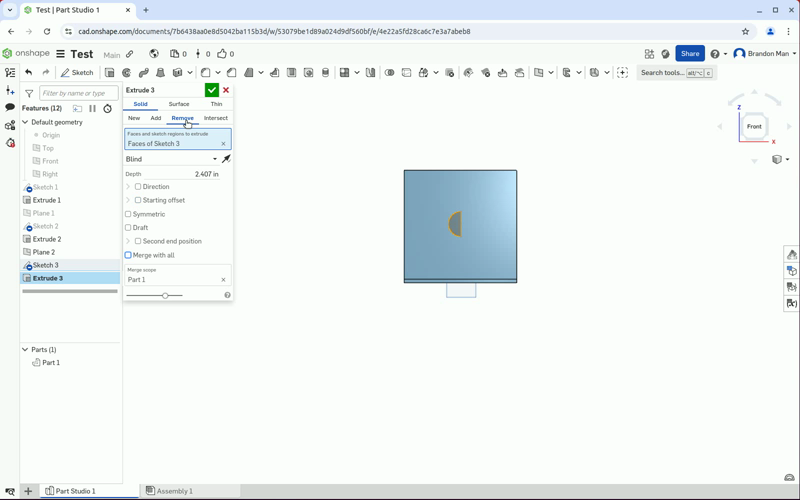
key(space)
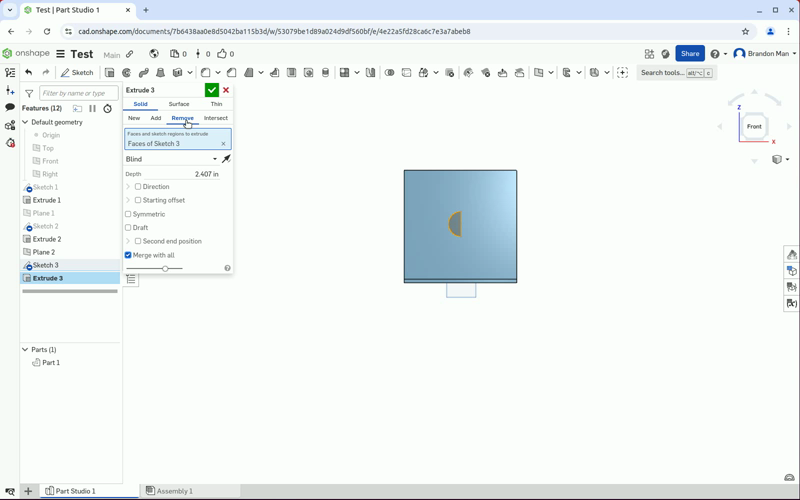
key(enter)
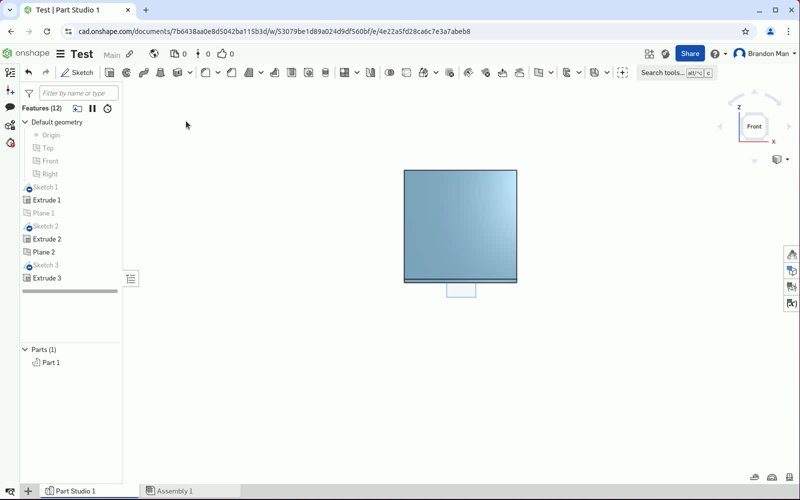
key(shift+h)
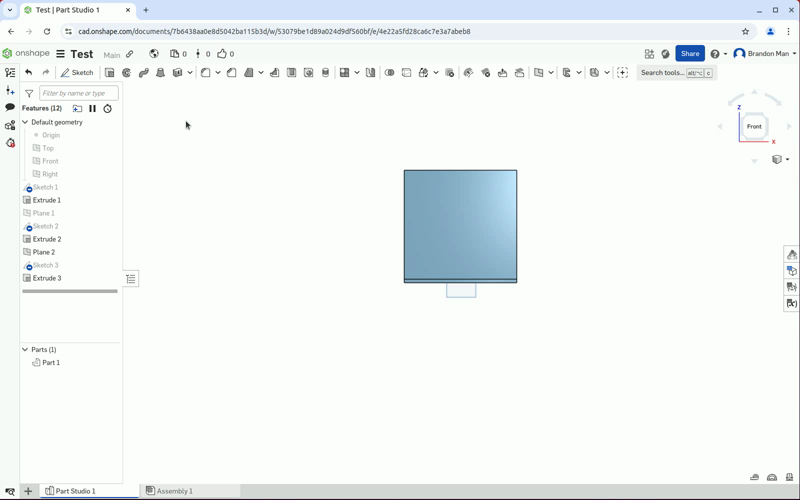
key(shift+h)
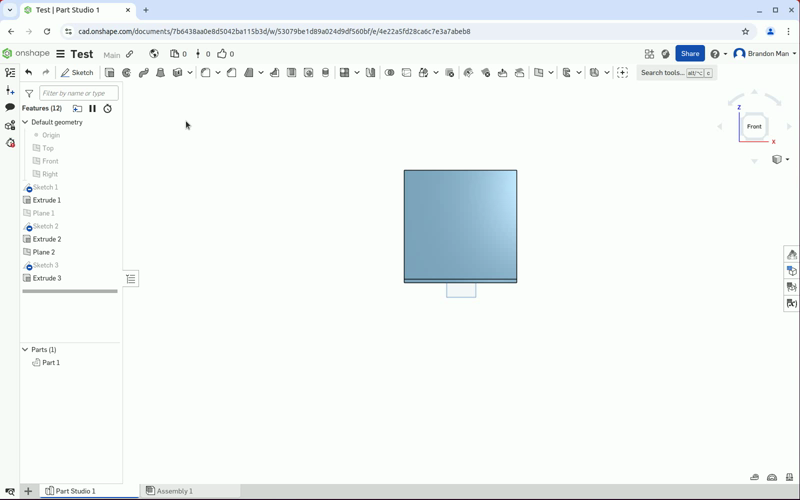
mouse_move(73, 189)
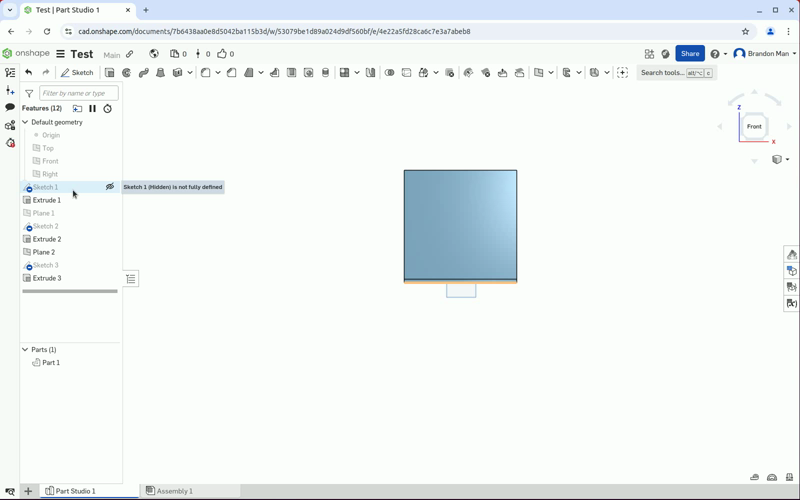
click(73, 189)
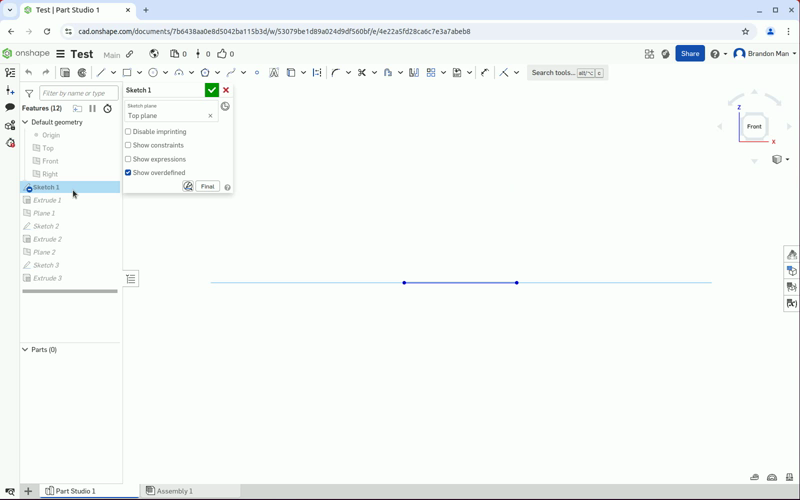
mouse_move(229, 92)
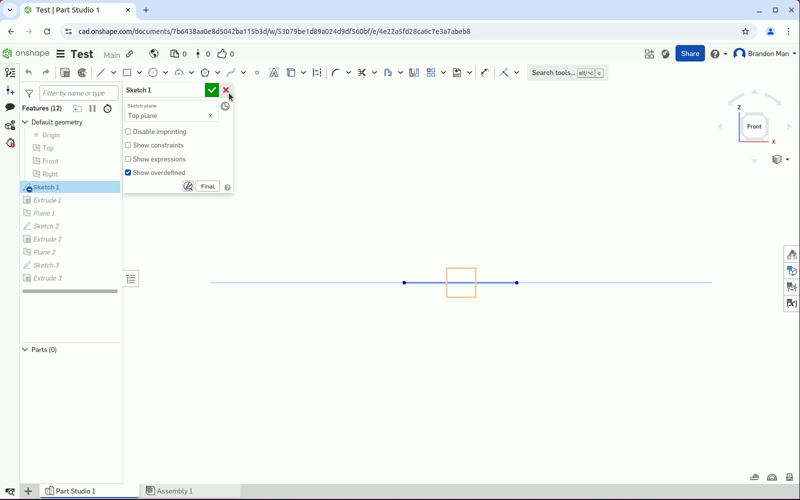
click(229, 92)
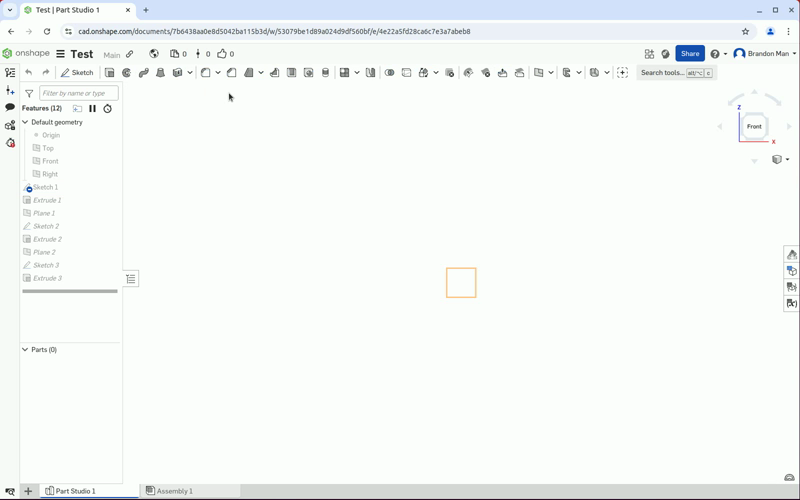
key(shift+s)
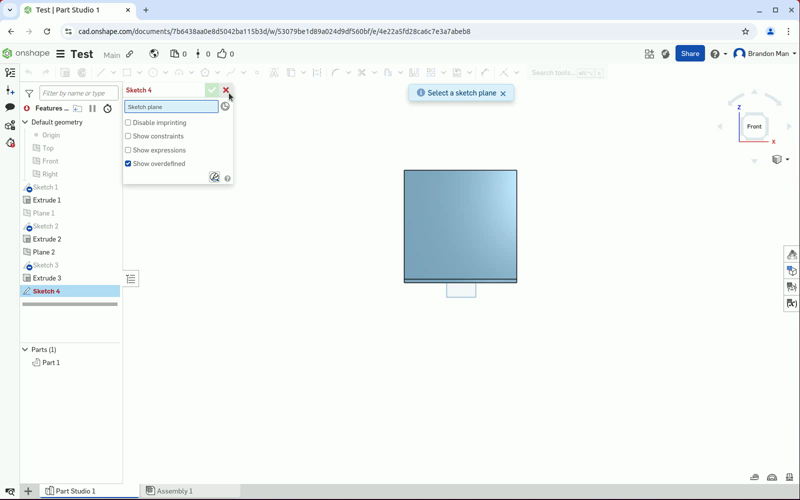
mouse_move(73, 254)
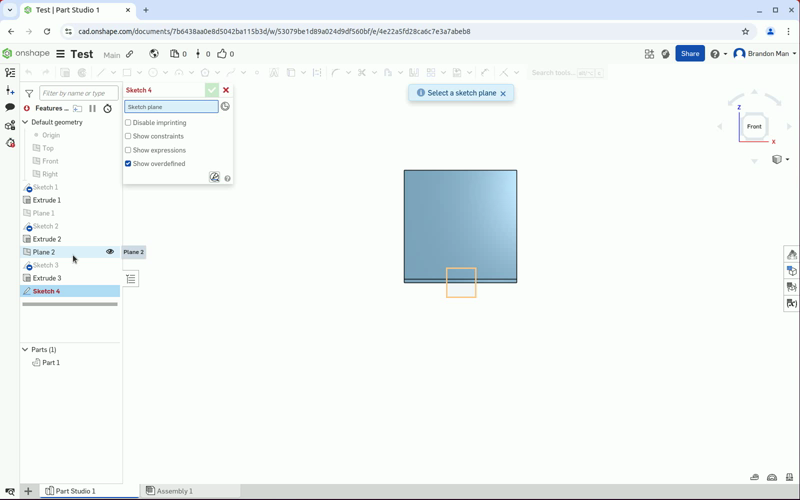
click(73, 254)
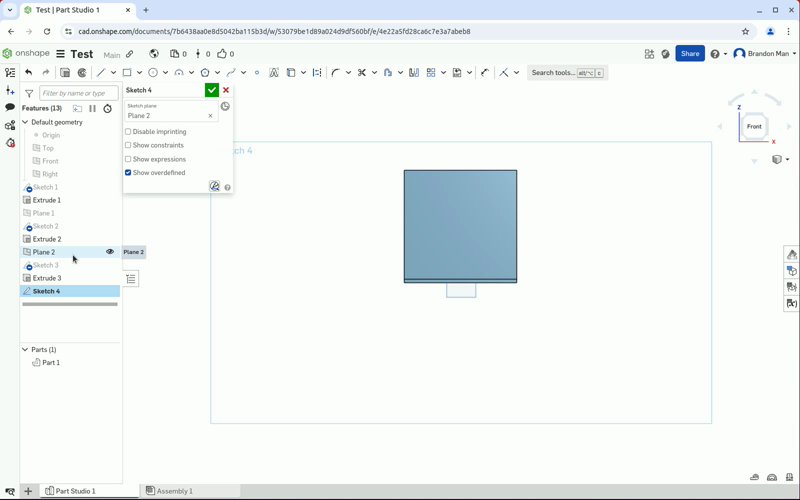
mouse_move(73, 352)
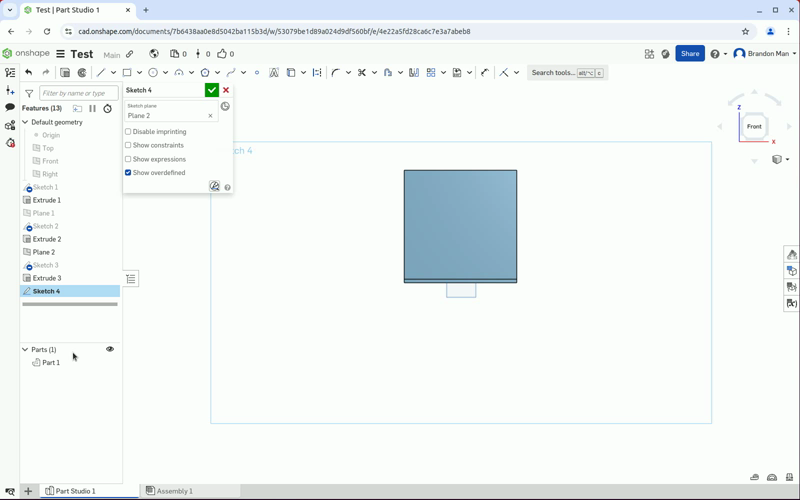
key(y)
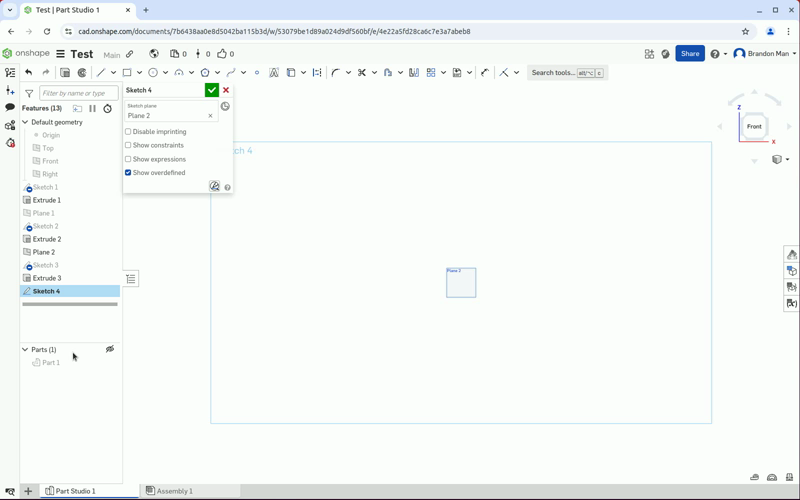
key(a)
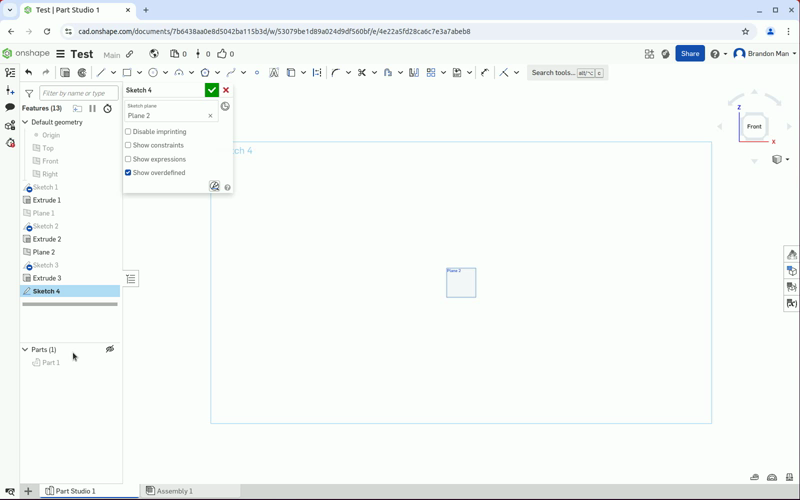
key_down(shift)
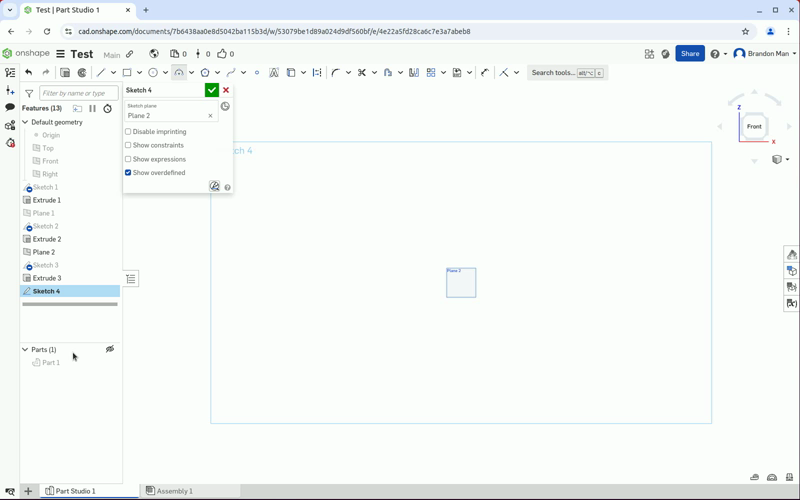
mouse_move(460, 236)
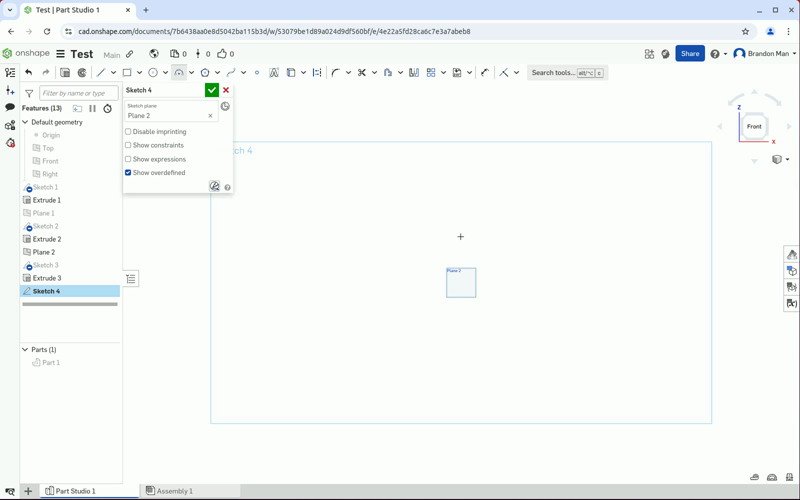
click(460, 236)
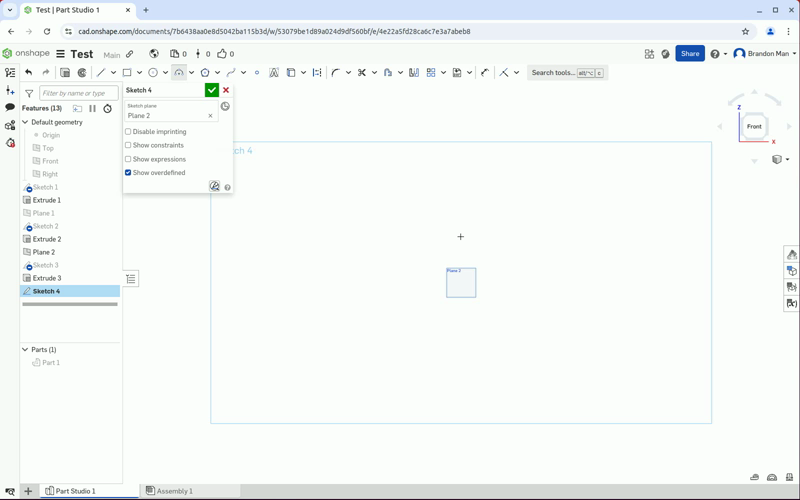
key_up(shift)
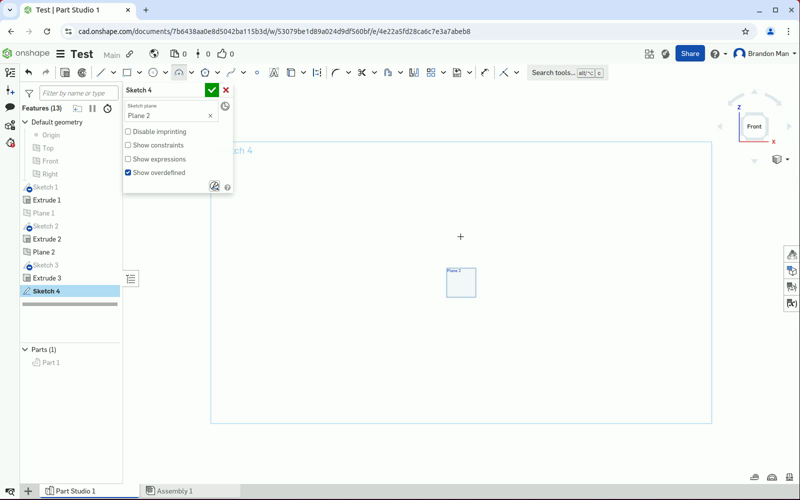
key_down(shift)
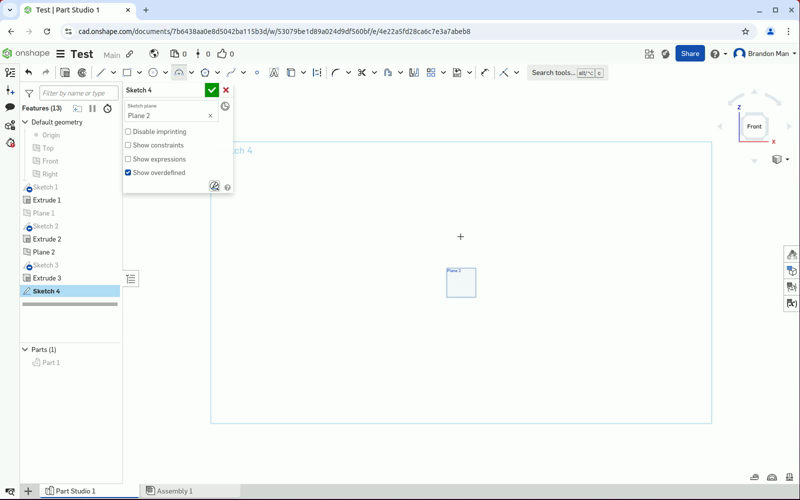
mouse_move(460, 211)
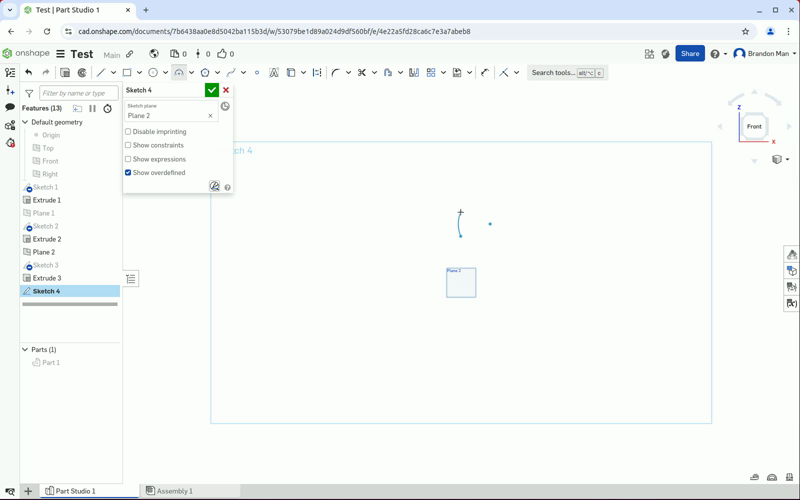
click(460, 211)
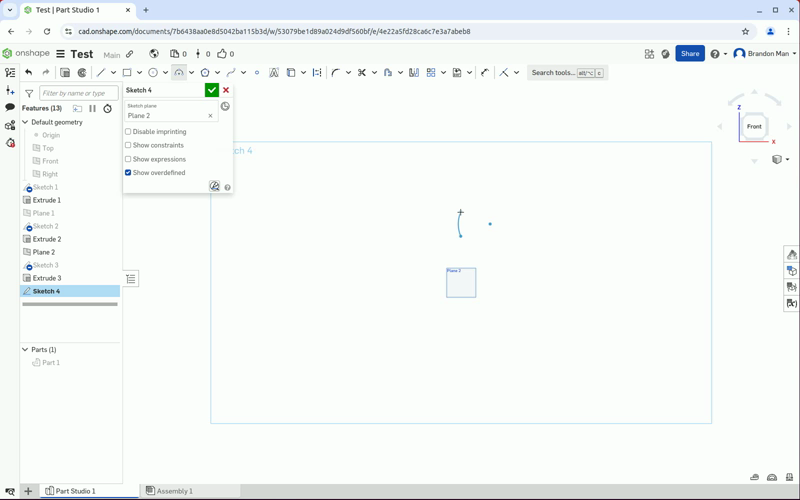
mouse_move(473, 223)
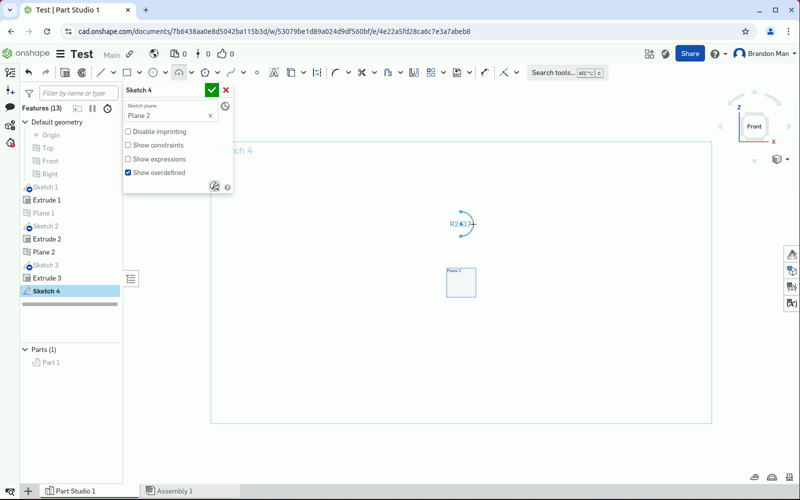
click(473, 223)
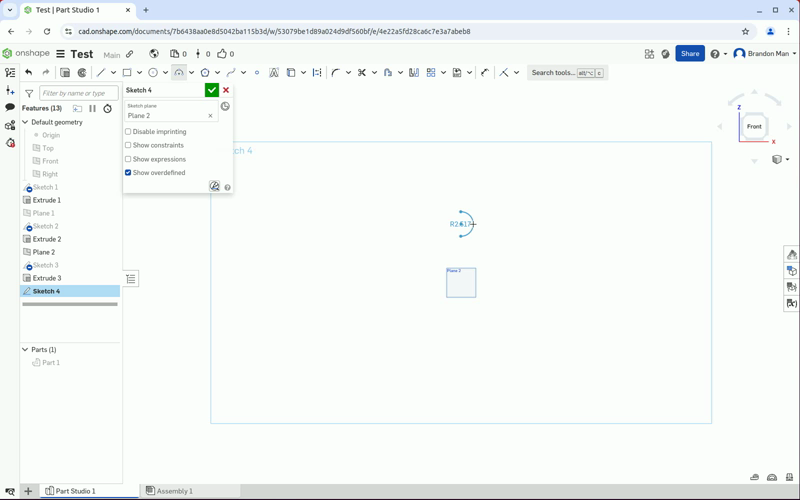
key_up(shift)
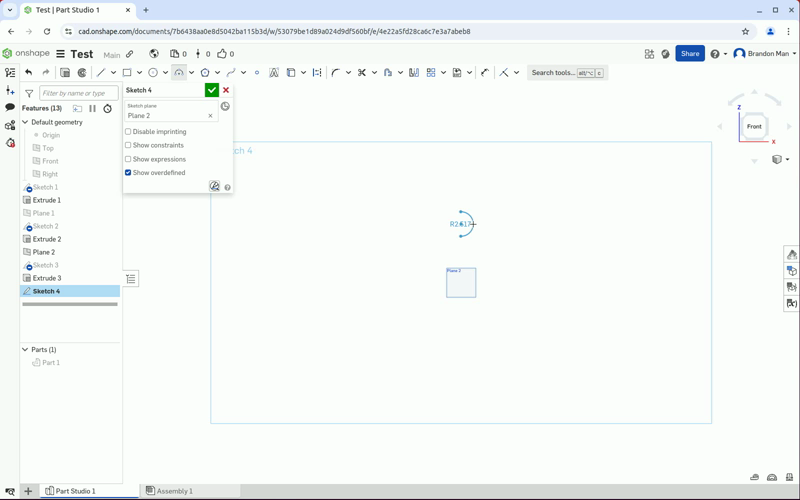
key(esc)
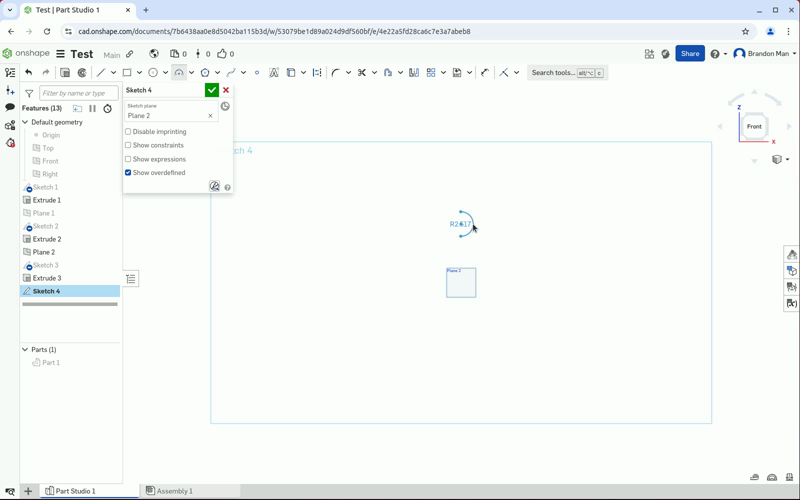
key(l)
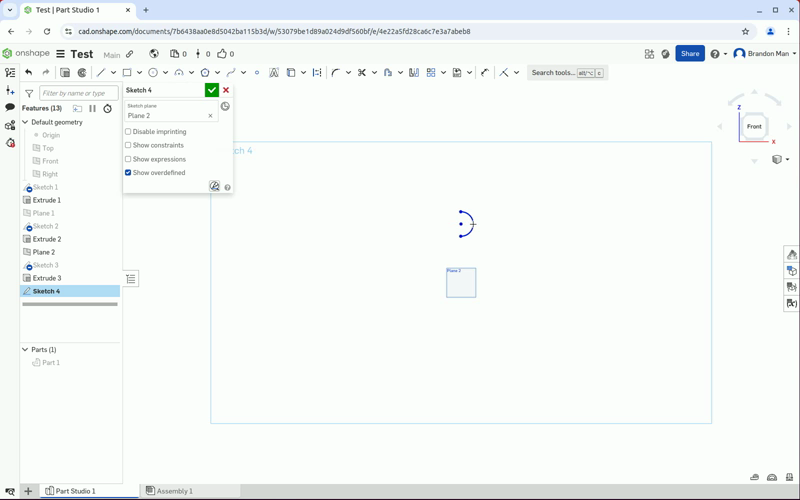
mouse_move(460, 211)
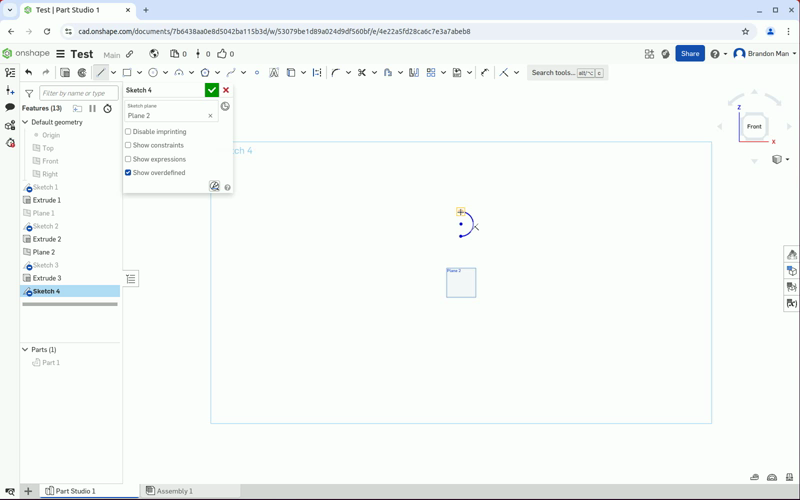
click(460, 211)
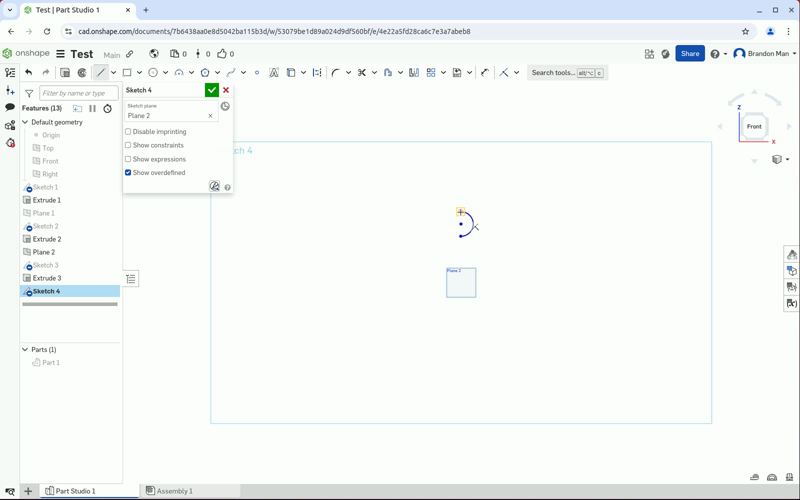
mouse_move(490, 211)
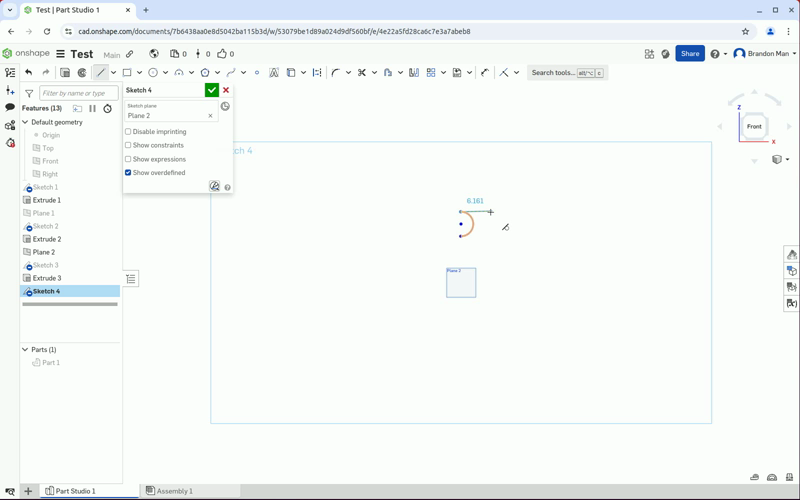
key_down(shift)
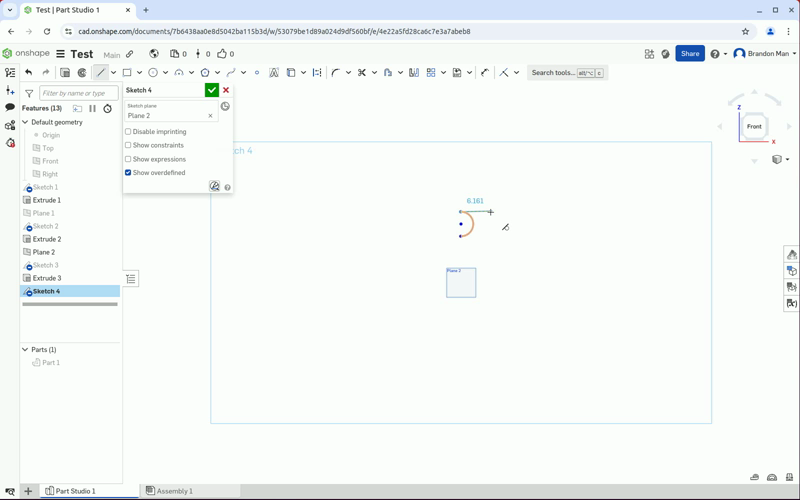
mouse_move(460, 236)
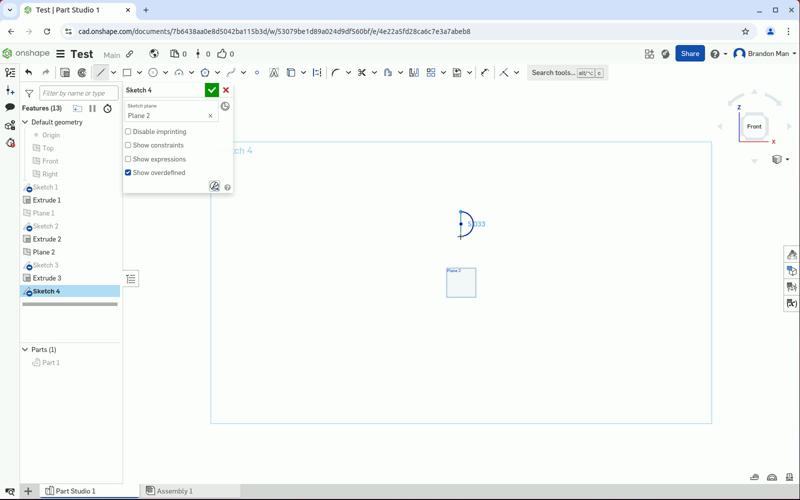
key_up(shift)
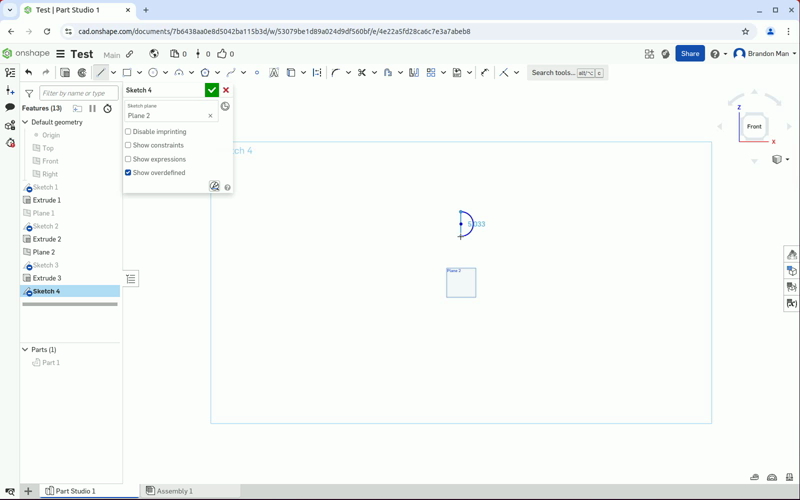
click(460, 236)
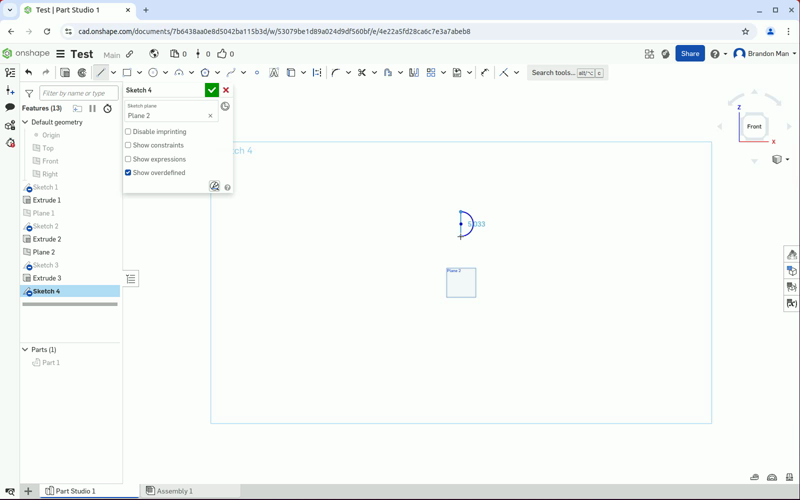
key(esc)
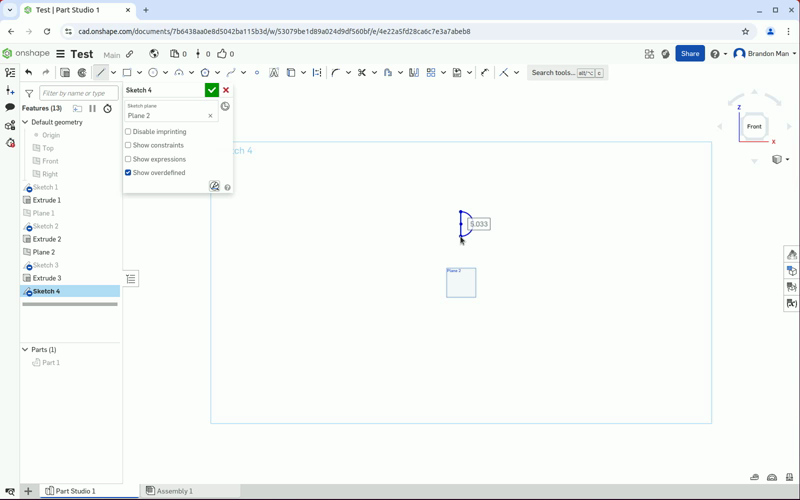
mouse_move(468, 223)
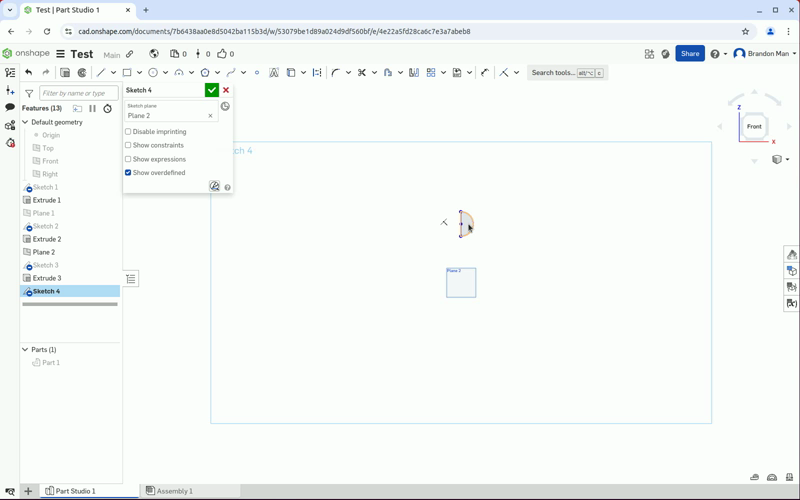
scroll(6)
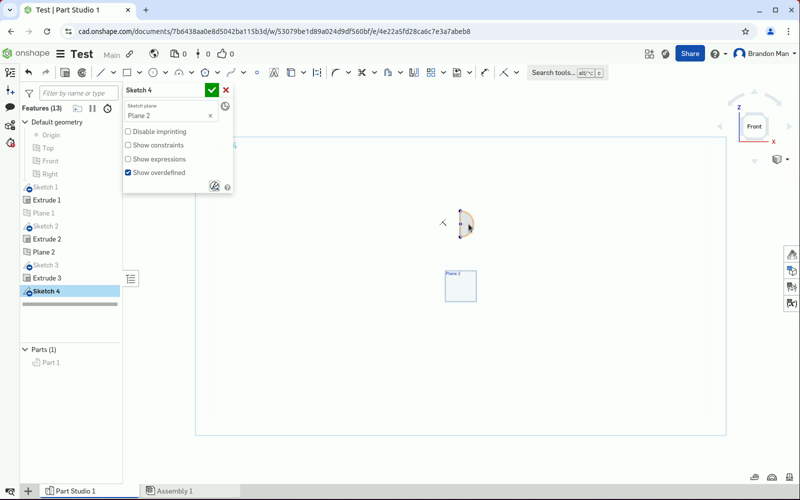
scroll(6)
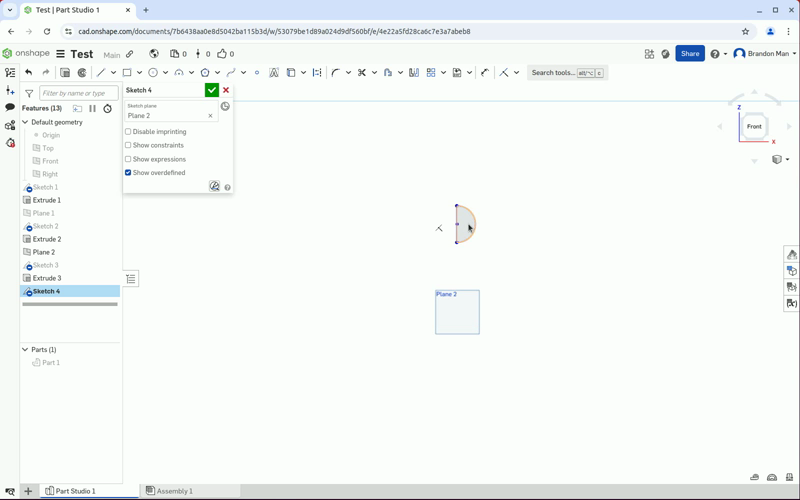
scroll(6)
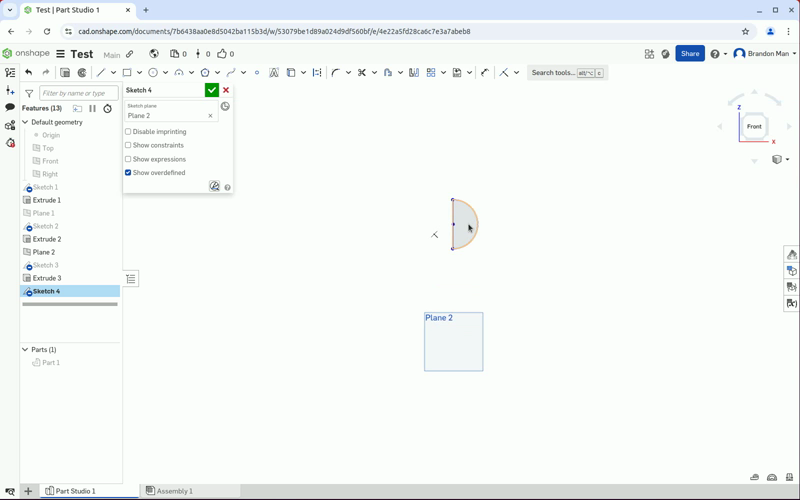
scroll(6)
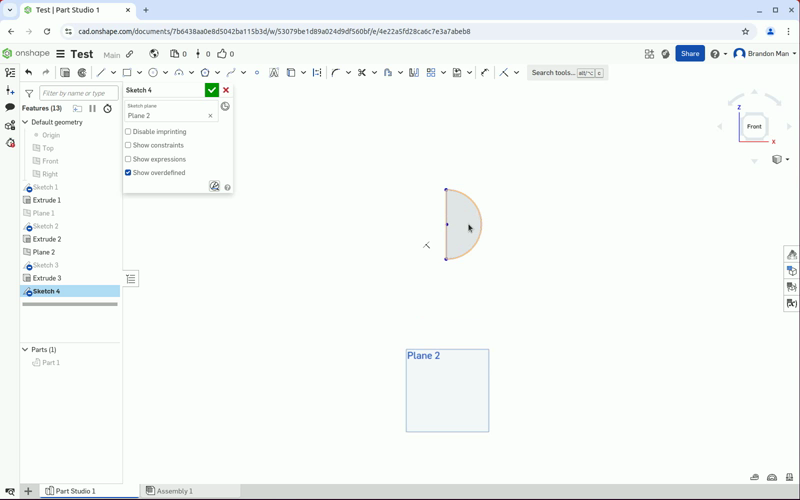
scroll(6)
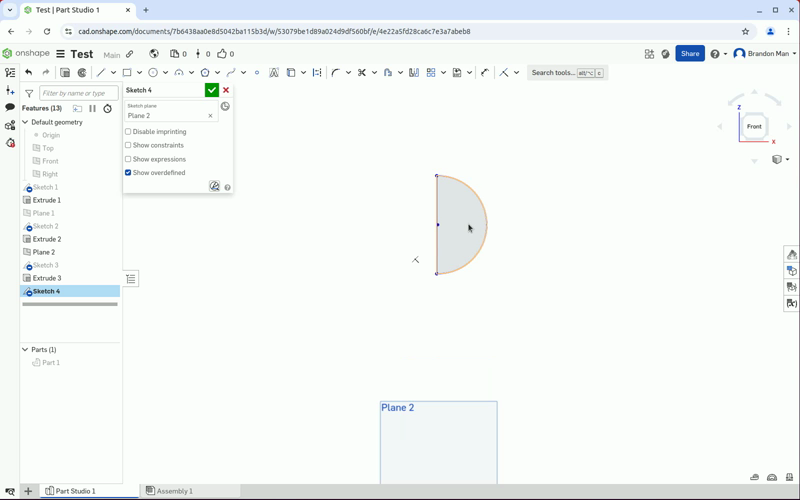
scroll(6)
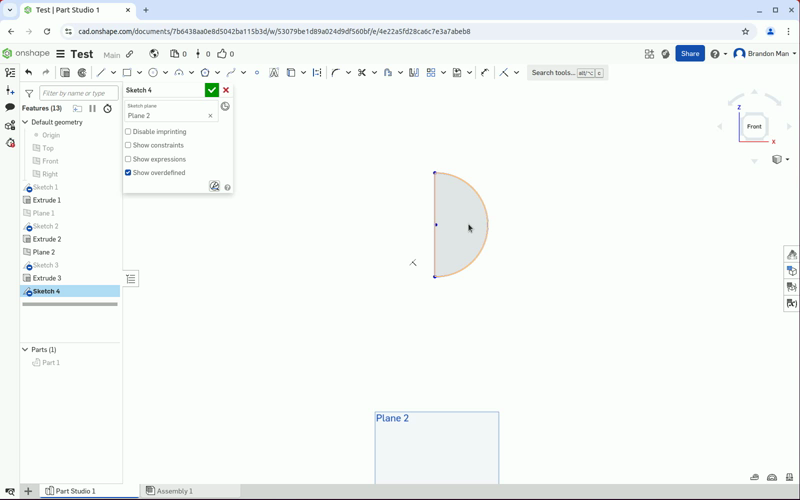
scroll(6)
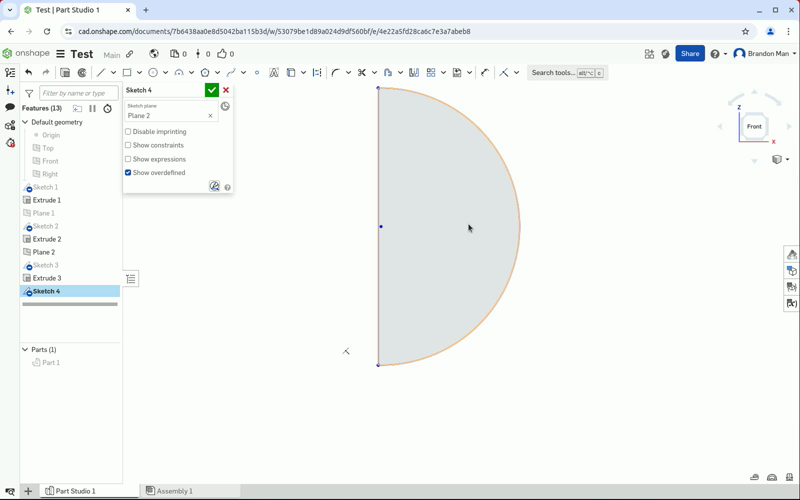
click(468, 223)
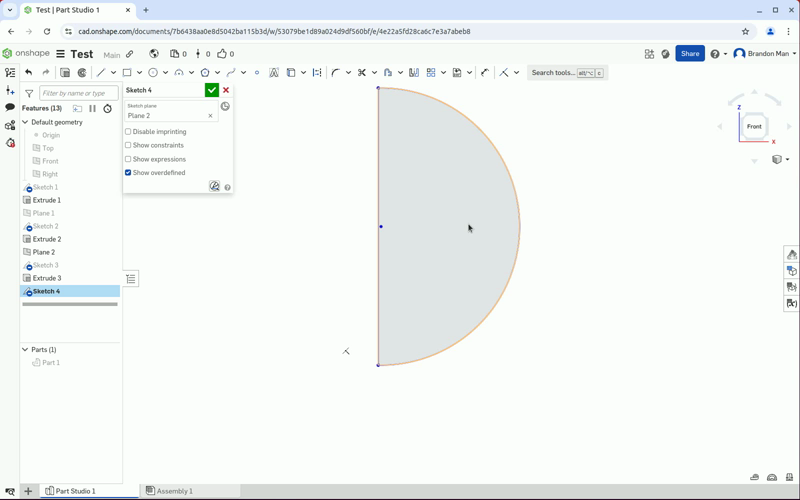
scroll(-6)
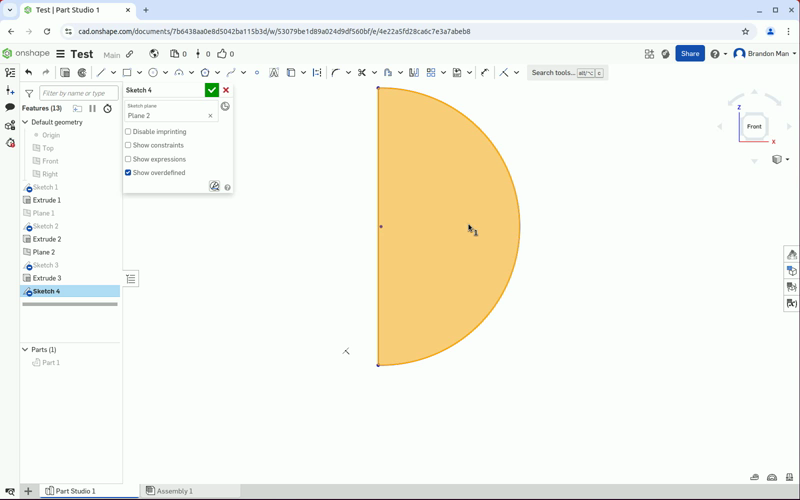
scroll(-6)
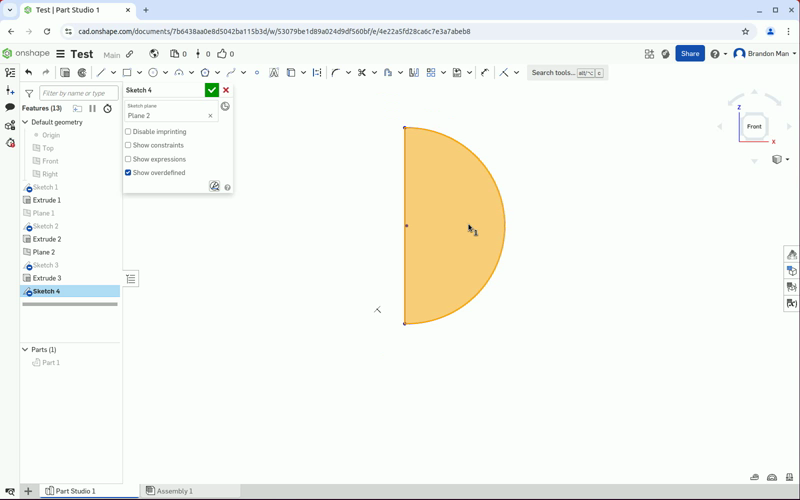
scroll(-6)
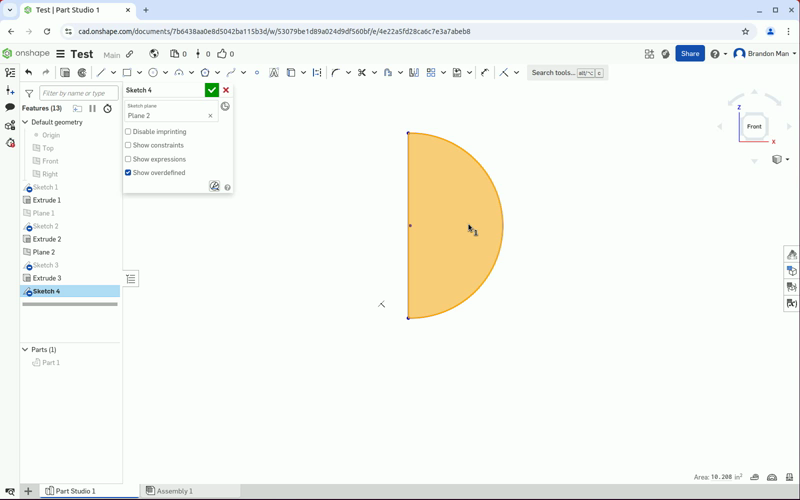
scroll(-6)
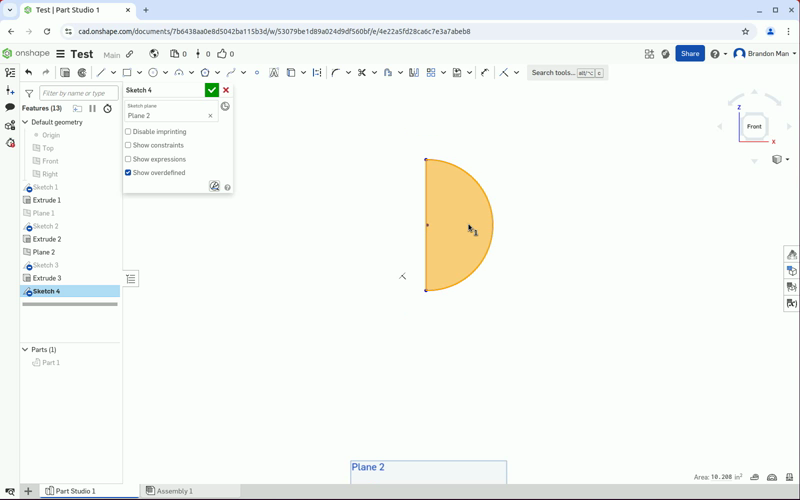
scroll(-6)
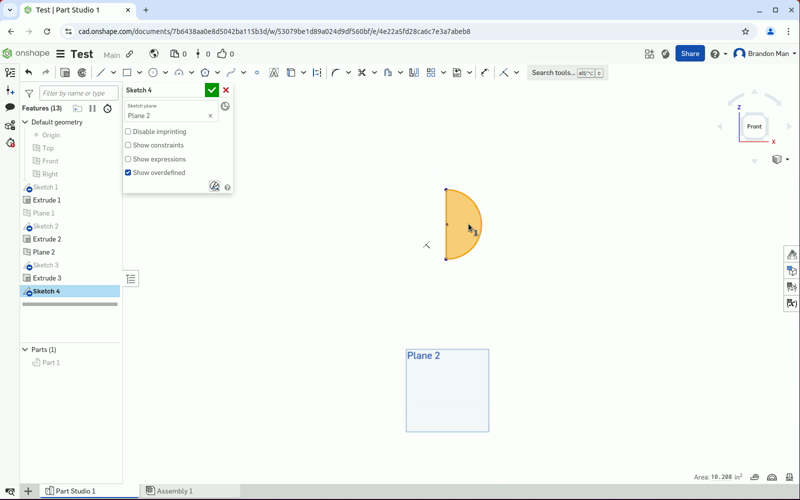
scroll(-6)
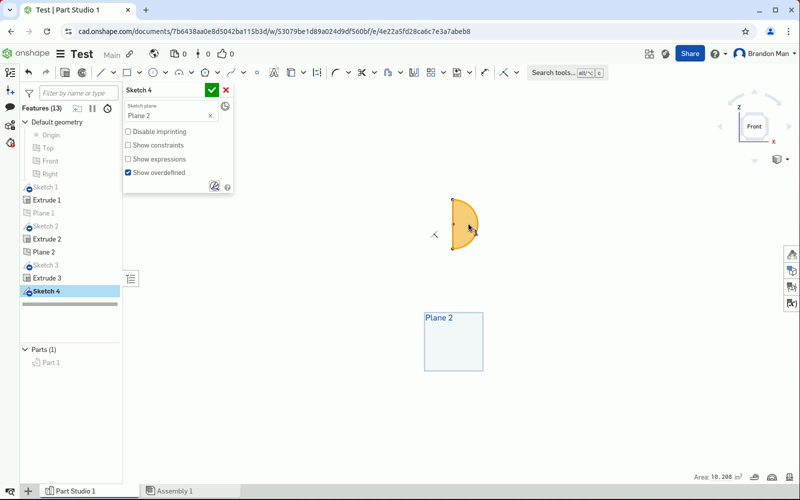
scroll(-6)
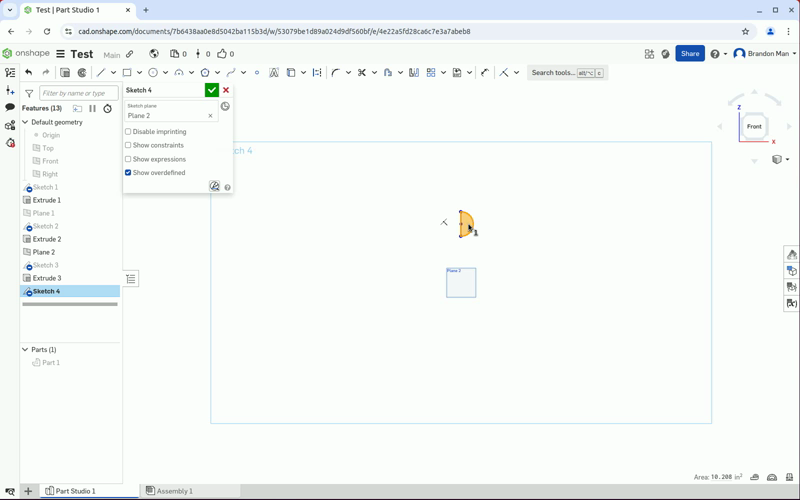
mouse_move(73, 352)
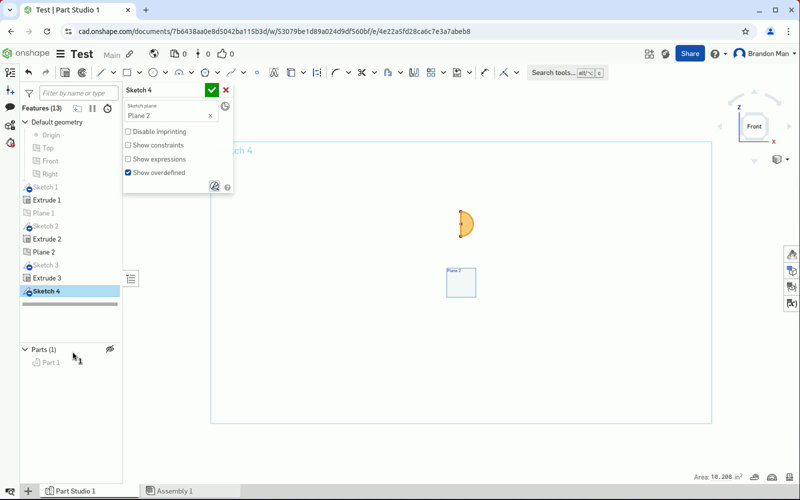
key(shift+y)
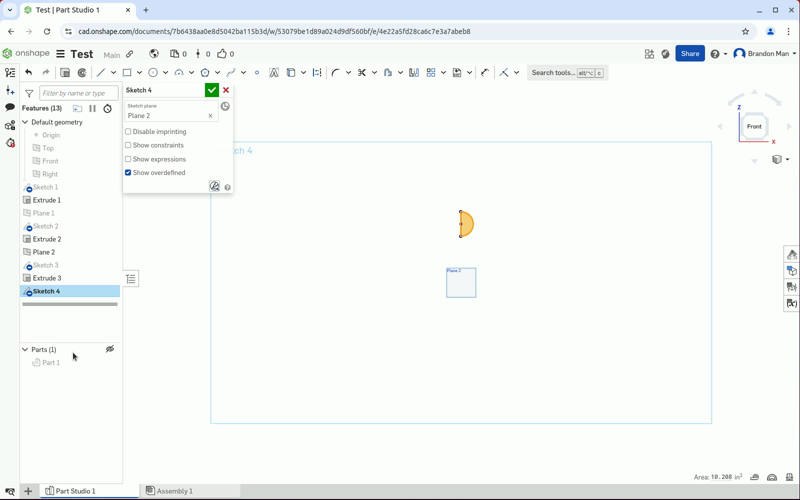
key(shift+e)
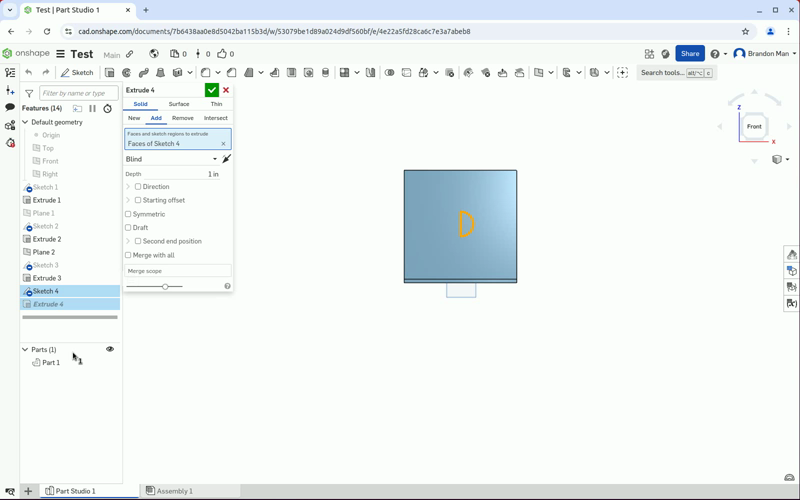
mouse_move(143, 106)
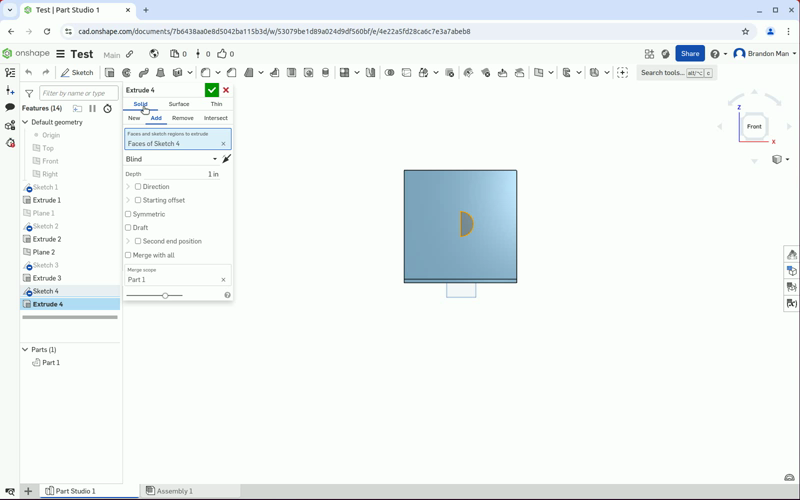
click(143, 106)
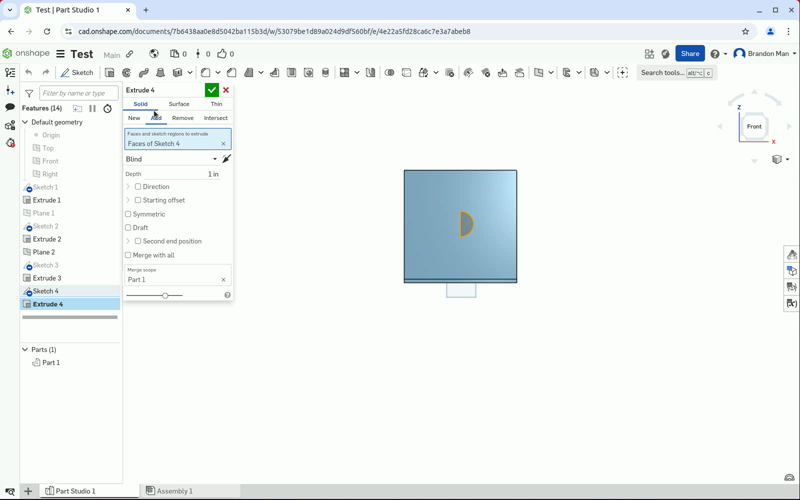
mouse_move(186, 120)
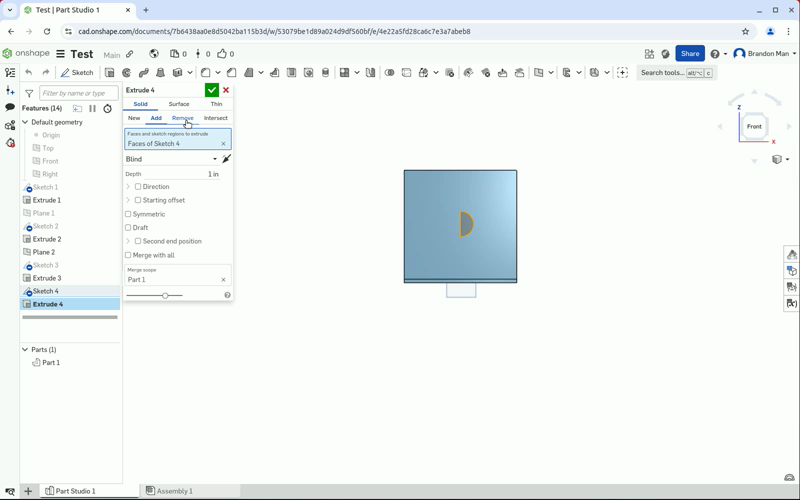
click(186, 120)
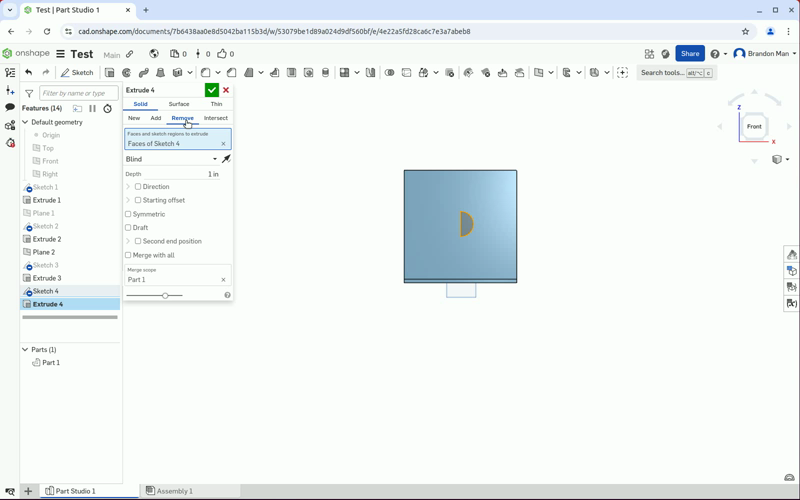
key(tab, 4)
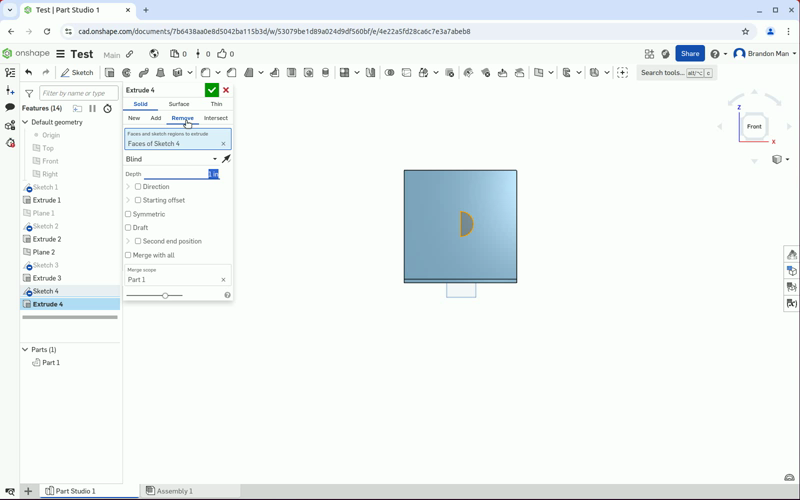
text(2.407)
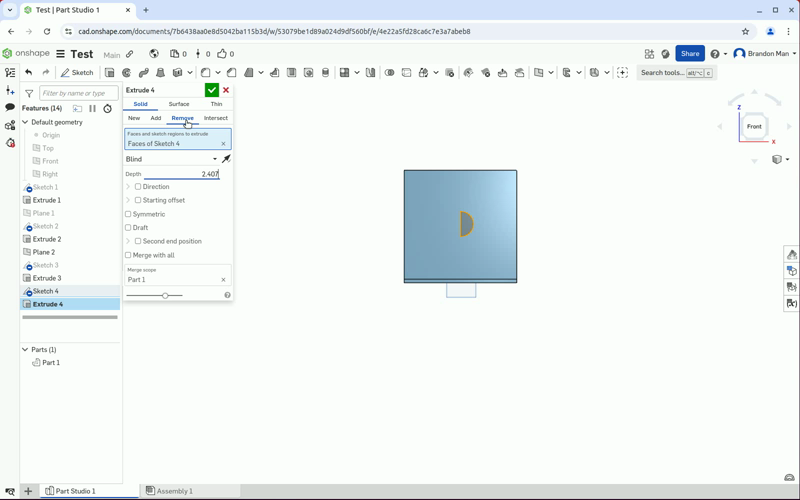
key(tab, 6)
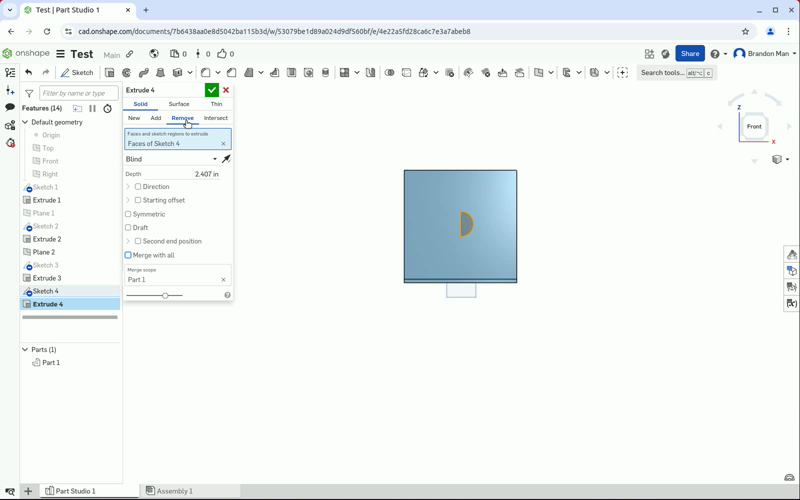
key(space)
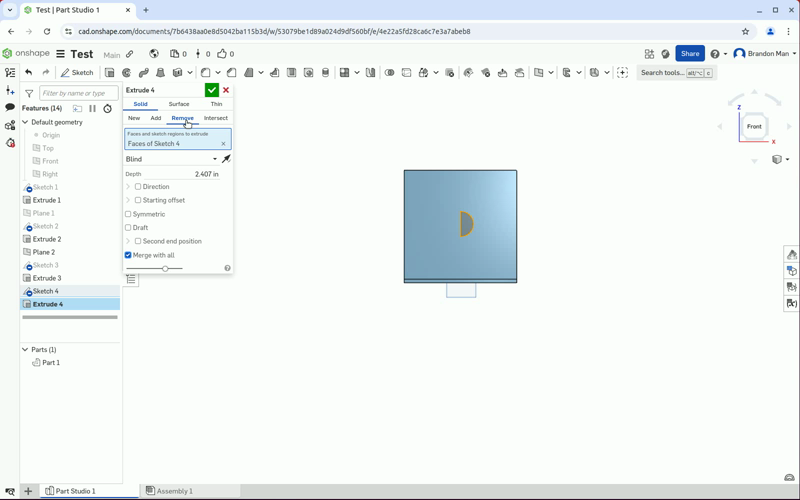
key(enter)
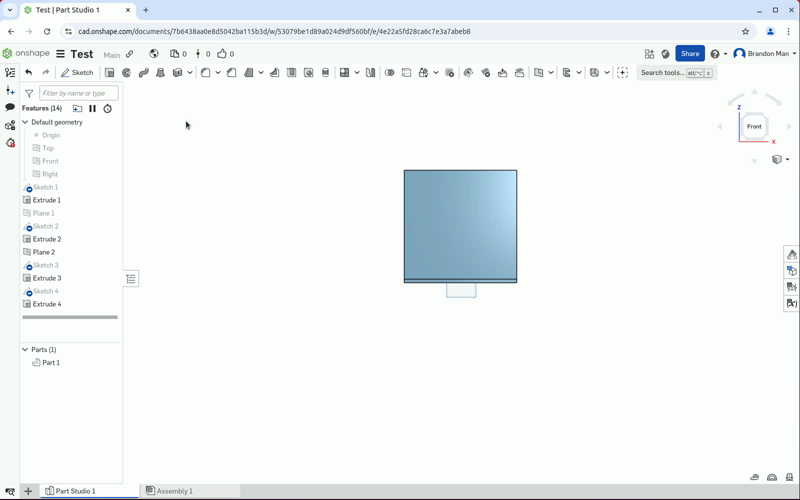
key(shift+h)
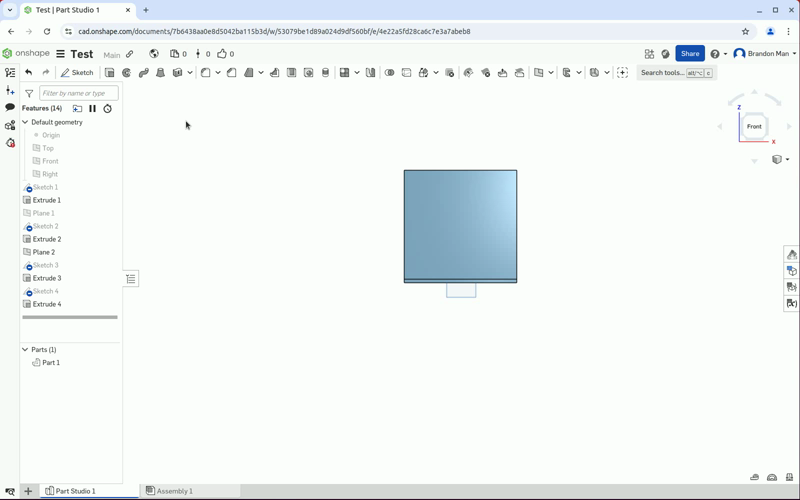
key(shift+h)
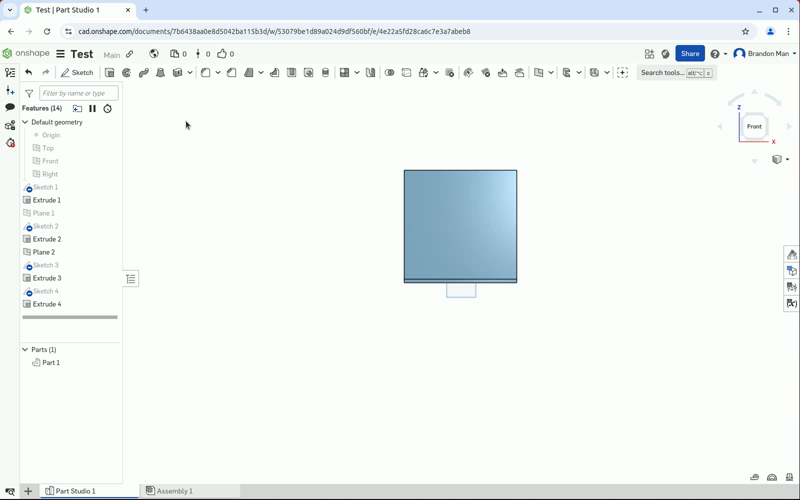
mouse_move(73, 189)
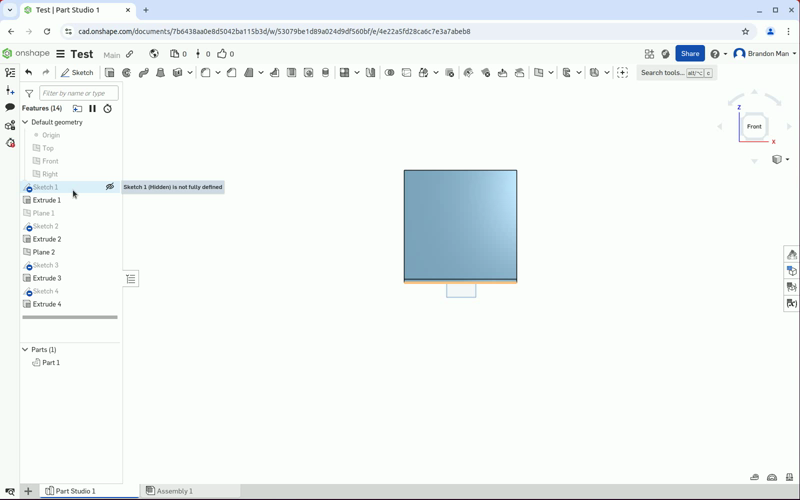
click(73, 189)
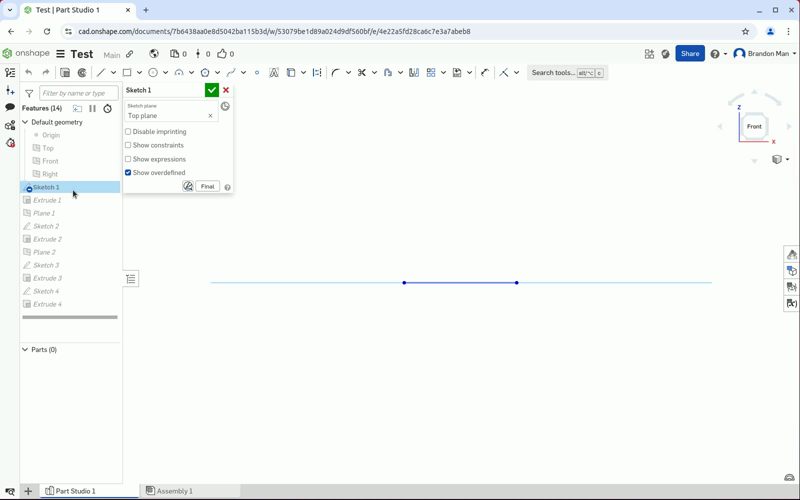
mouse_move(229, 92)
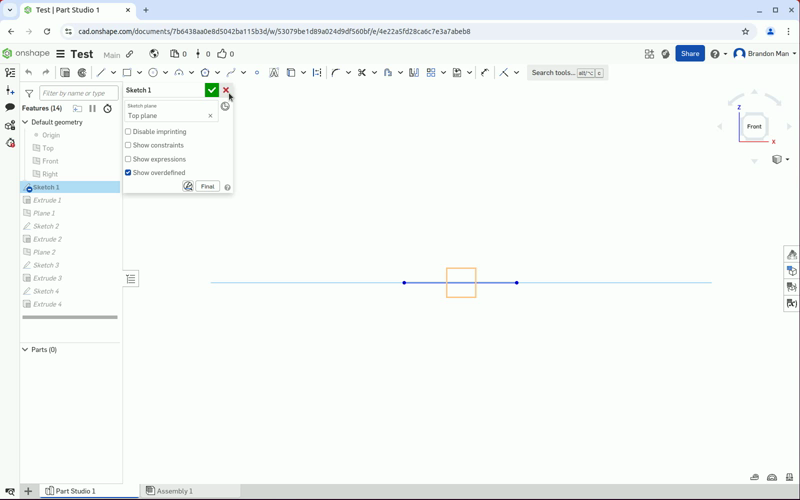
click(229, 92)
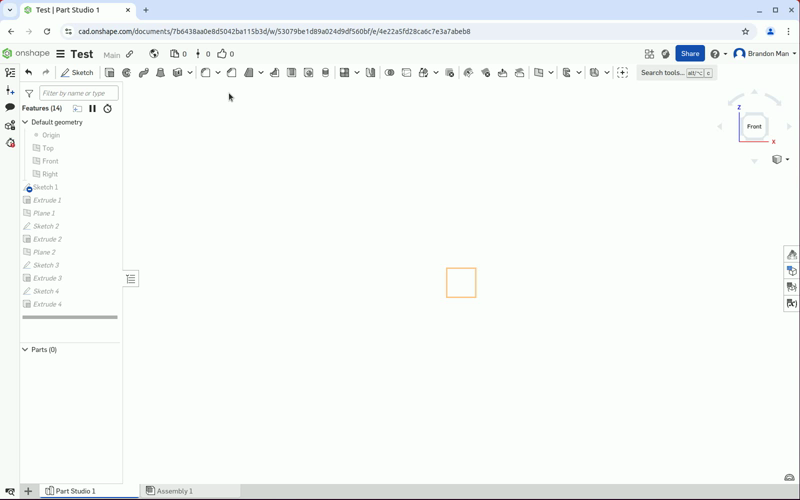
mouse_move(73, 352)
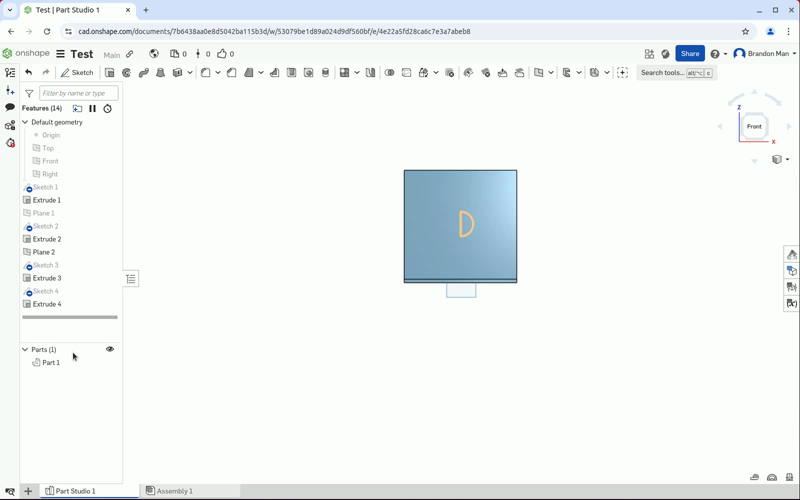
key(y)
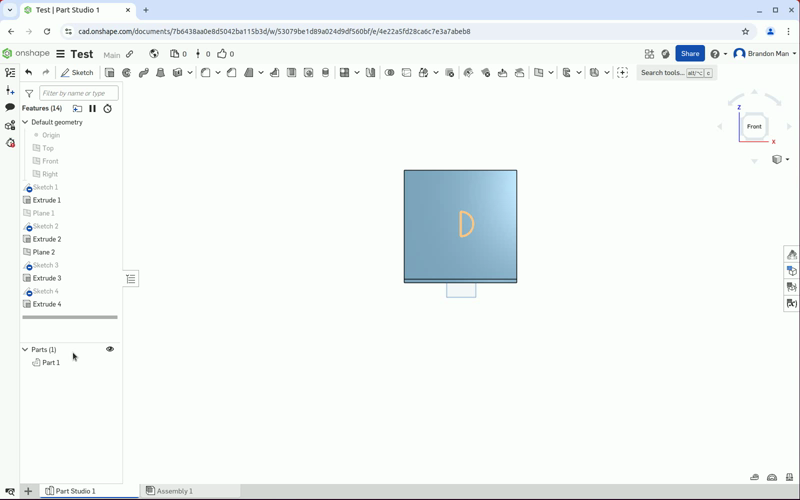
key(shift+p)
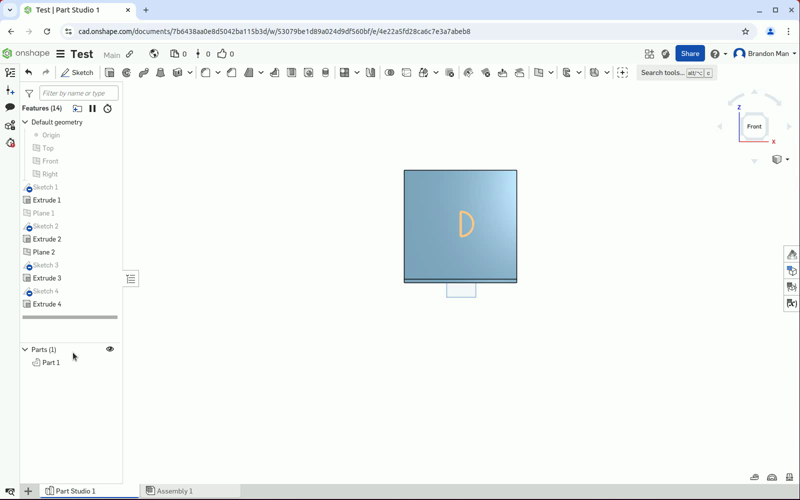
key(space)
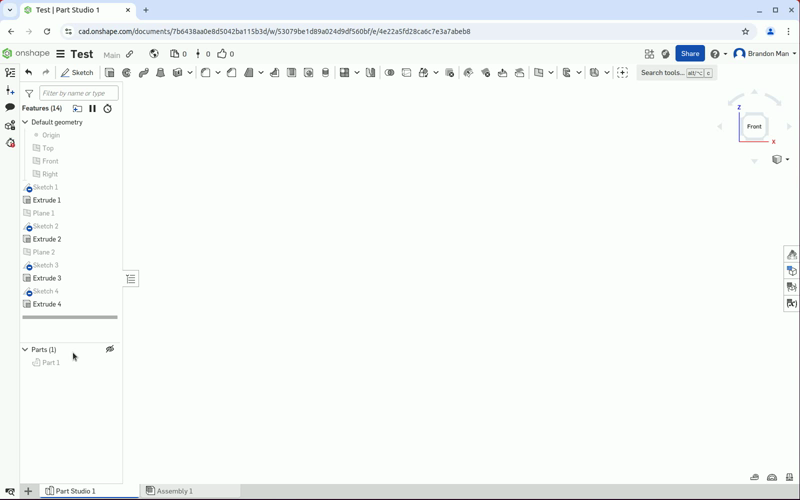
key_down(shift)
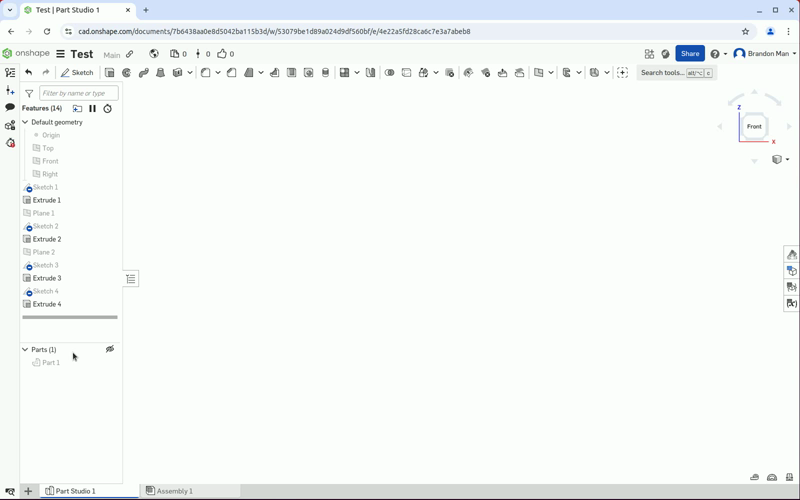
key(down)
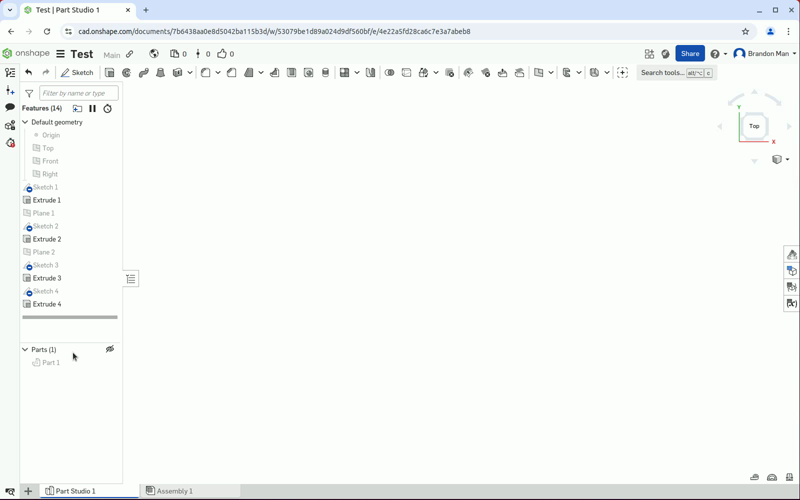
key_up(shift)
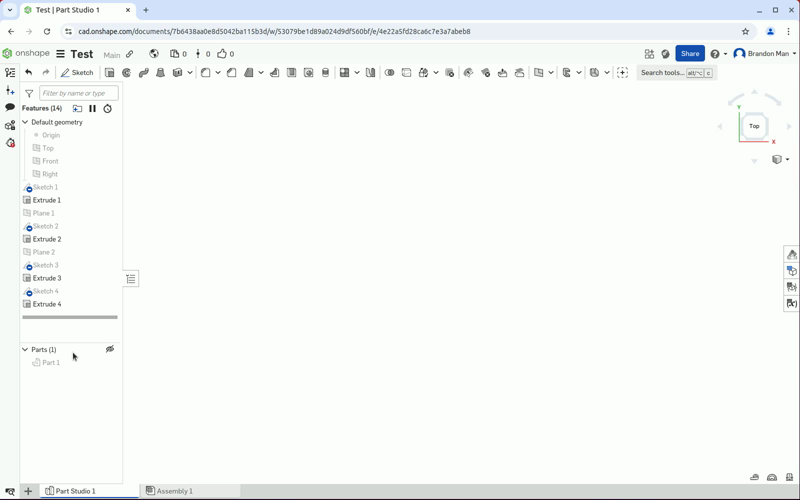
mouse_move(73, 352)
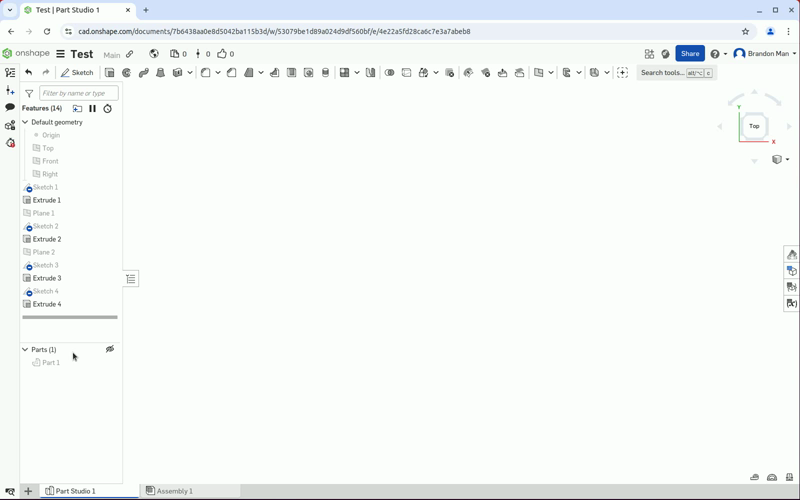
key(shift+y)
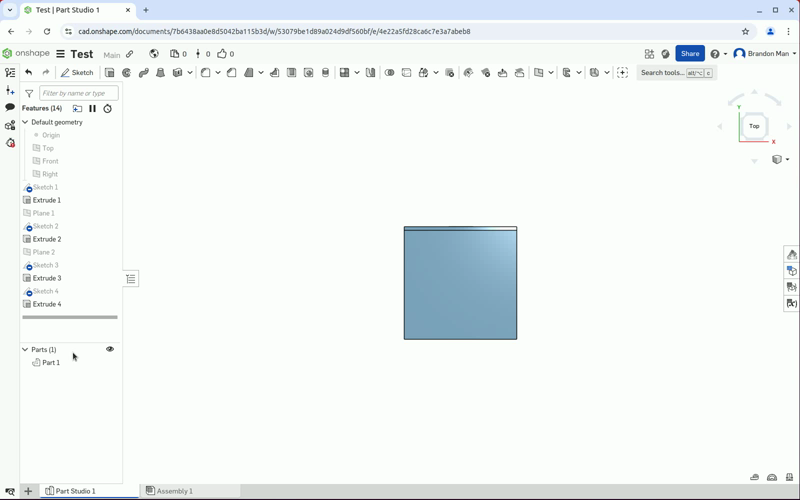
mouse_move(541, 75)
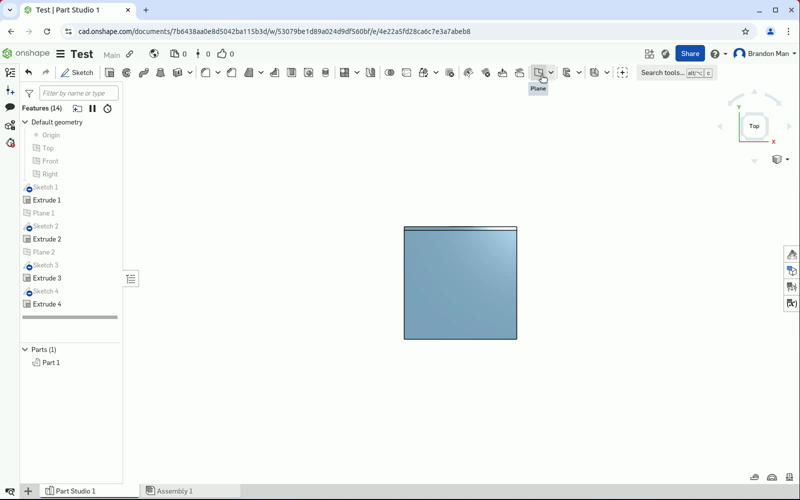
click(541, 75)
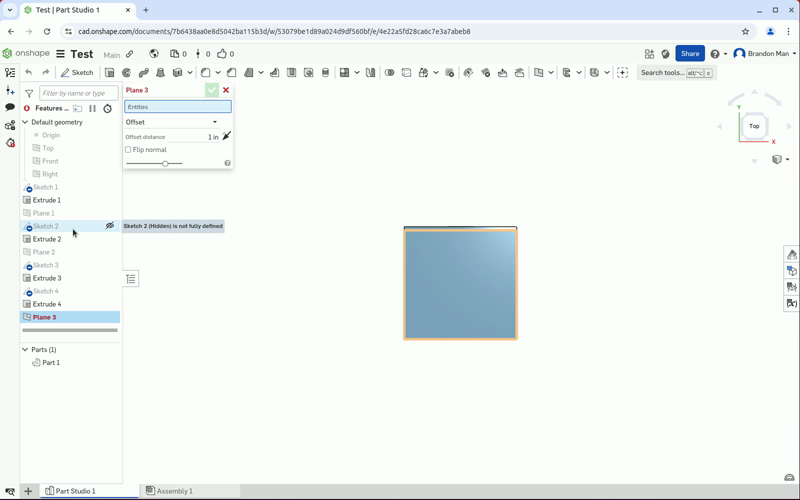
scroll(3)
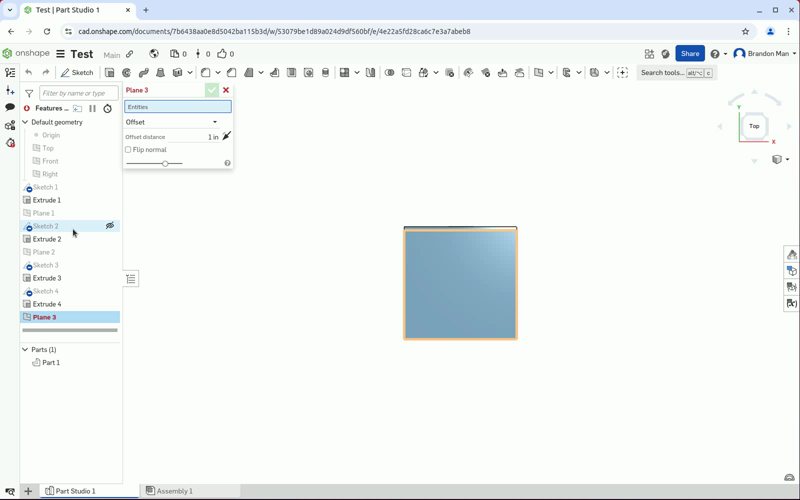
mouse_move(73, 150)
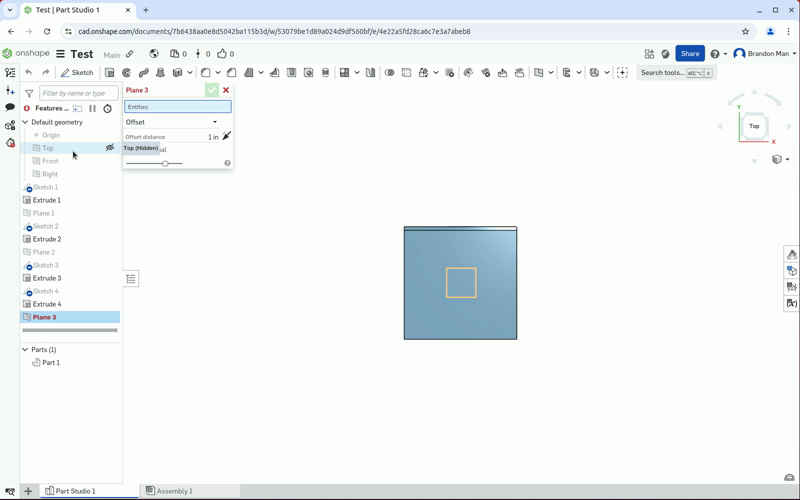
click(73, 150)
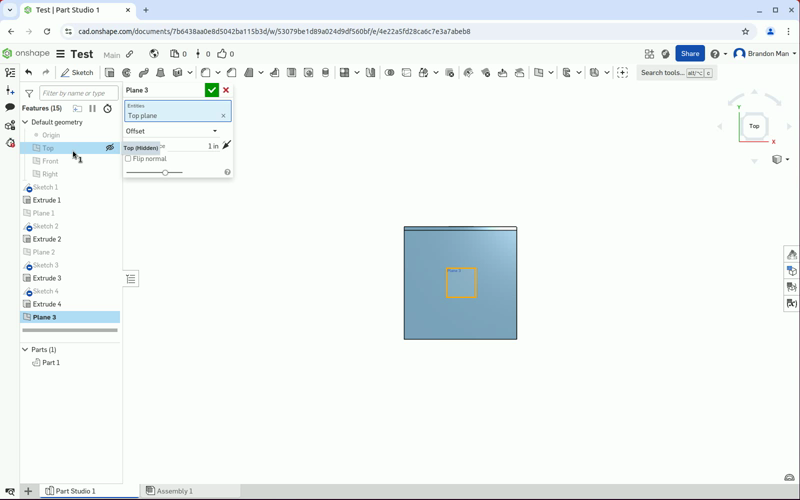
key(tab, 2)
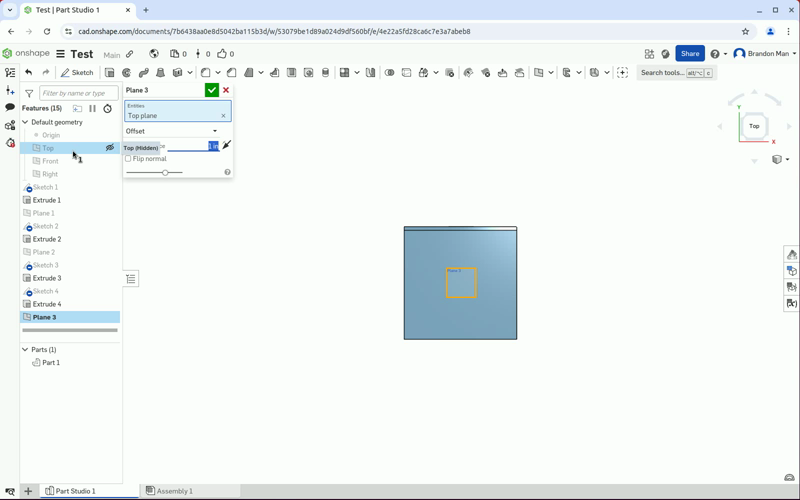
text(0.709)
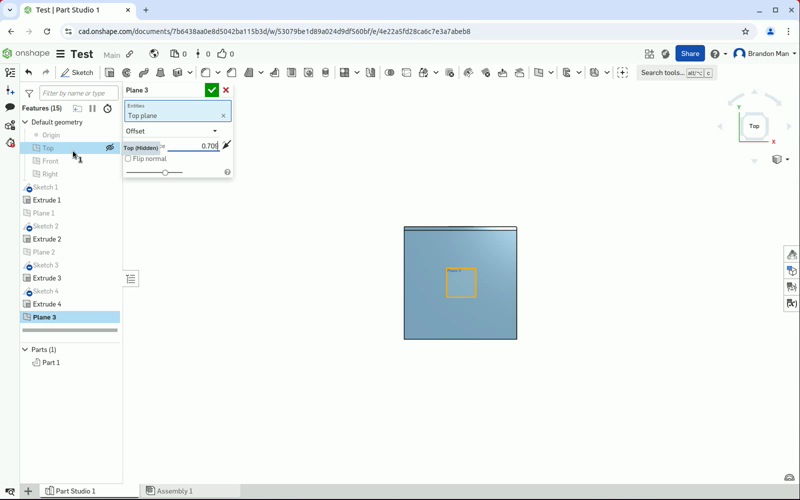
key(enter, 2)
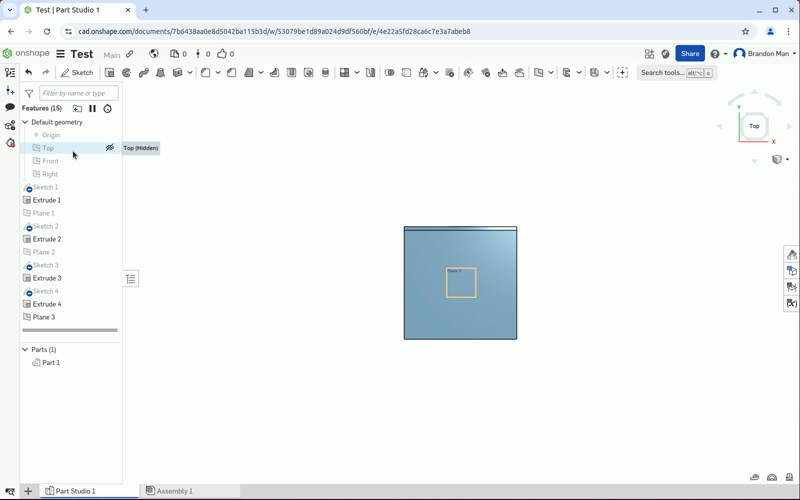
key(shift+s)
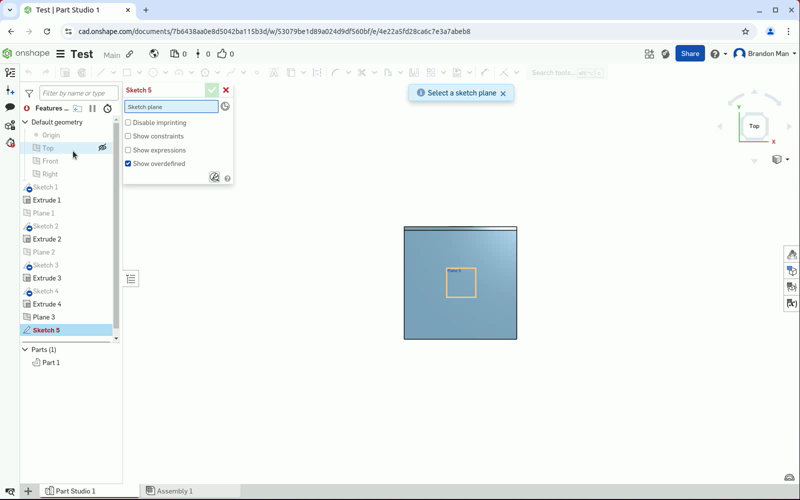
mouse_move(69, 319)
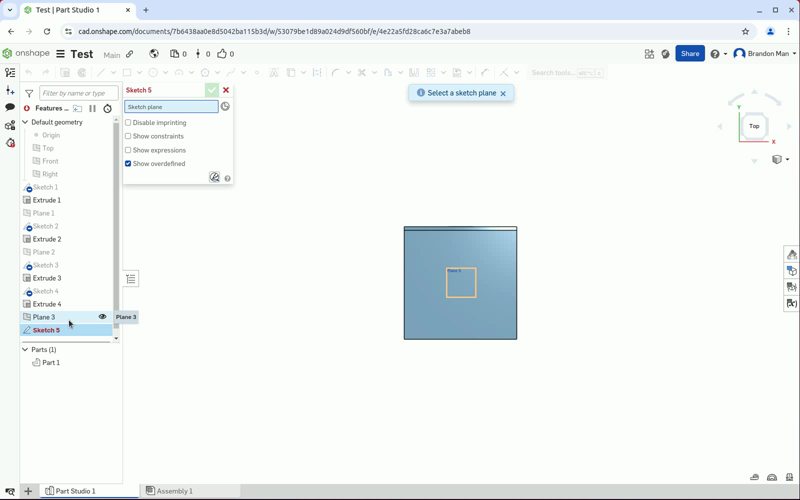
click(69, 319)
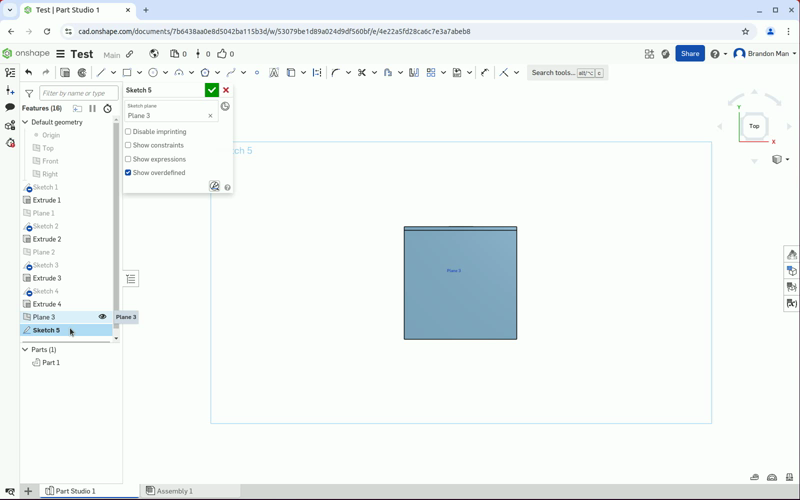
mouse_move(73, 352)
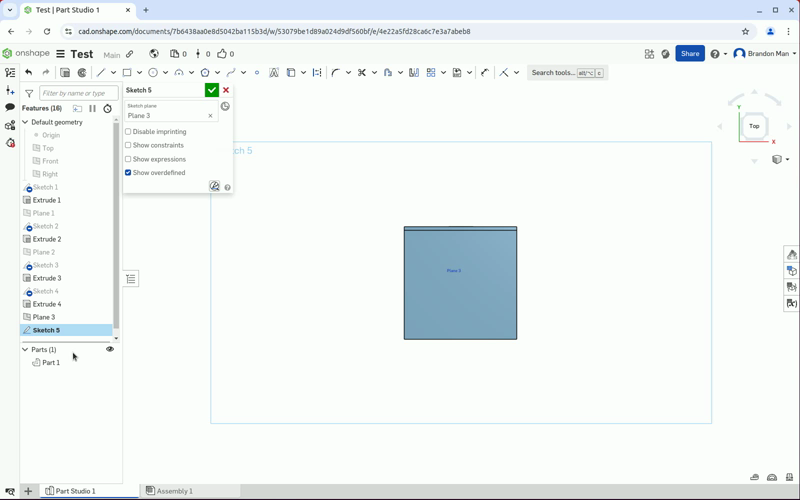
key(y)
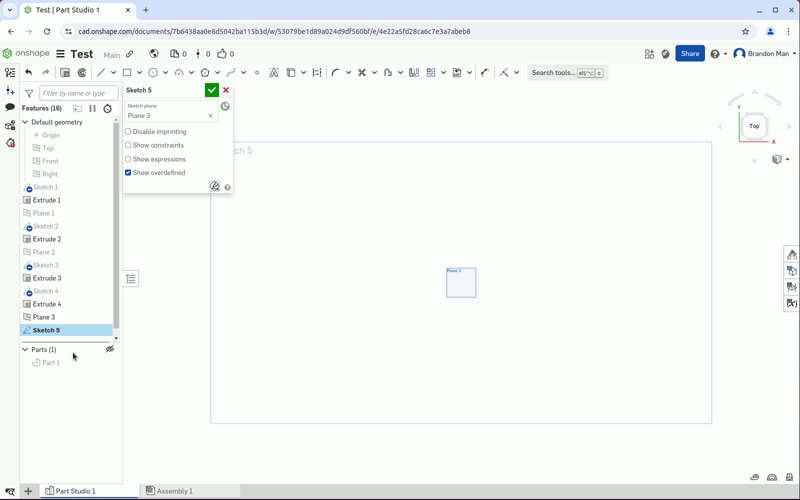
key(l)
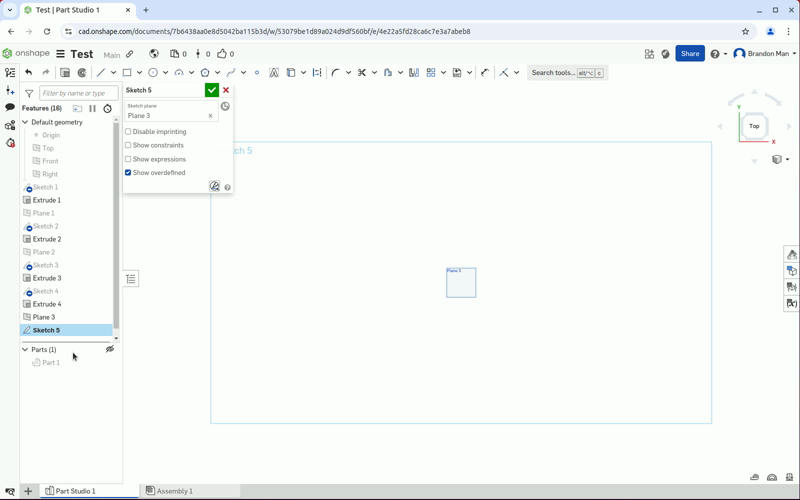
key_down(shift)
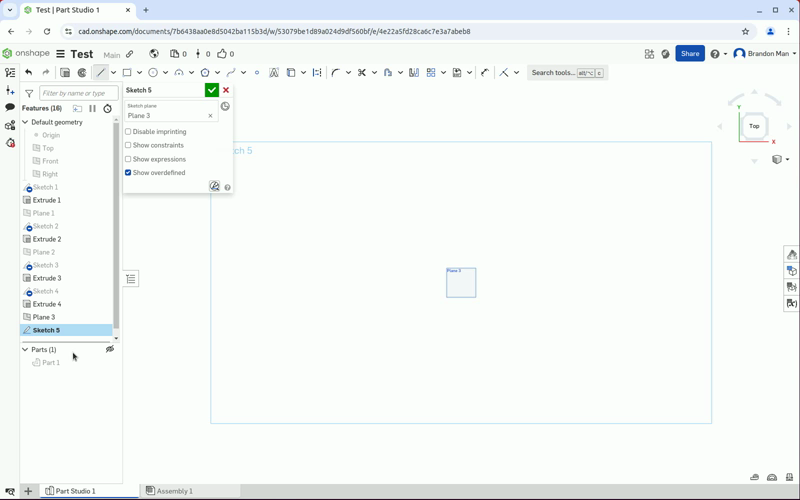
mouse_move(460, 297)
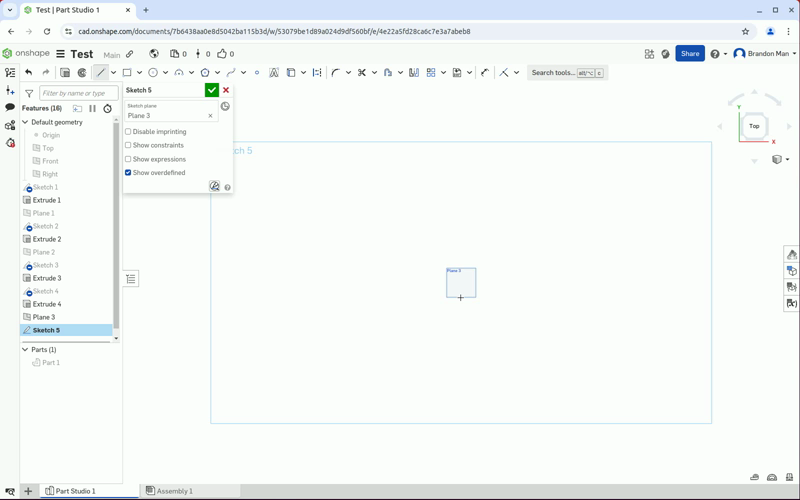
click(460, 297)
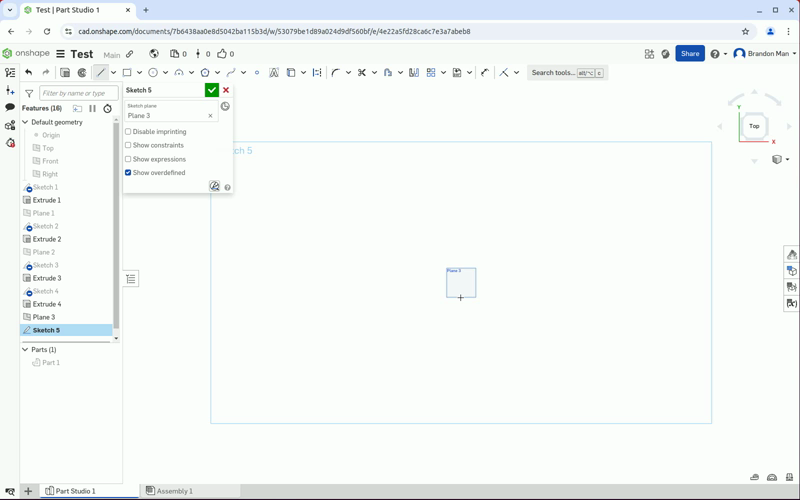
key_up(shift)
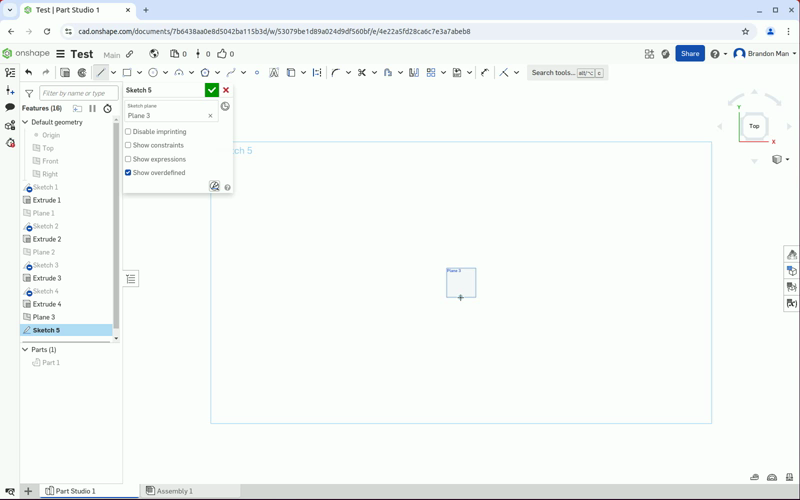
key_down(shift)
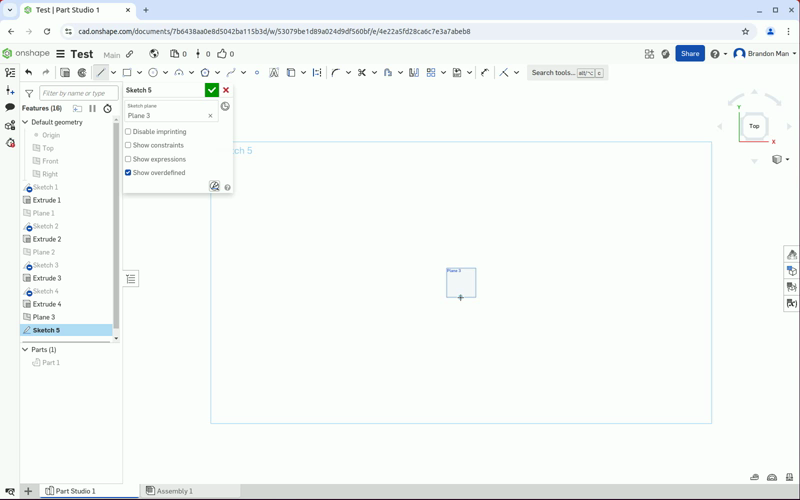
mouse_move(490, 297)
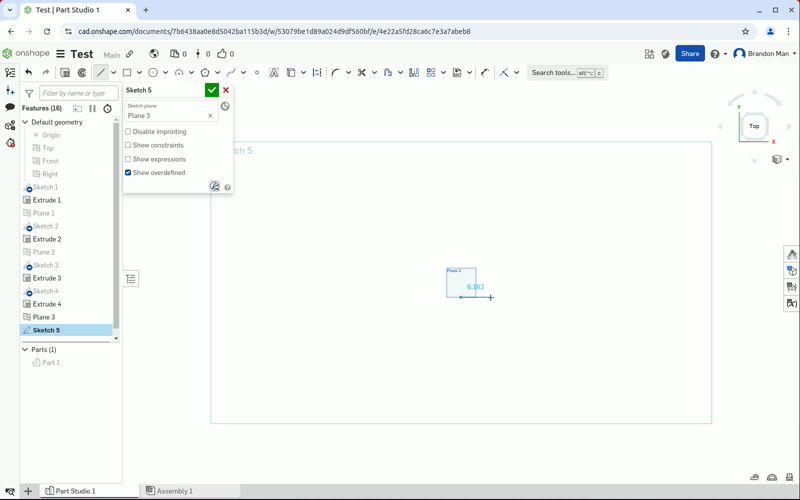
mouse_move(460, 272)
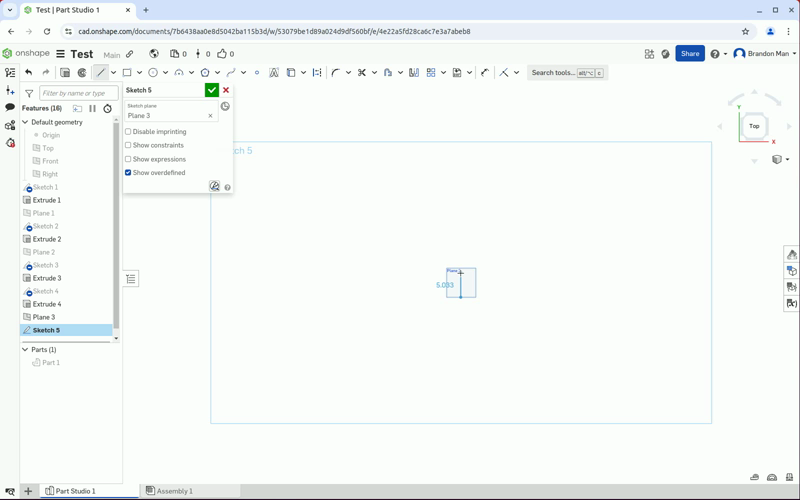
click(460, 272)
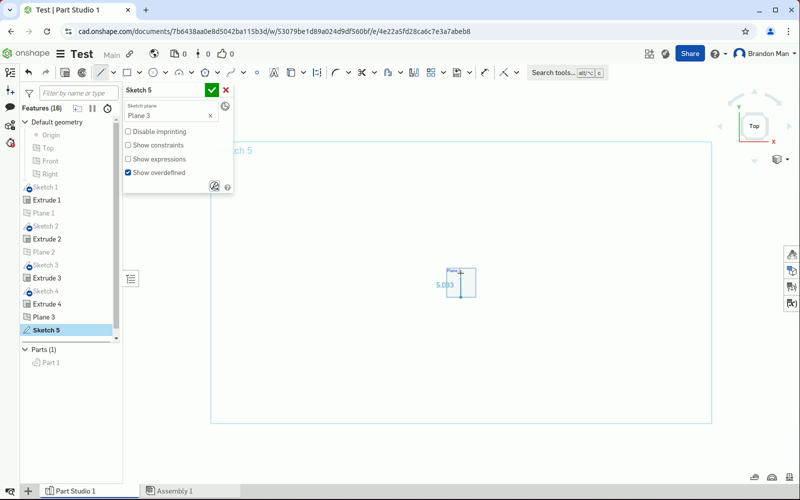
key_up(shift)
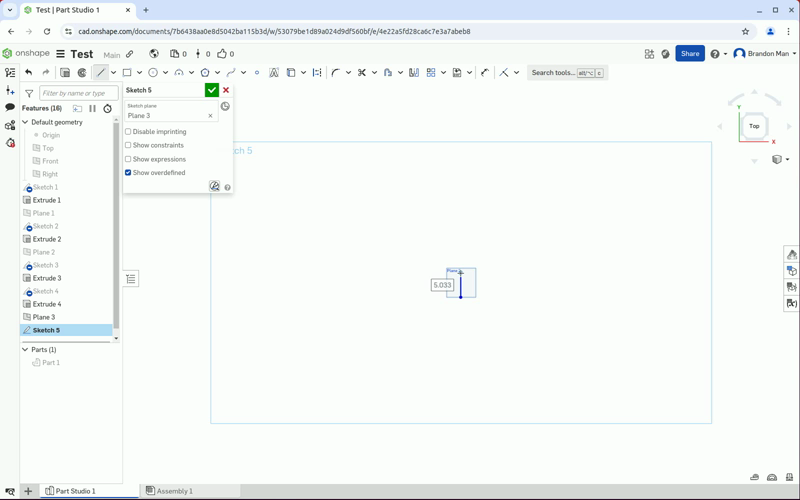
key(esc)
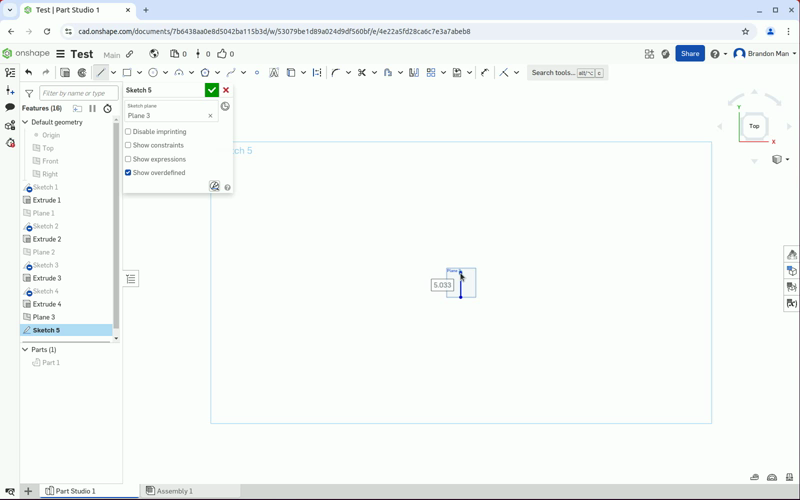
key(a)
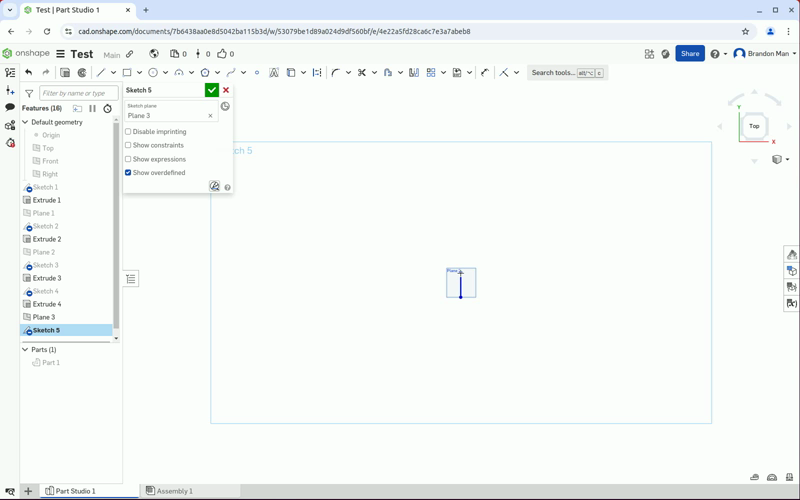
mouse_move(460, 272)
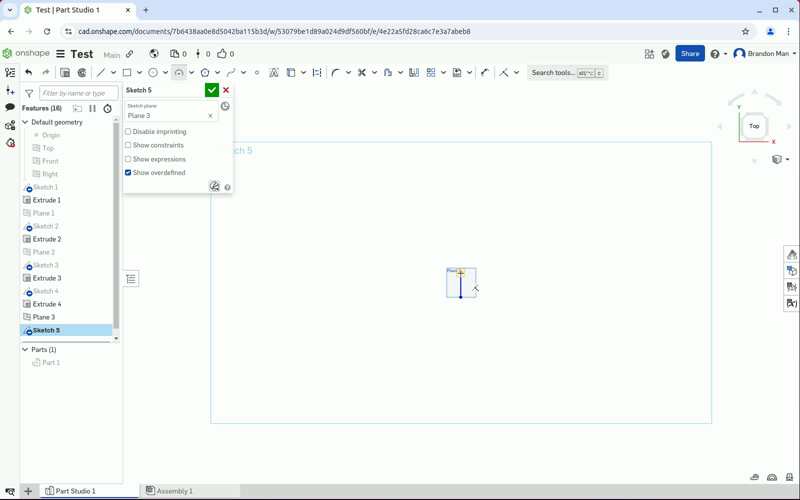
click(460, 272)
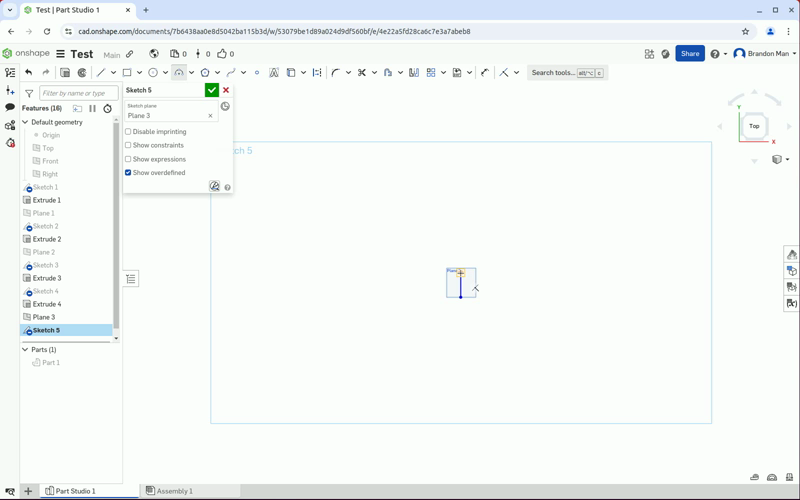
mouse_move(460, 297)
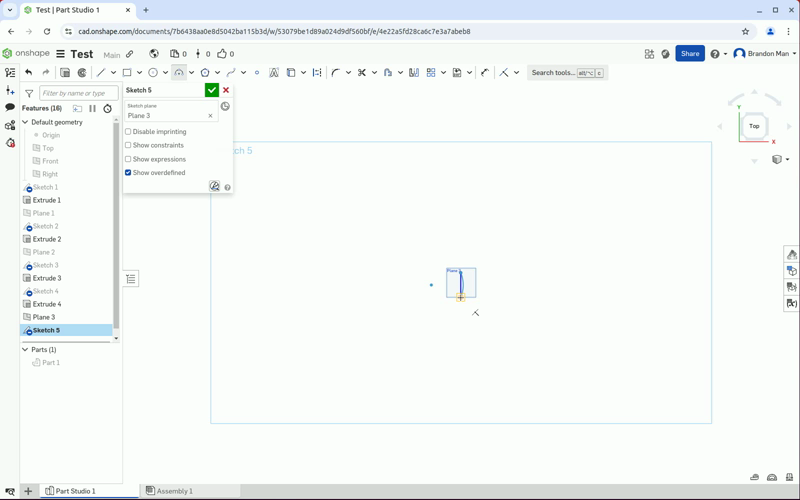
click(460, 297)
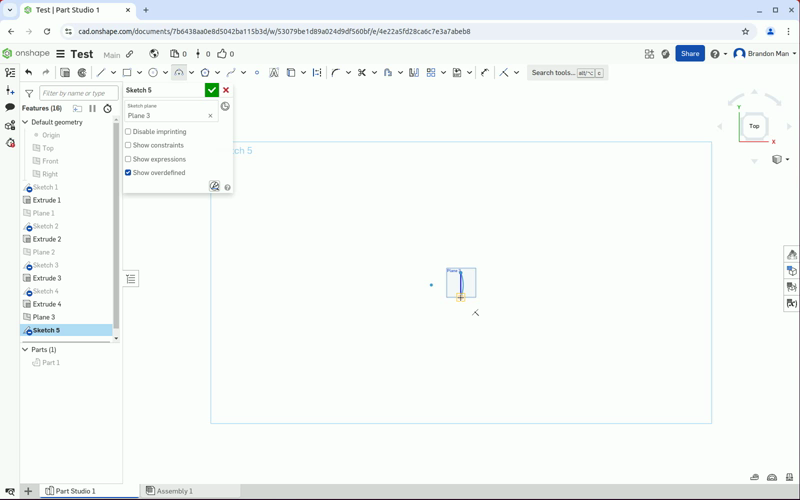
key_down(shift)
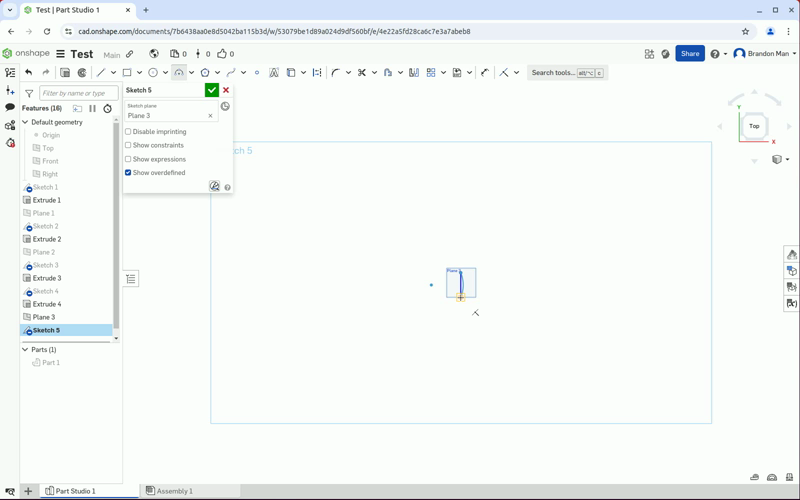
mouse_move(448, 284)
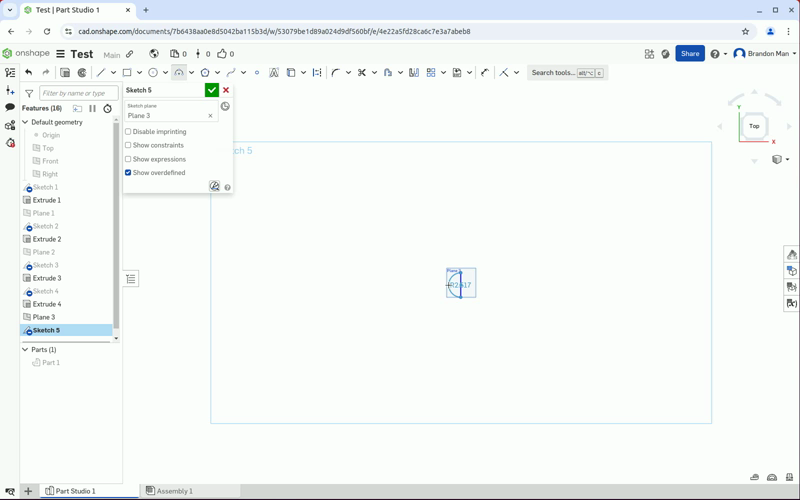
click(448, 284)
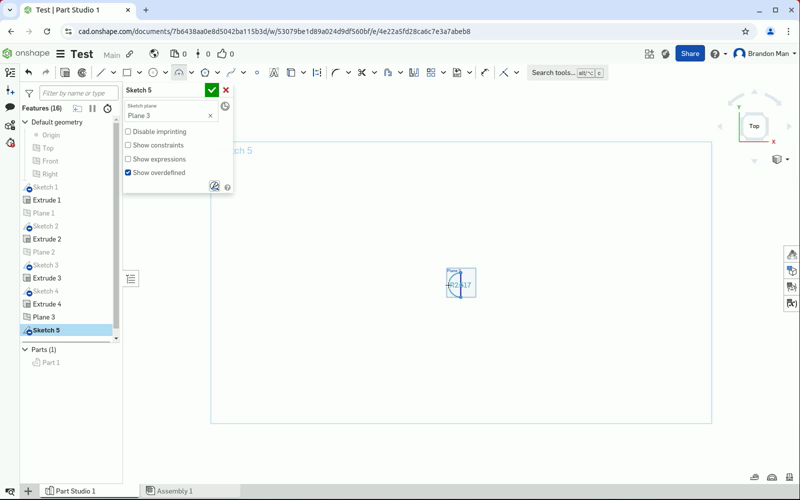
key_up(shift)
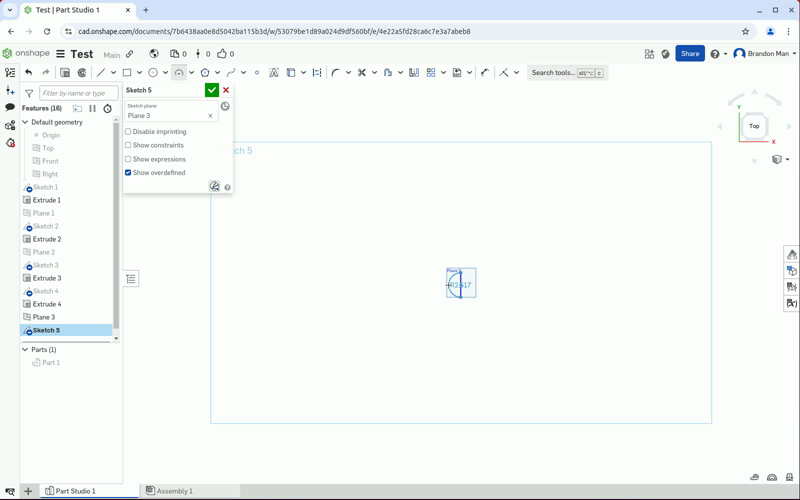
key(esc)
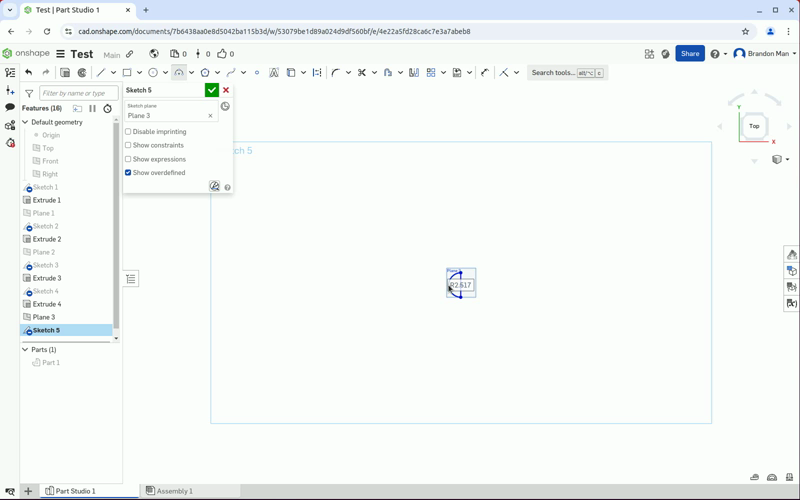
mouse_move(454, 290)
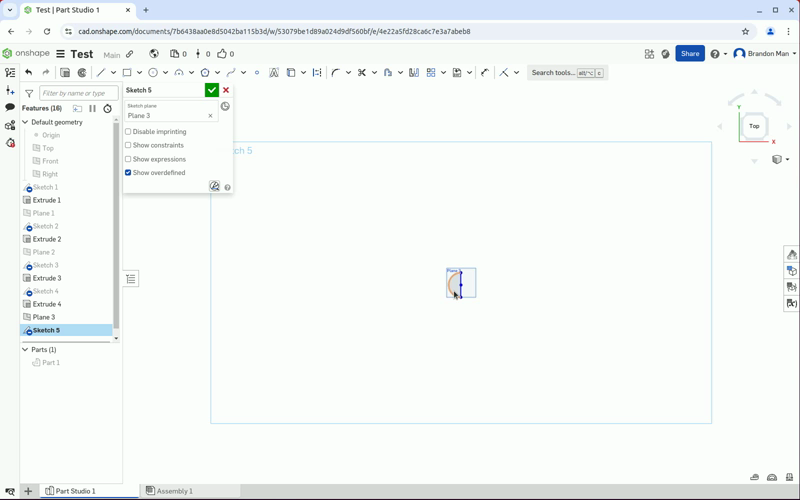
scroll(6)
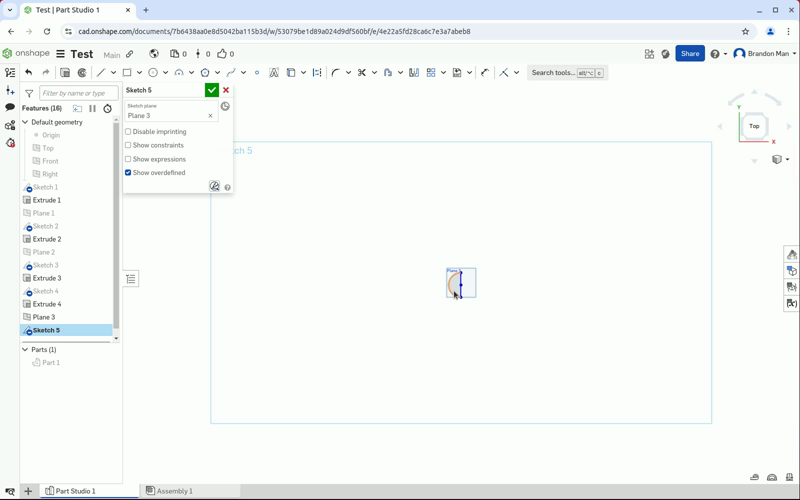
scroll(6)
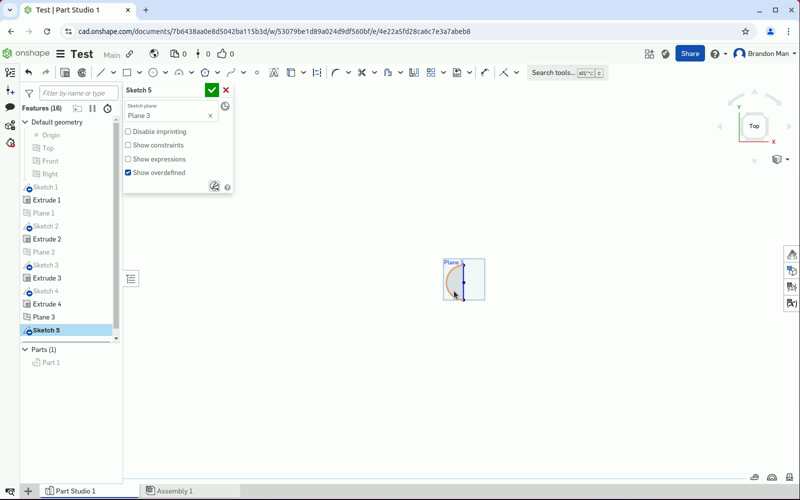
scroll(6)
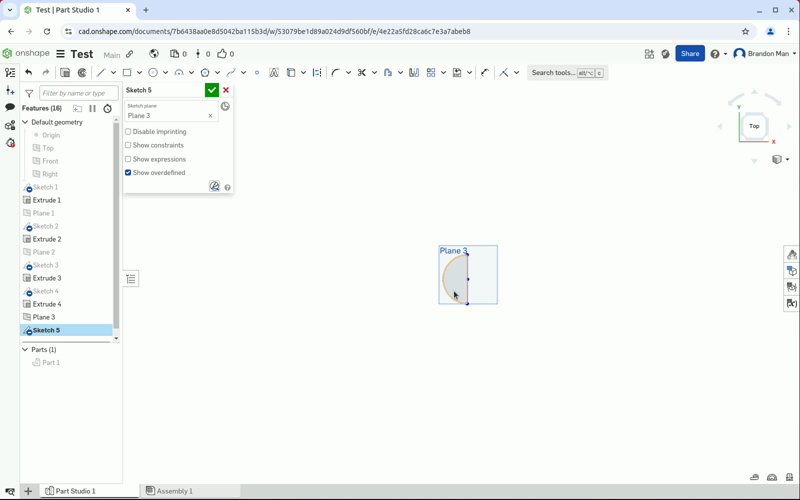
scroll(6)
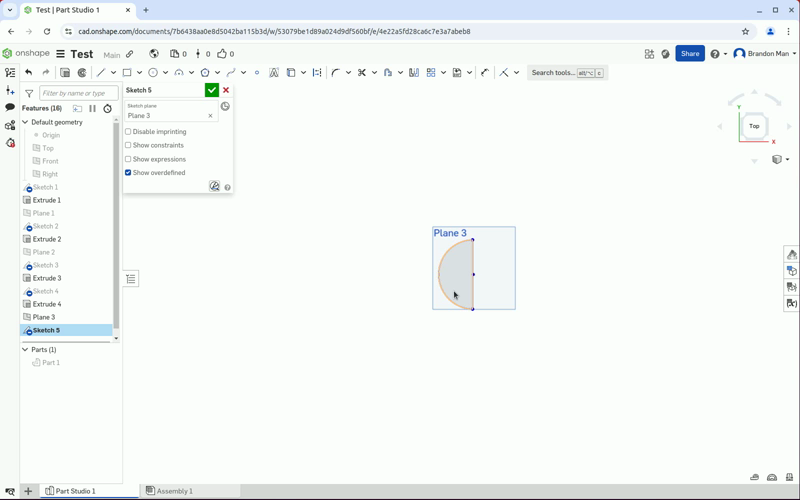
scroll(6)
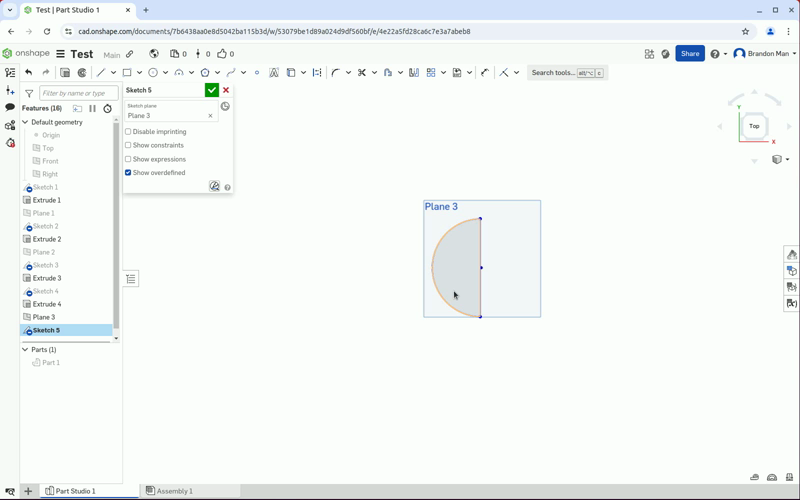
scroll(6)
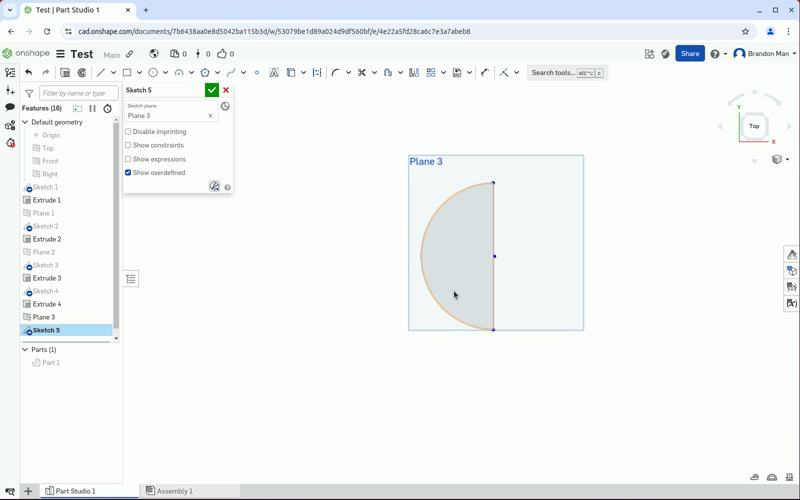
scroll(6)
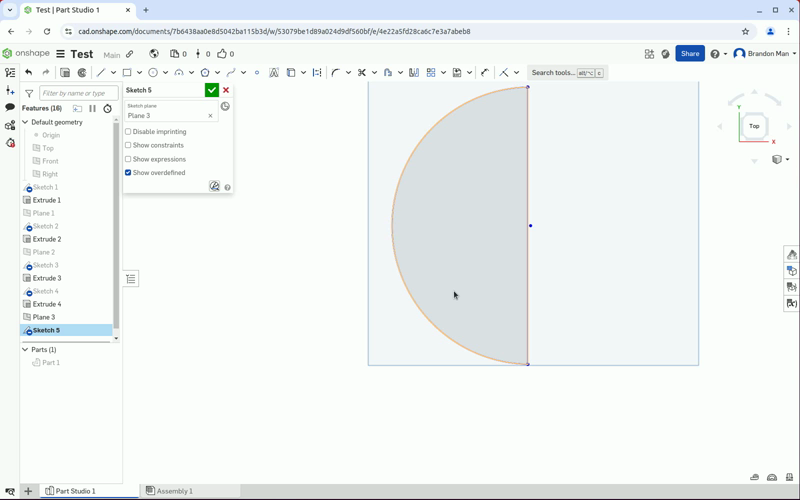
click(454, 290)
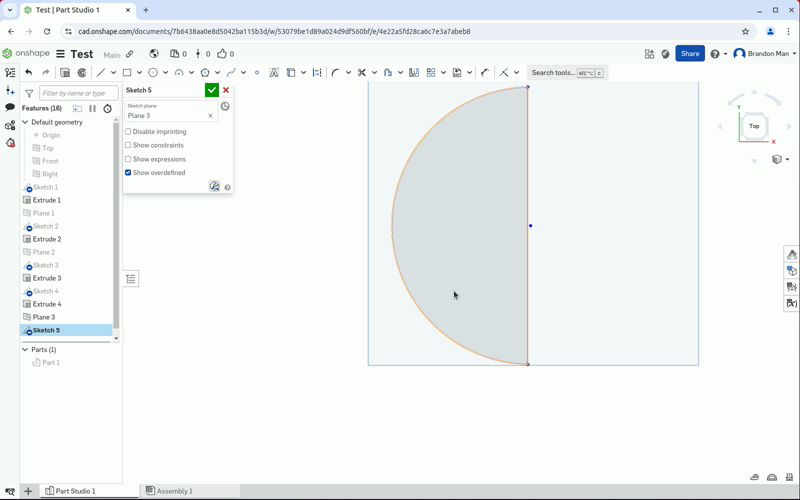
scroll(-6)
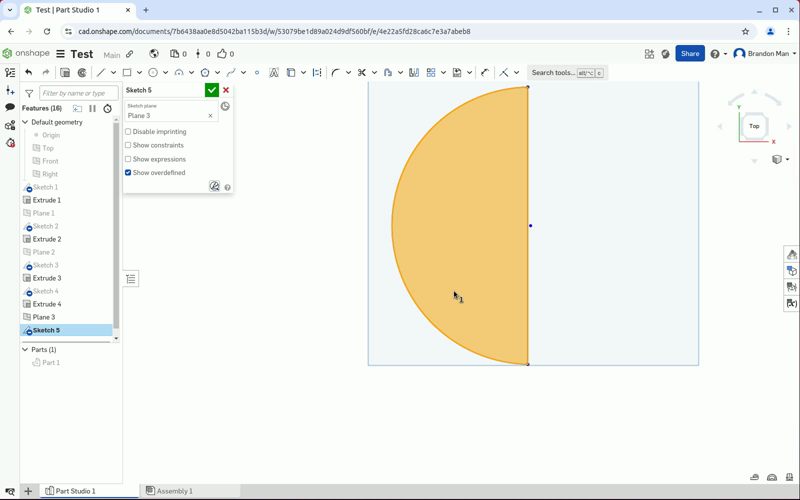
scroll(-6)
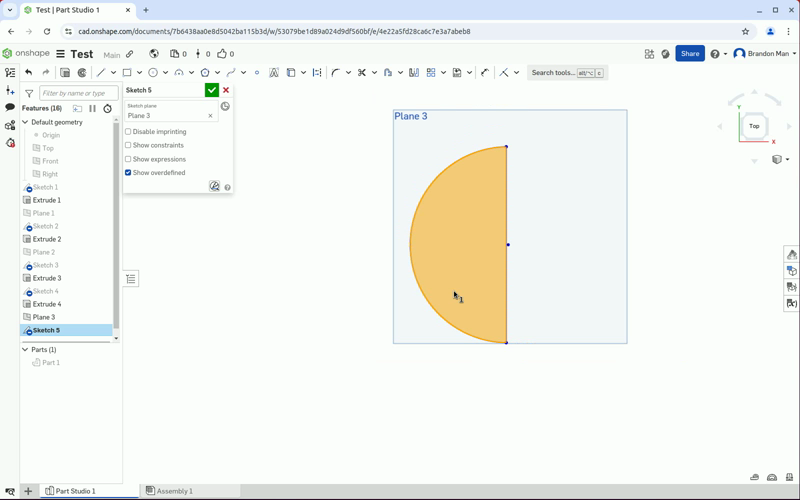
scroll(-6)
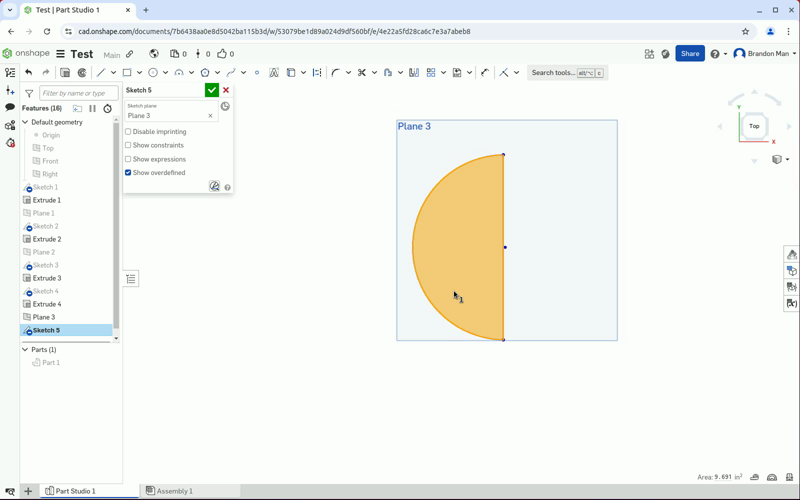
scroll(-6)
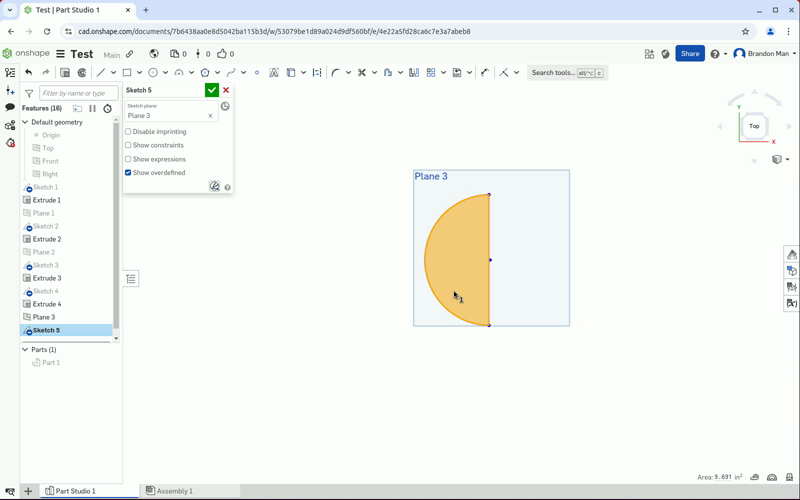
scroll(-6)
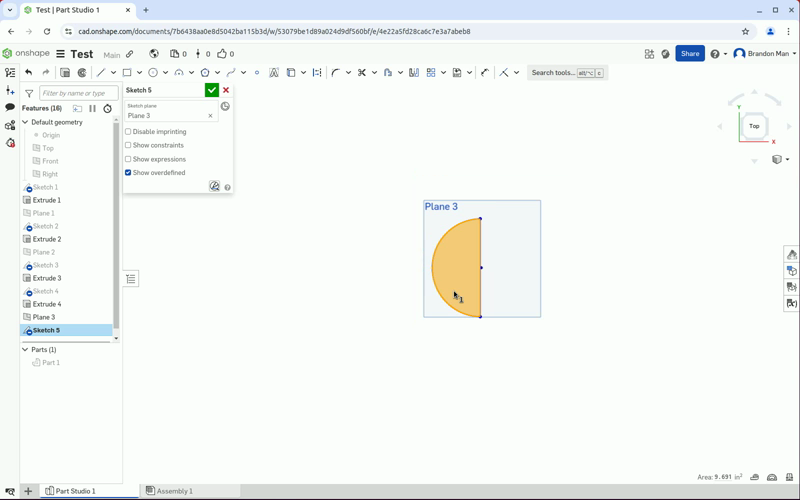
scroll(-6)
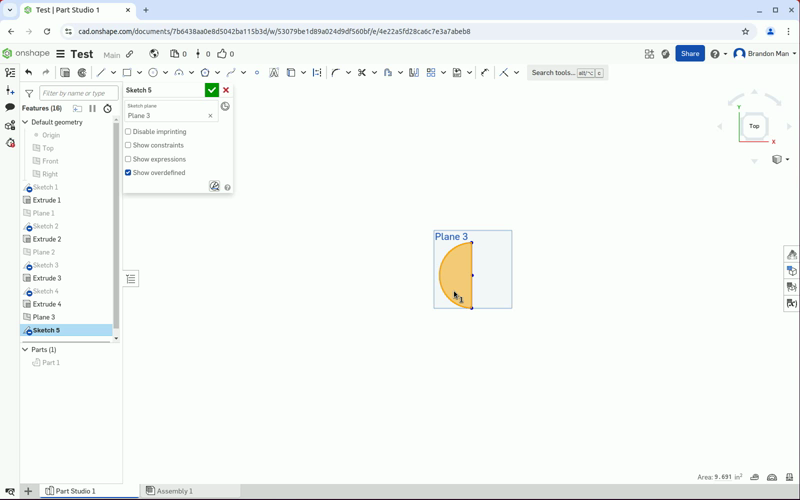
scroll(-6)
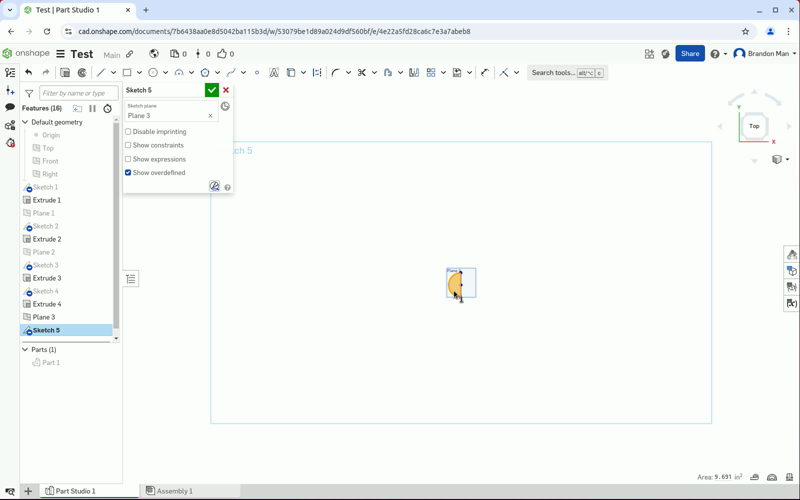
mouse_move(73, 352)
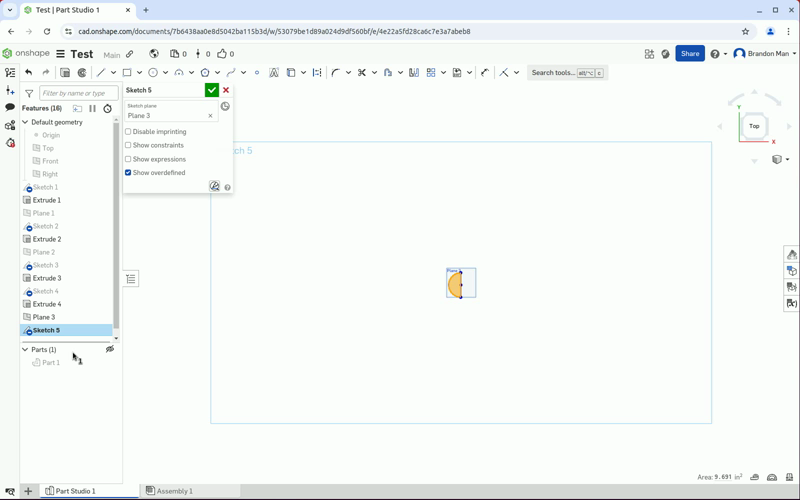
key(shift+y)
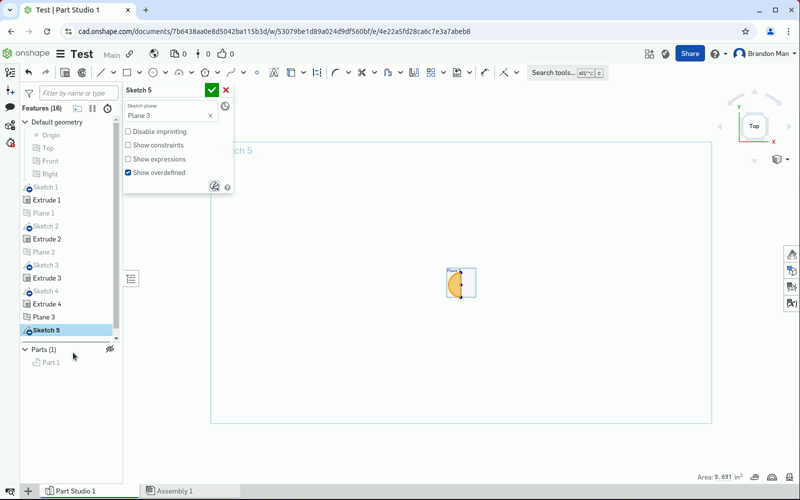
key(shift+e)
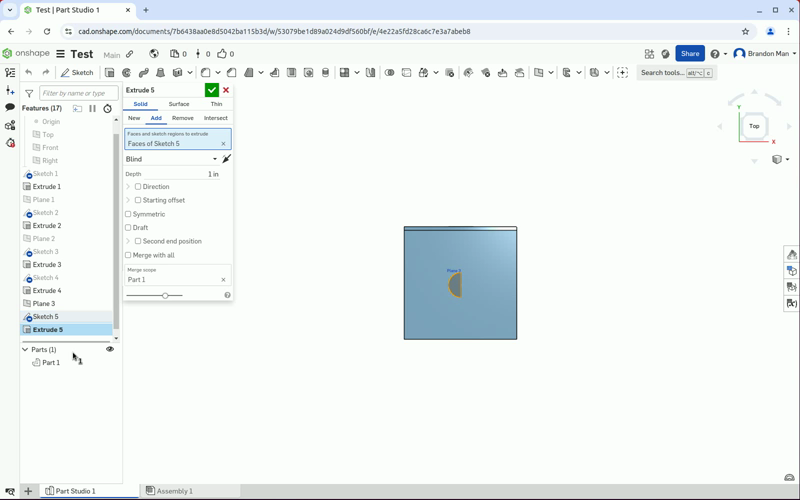
mouse_move(143, 106)
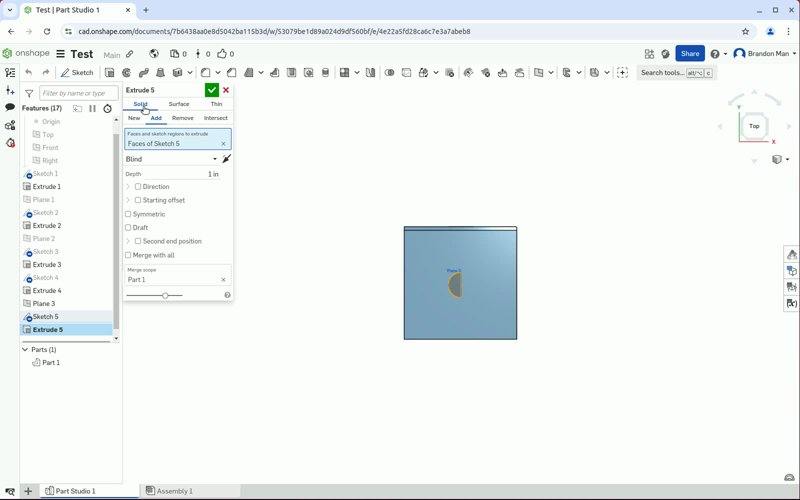
click(143, 106)
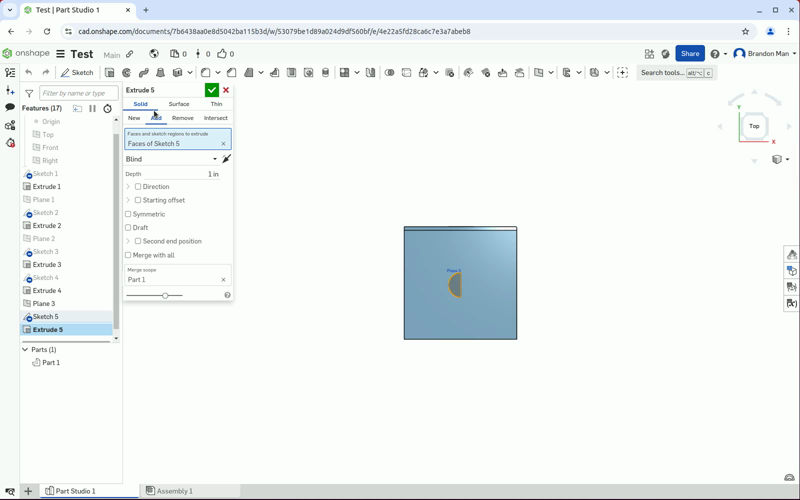
mouse_move(186, 120)
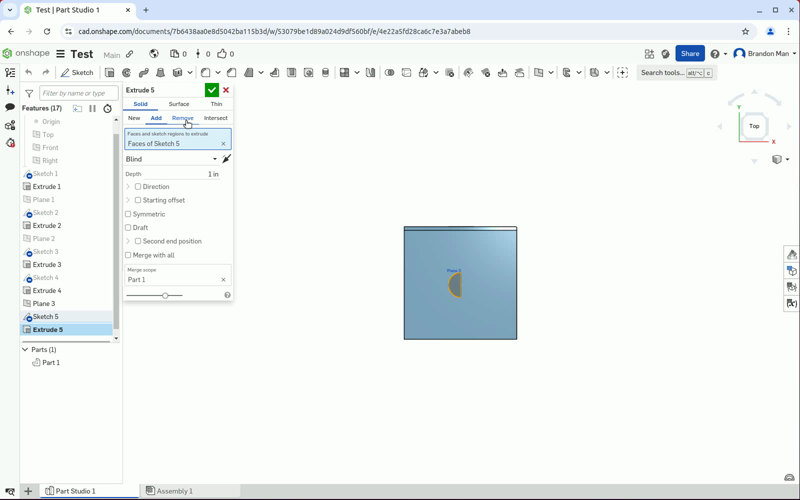
click(186, 120)
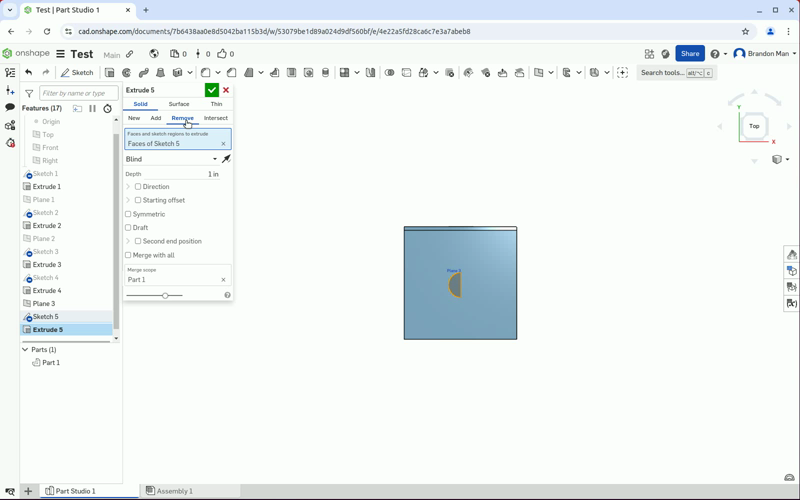
key(tab, 4)
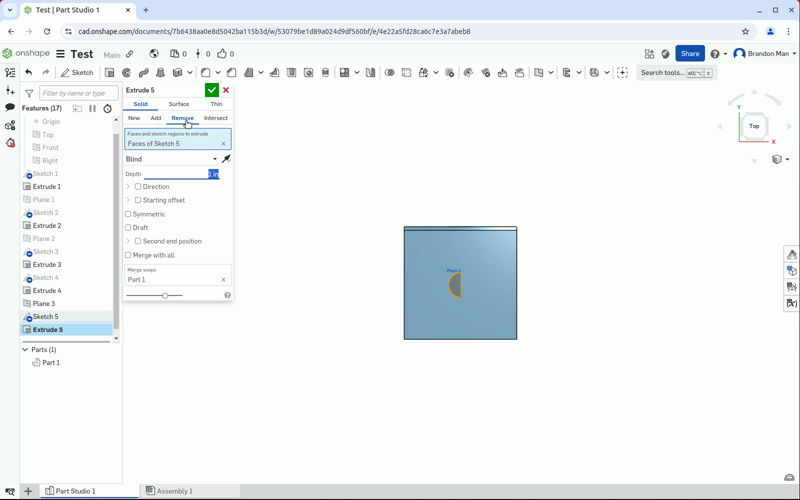
text(2.889)
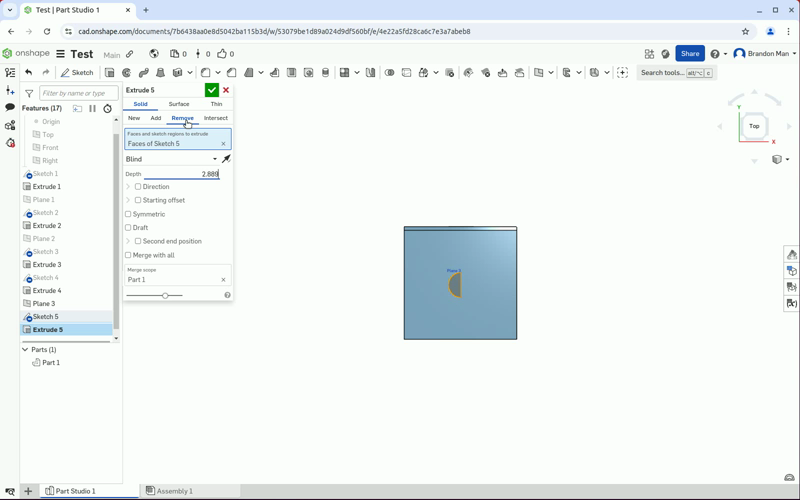
key(tab, 6)
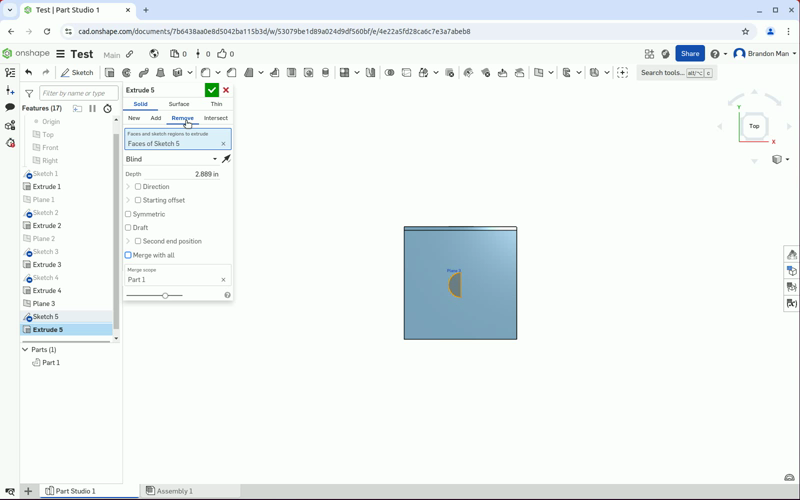
key(space)
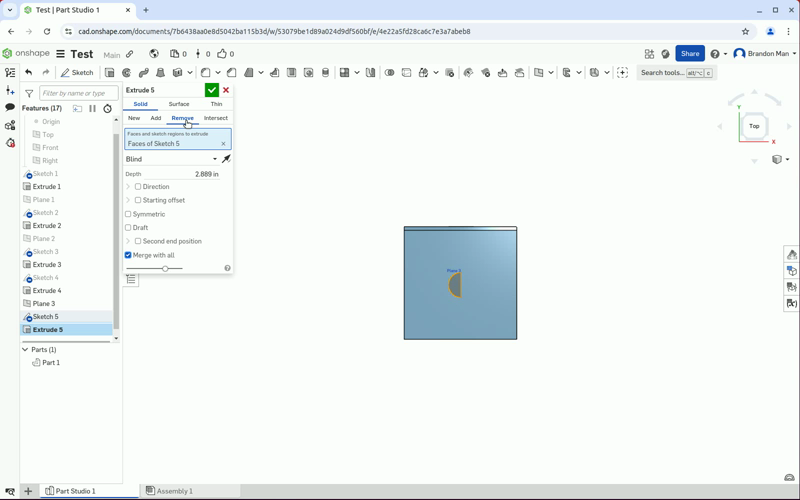
key(enter)
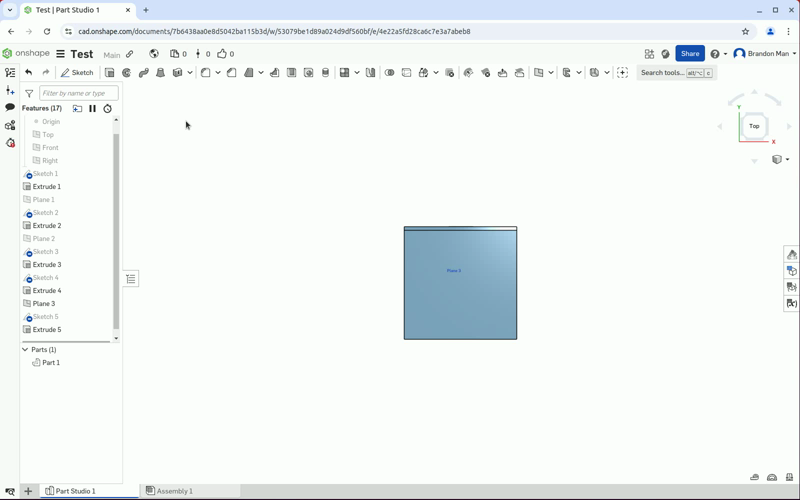
key(shift+h)
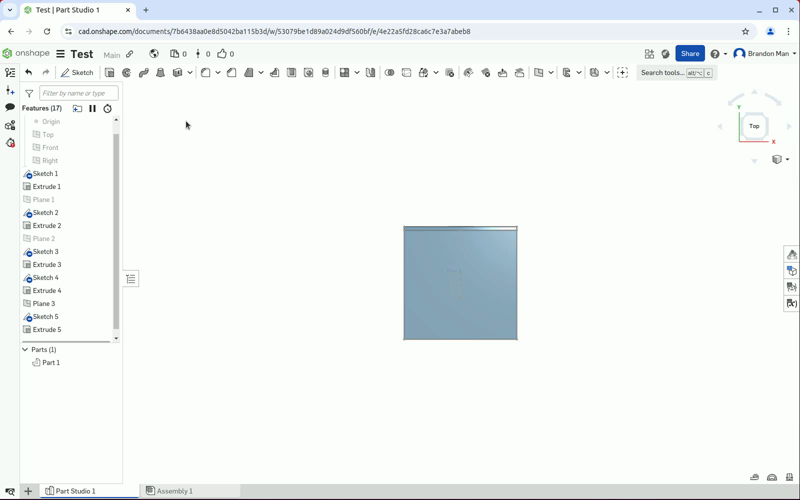
key(shift+h)
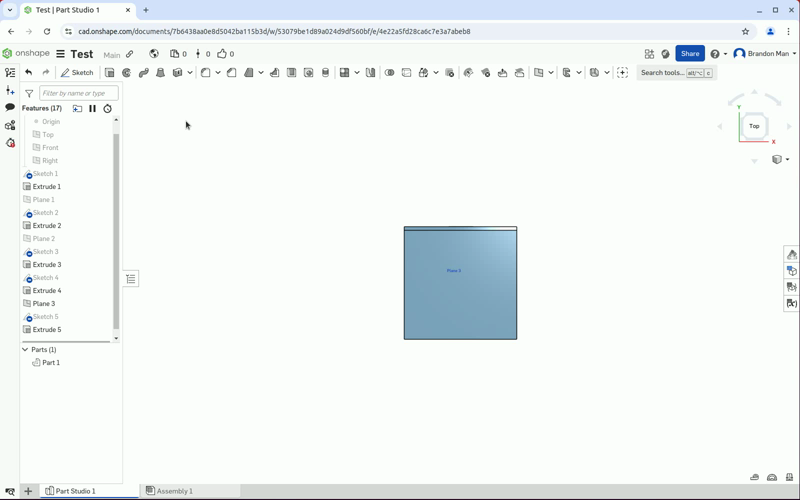
mouse_move(69, 176)
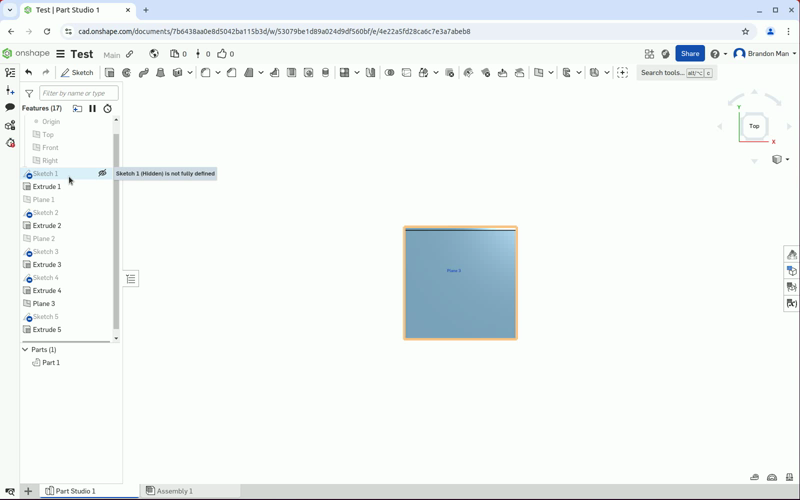
click(69, 176)
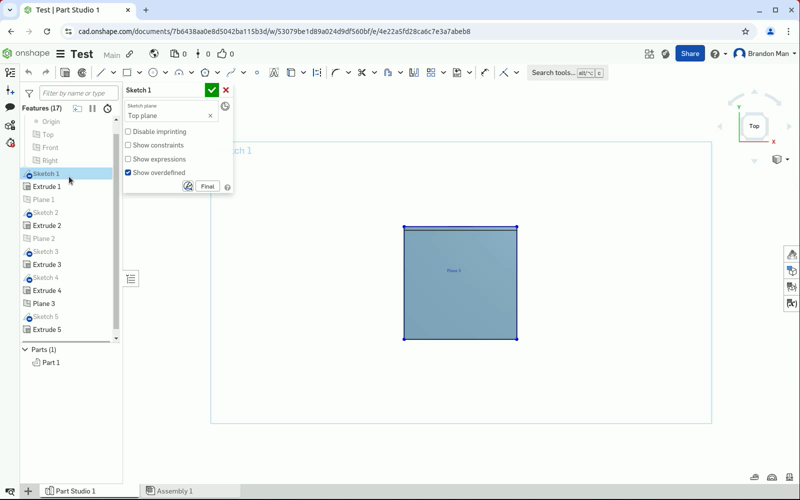
mouse_move(229, 92)
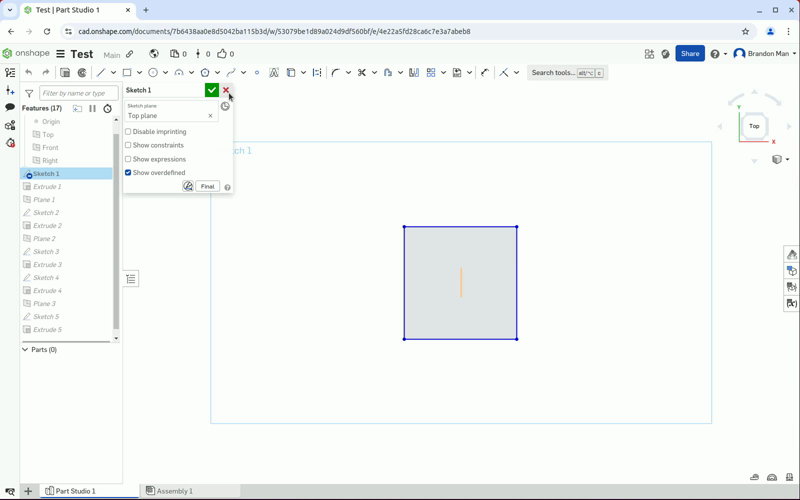
click(229, 92)
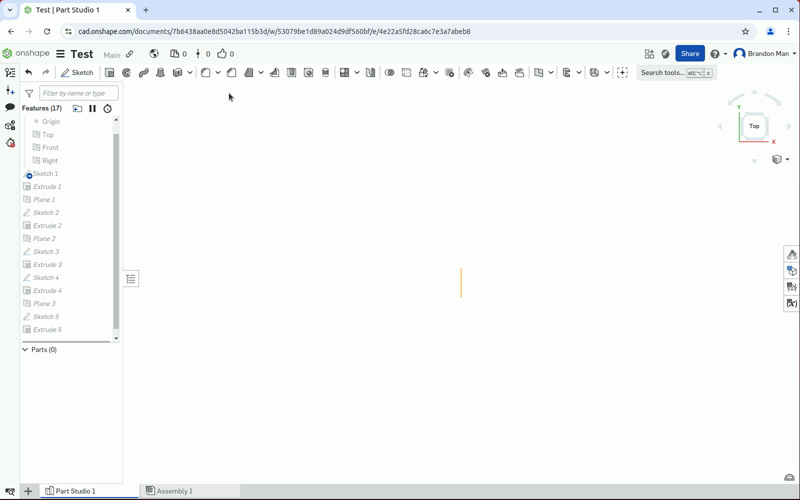
key(shift+s)
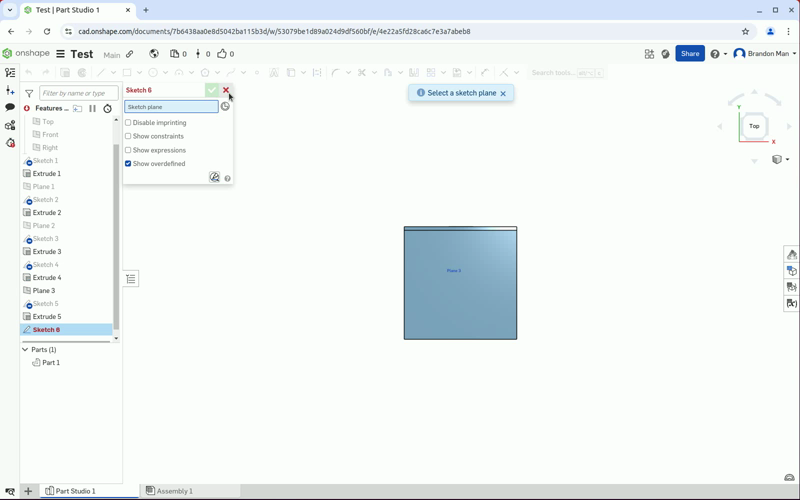
mouse_move(69, 293)
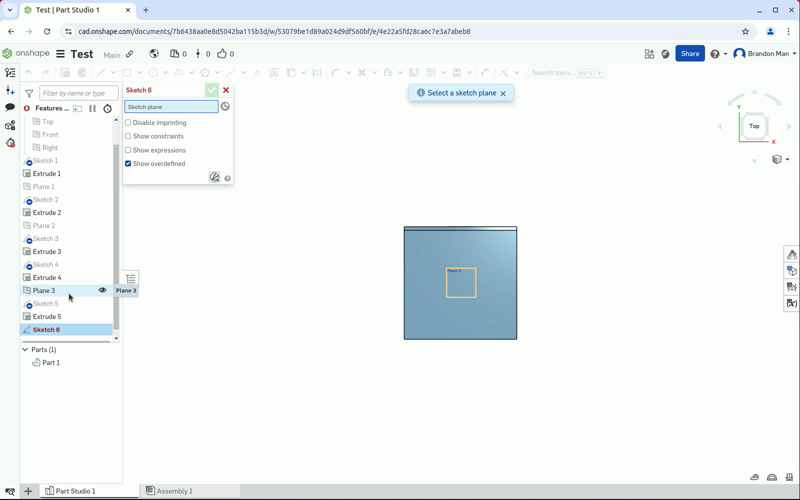
click(69, 293)
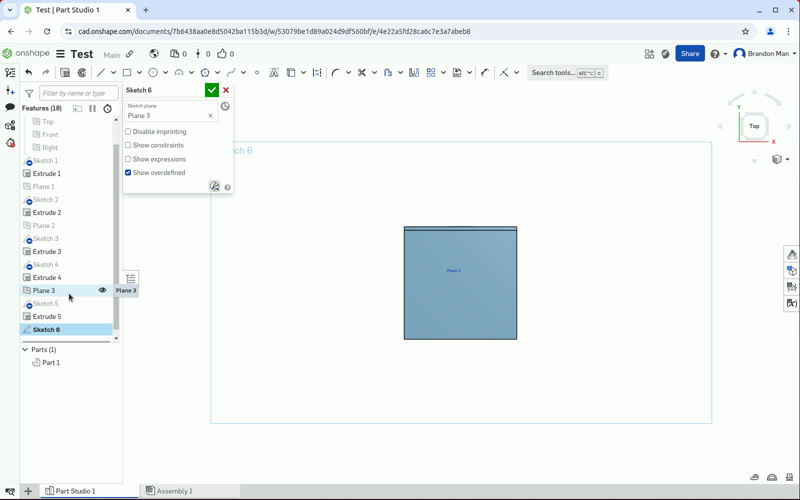
mouse_move(73, 352)
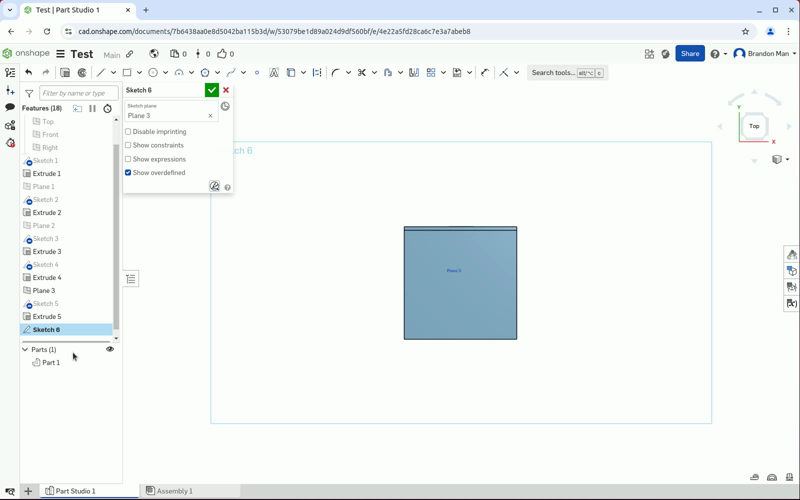
key(y)
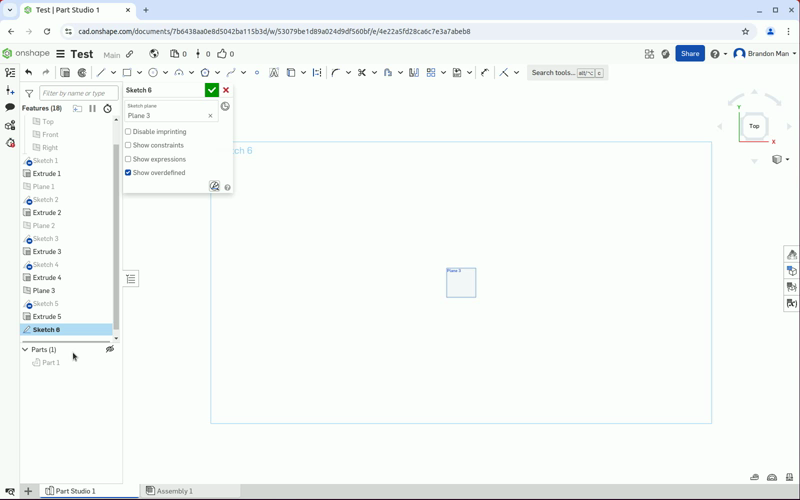
key(a)
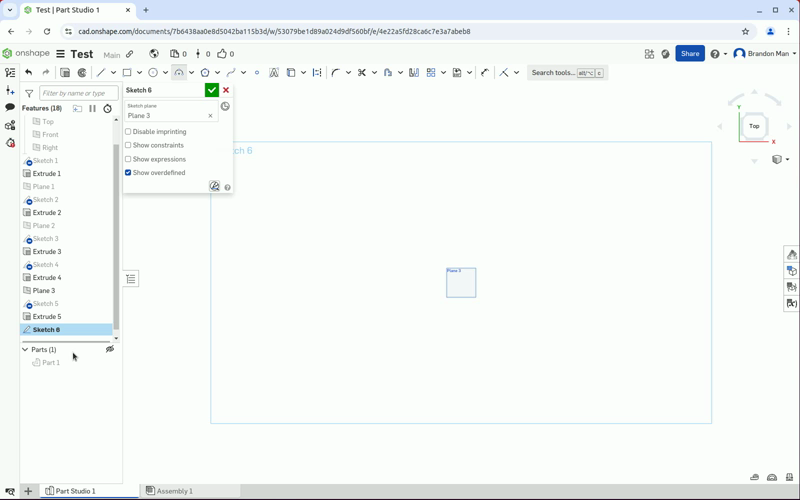
key_down(shift)
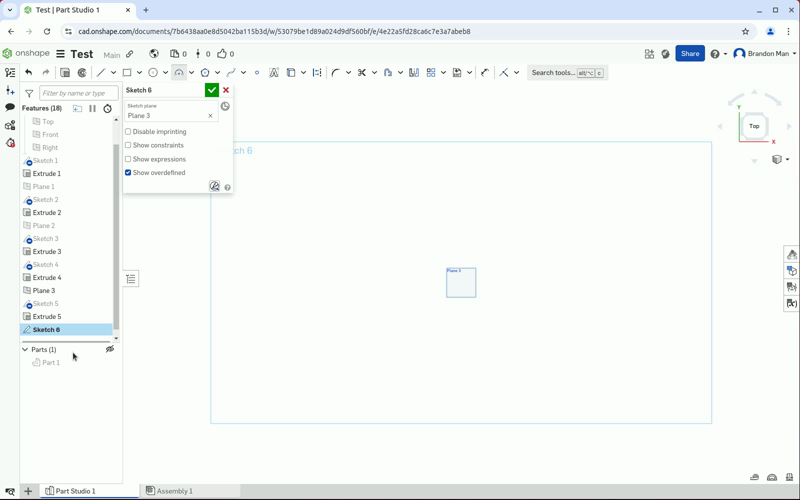
mouse_move(460, 297)
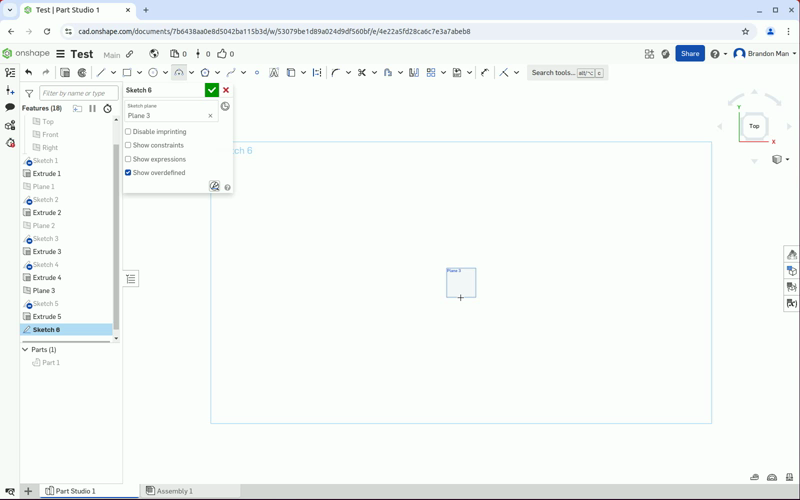
click(460, 297)
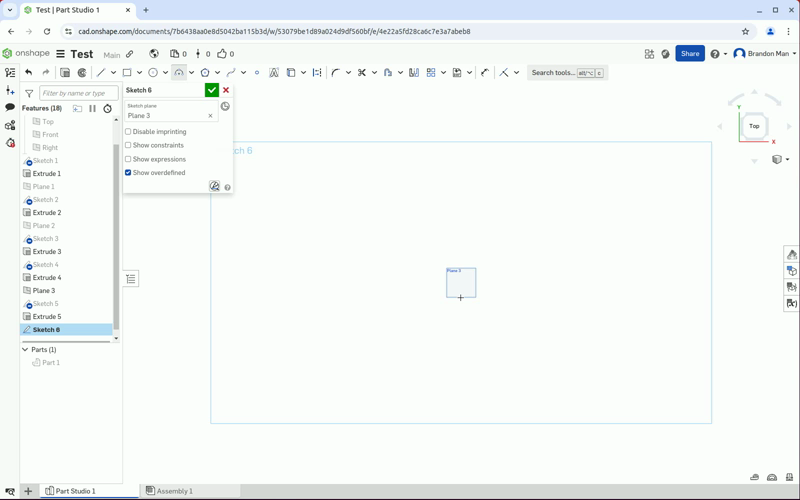
key_up(shift)
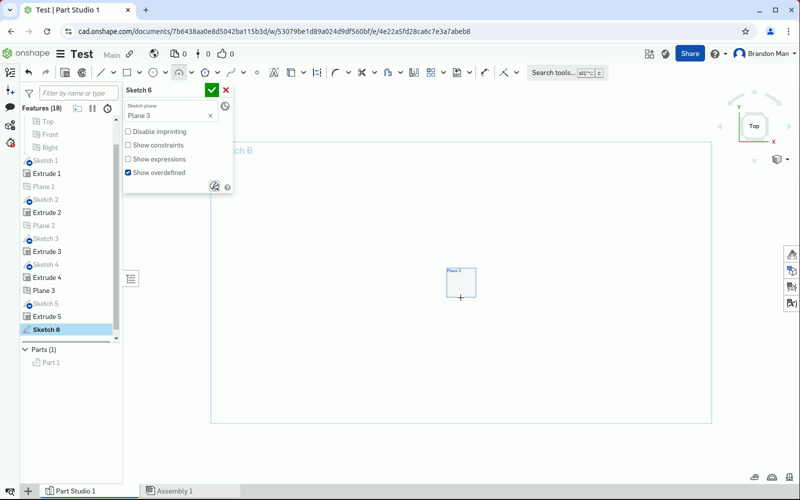
key_down(shift)
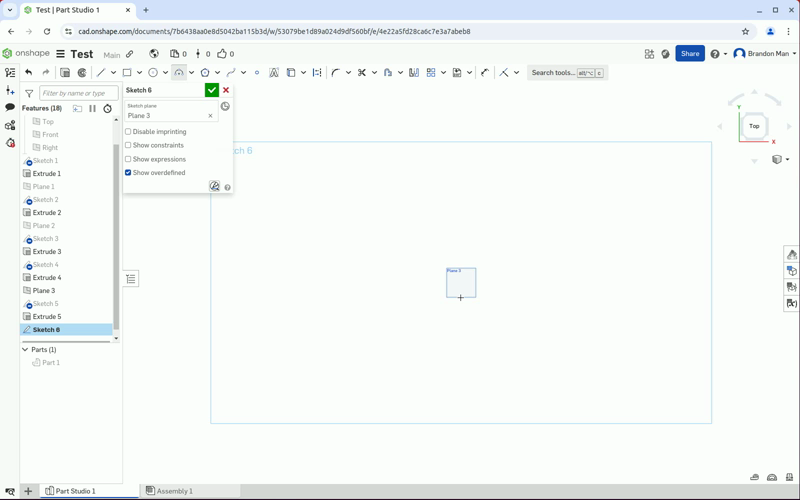
mouse_move(460, 272)
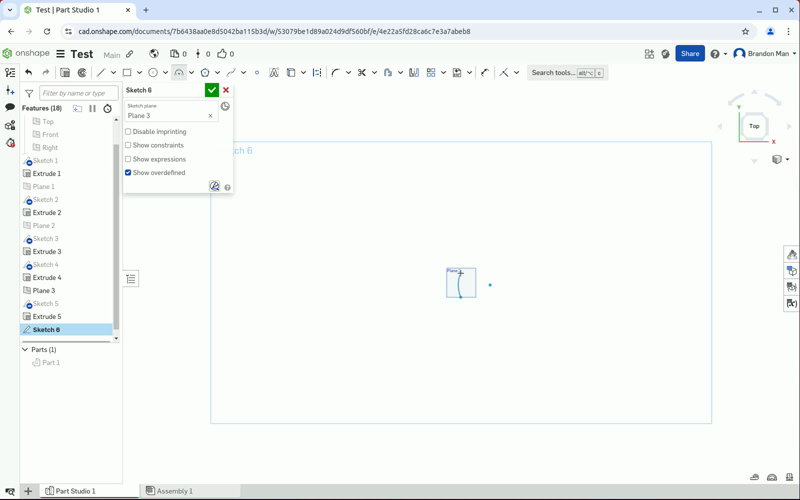
click(460, 272)
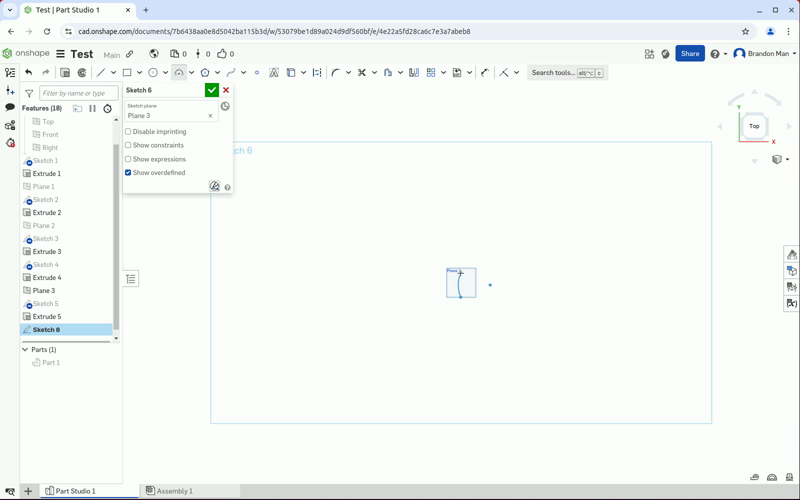
mouse_move(473, 284)
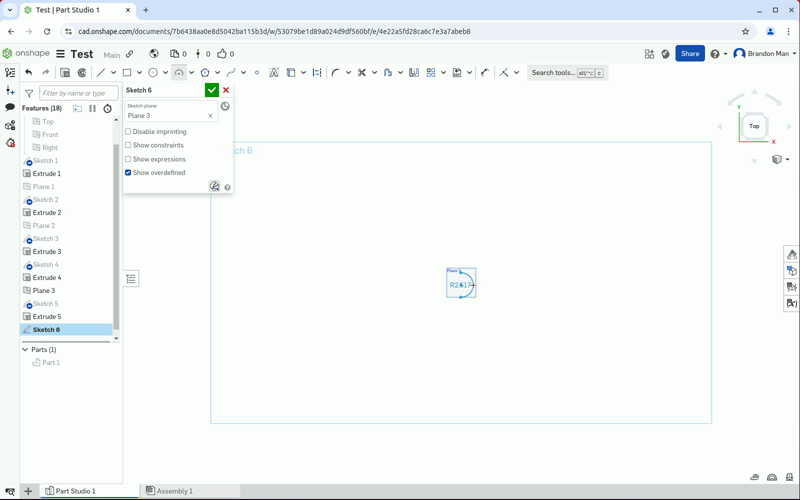
click(473, 284)
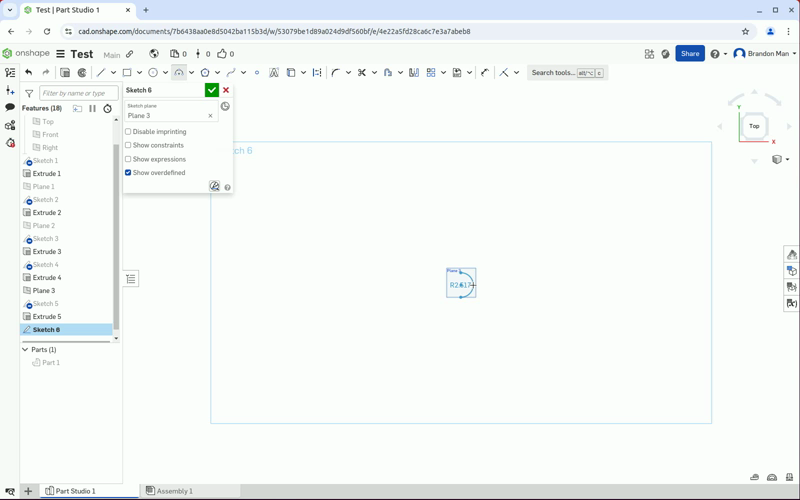
key_up(shift)
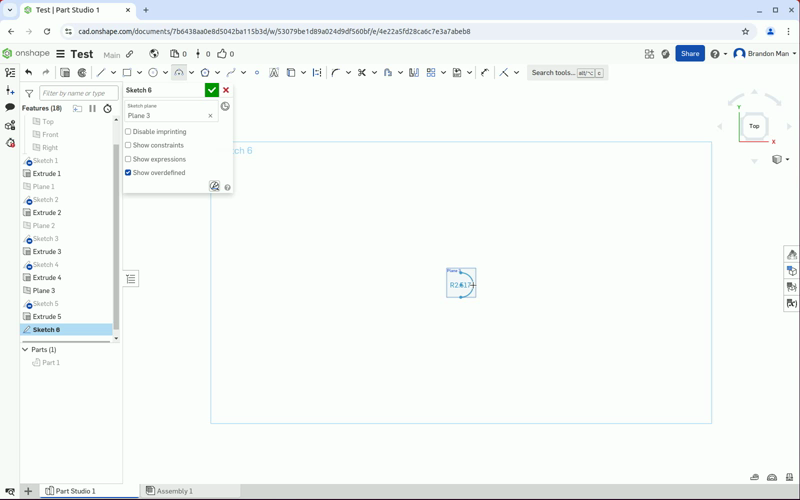
key(esc)
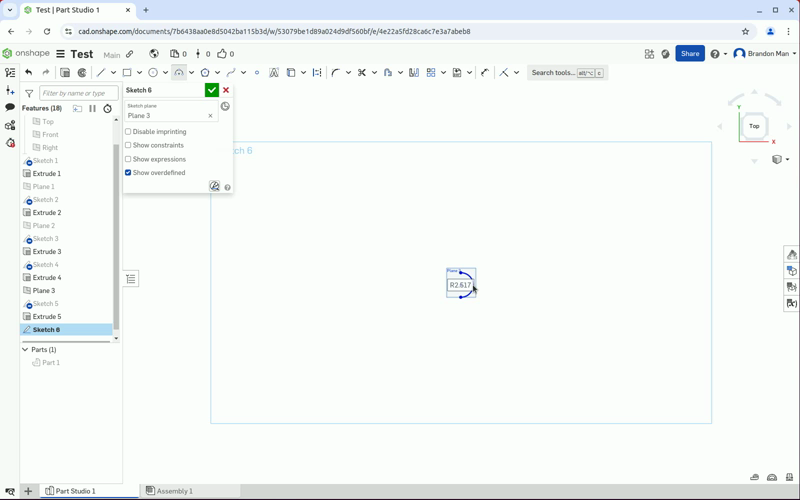
key(l)
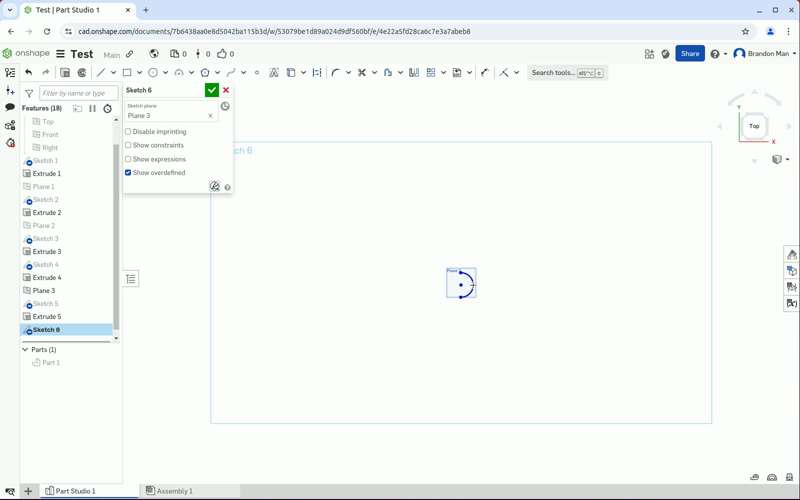
mouse_move(460, 272)
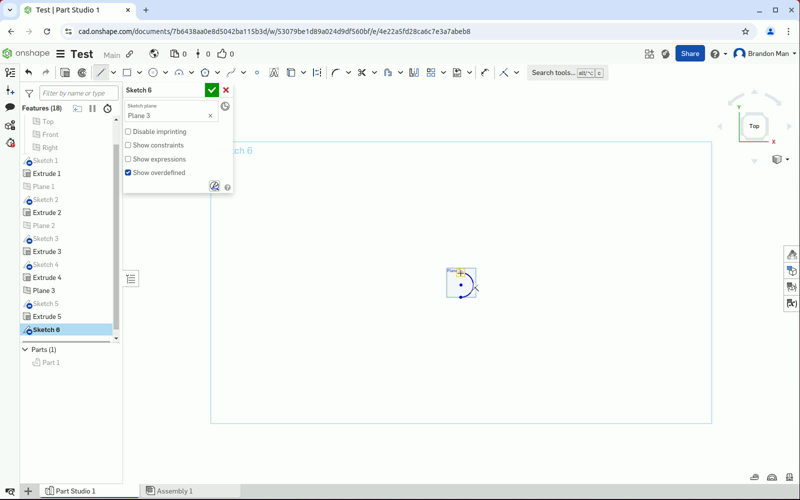
click(460, 272)
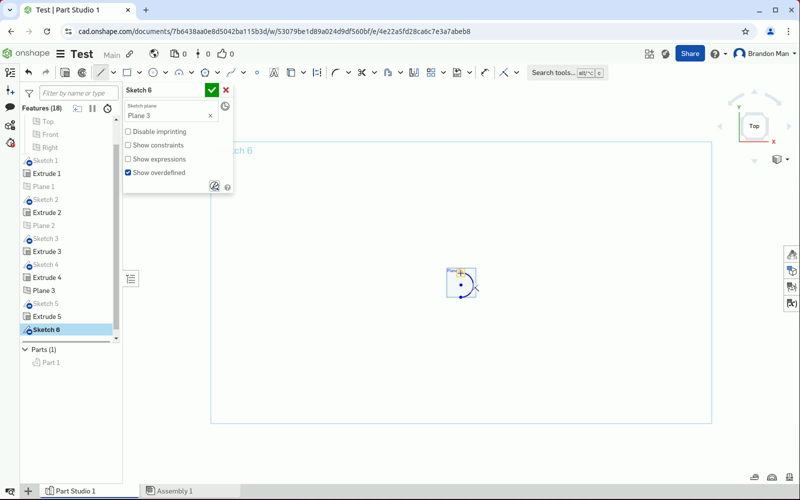
mouse_move(490, 272)
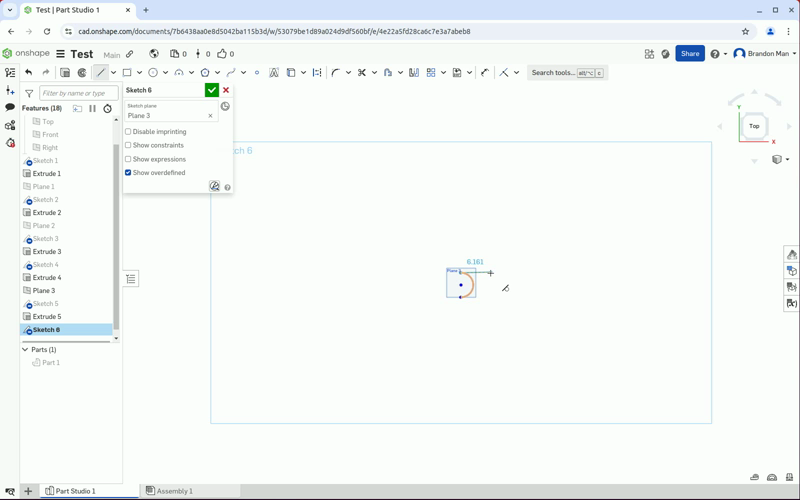
key_down(shift)
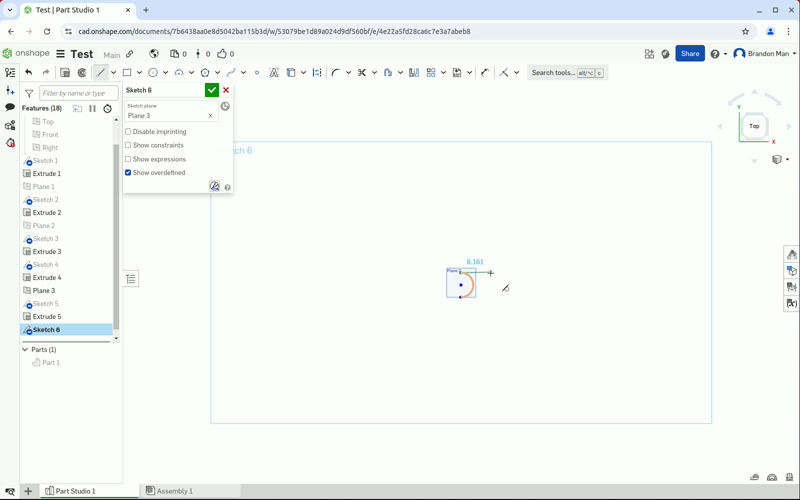
mouse_move(460, 297)
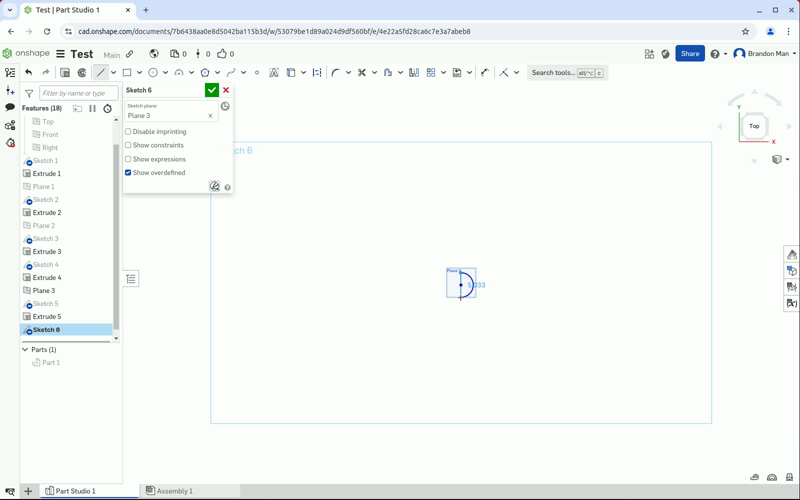
key_up(shift)
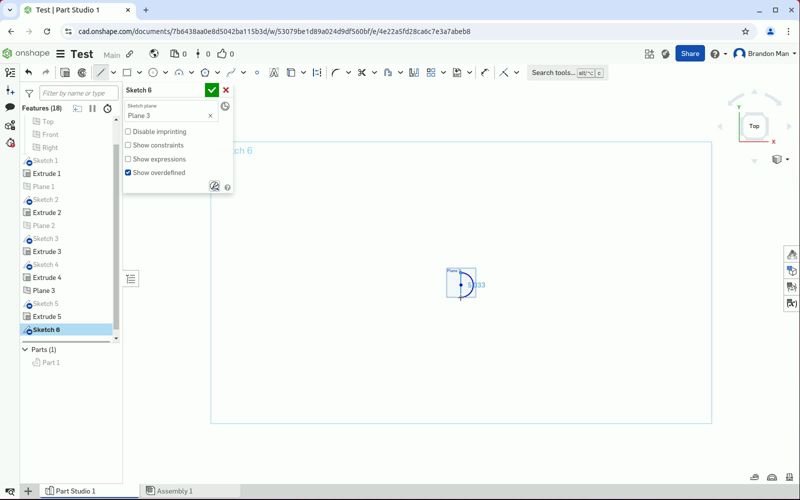
click(460, 297)
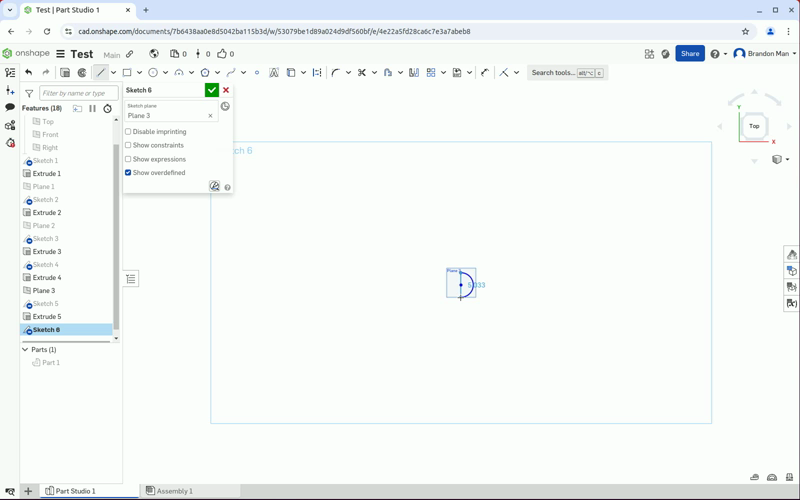
key(esc)
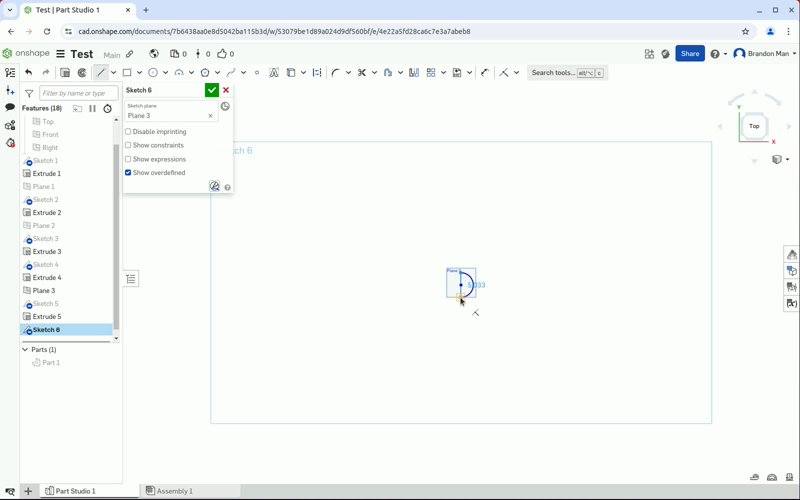
mouse_move(465, 275)
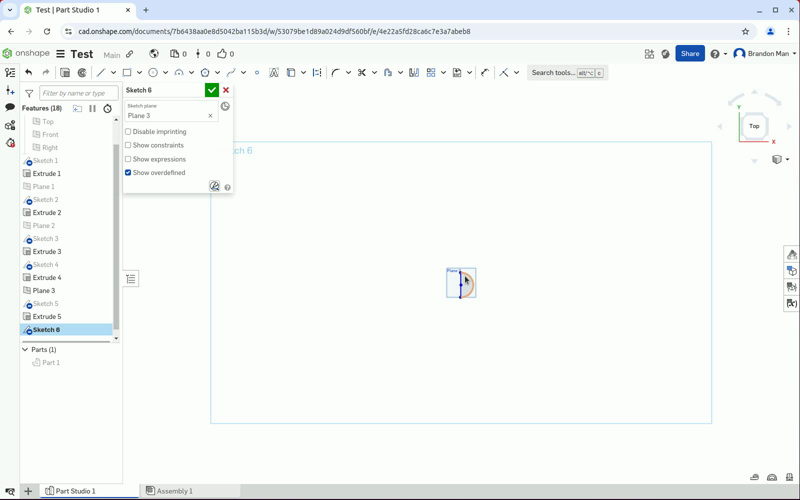
scroll(6)
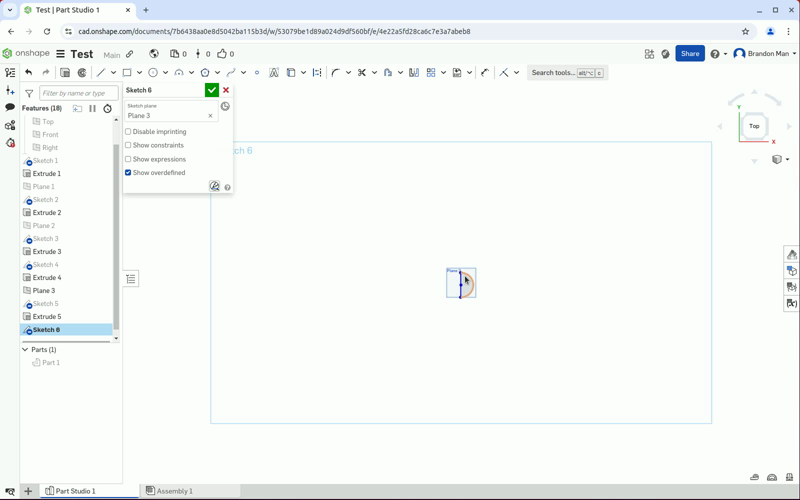
scroll(6)
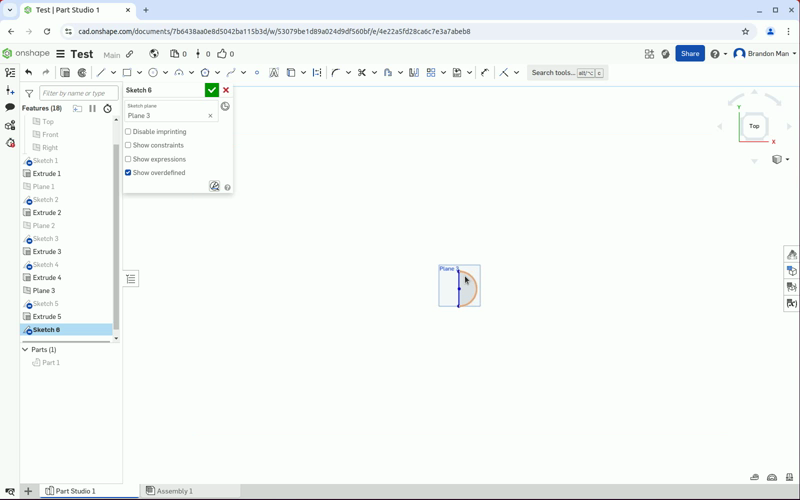
scroll(6)
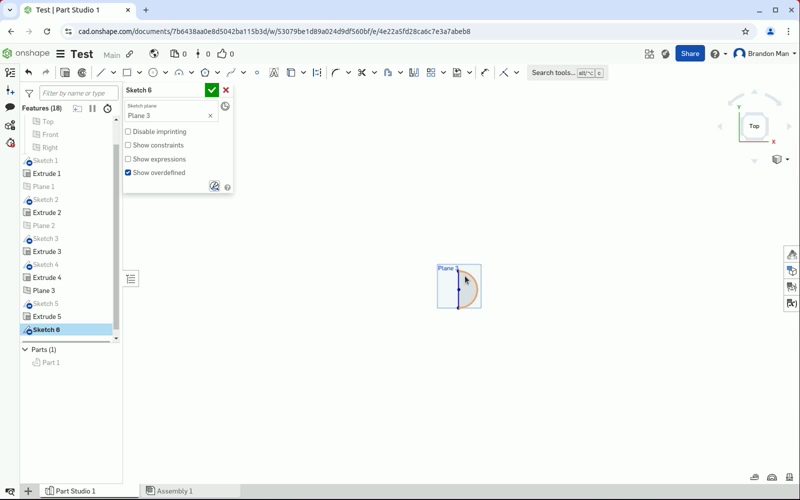
scroll(6)
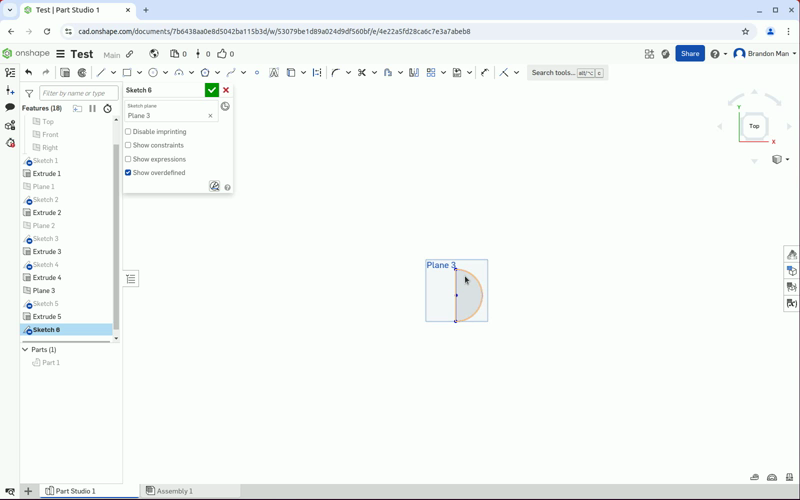
scroll(6)
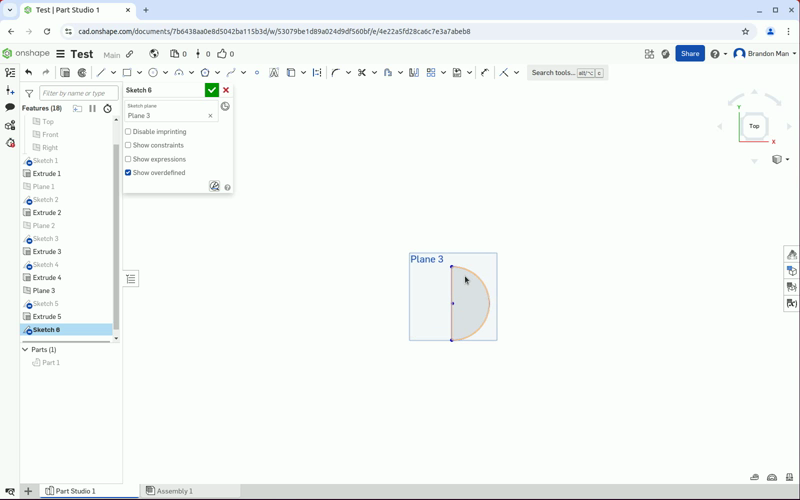
scroll(6)
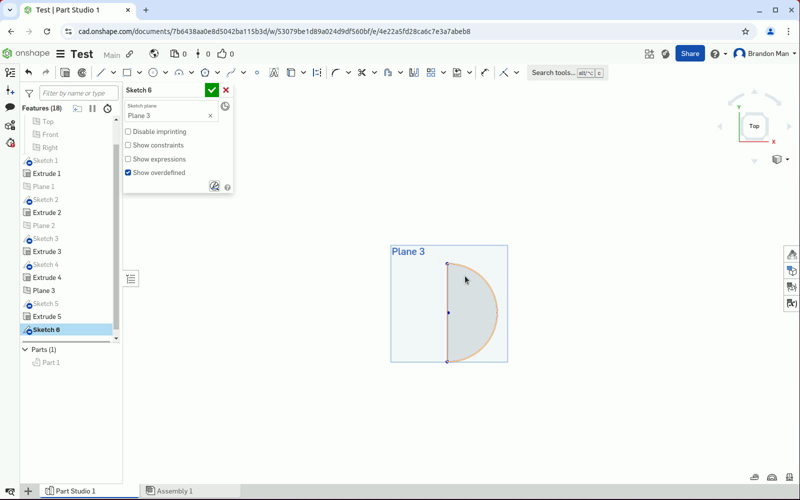
scroll(6)
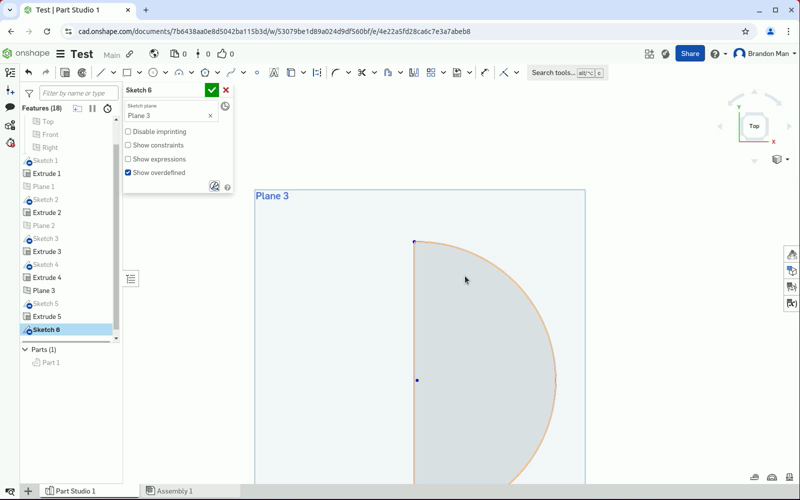
click(465, 275)
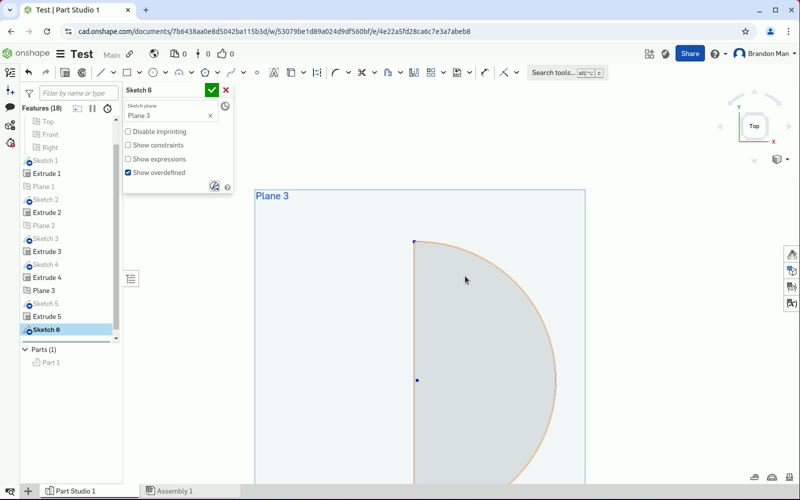
scroll(-6)
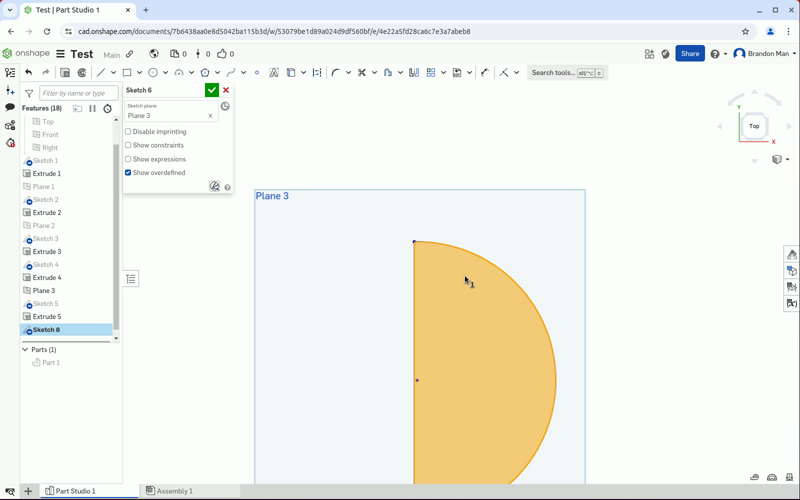
scroll(-6)
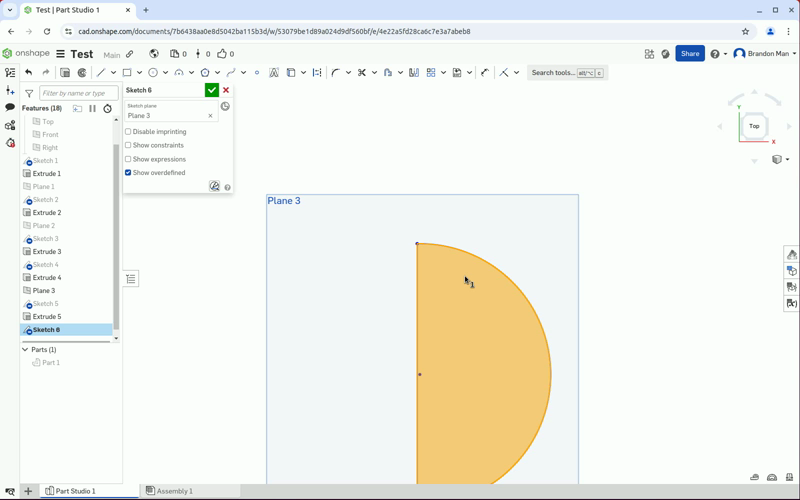
scroll(-6)
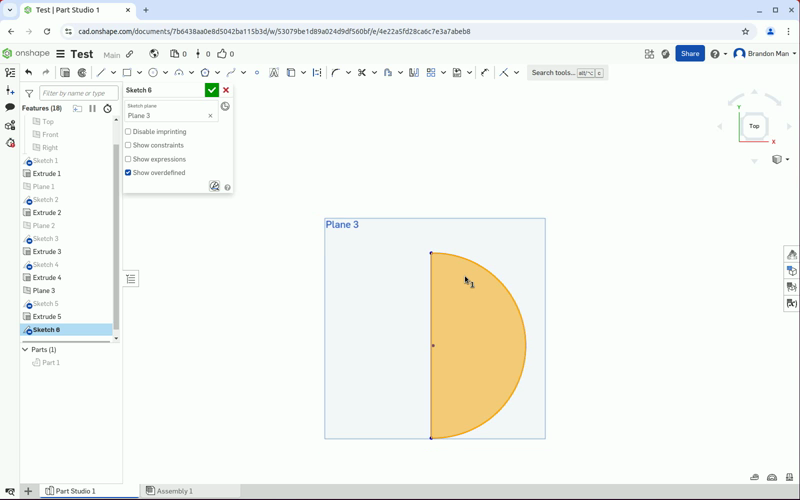
scroll(-6)
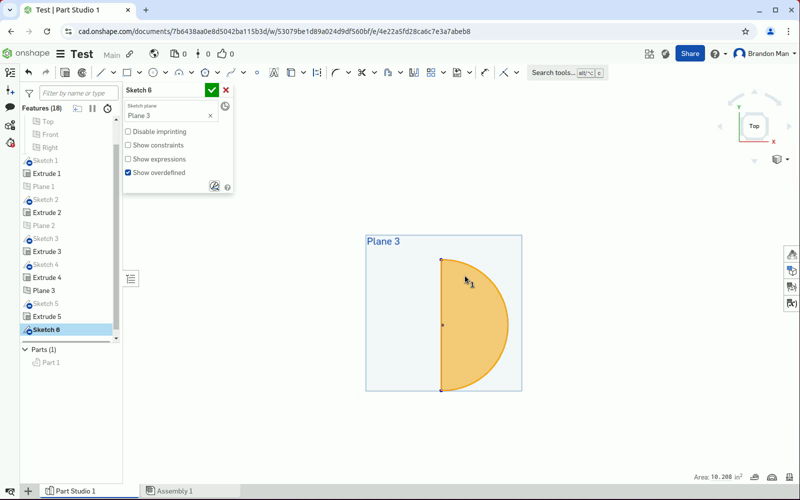
scroll(-6)
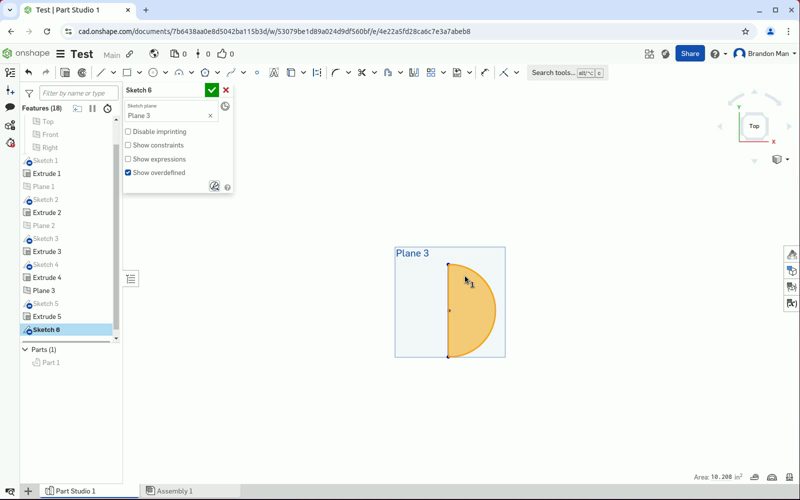
scroll(-6)
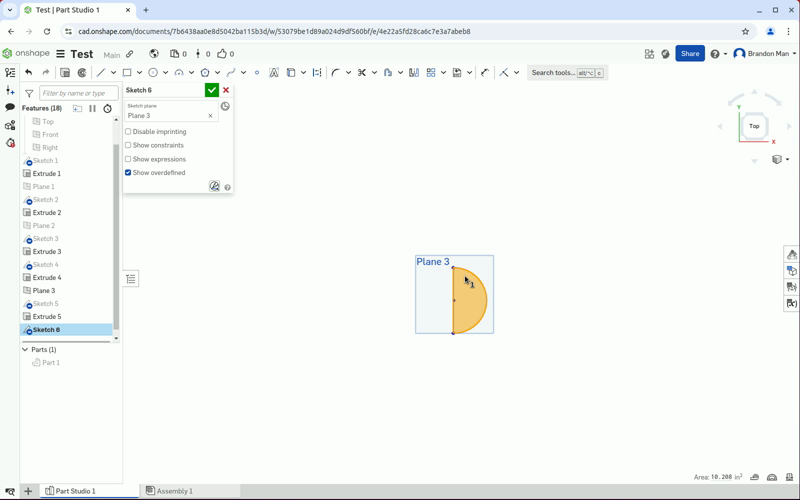
scroll(-6)
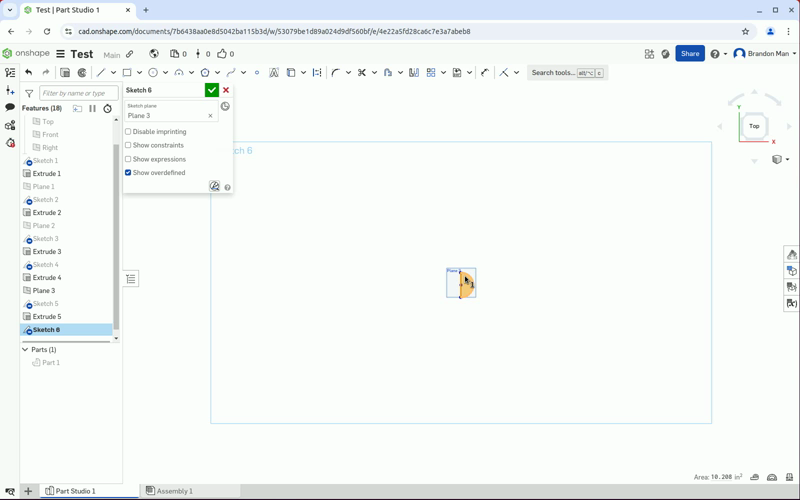
mouse_move(73, 352)
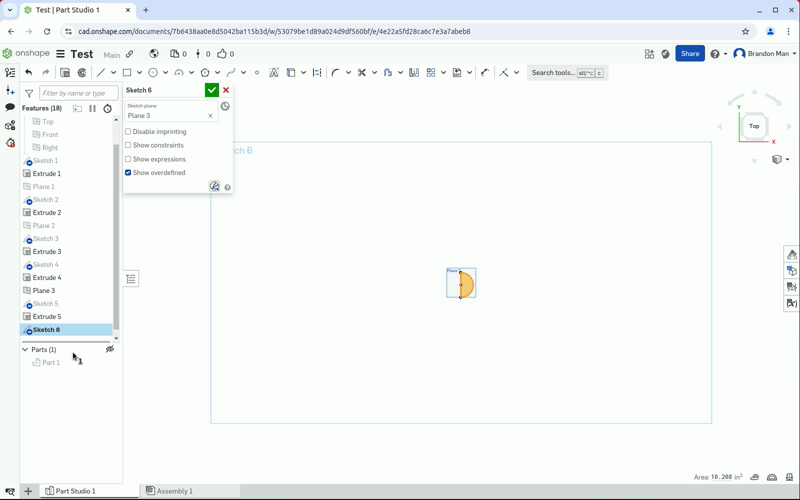
key(shift+y)
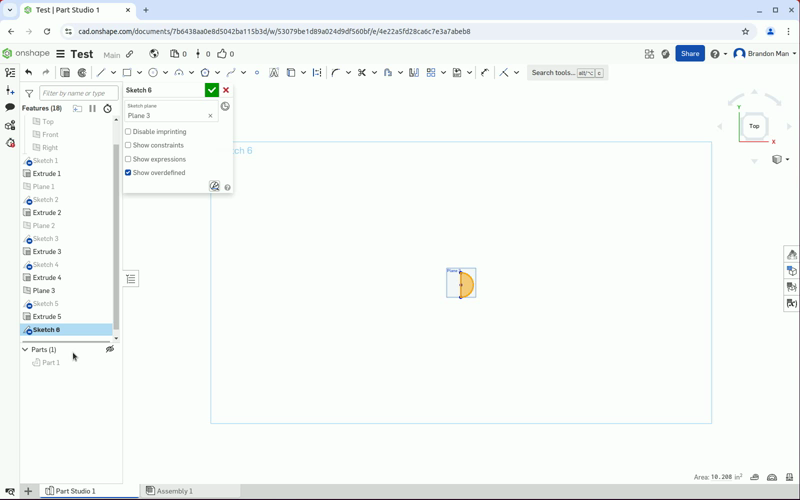
key(shift+e)
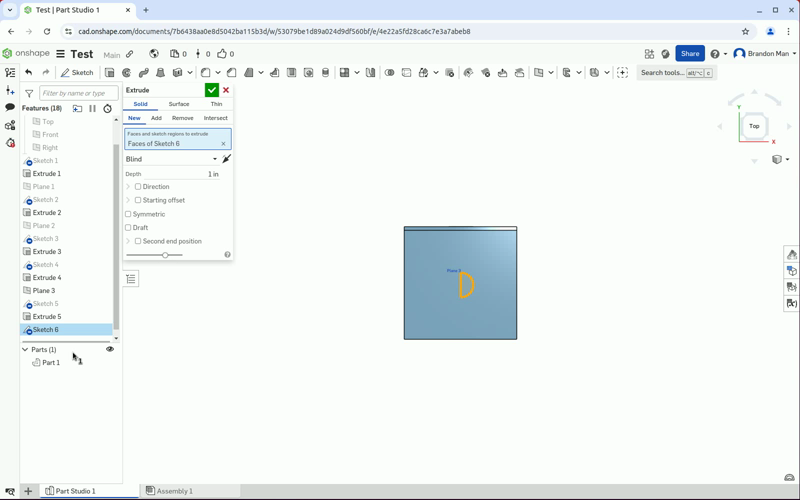
mouse_move(143, 106)
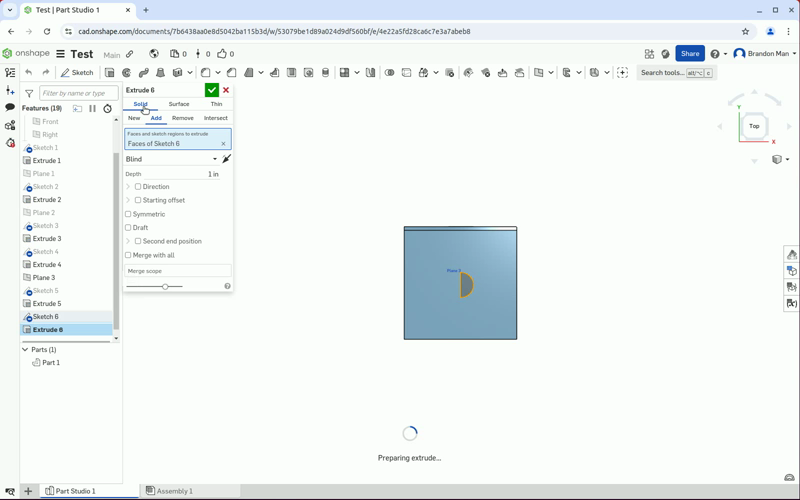
click(143, 106)
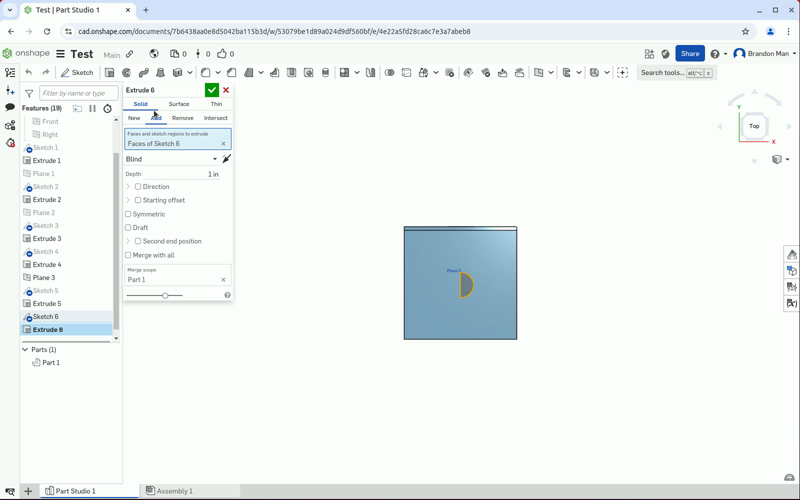
mouse_move(186, 120)
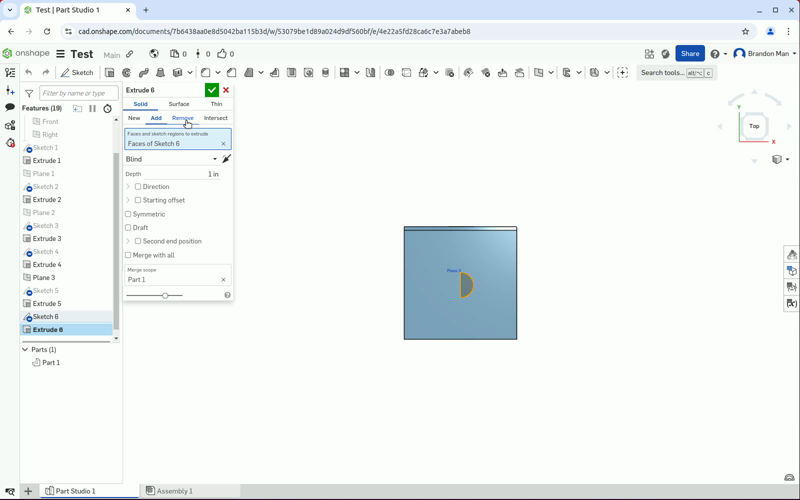
click(186, 120)
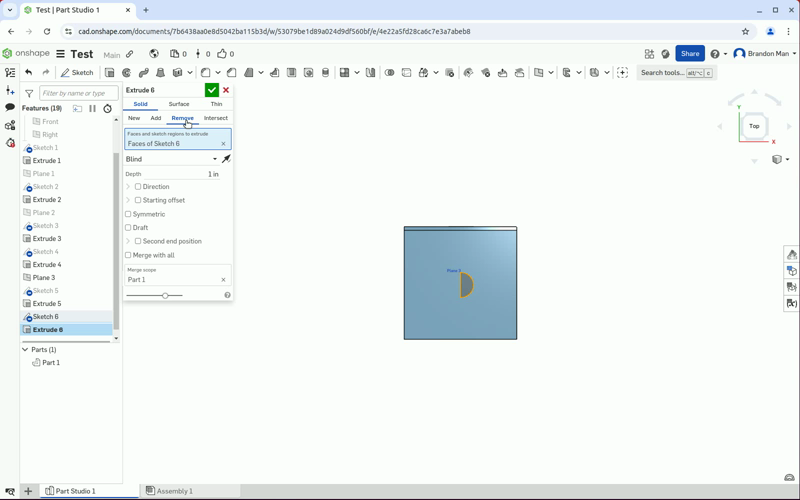
key(tab, 4)
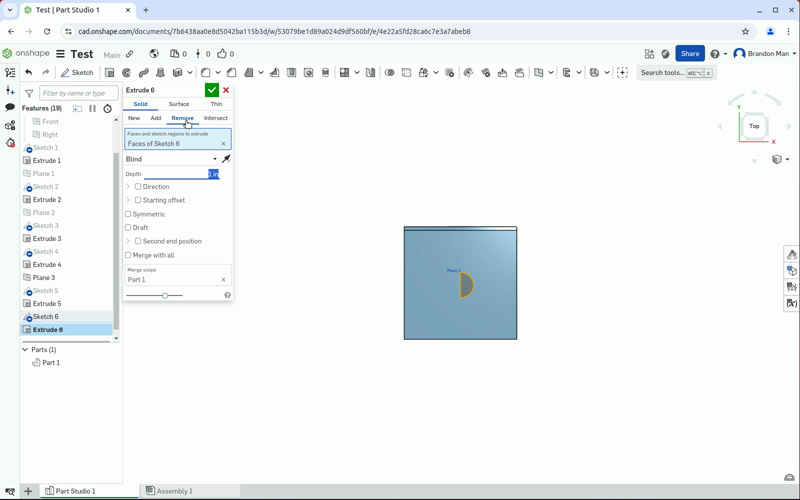
text(2.889)
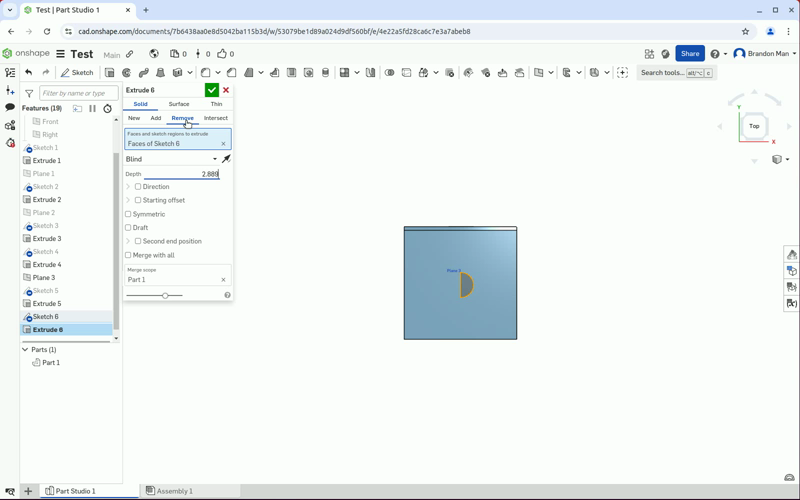
key(tab, 6)
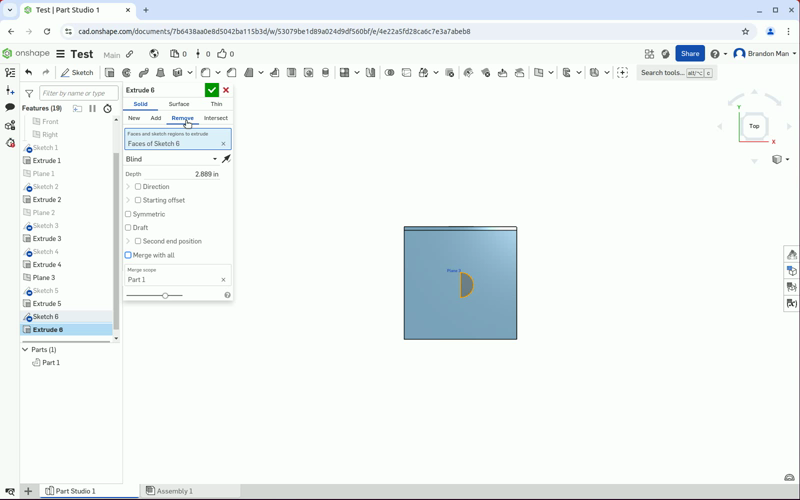
key(space)
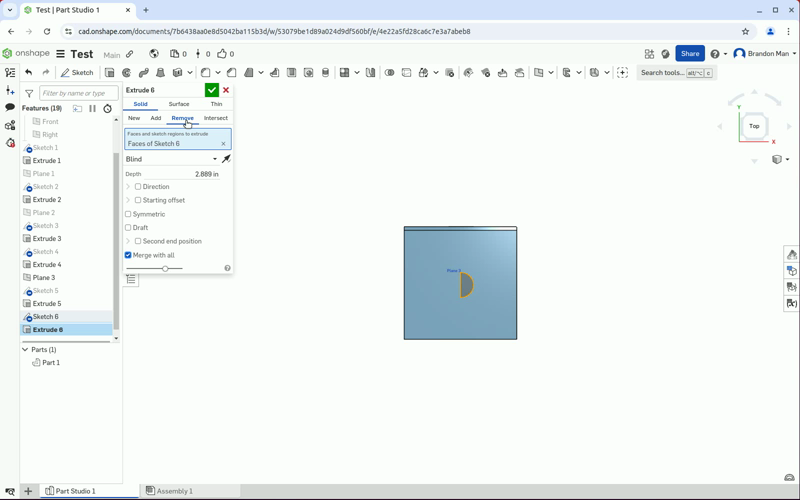
key(enter)
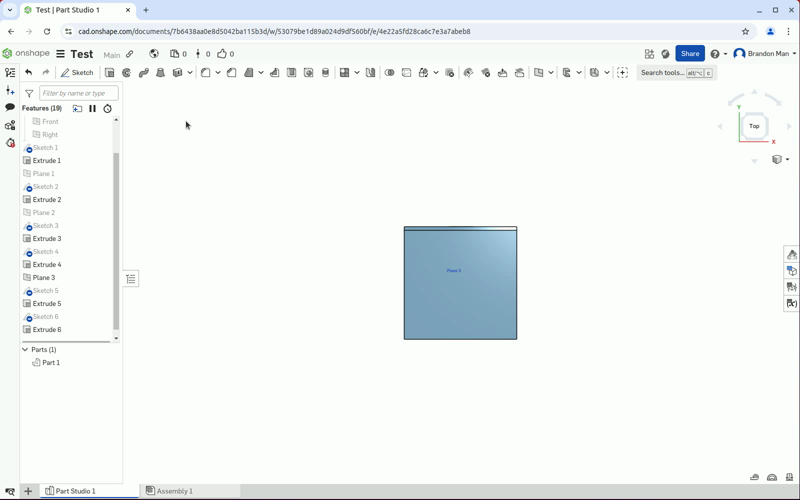
key(shift+h)
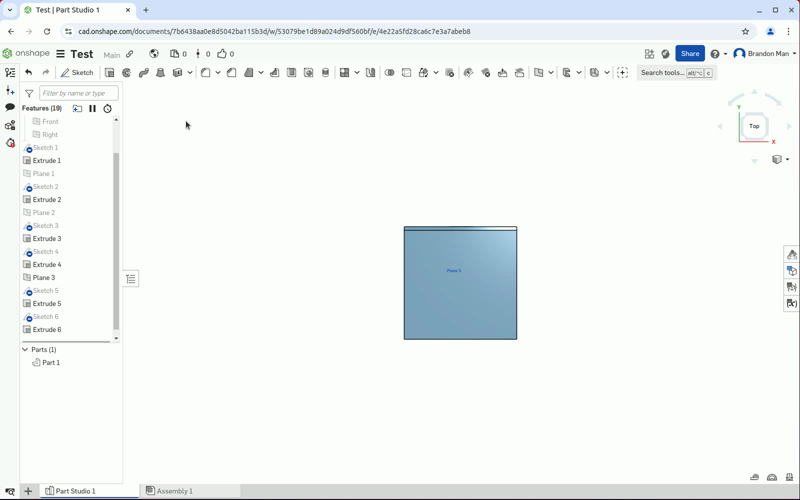
key(shift+h)
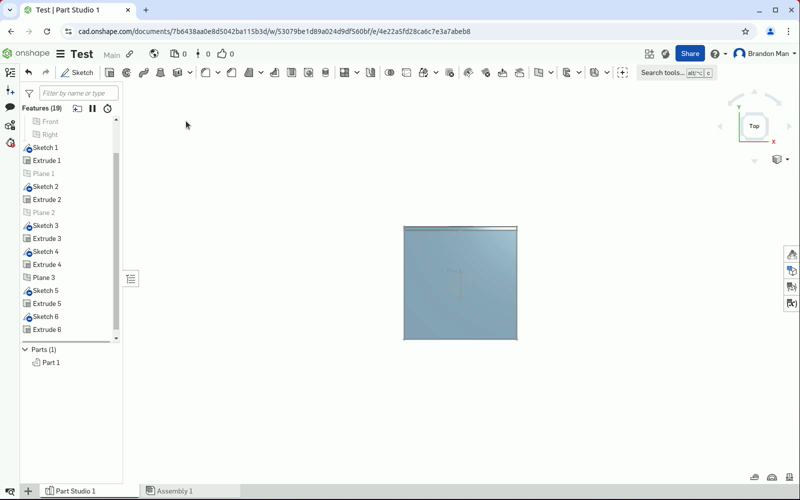
key(shift+7)
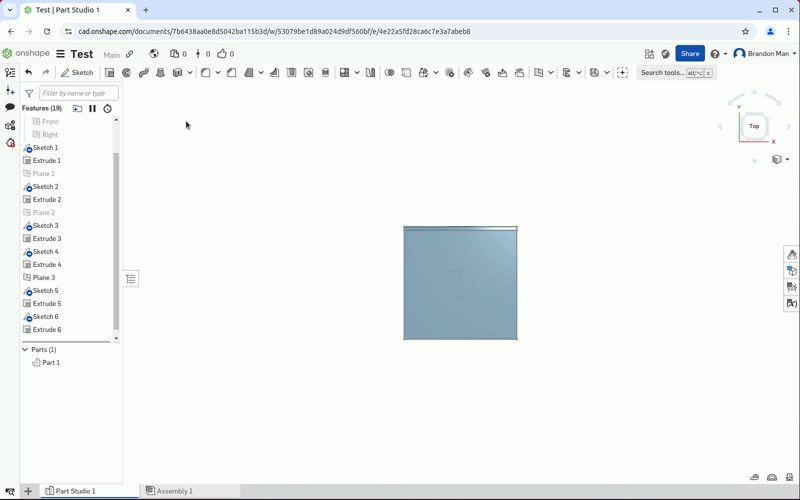
key(up, 3)
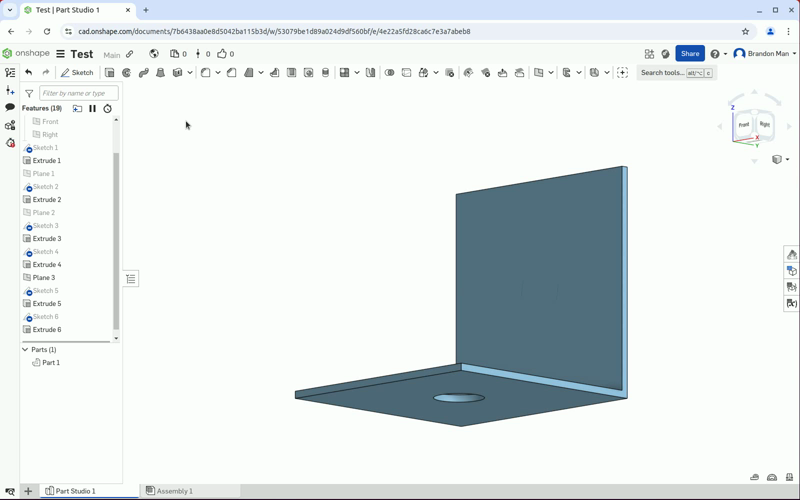
key(left, 3)
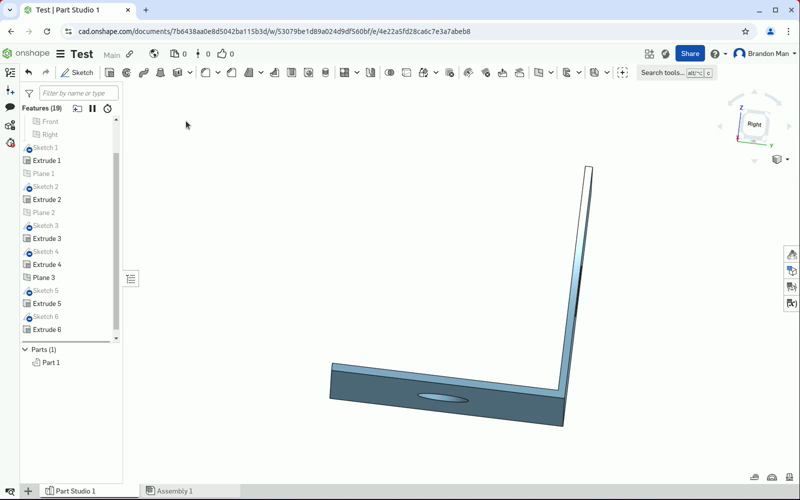
key(right, 3)
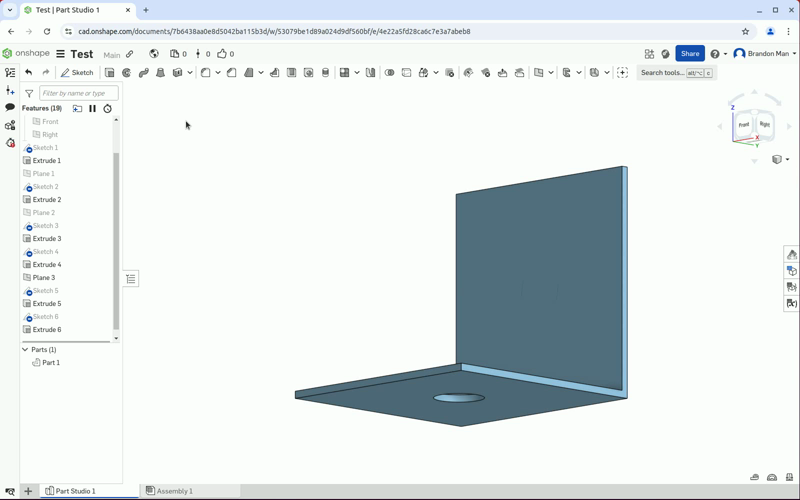
key(down, 3)
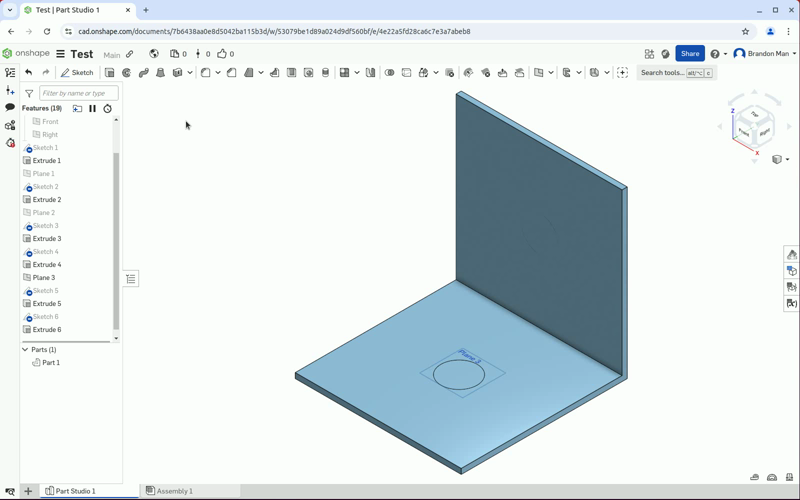
mouse_move(69, 150)
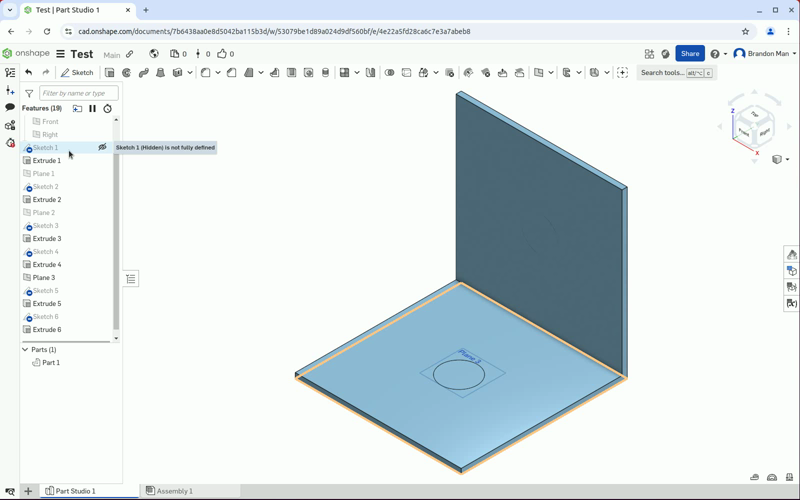
click(69, 150)